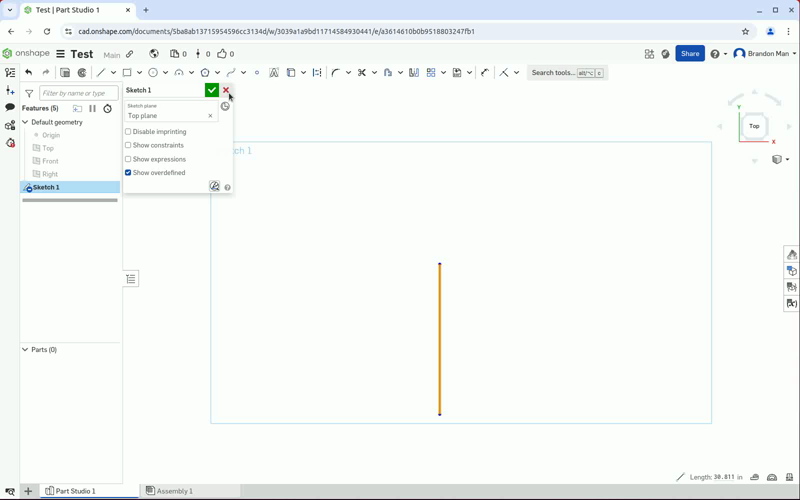
key(shift+h)
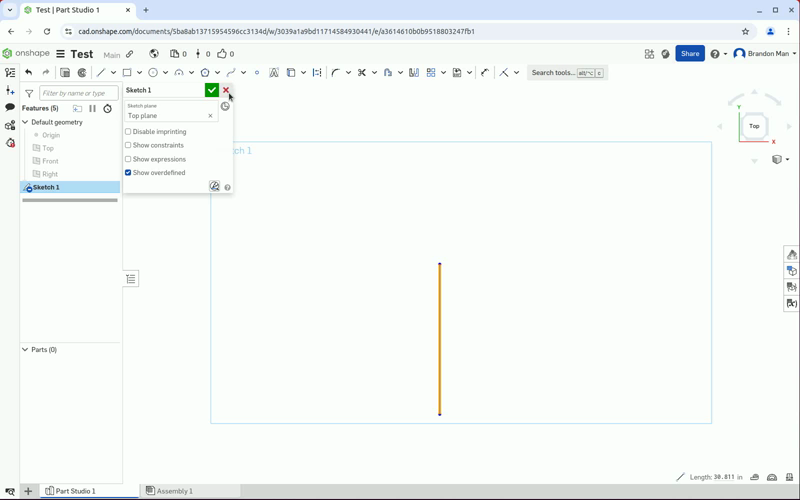
key(shift+s)
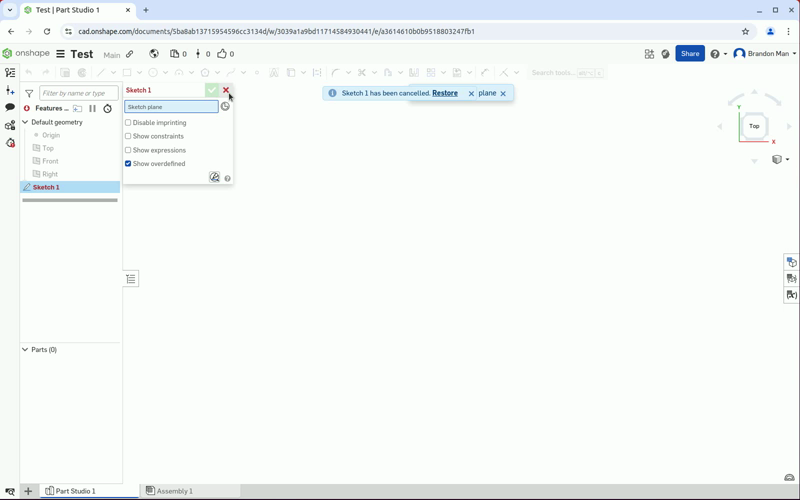
mouse_move(73, 150)
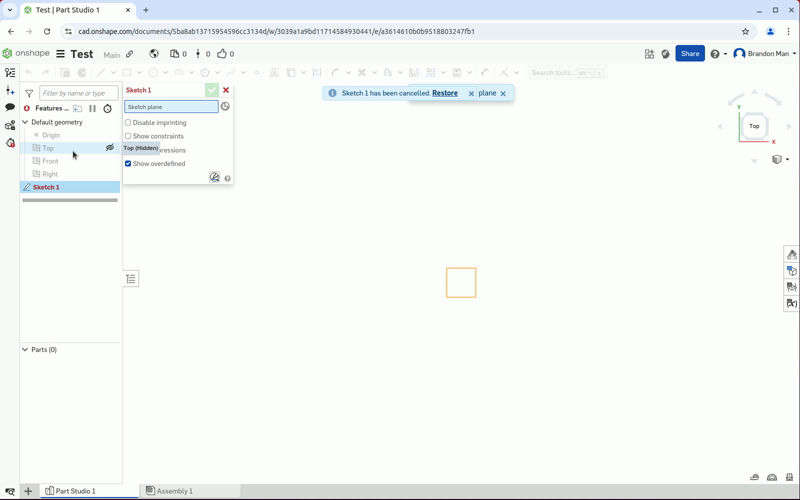
click(73, 150)
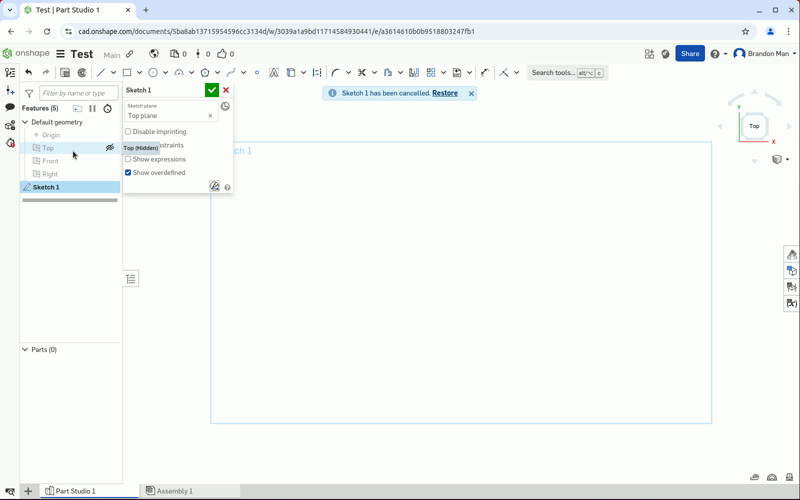
mouse_move(73, 352)
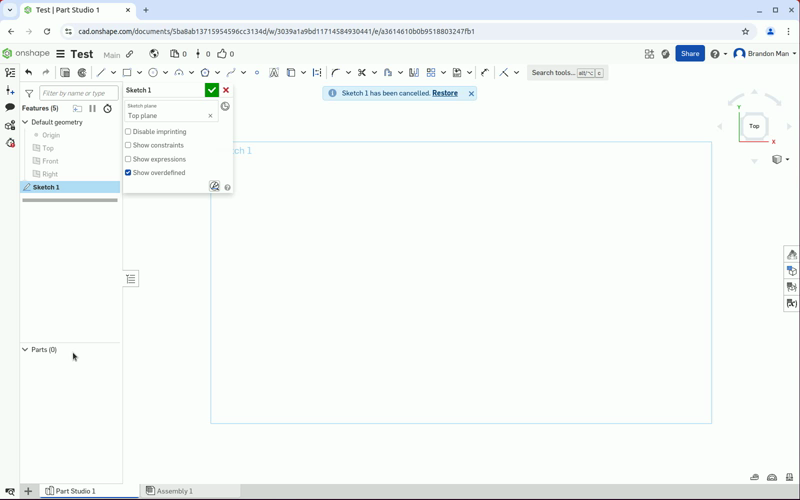
key(y)
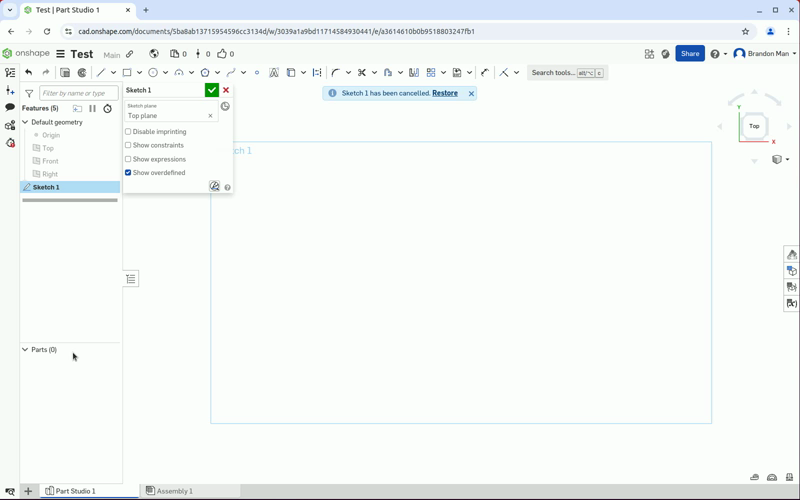
key(c)
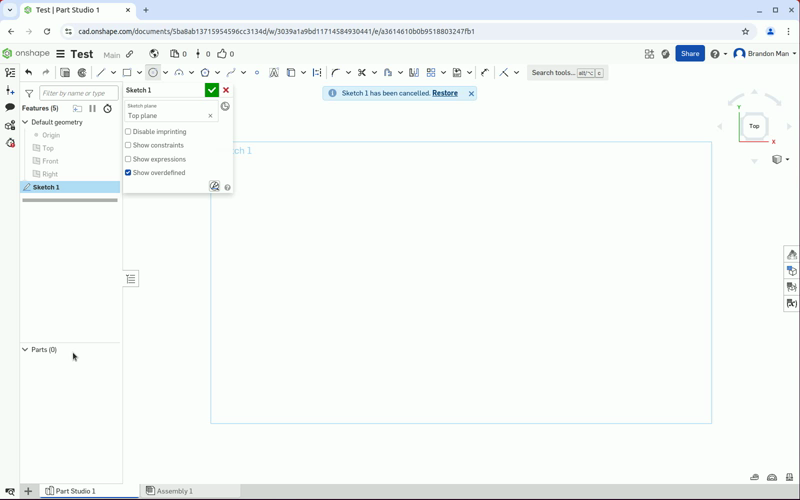
key_down(shift)
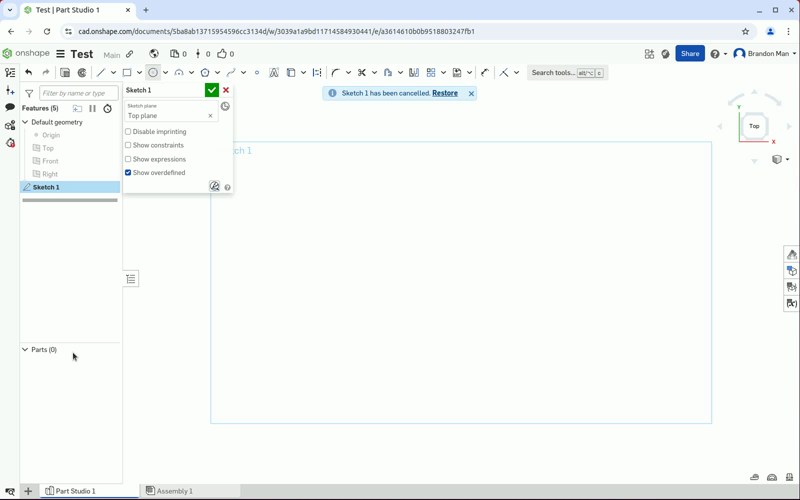
mouse_move(461, 282)
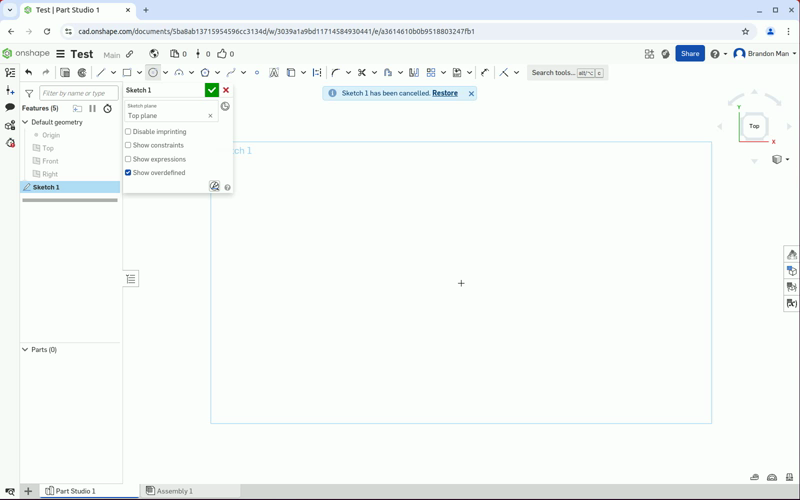
click(461, 282)
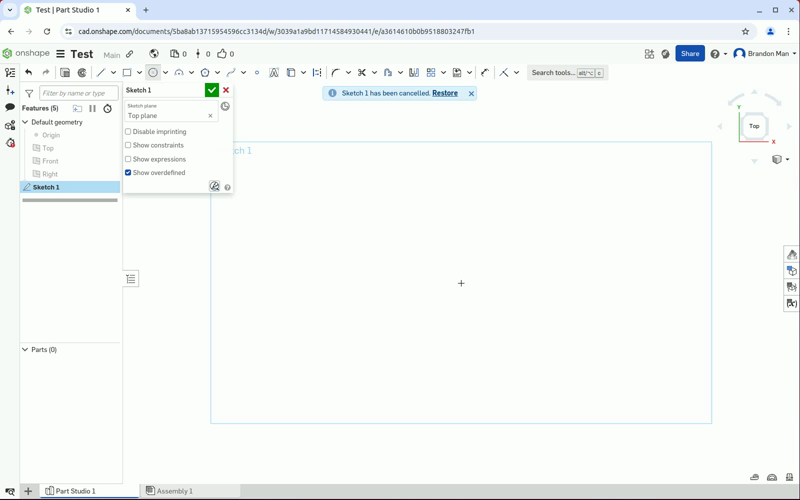
key_up(shift)
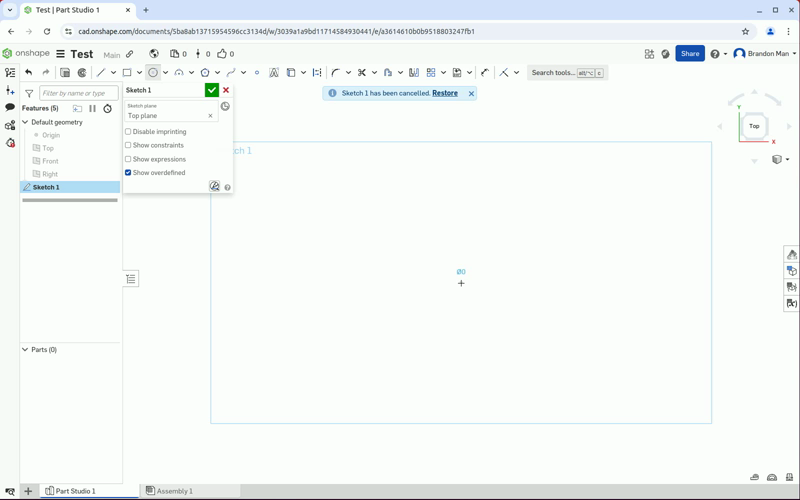
mouse_move(489, 282)
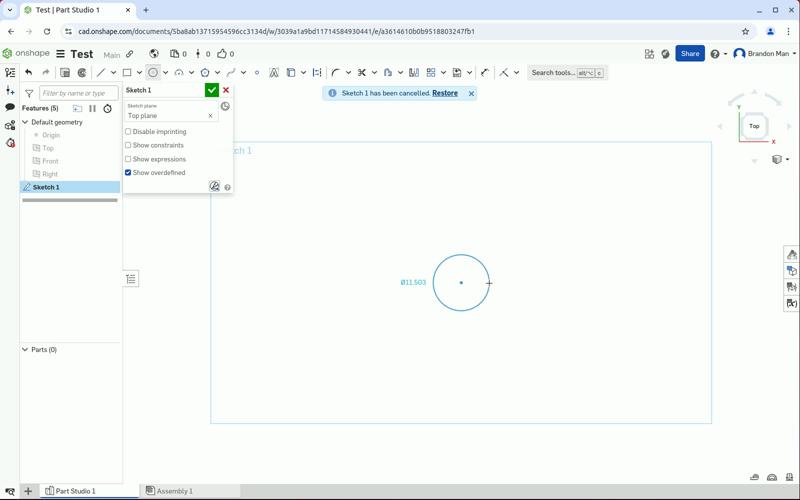
click(489, 282)
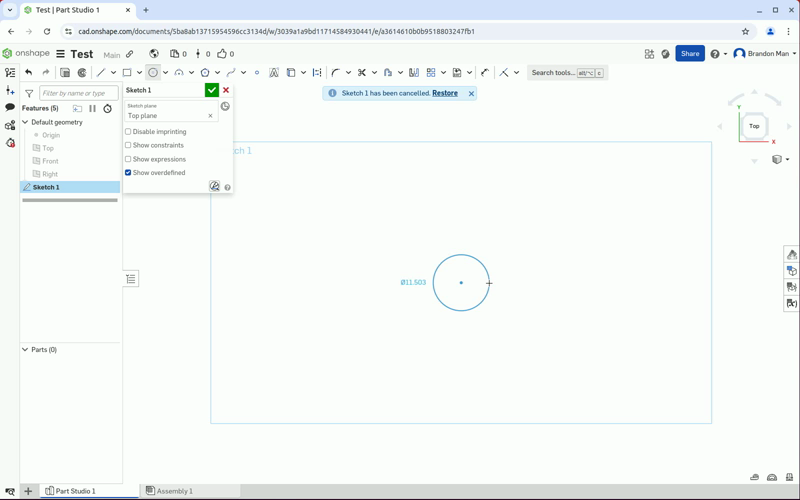
key(esc)
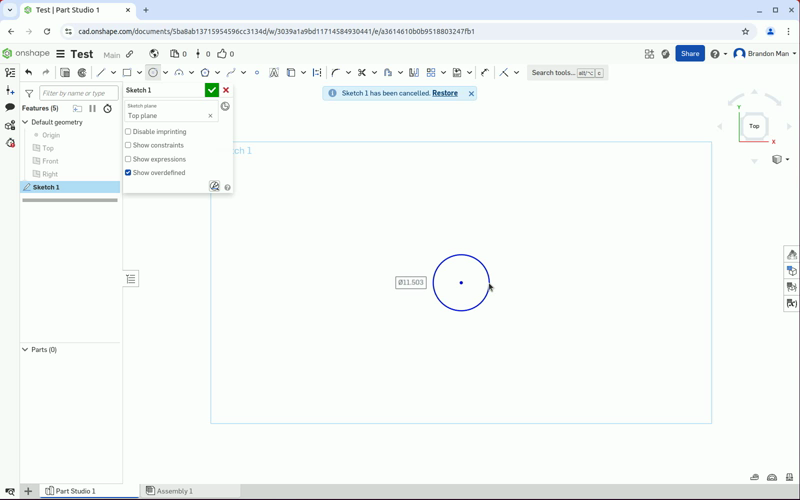
key(c)
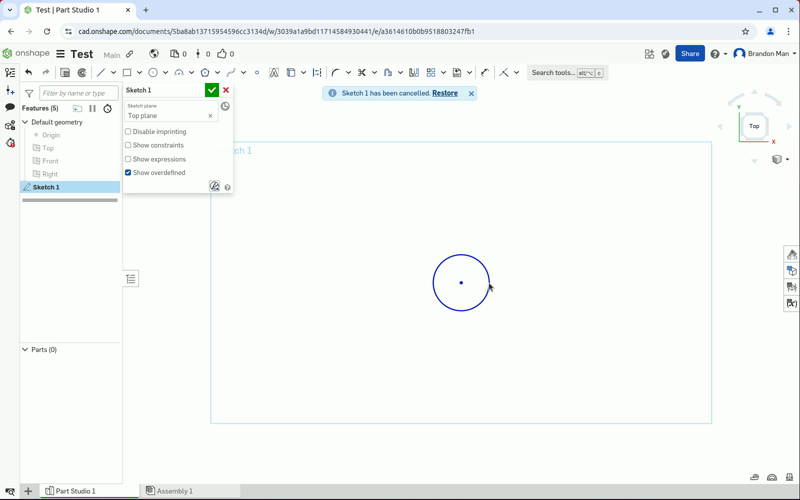
key_down(shift)
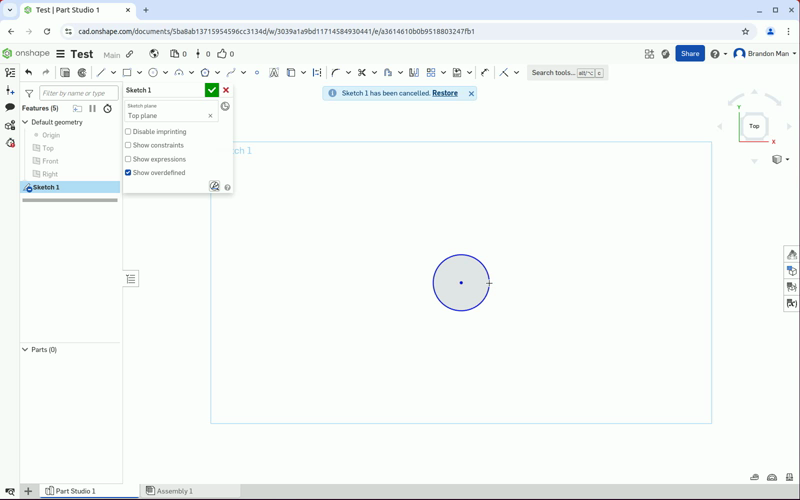
mouse_move(461, 282)
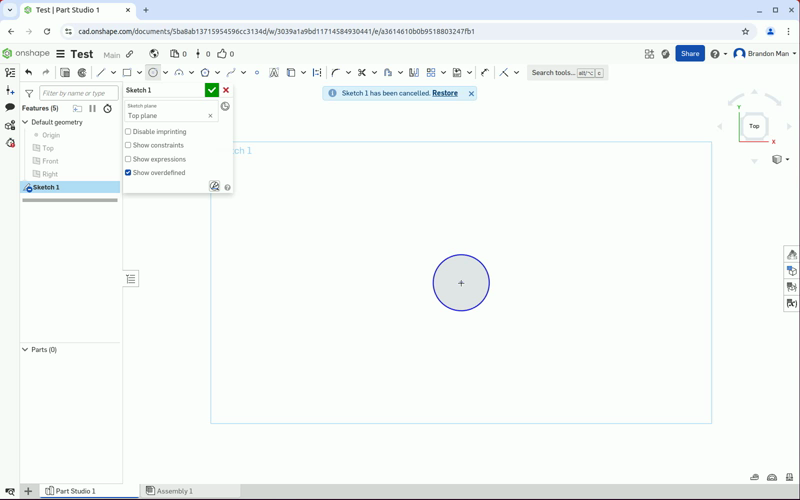
click(461, 282)
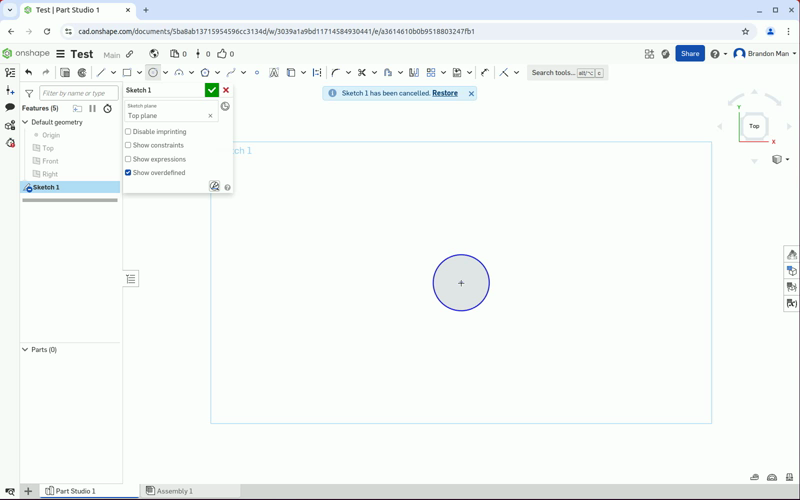
key_up(shift)
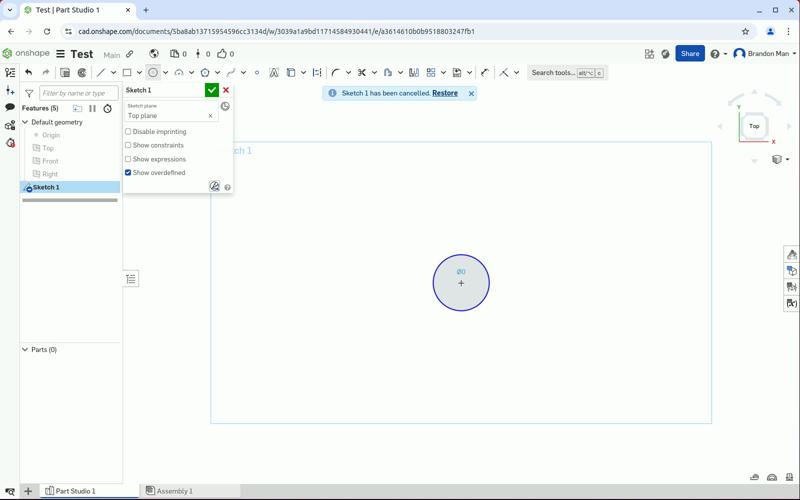
mouse_move(485, 282)
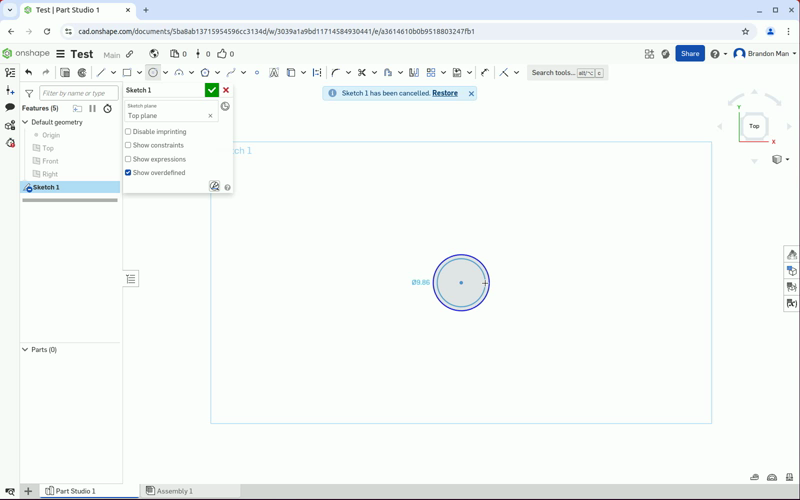
scroll(6)
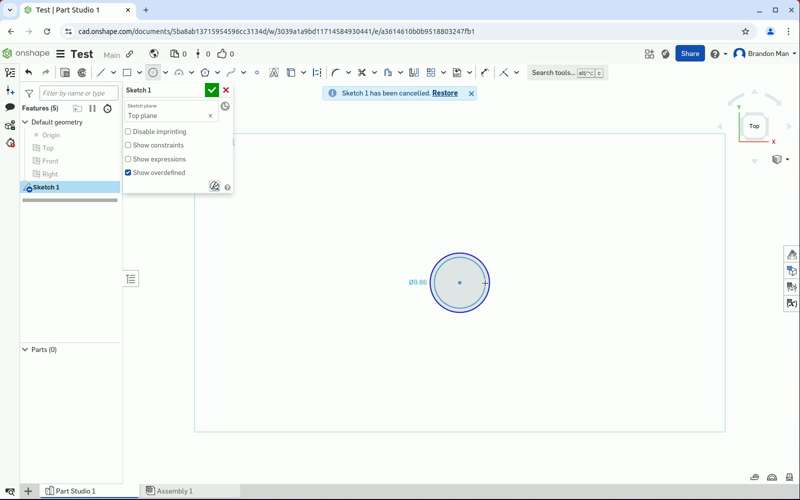
scroll(6)
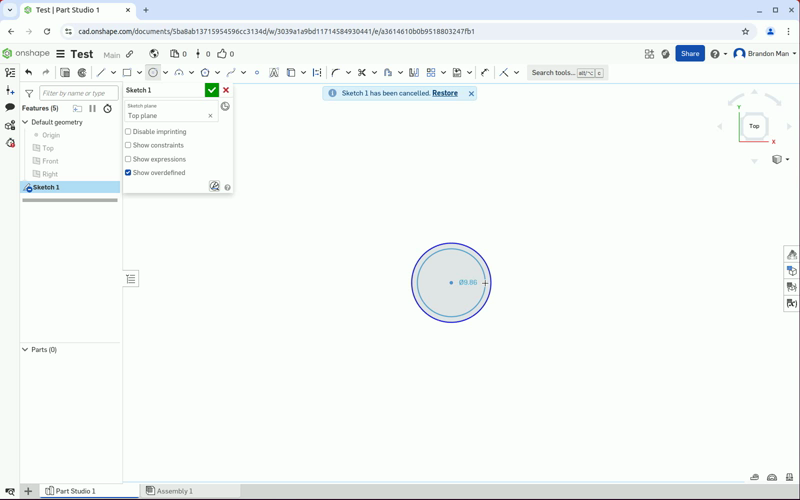
scroll(6)
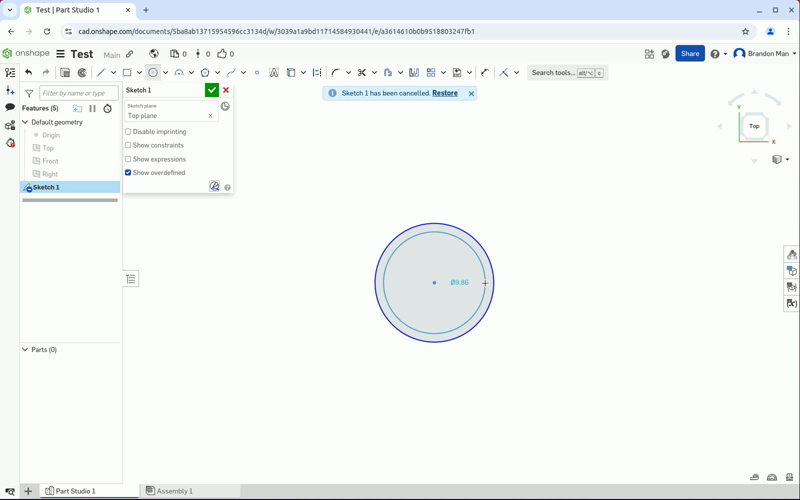
scroll(6)
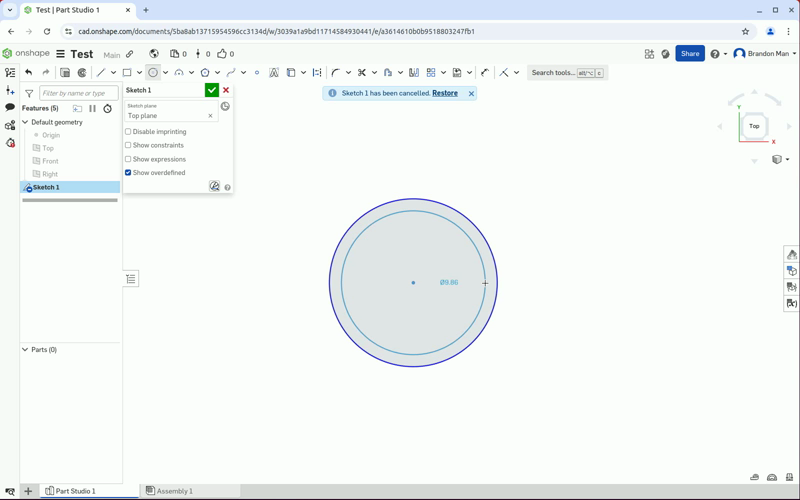
scroll(6)
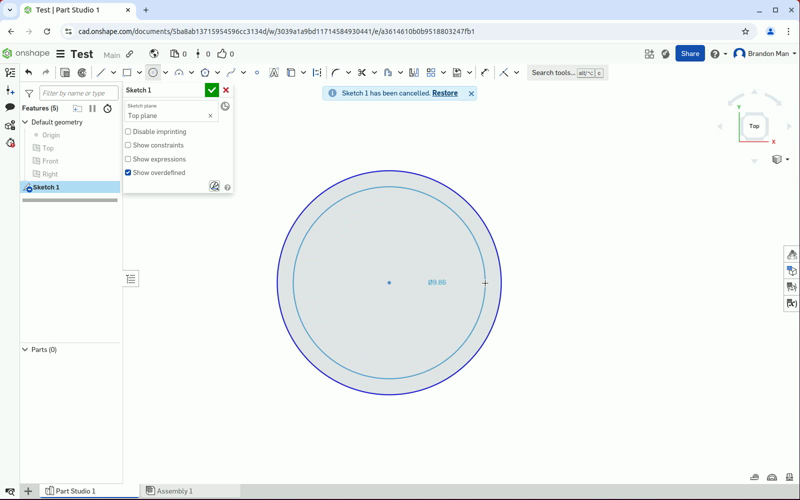
scroll(6)
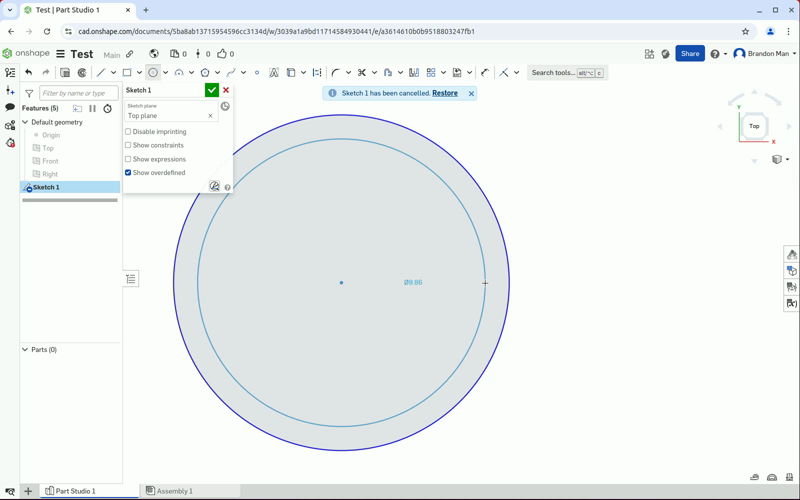
scroll(6)
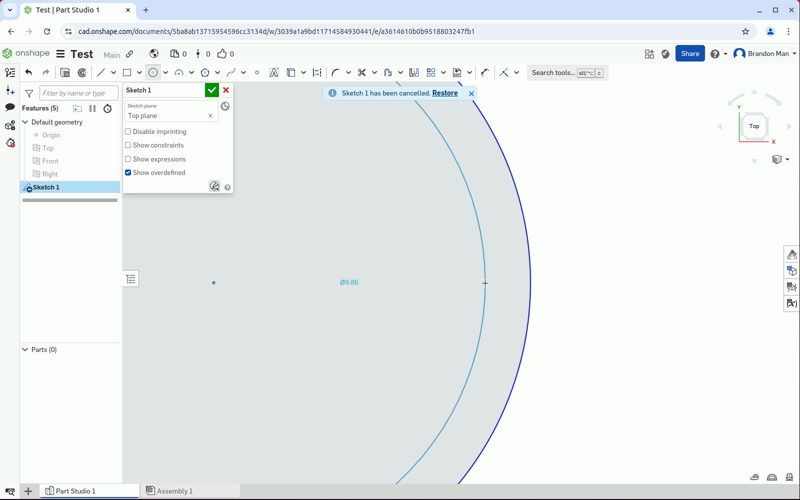
click(485, 282)
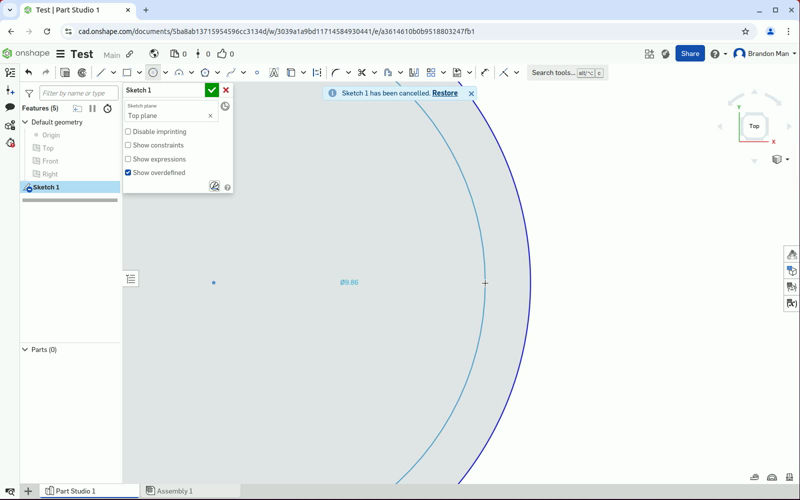
scroll(-6)
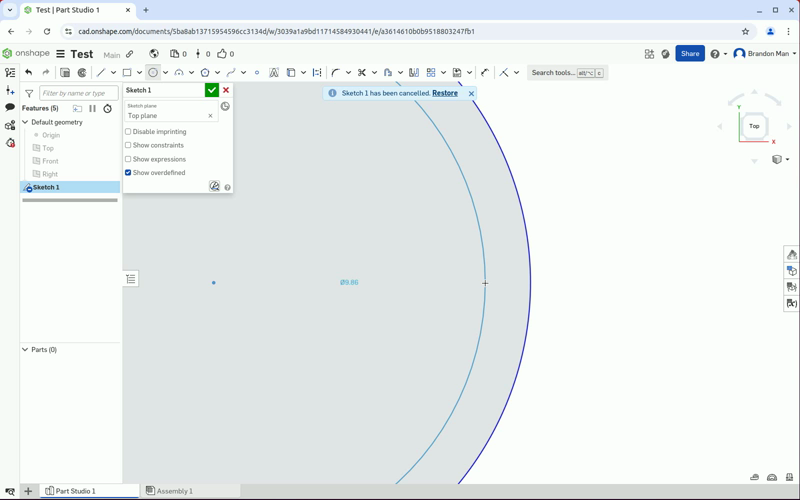
scroll(-6)
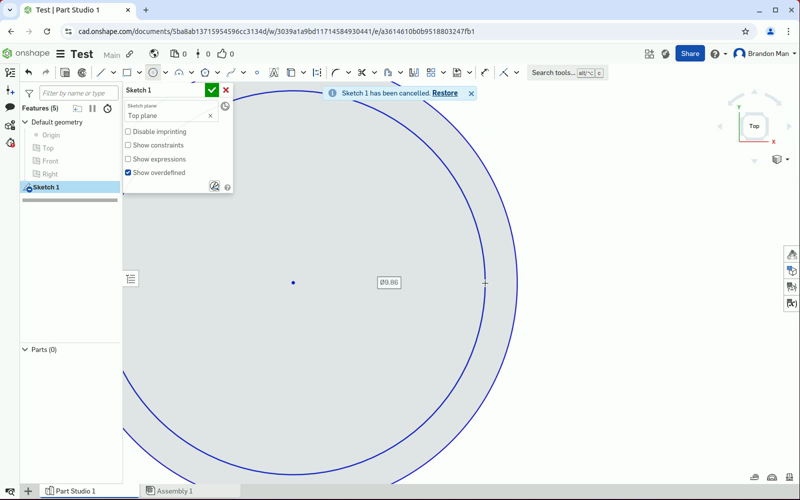
scroll(-6)
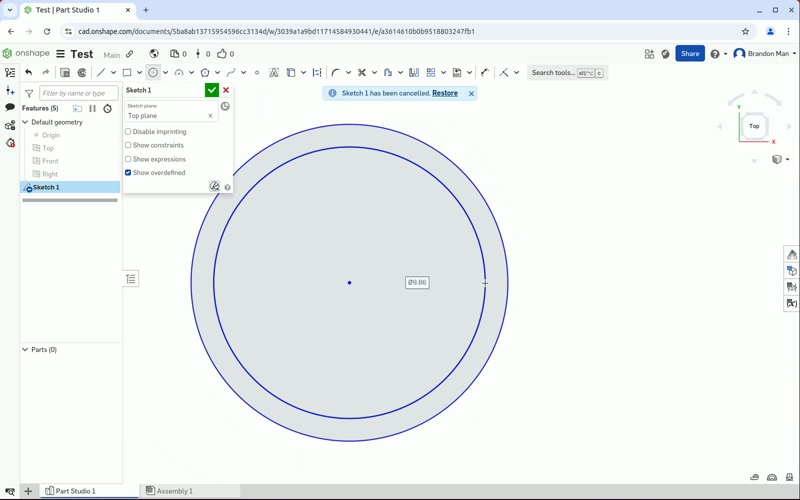
scroll(-6)
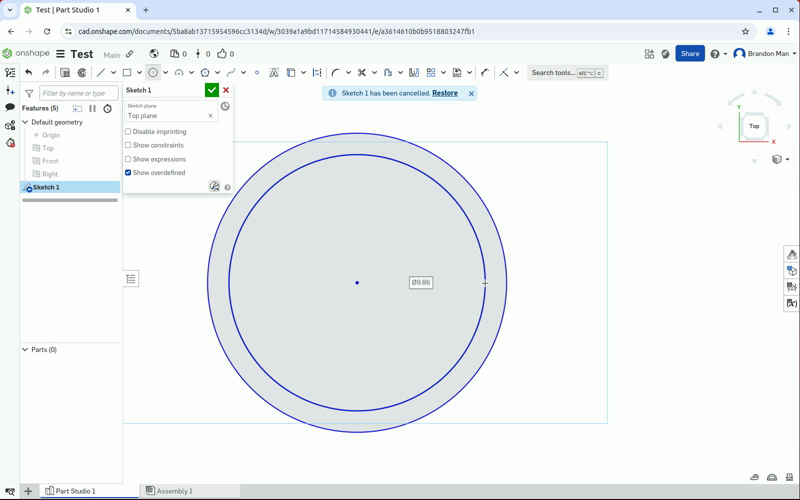
scroll(-6)
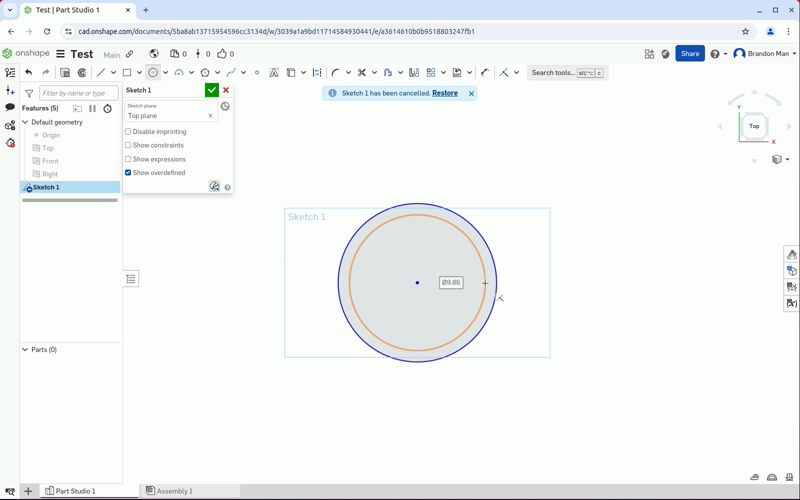
scroll(-6)
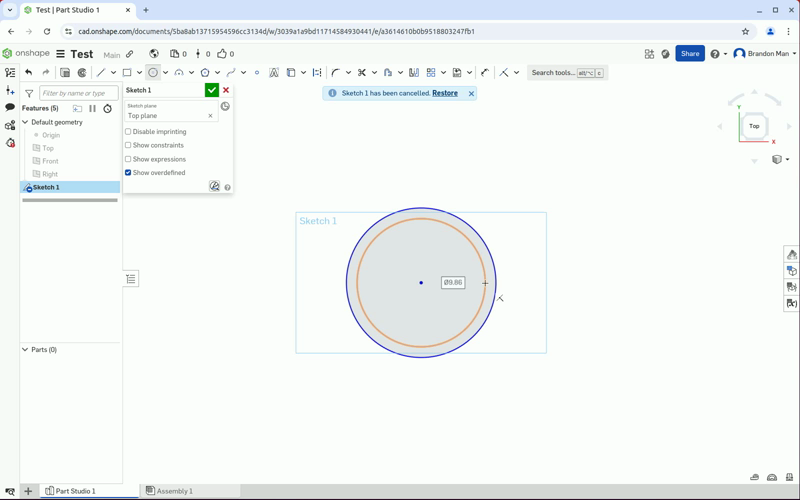
scroll(-6)
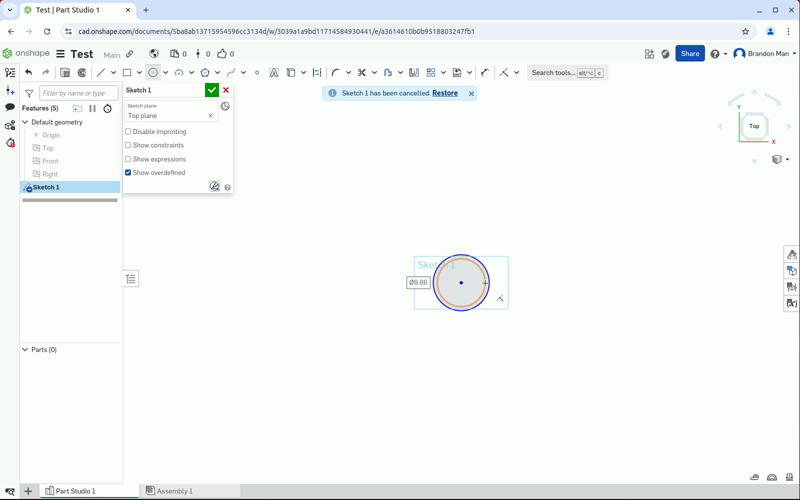
key(esc)
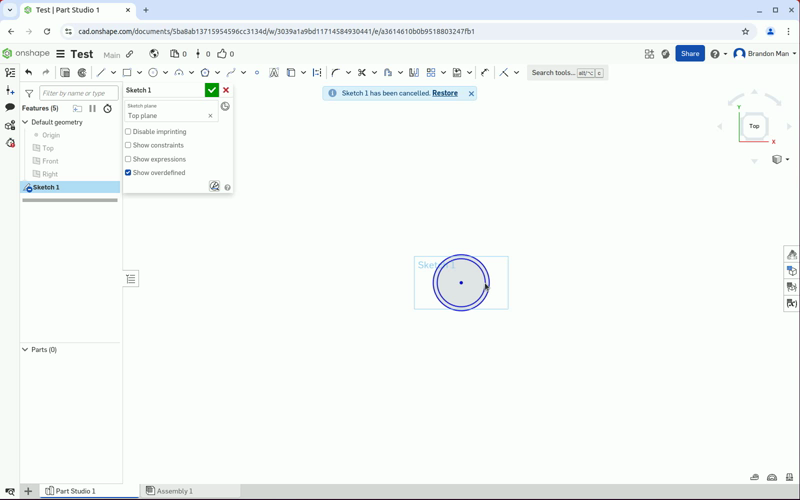
mouse_move(451, 305)
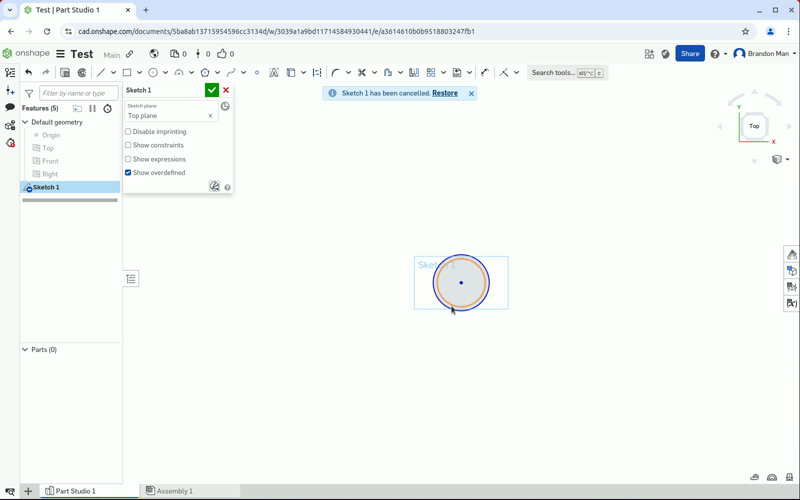
scroll(6)
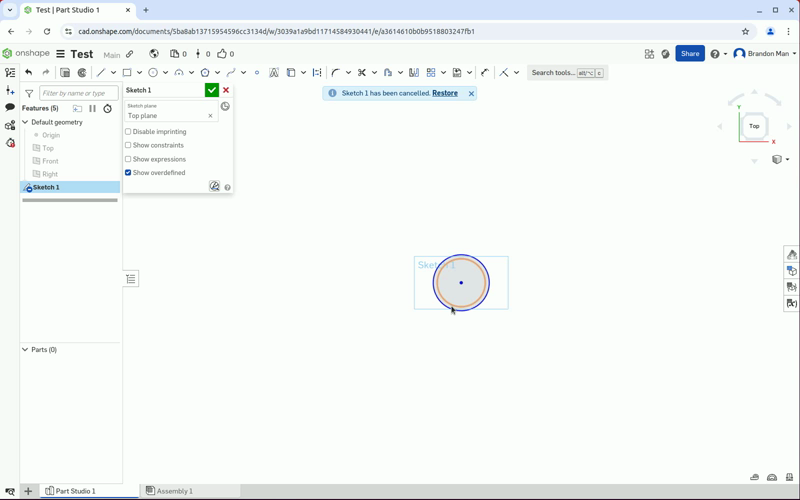
scroll(6)
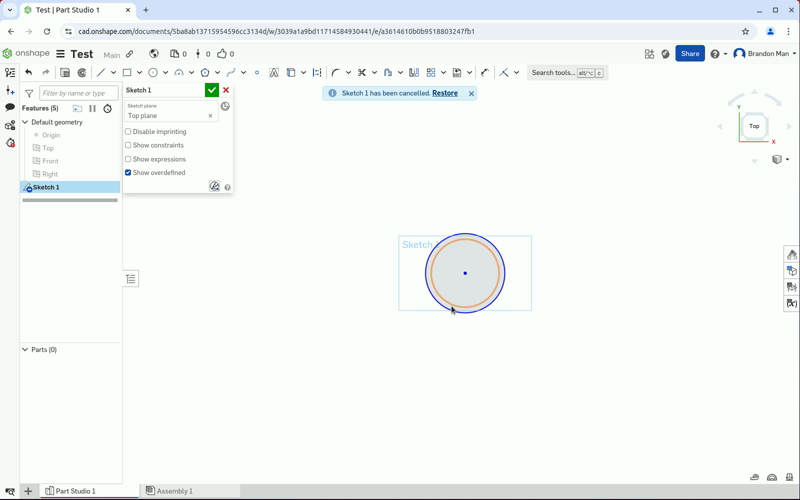
scroll(6)
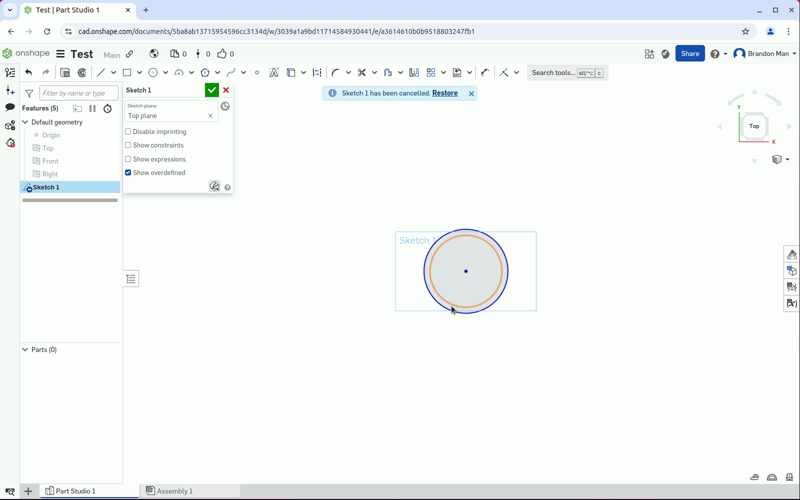
scroll(6)
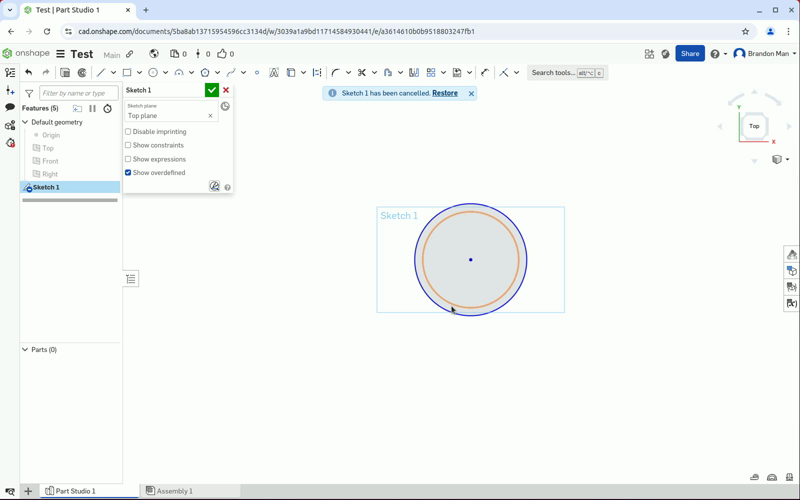
scroll(6)
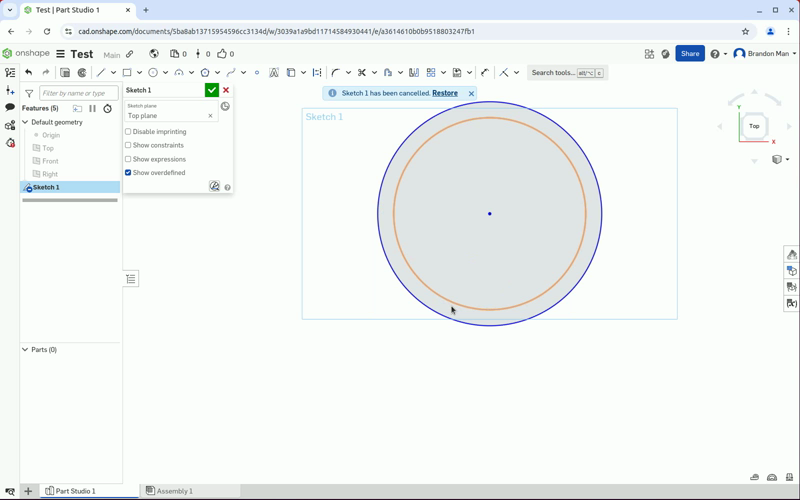
scroll(6)
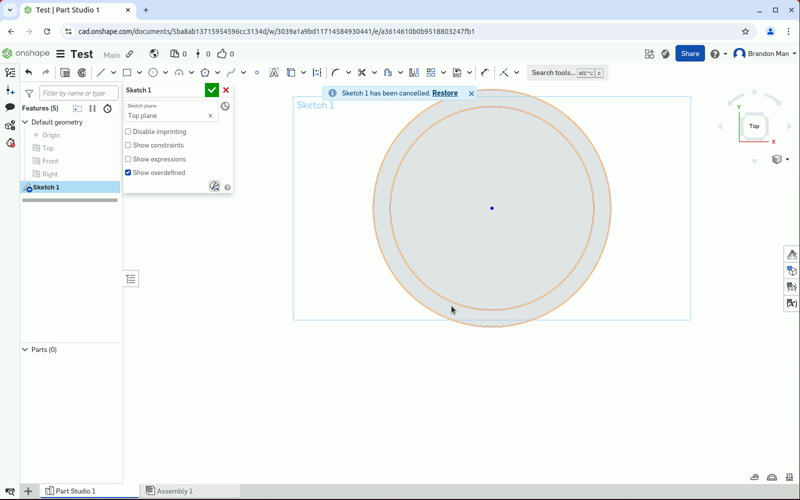
scroll(6)
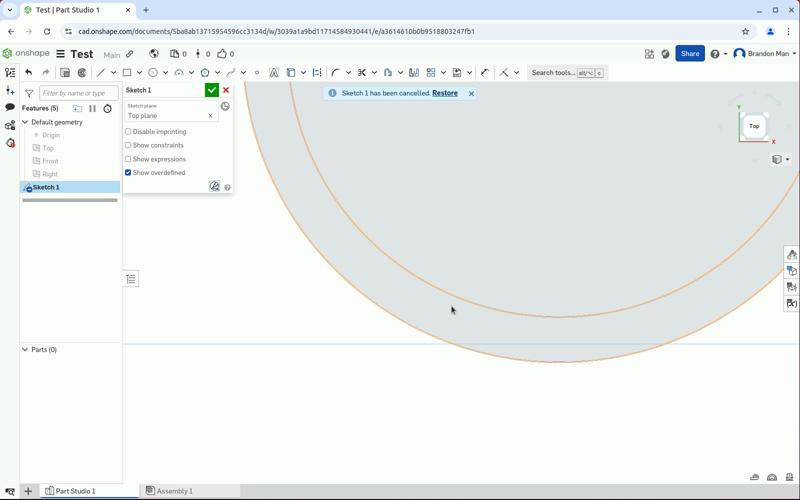
click(451, 305)
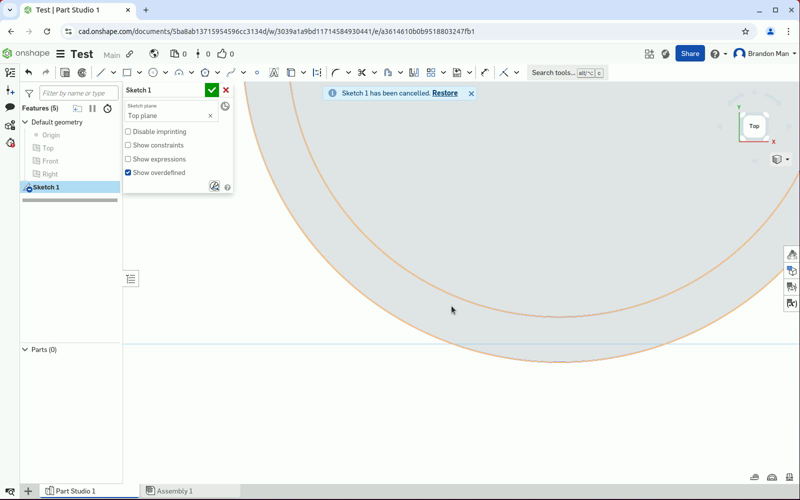
scroll(-6)
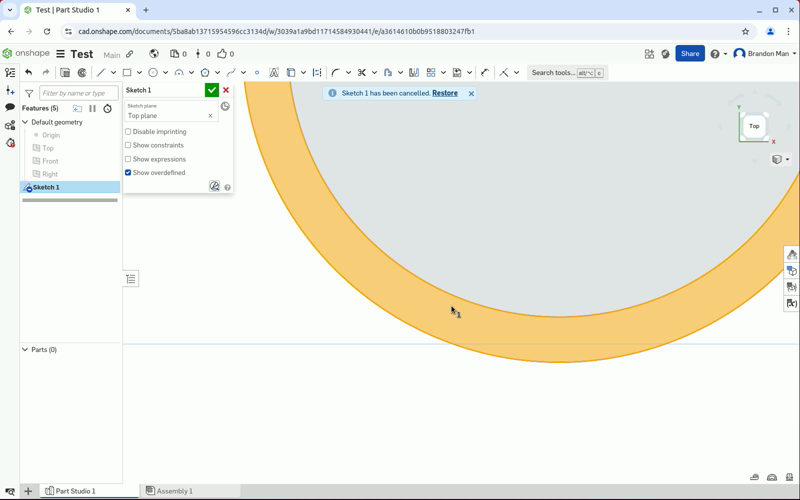
scroll(-6)
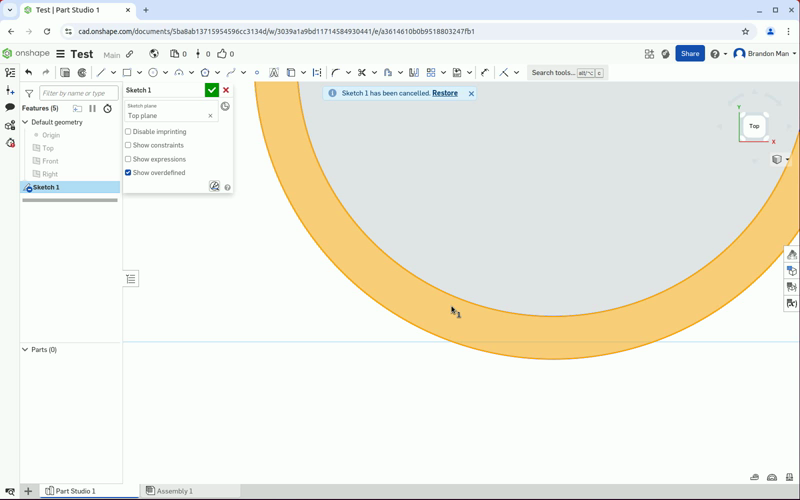
scroll(-6)
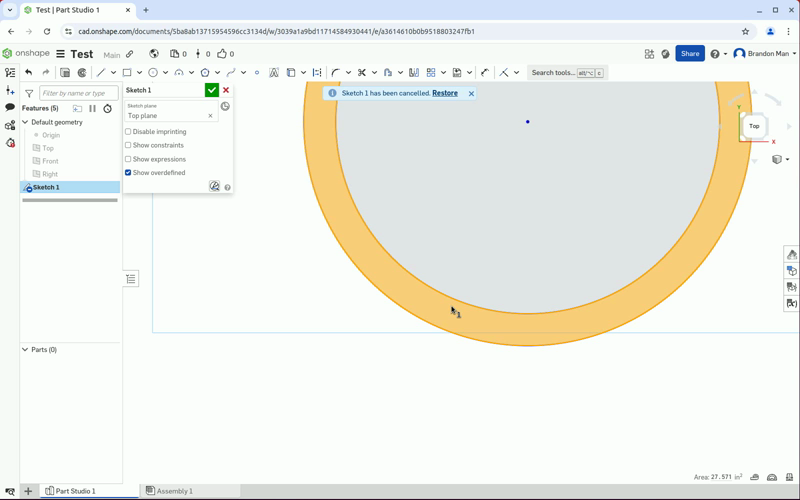
scroll(-6)
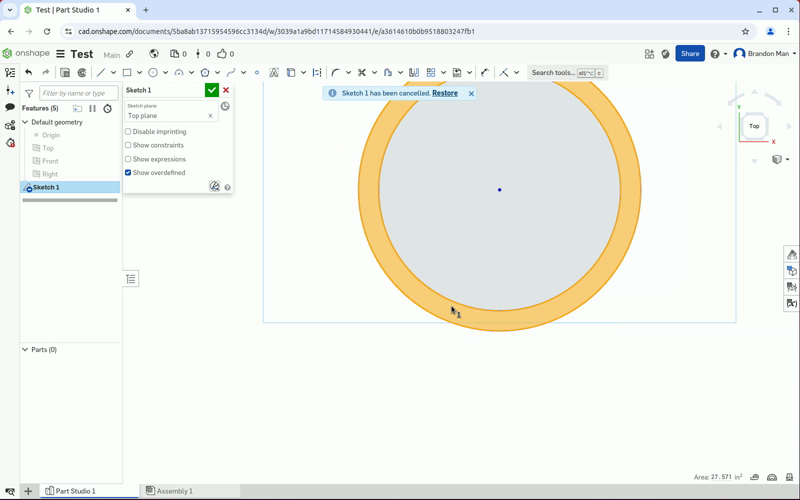
scroll(-6)
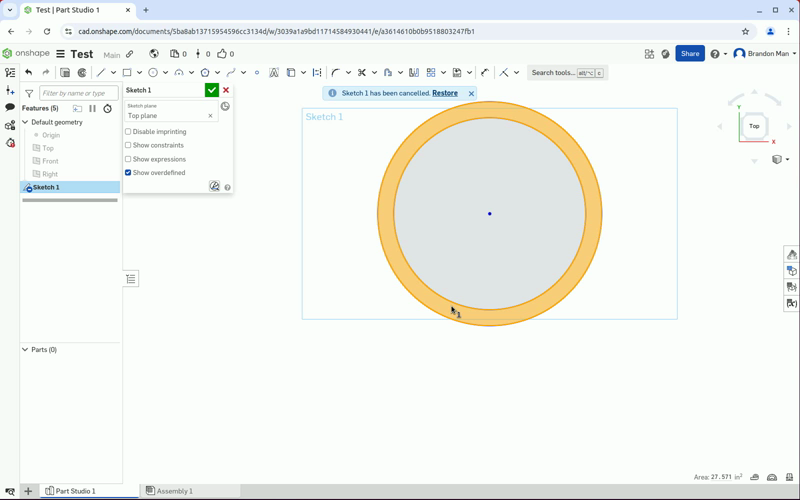
scroll(-6)
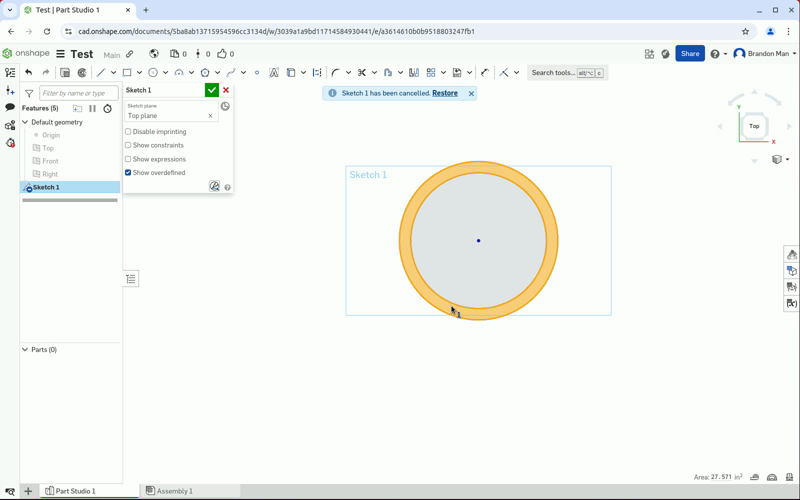
scroll(-6)
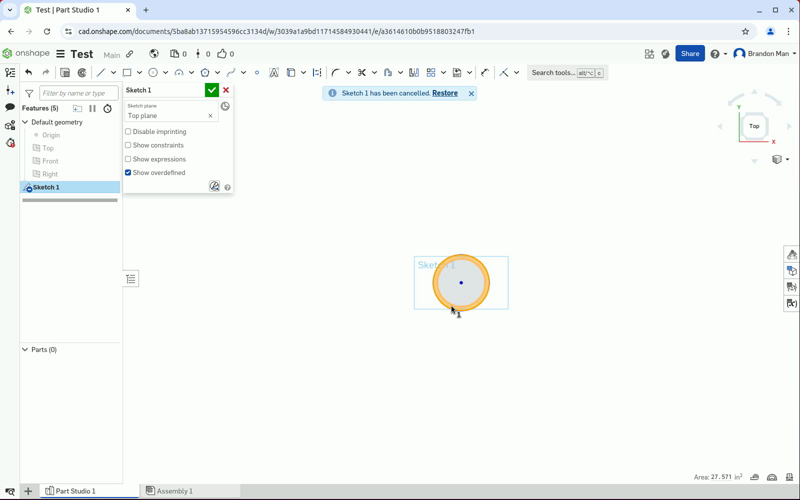
mouse_move(73, 352)
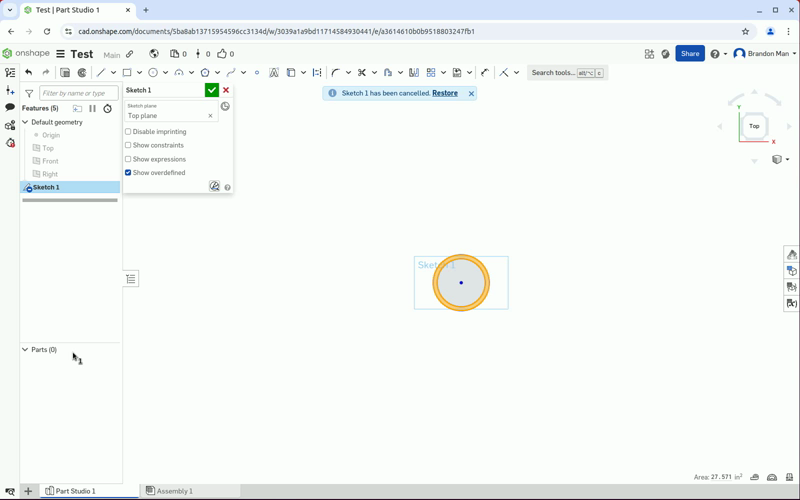
key(shift+y)
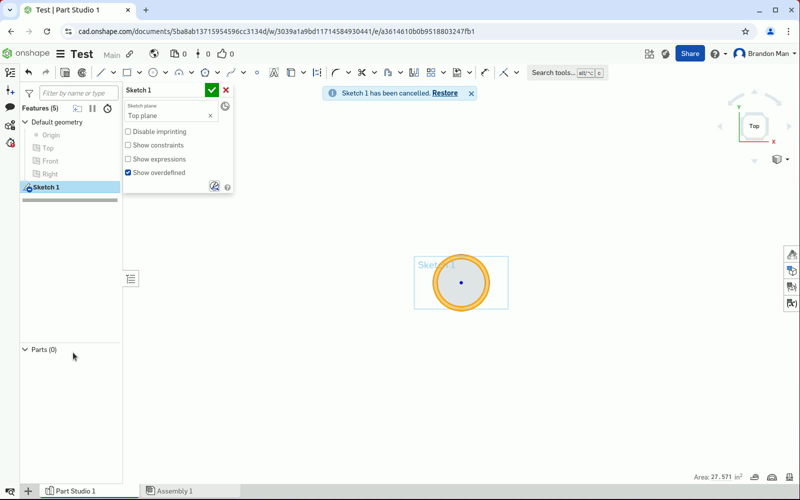
key(shift+e)
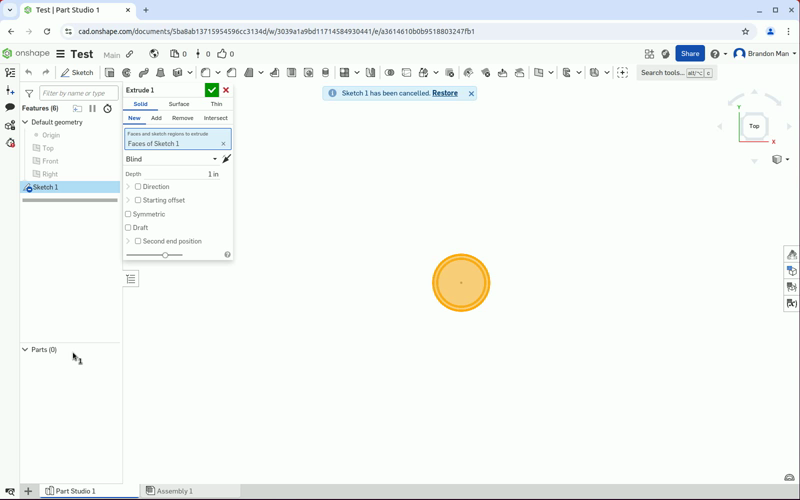
mouse_move(143, 106)
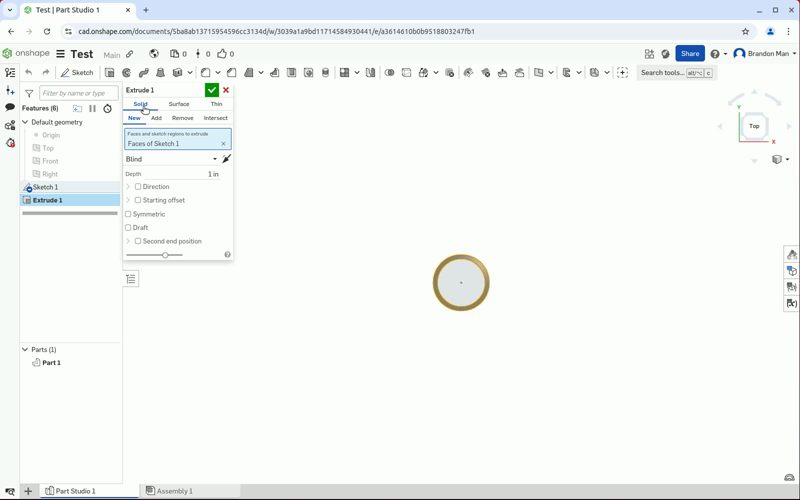
click(143, 106)
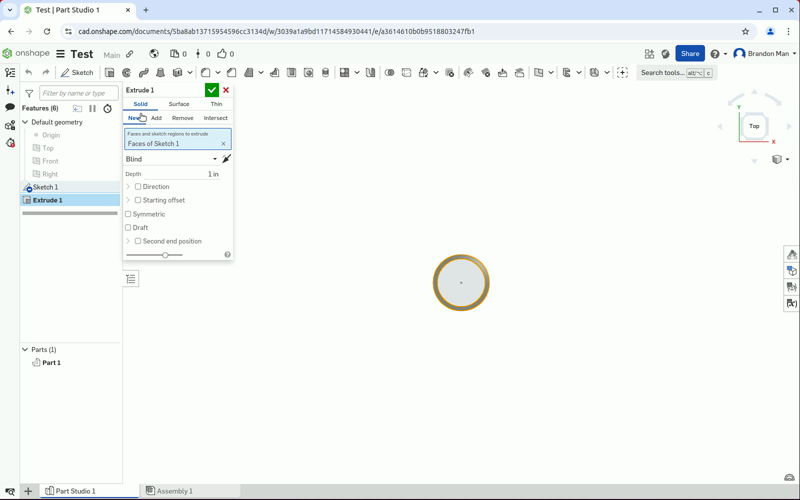
mouse_move(137, 120)
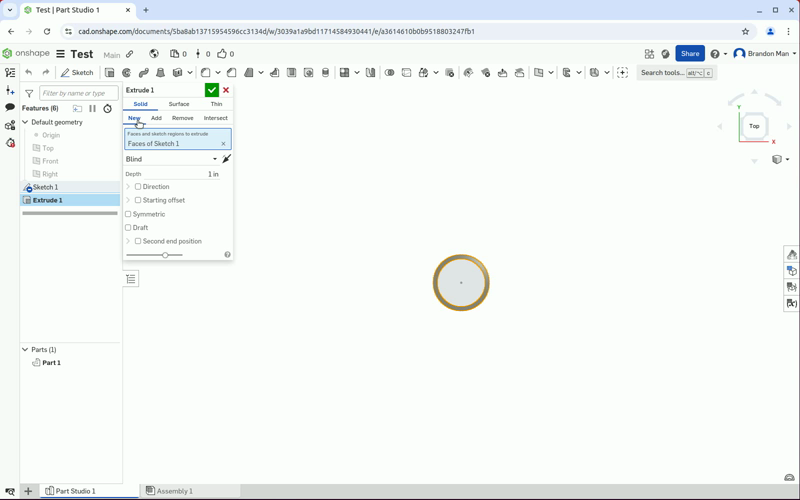
click(137, 120)
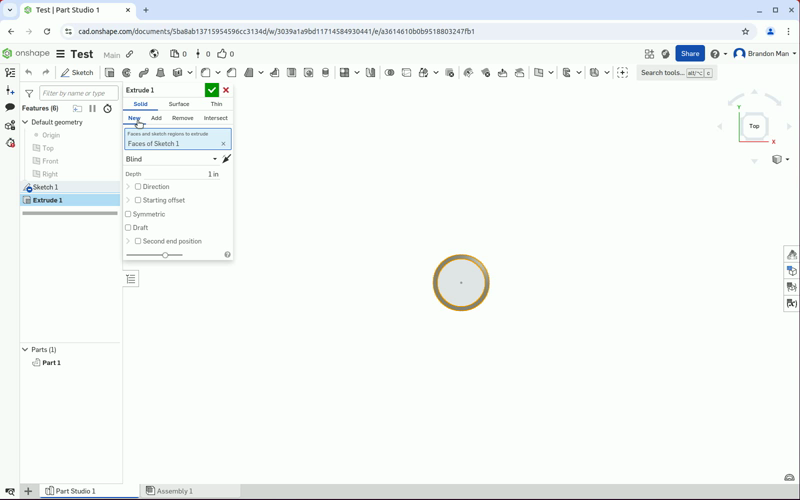
key(tab, 4)
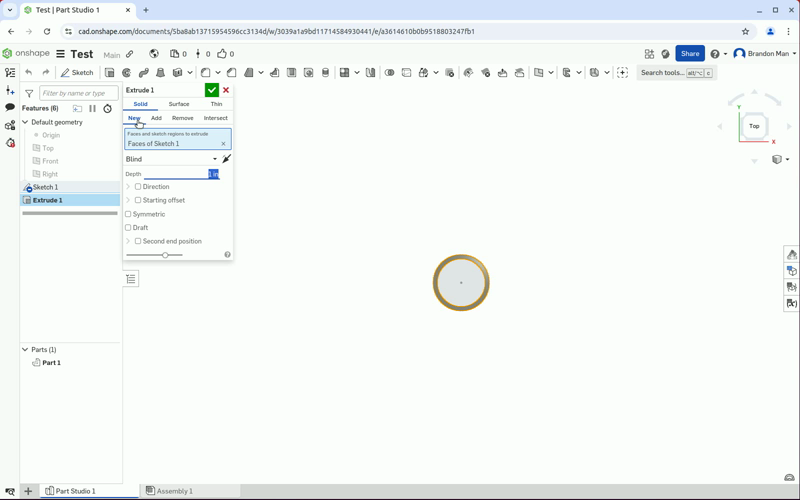
text(23.108)
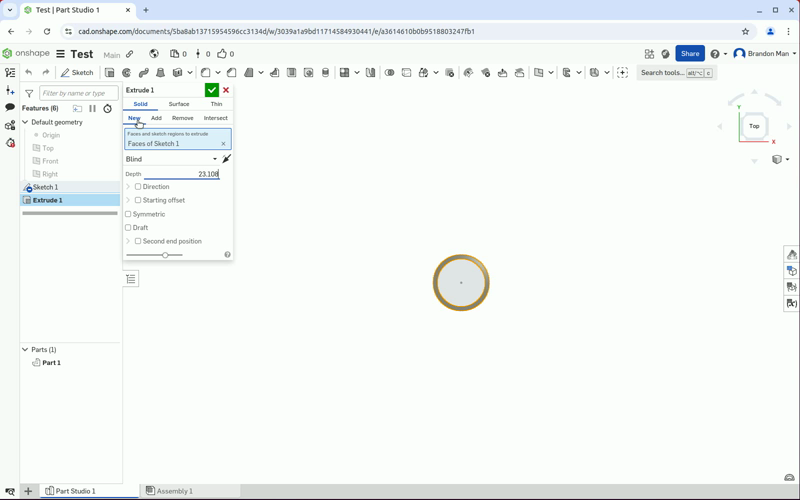
key(enter)
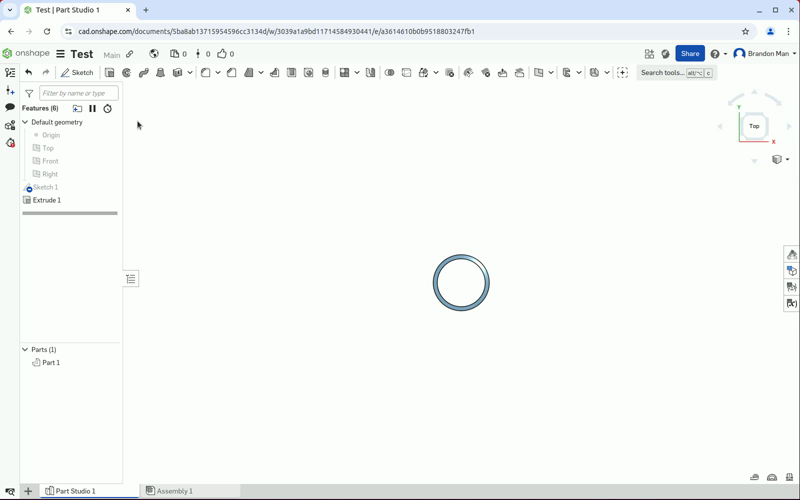
key(shift+h)
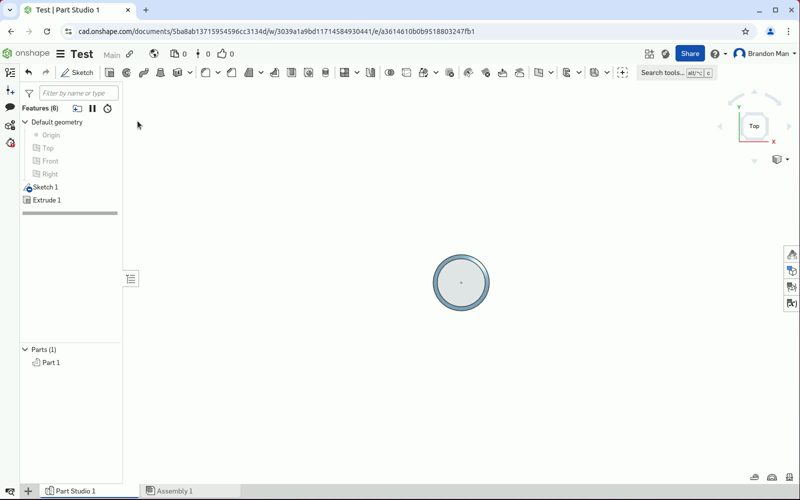
key(shift+h)
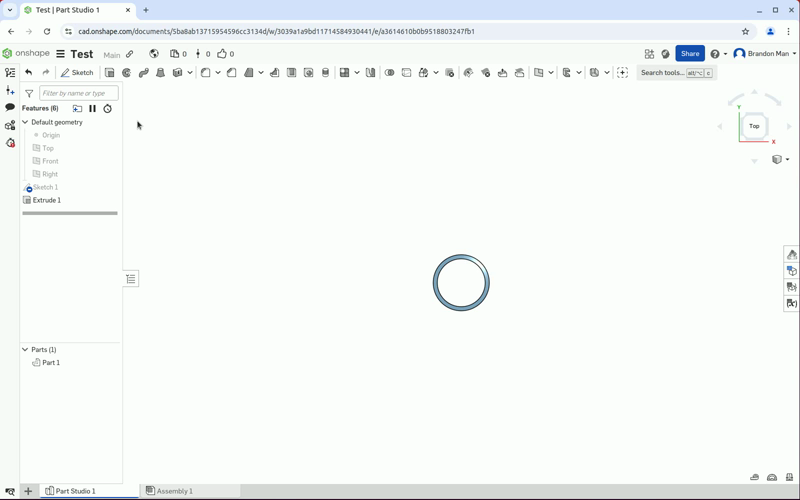
mouse_move(73, 189)
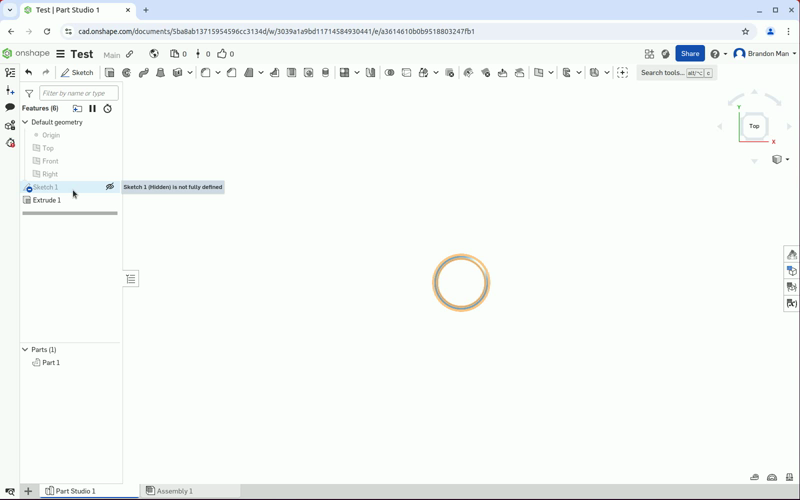
click(73, 189)
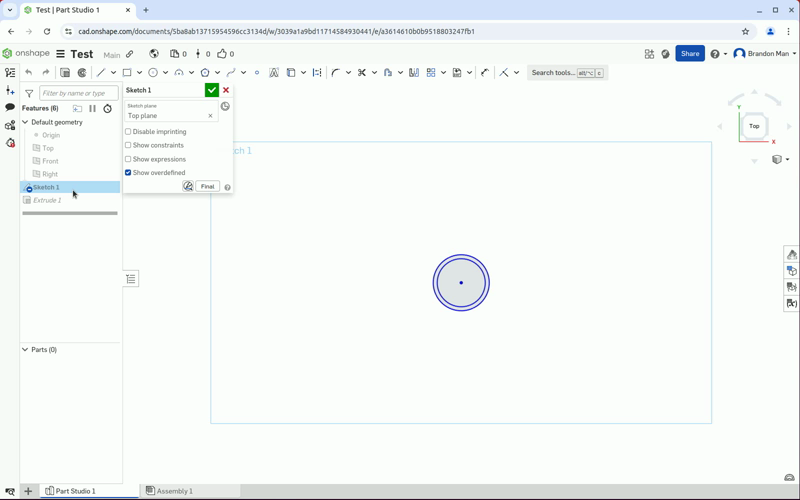
mouse_move(229, 92)
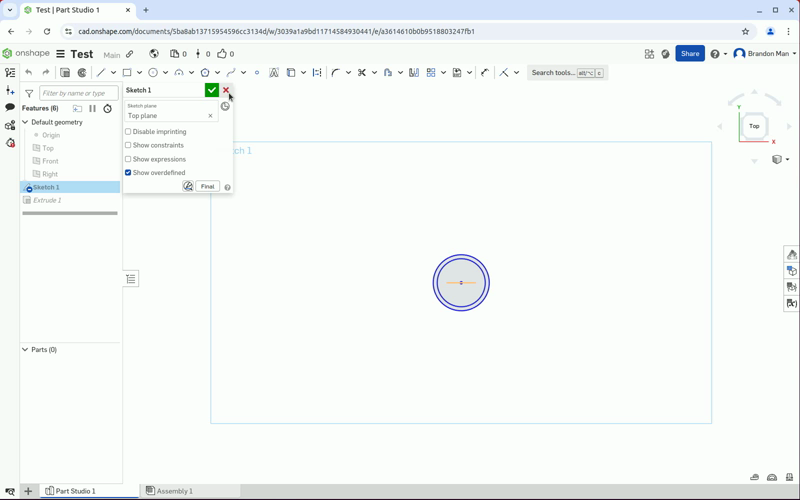
click(229, 92)
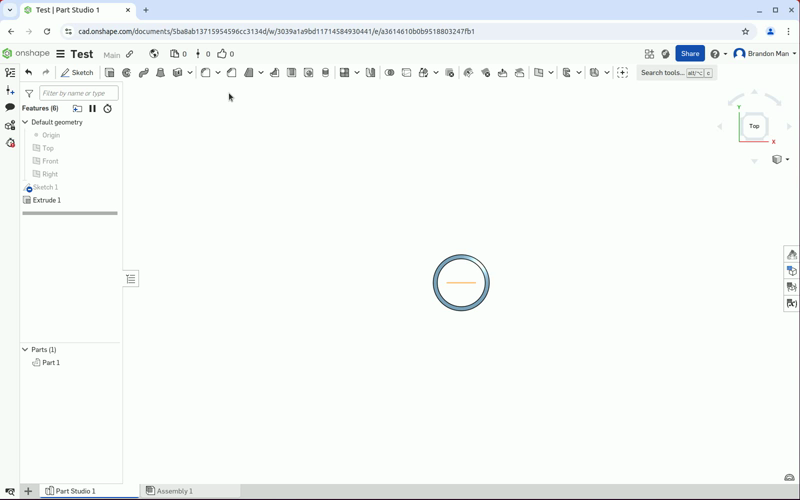
mouse_move(541, 75)
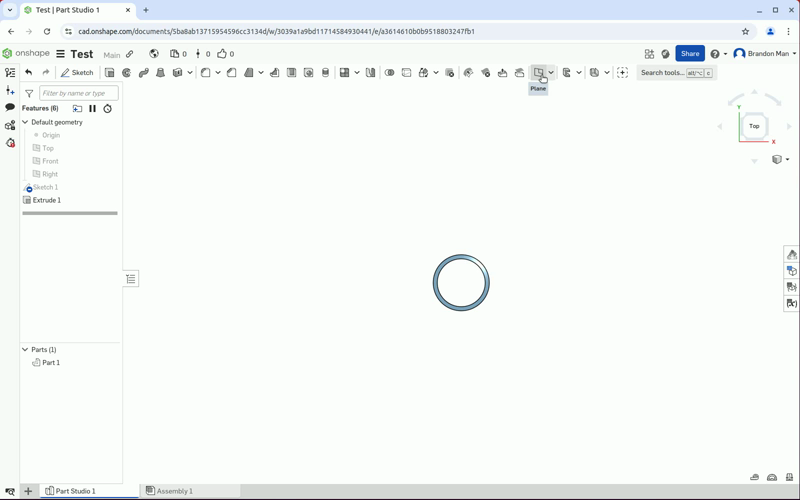
click(541, 75)
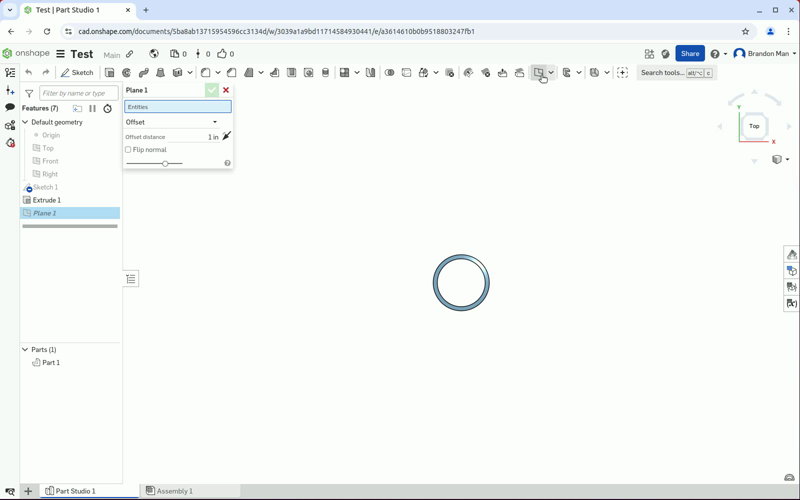
mouse_move(73, 150)
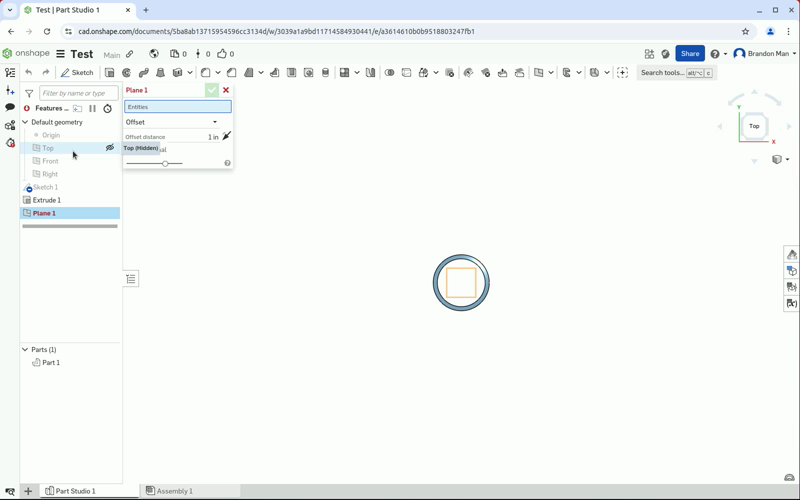
click(73, 150)
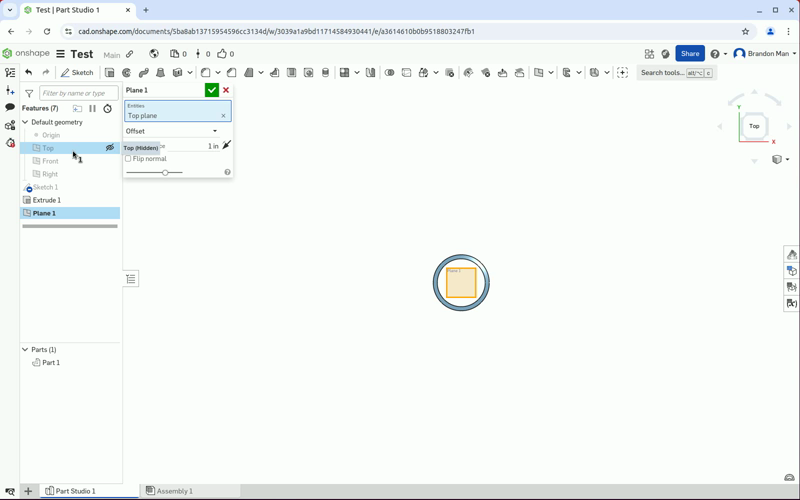
key(tab, 2)
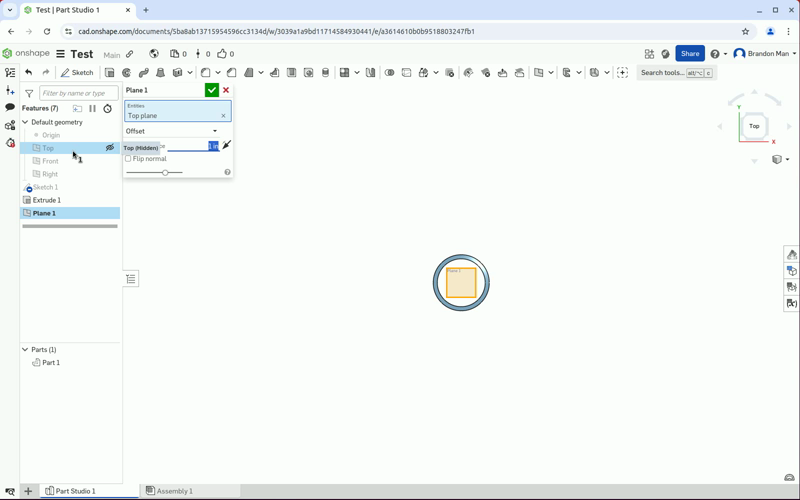
text(23.108)
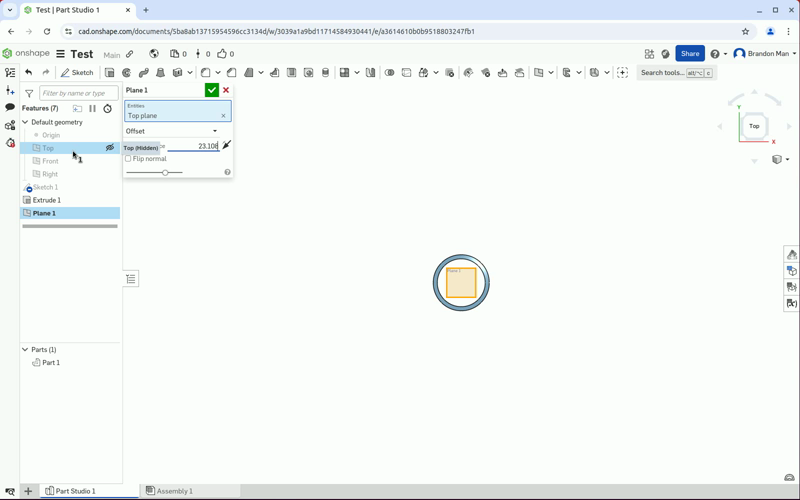
key(enter, 2)
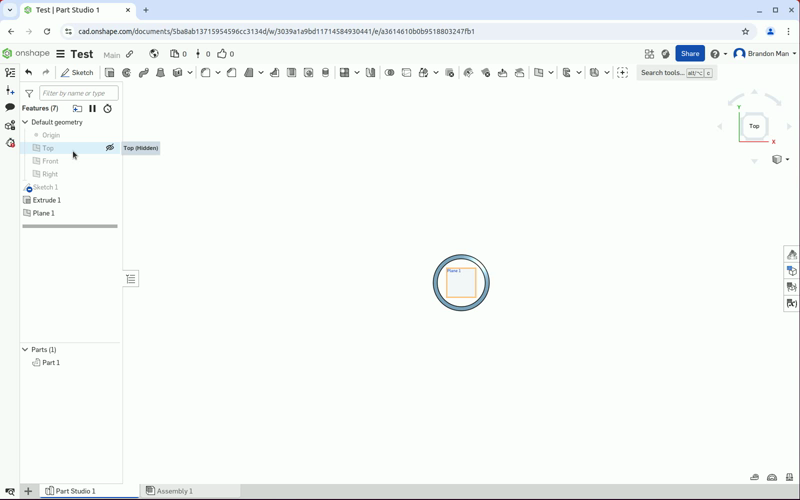
key(shift+s)
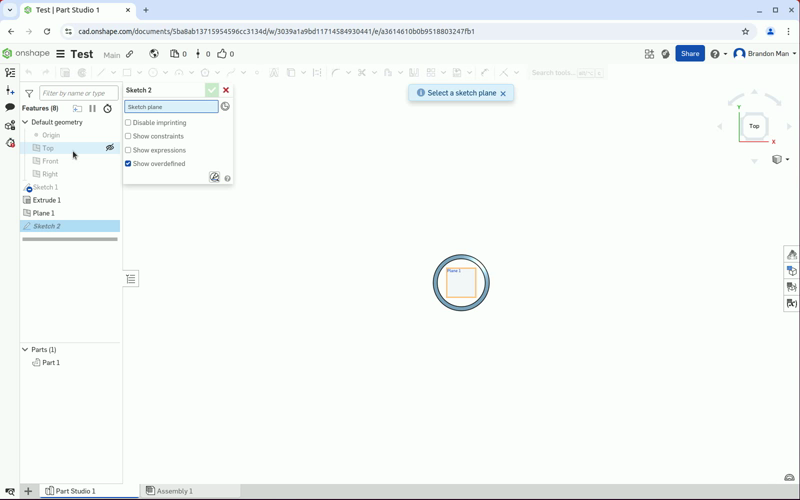
mouse_move(73, 215)
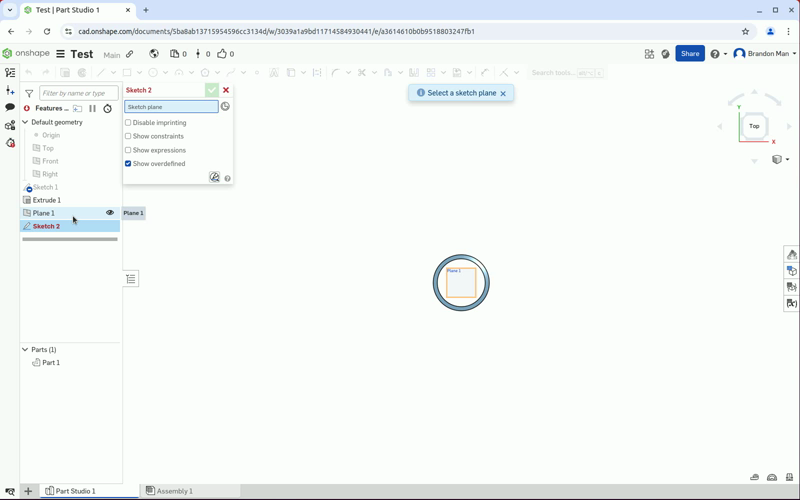
click(73, 215)
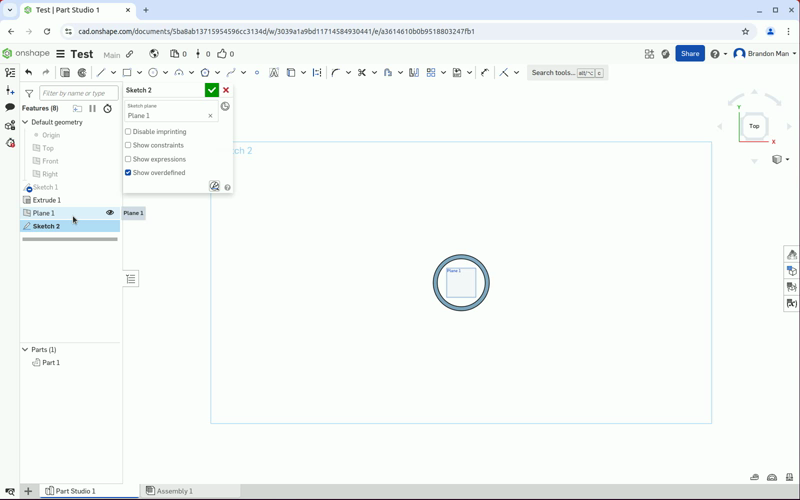
mouse_move(73, 352)
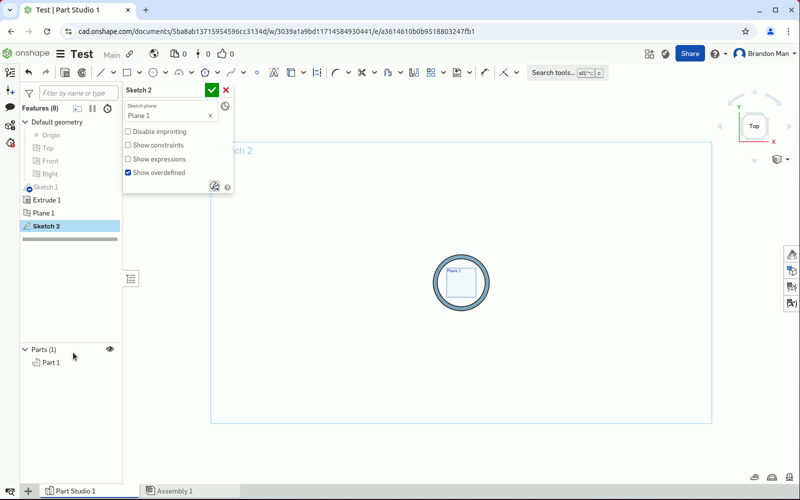
key(y)
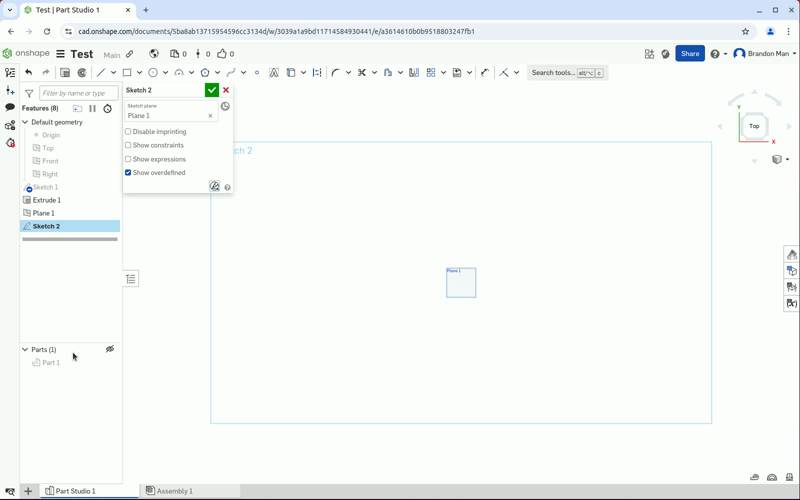
key(l)
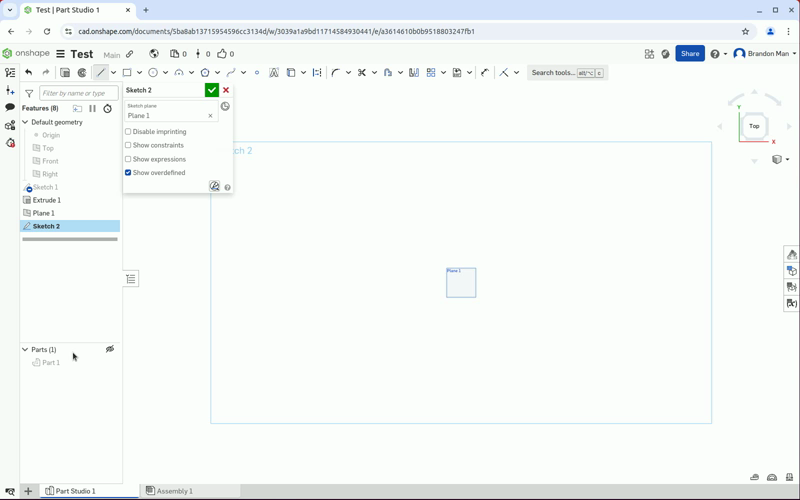
key_down(shift)
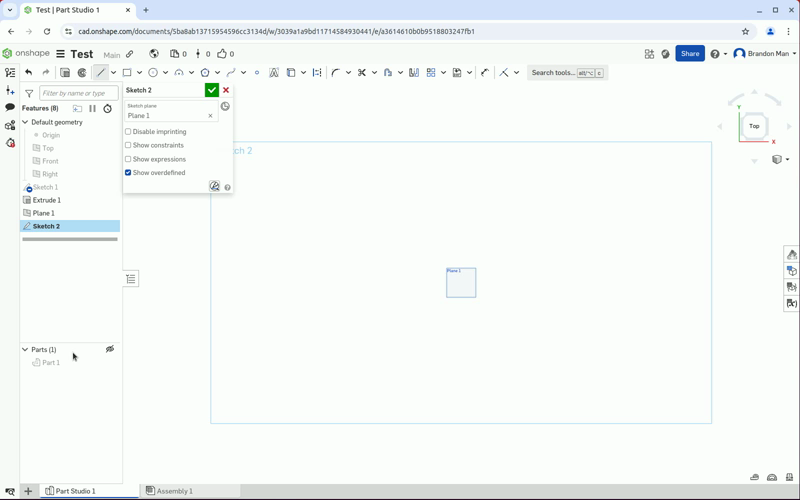
mouse_move(453, 308)
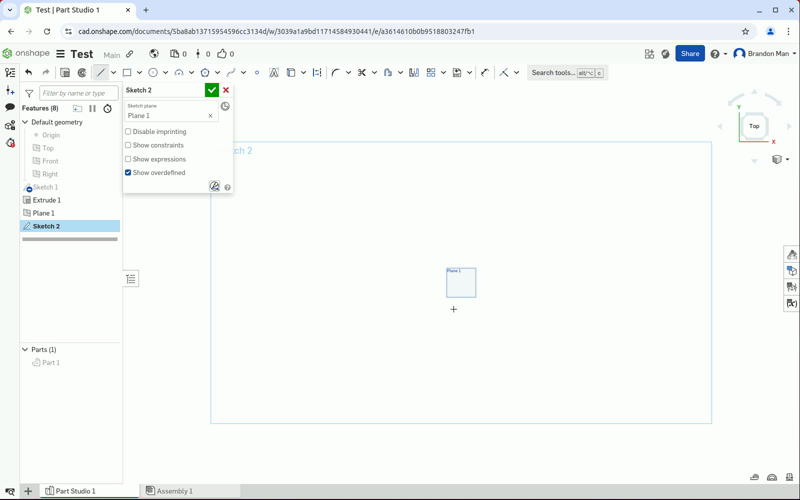
click(453, 308)
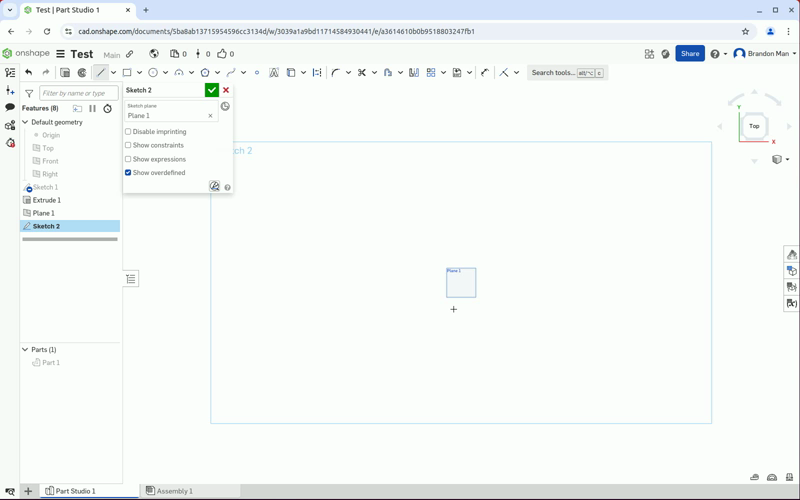
key_up(shift)
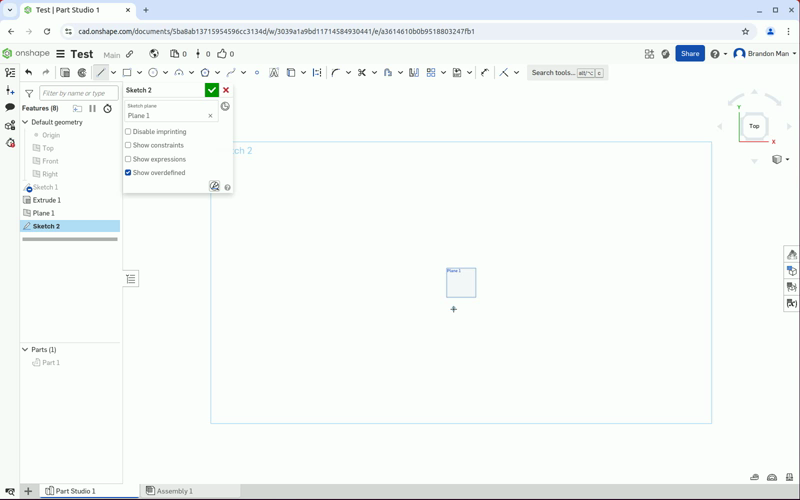
key_down(shift)
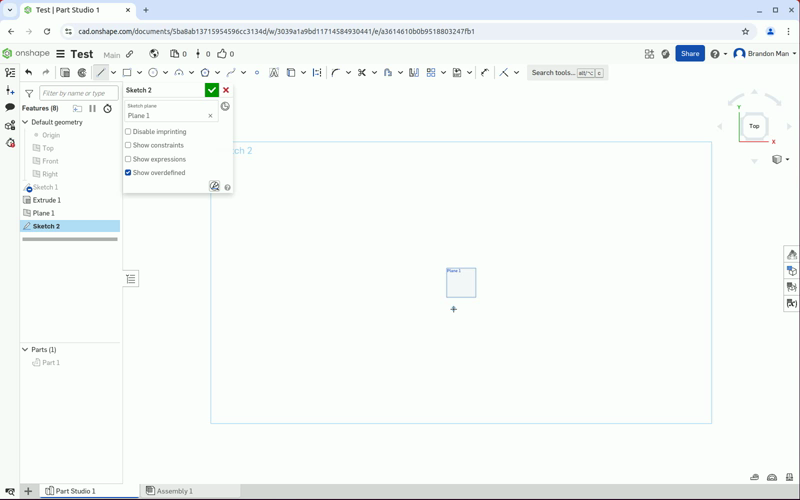
mouse_move(483, 308)
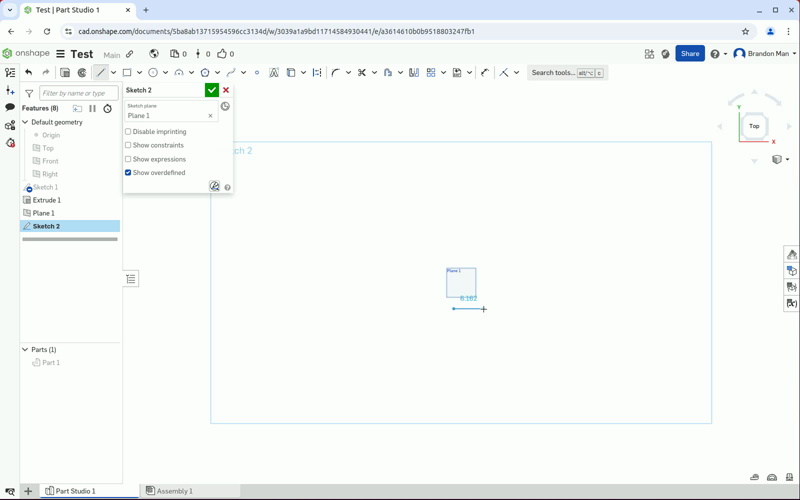
mouse_move(453, 305)
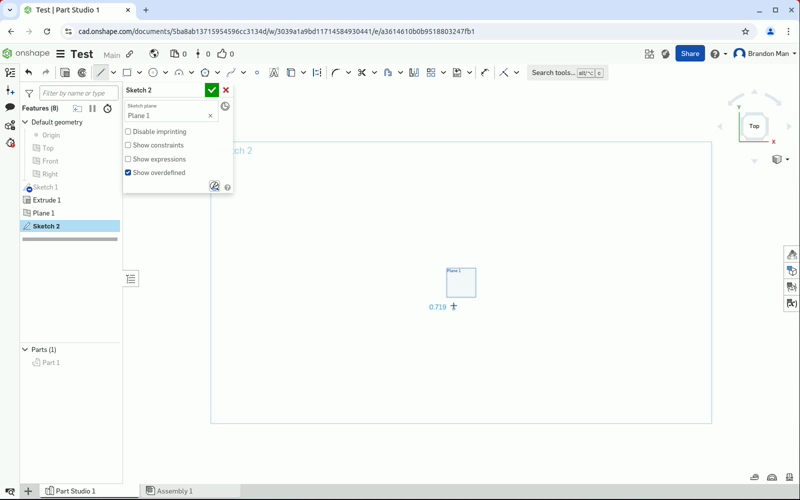
scroll(6)
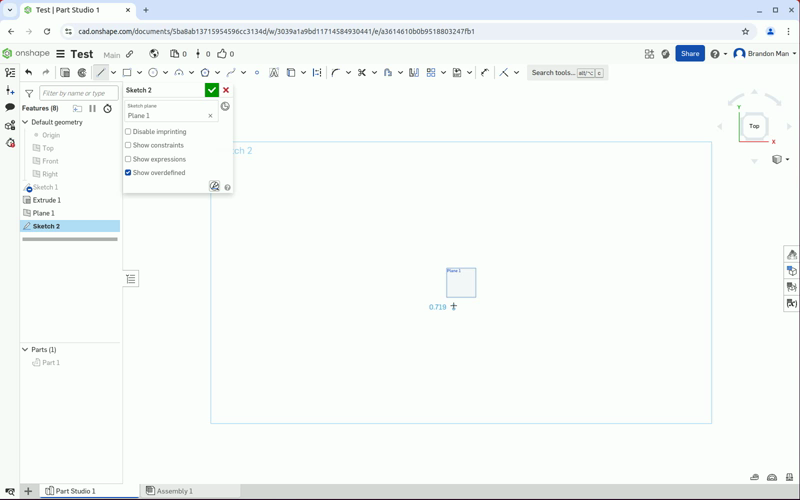
scroll(6)
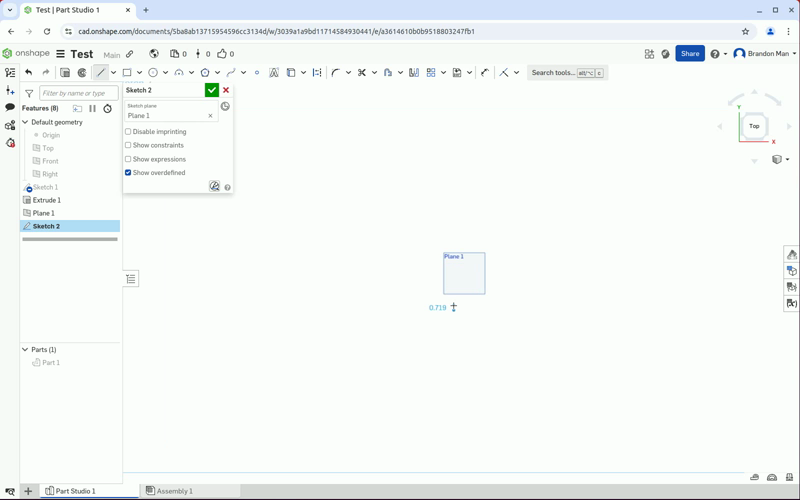
scroll(6)
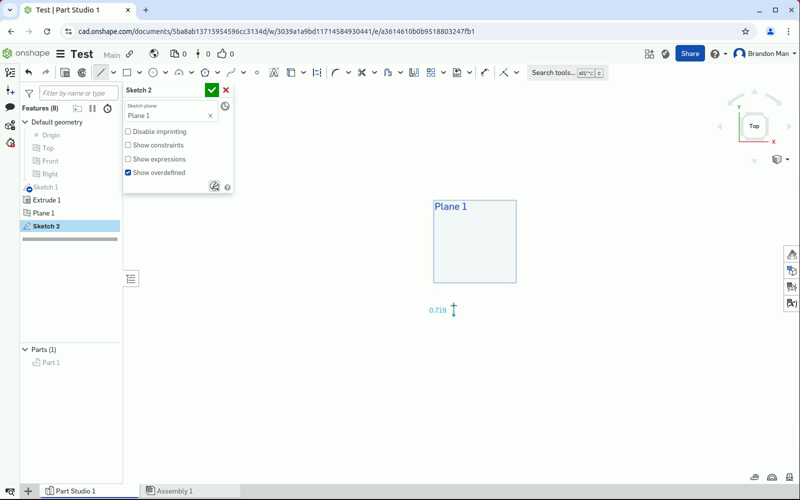
scroll(6)
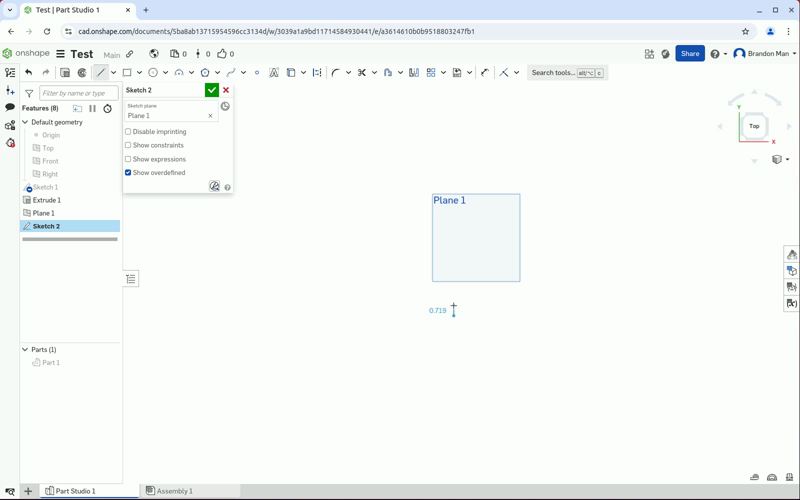
scroll(6)
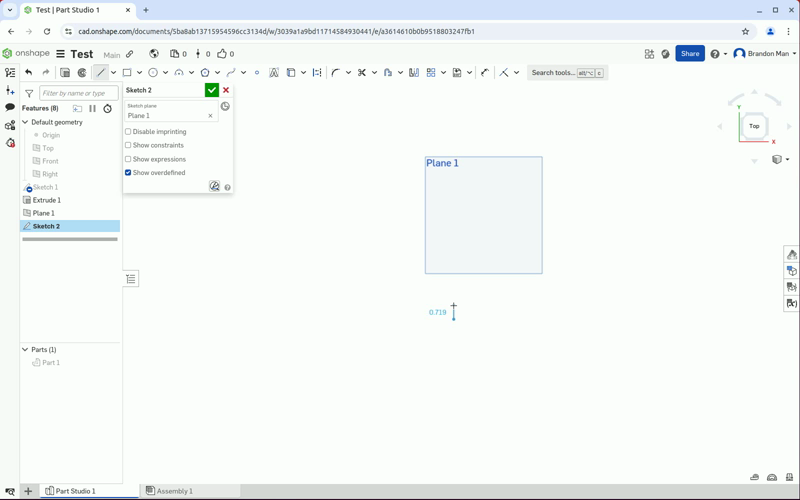
scroll(6)
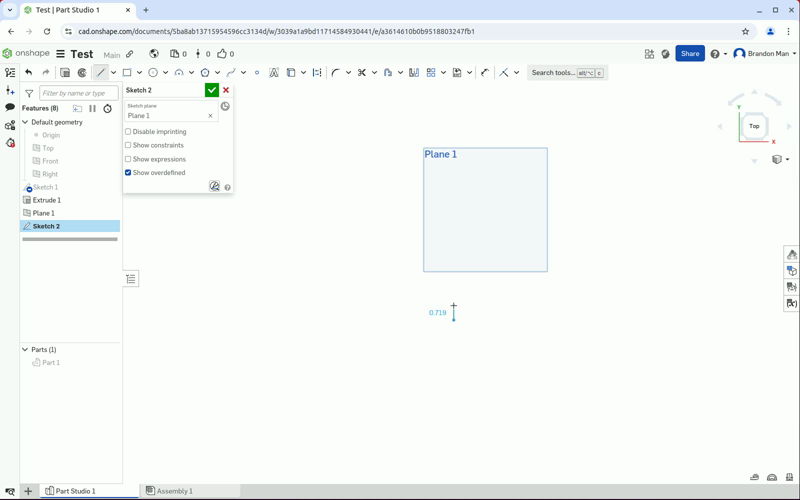
scroll(6)
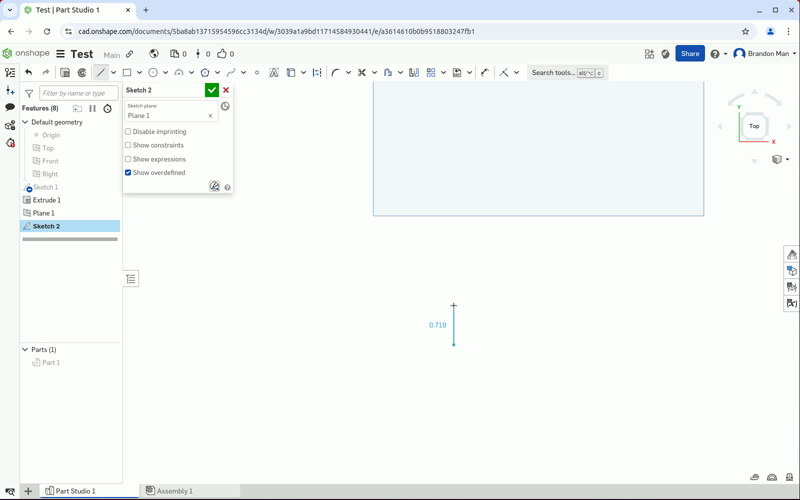
click(453, 305)
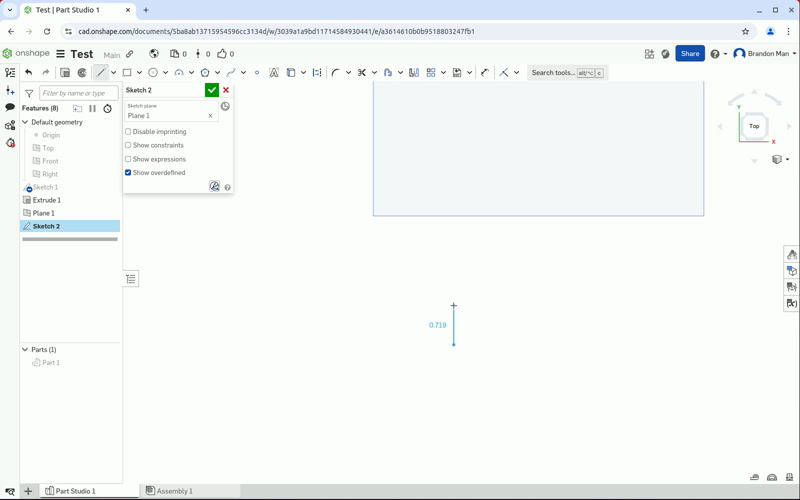
scroll(-6)
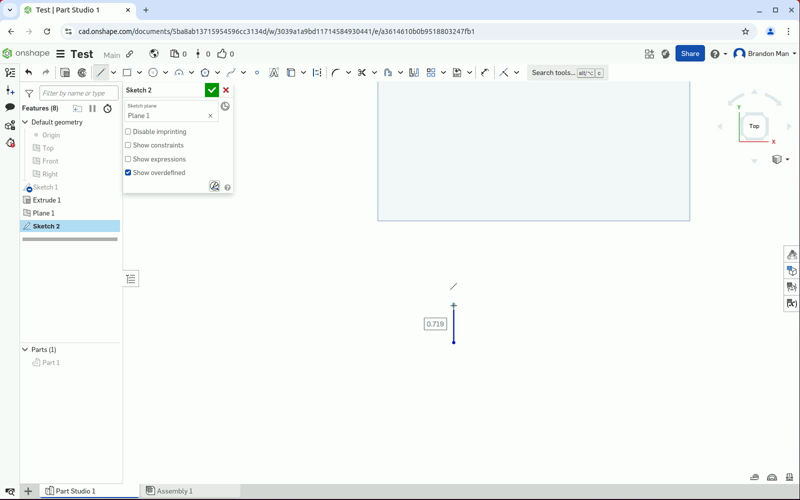
scroll(-6)
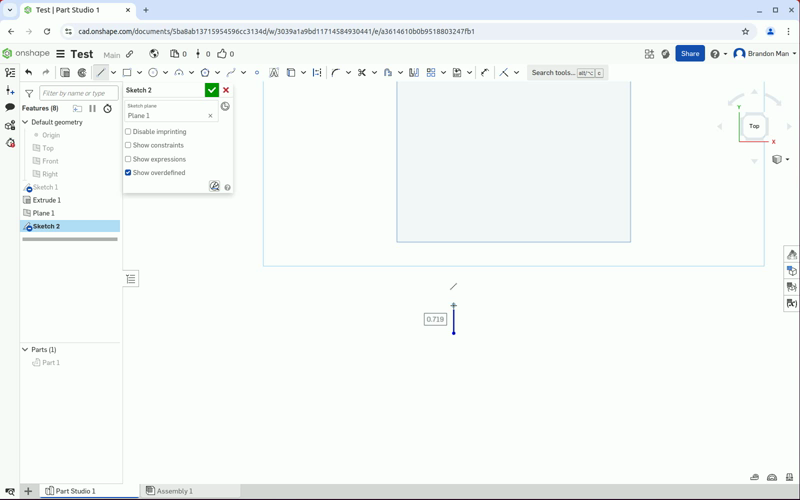
scroll(-6)
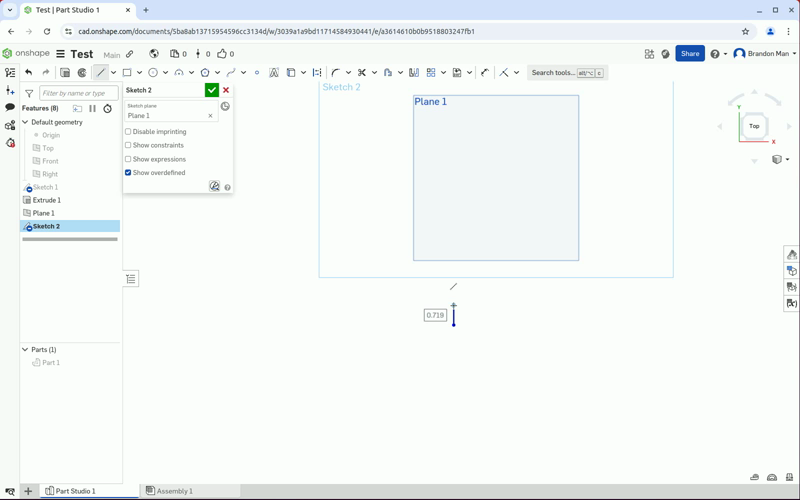
scroll(-6)
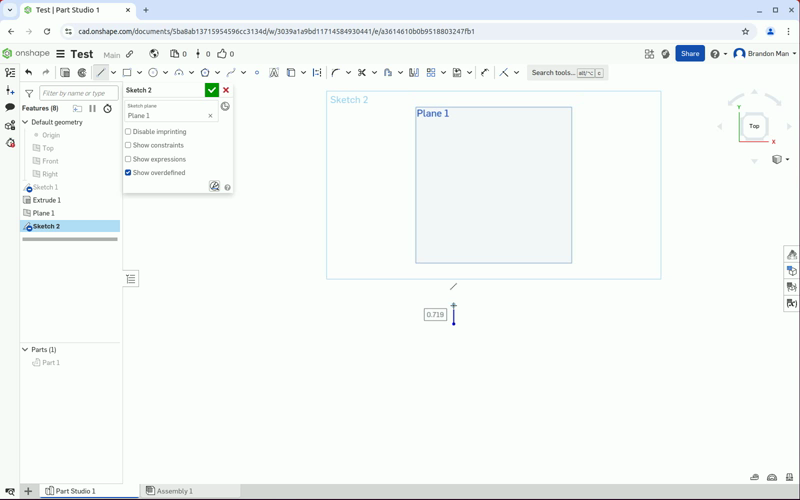
scroll(-6)
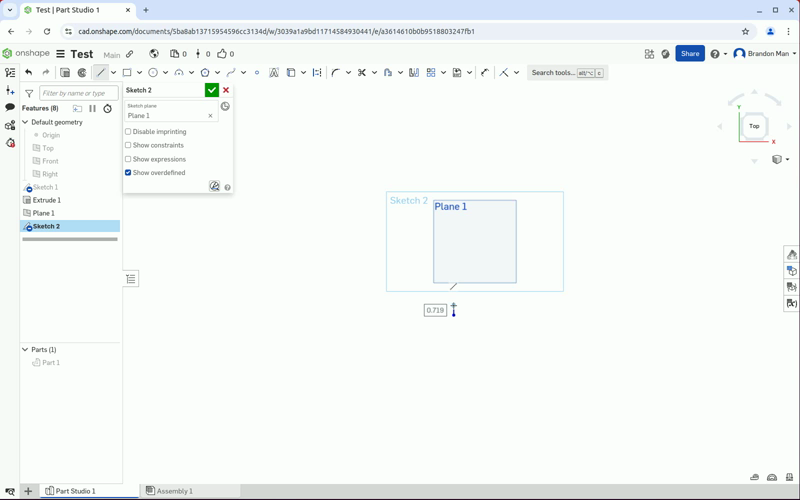
scroll(-6)
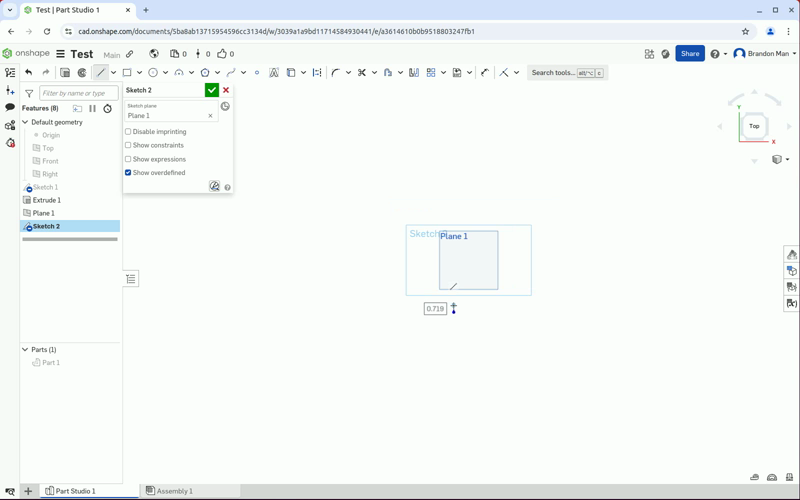
scroll(-6)
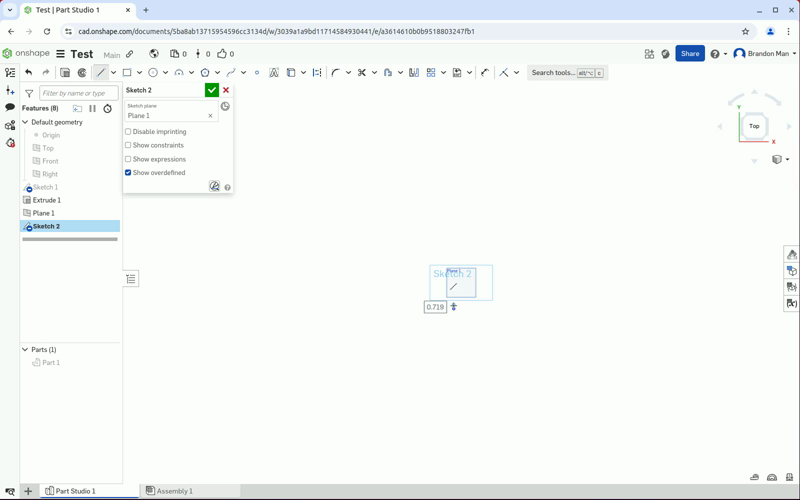
key_up(shift)
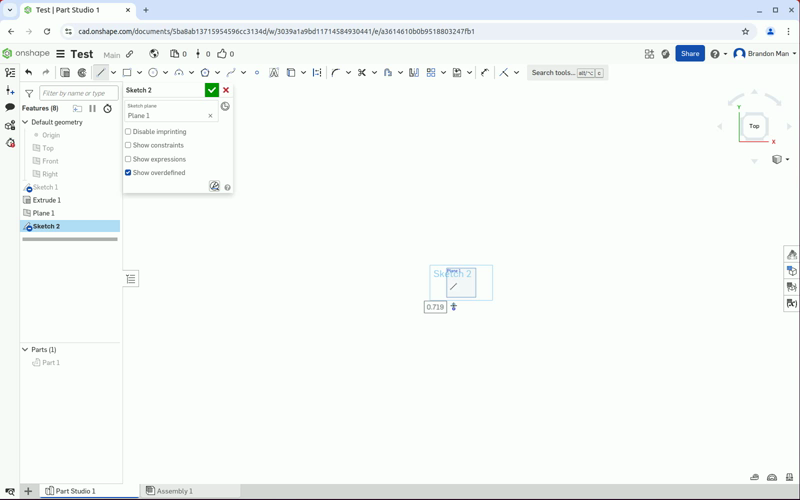
key(esc)
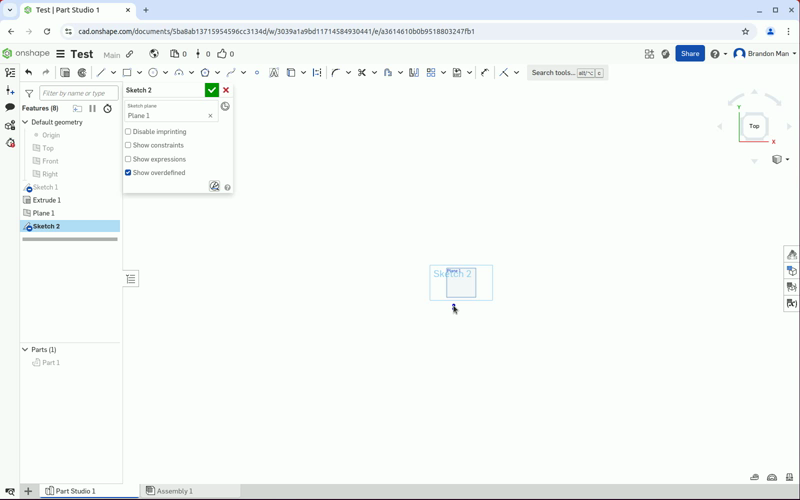
key(a)
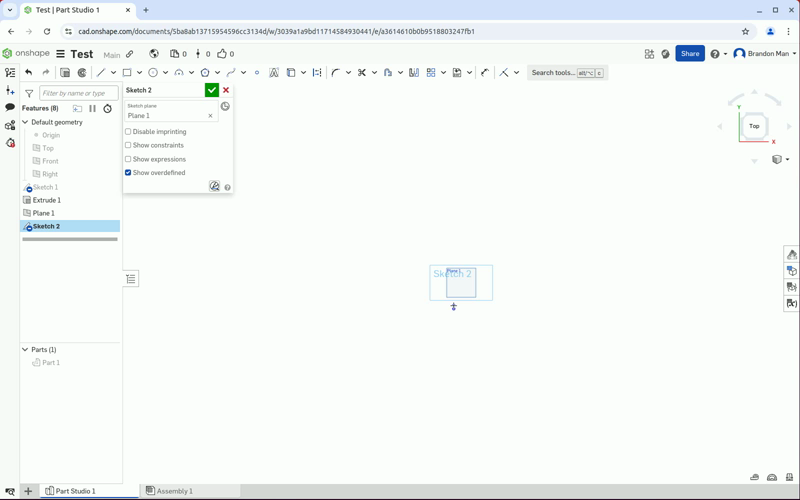
mouse_move(453, 305)
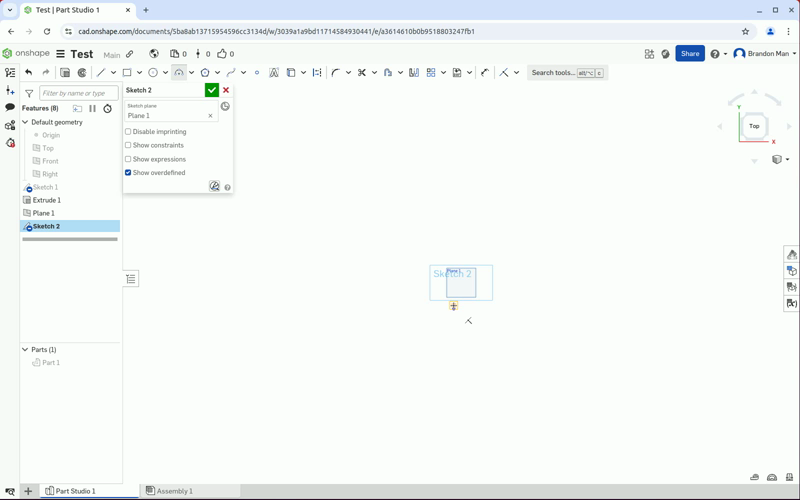
scroll(6)
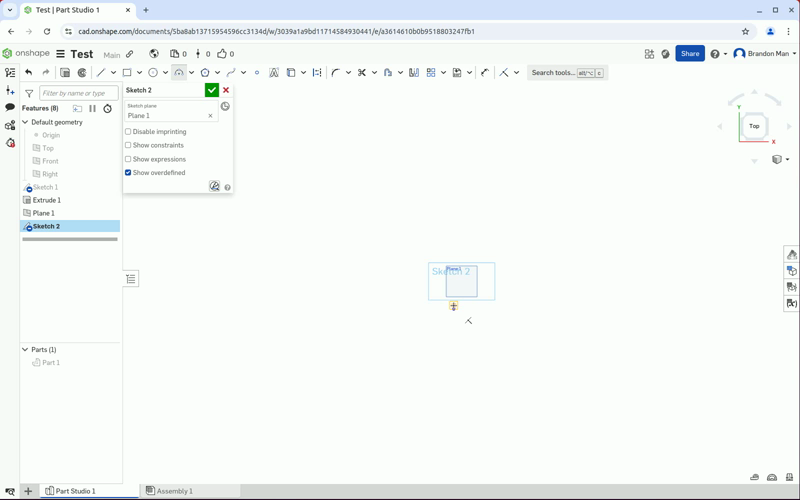
scroll(6)
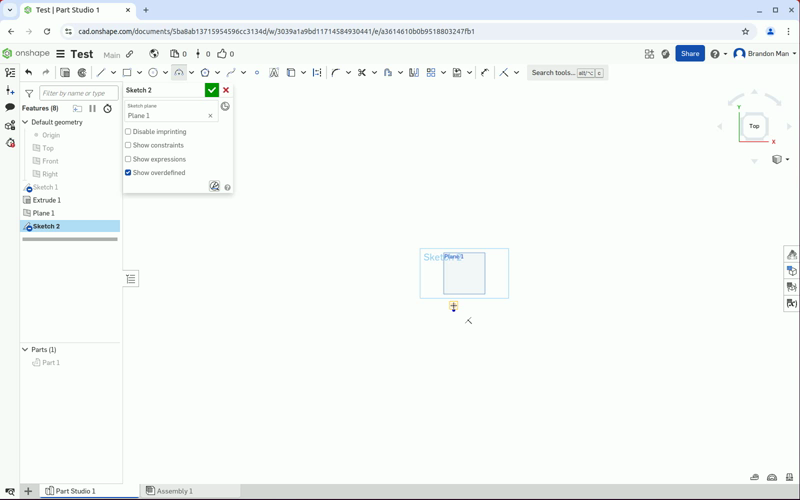
scroll(6)
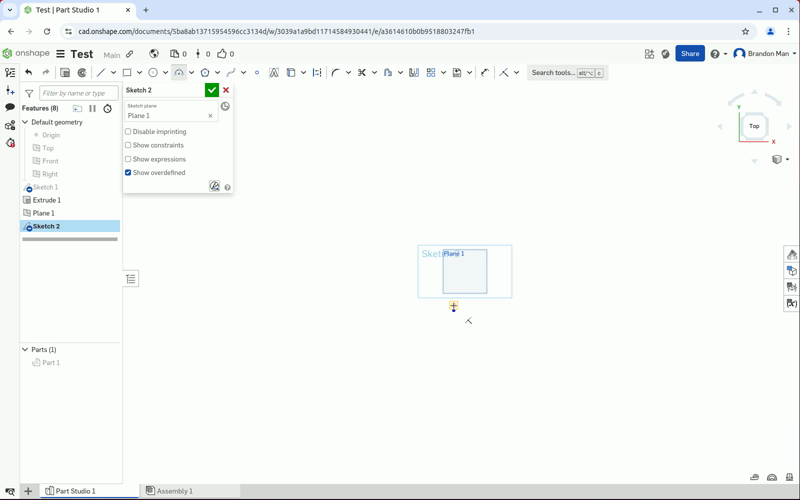
scroll(6)
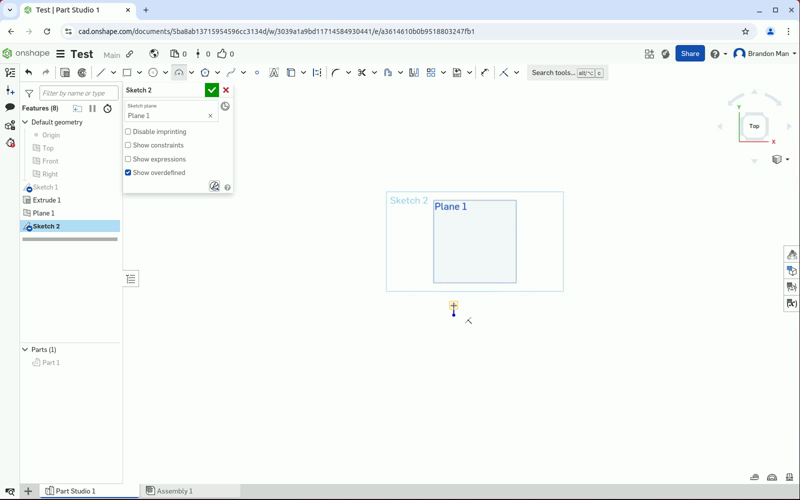
scroll(6)
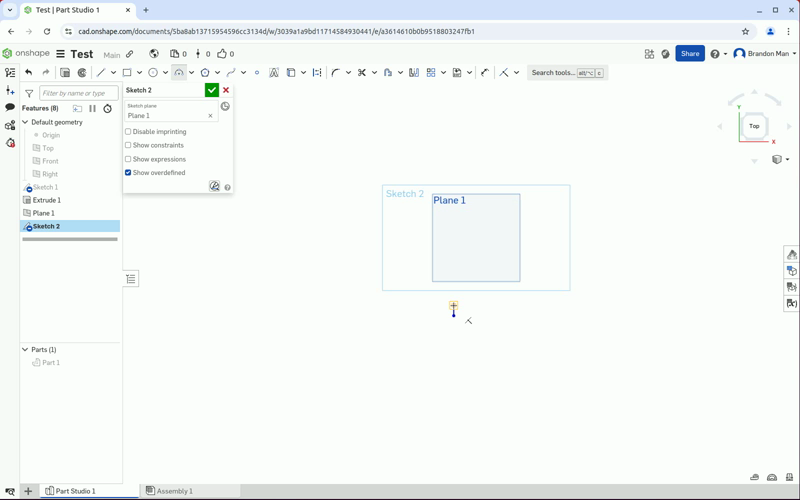
scroll(6)
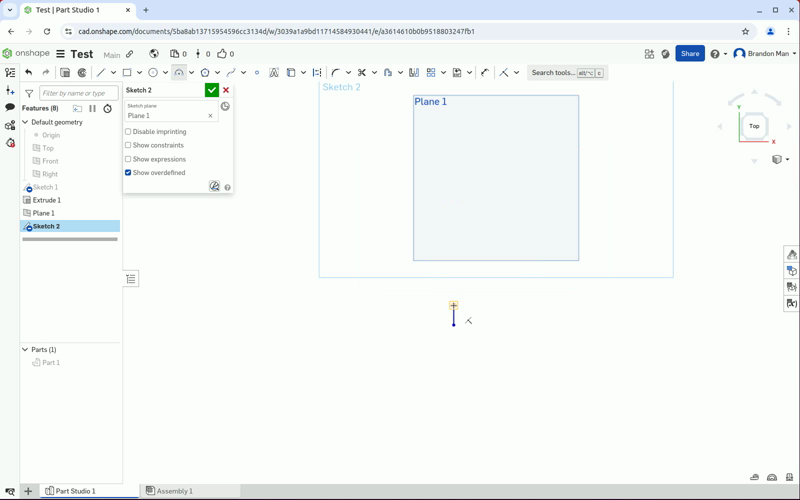
scroll(6)
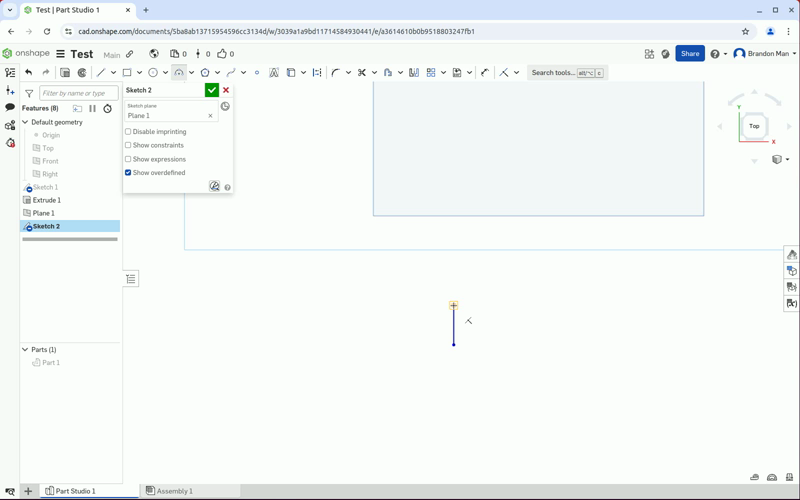
click(453, 305)
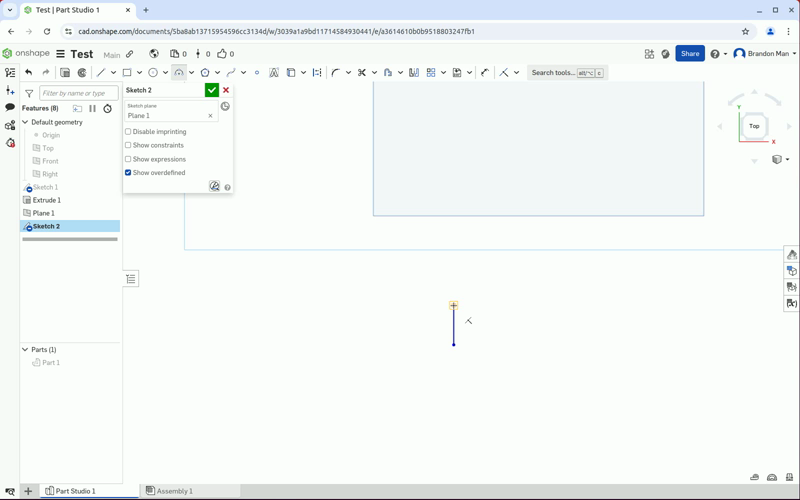
scroll(-6)
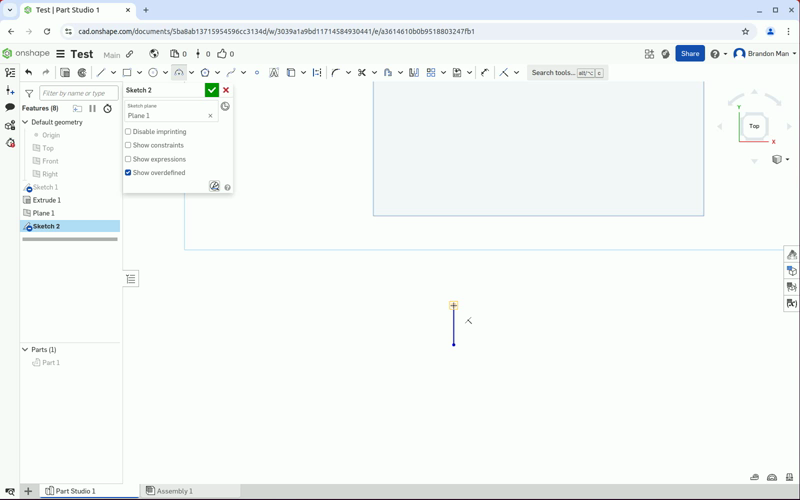
scroll(-6)
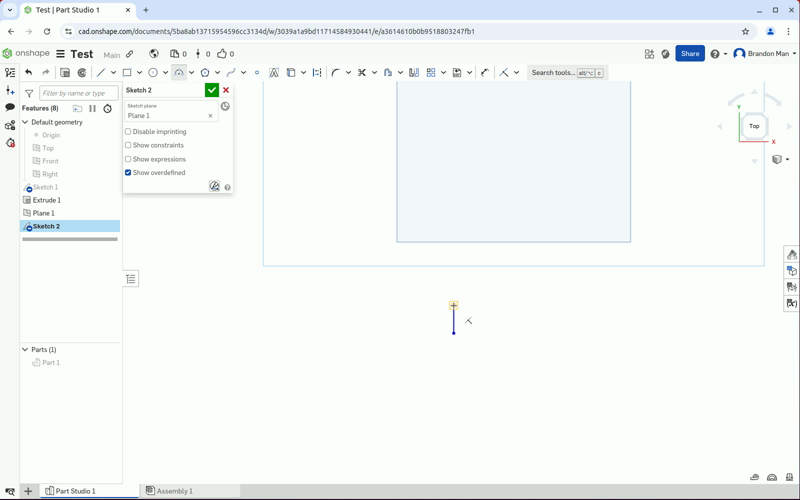
scroll(-6)
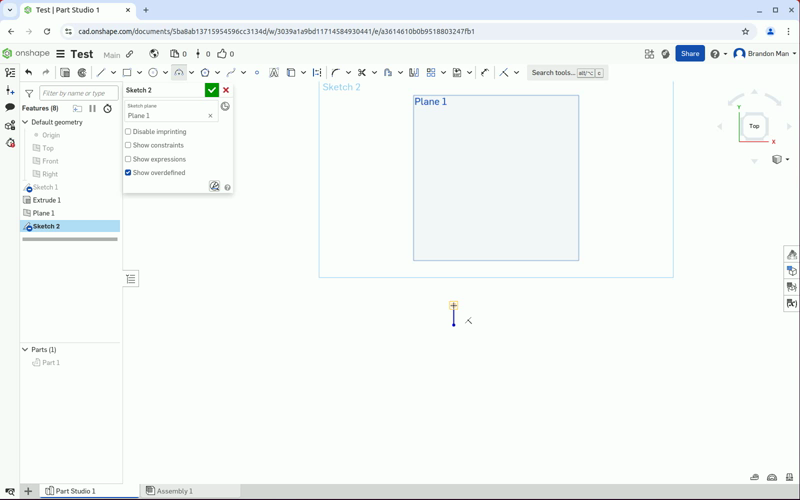
scroll(-6)
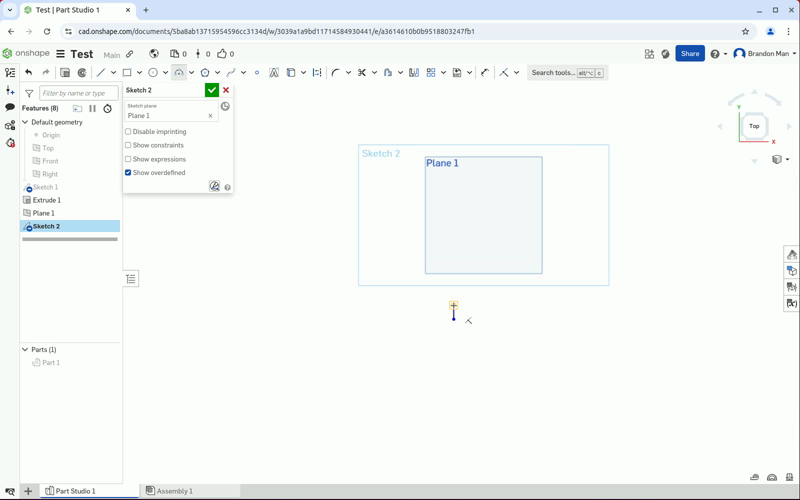
scroll(-6)
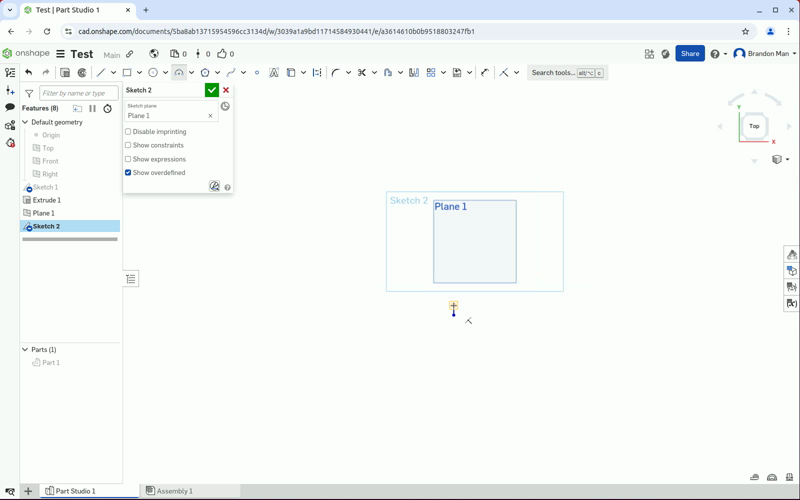
scroll(-6)
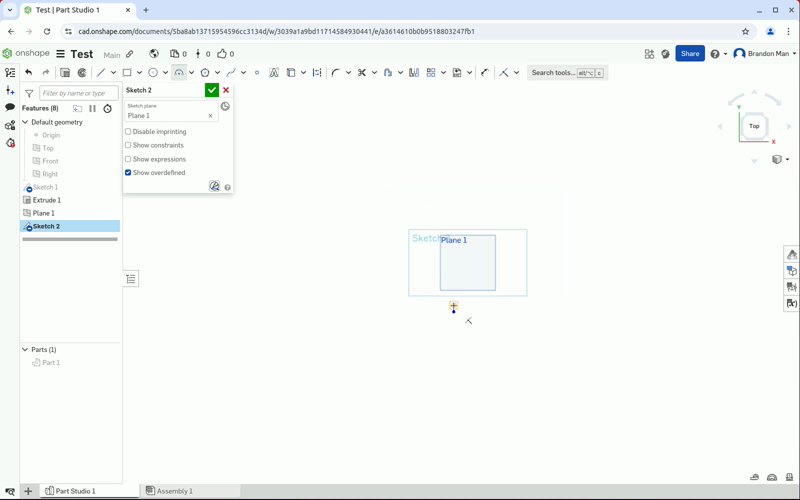
scroll(-6)
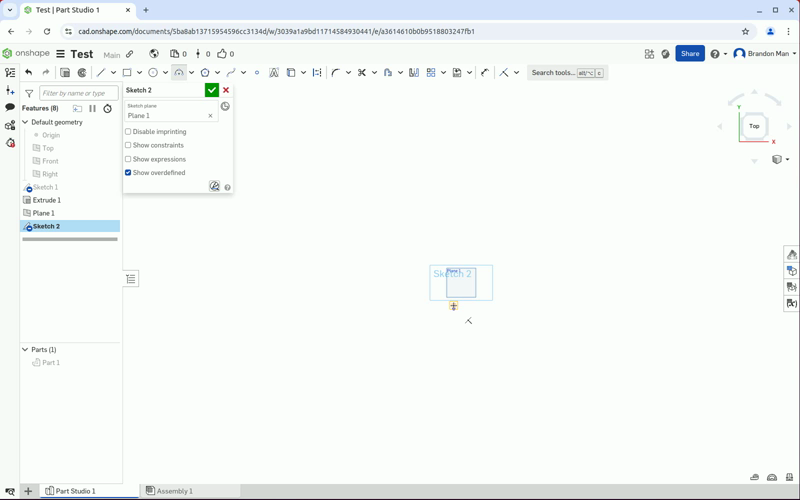
key_down(shift)
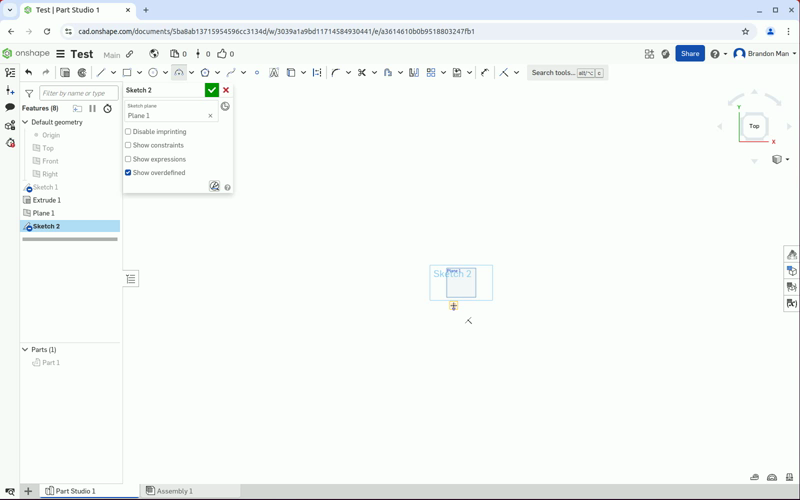
mouse_move(453, 259)
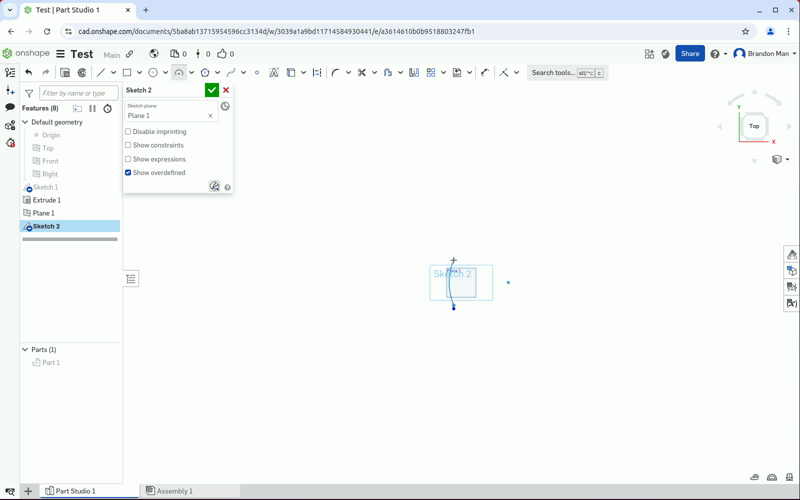
click(453, 259)
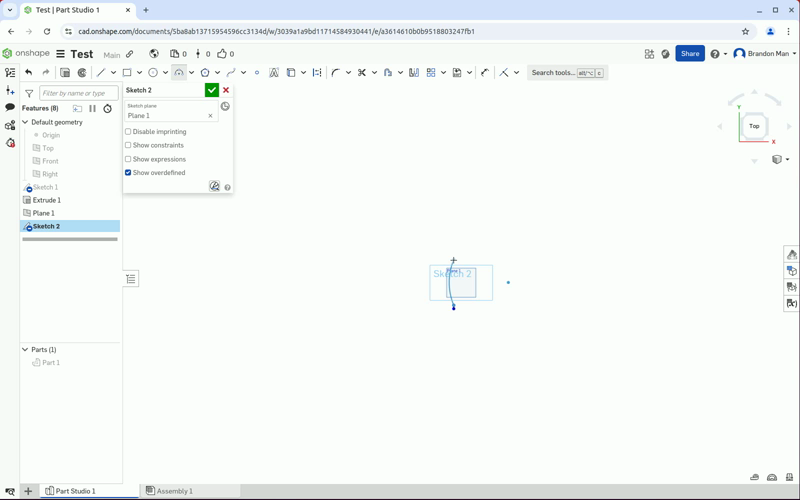
mouse_move(437, 282)
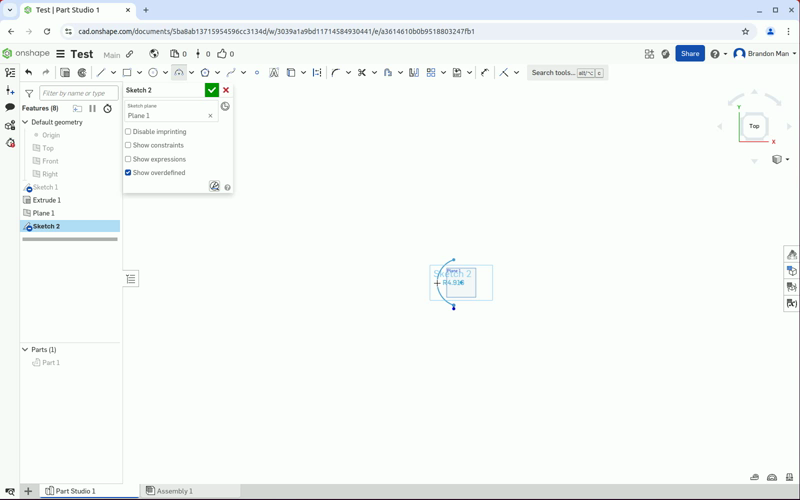
click(437, 282)
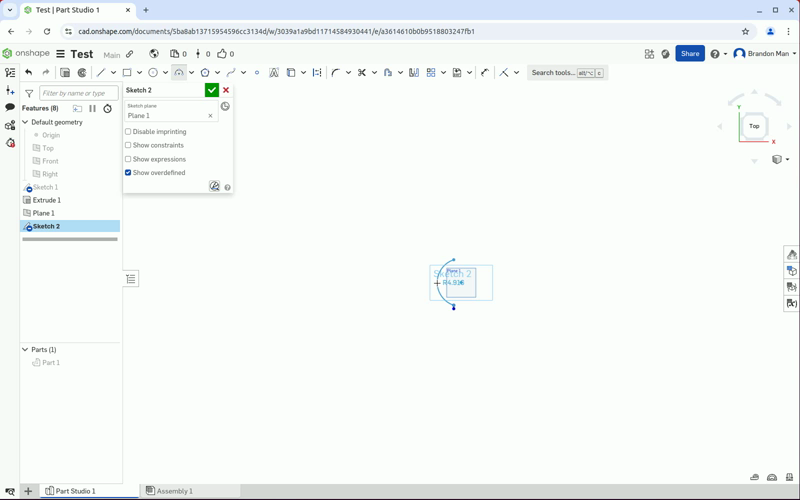
key_up(shift)
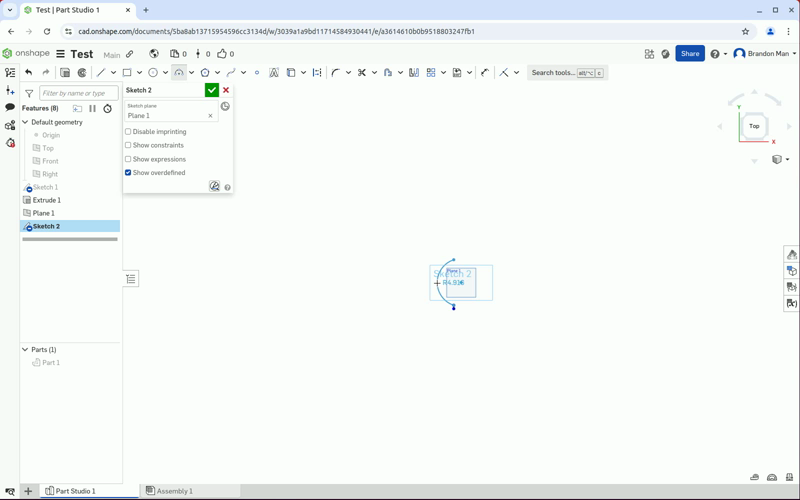
key(esc)
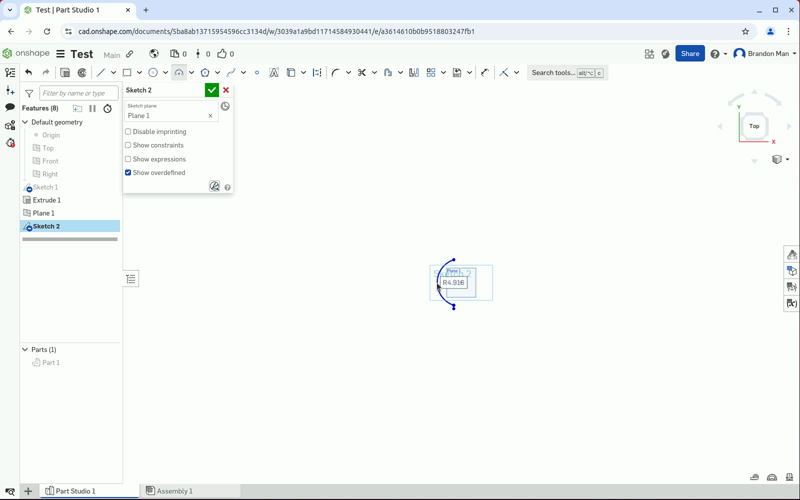
key(l)
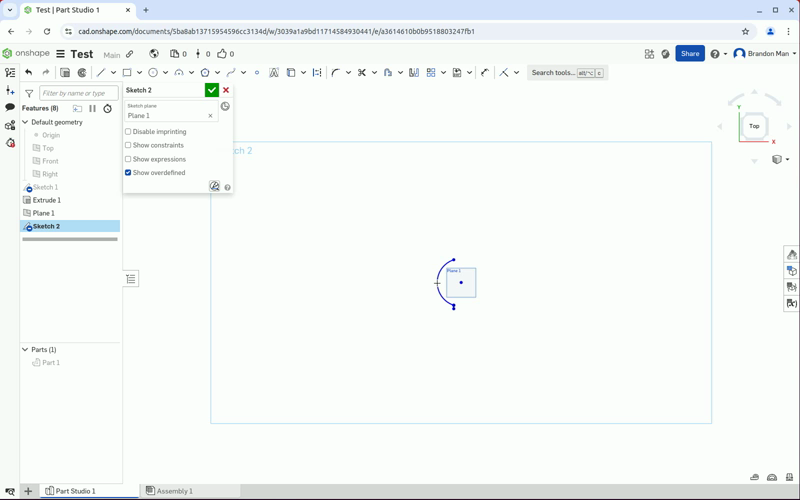
mouse_move(453, 259)
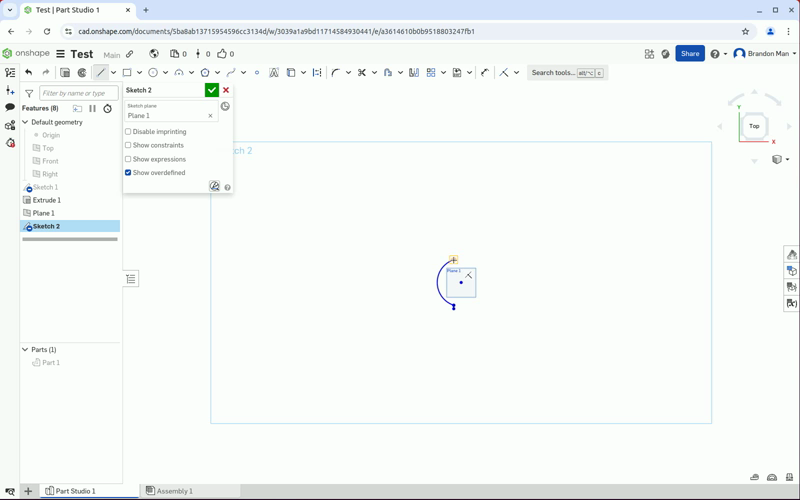
click(453, 259)
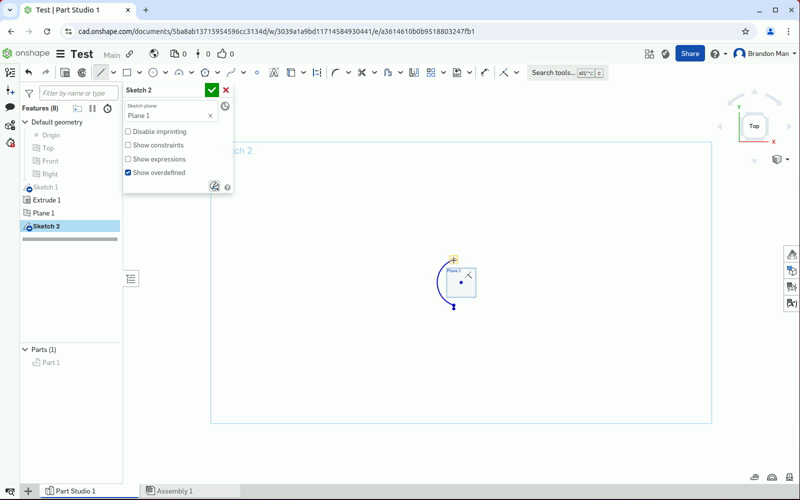
key_down(shift)
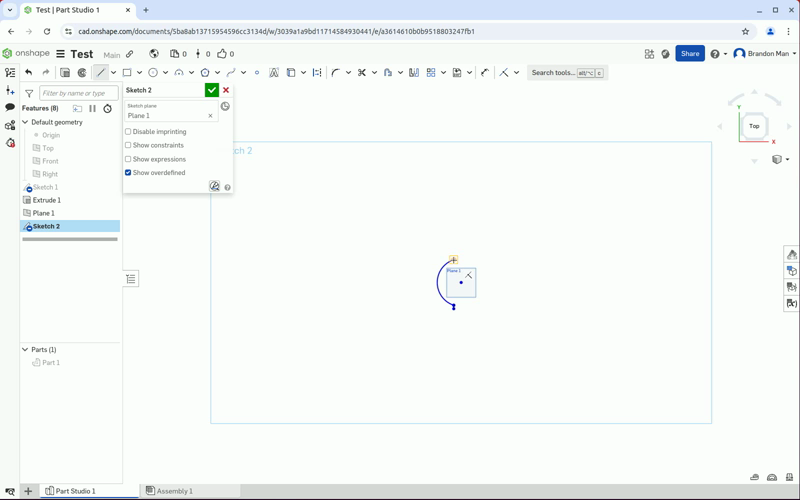
mouse_move(483, 259)
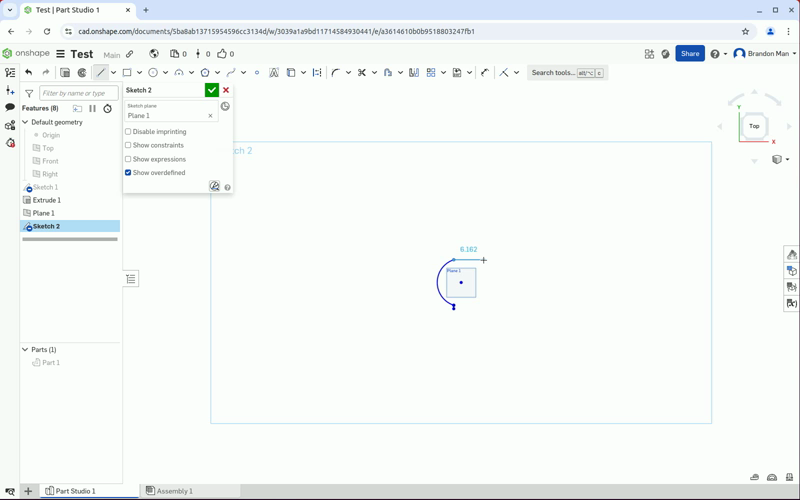
mouse_move(453, 256)
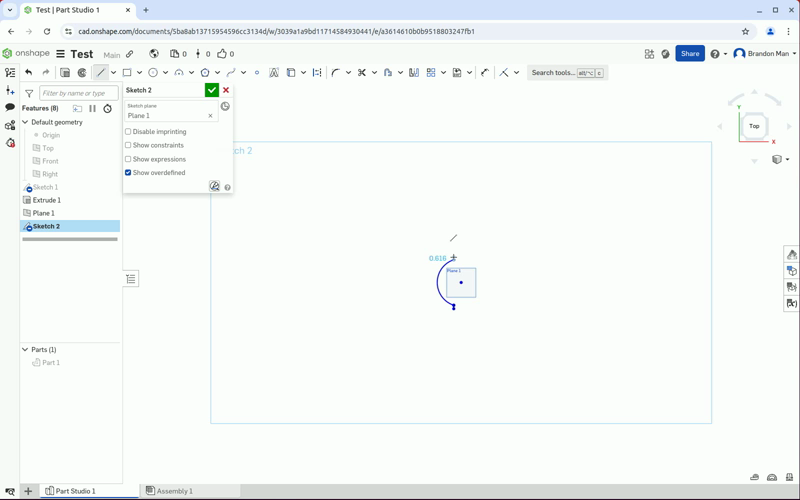
scroll(6)
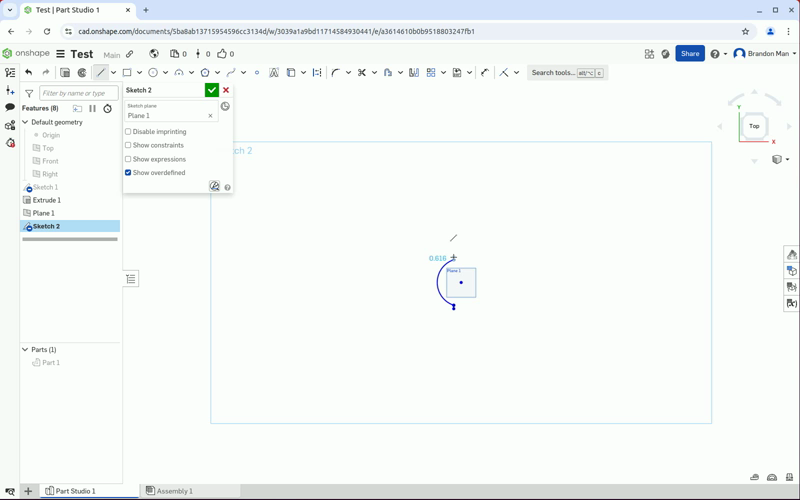
scroll(6)
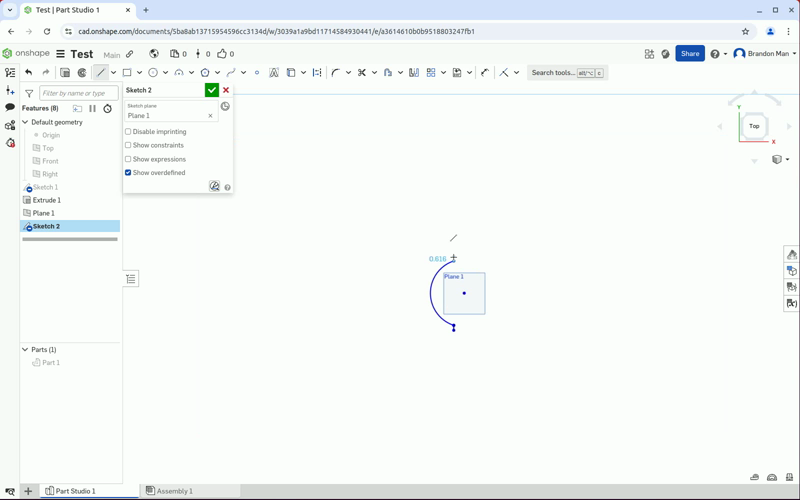
scroll(6)
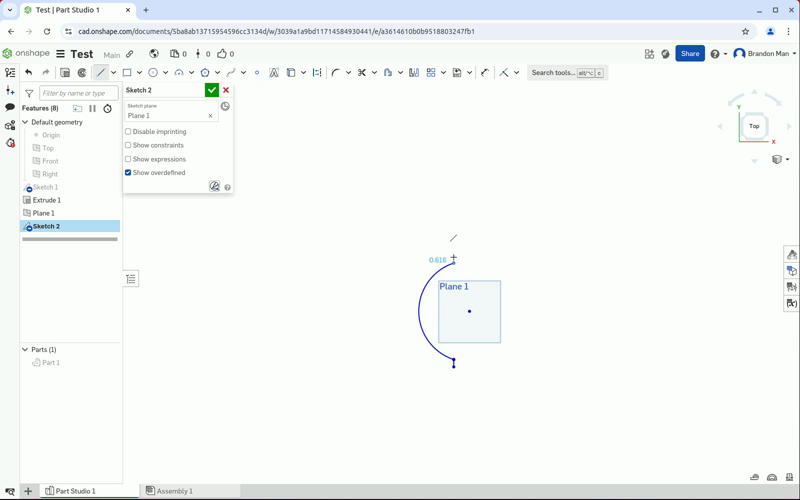
scroll(6)
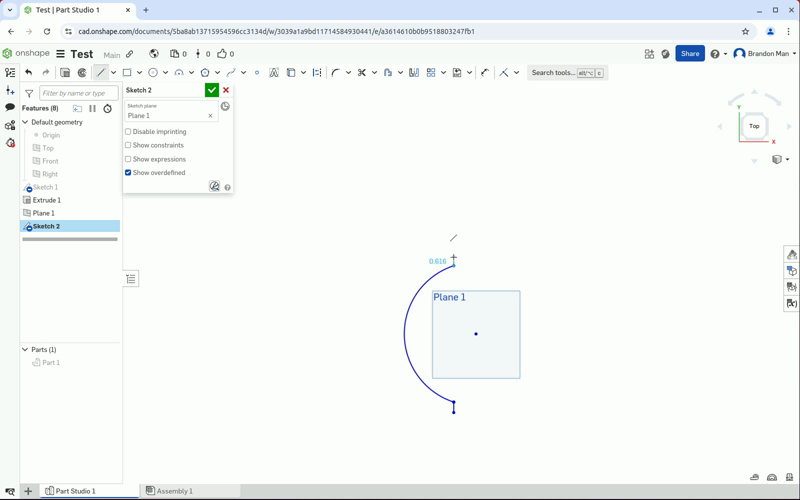
scroll(6)
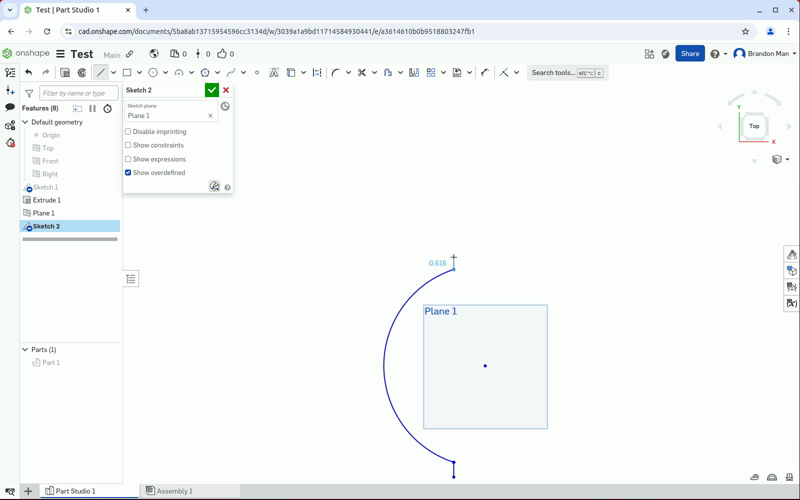
scroll(6)
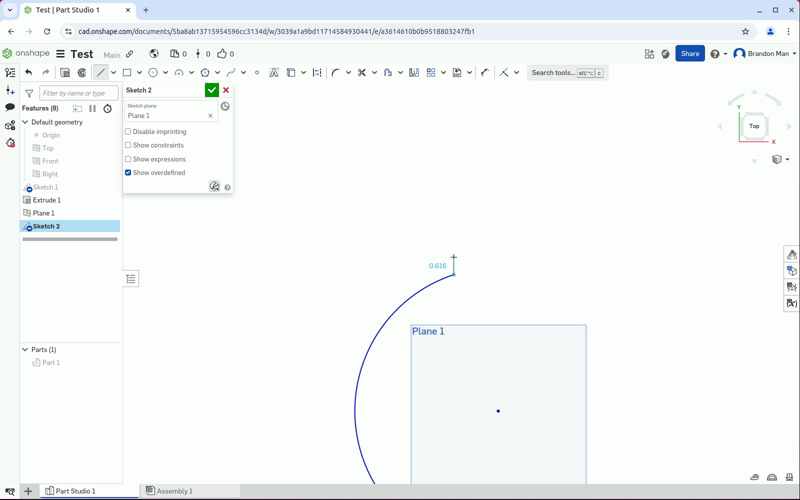
scroll(6)
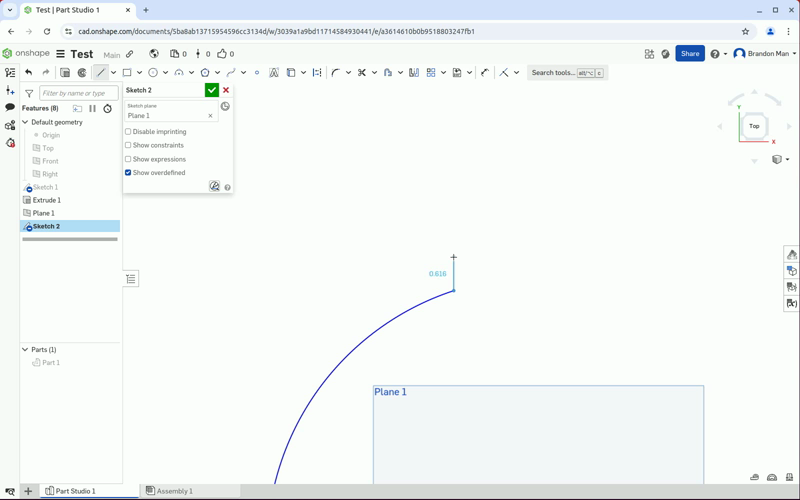
click(453, 256)
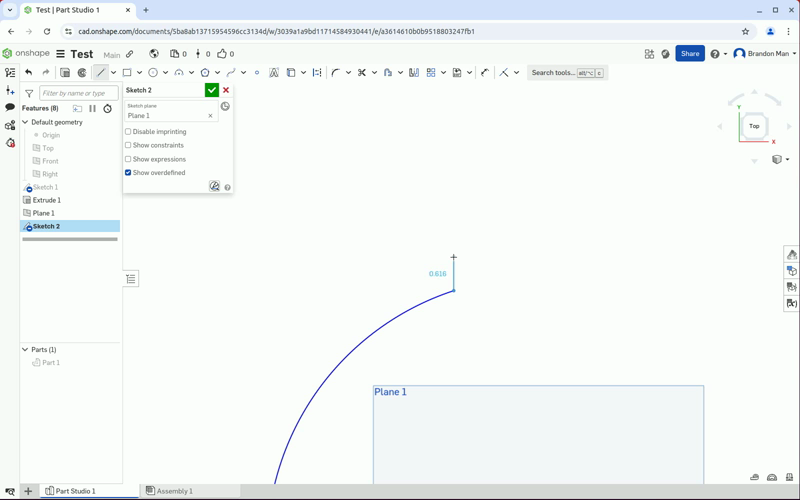
scroll(-6)
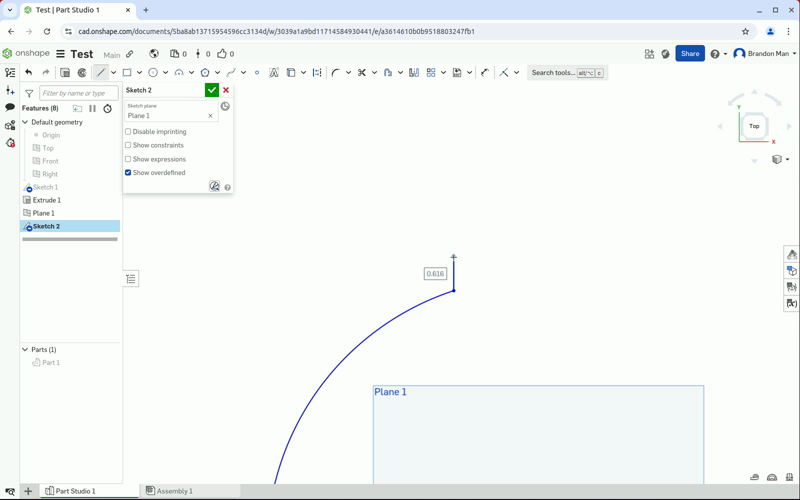
scroll(-6)
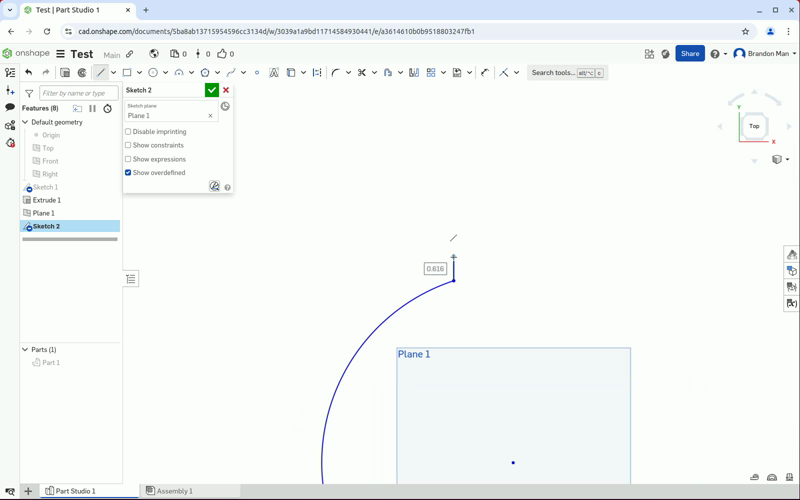
scroll(-6)
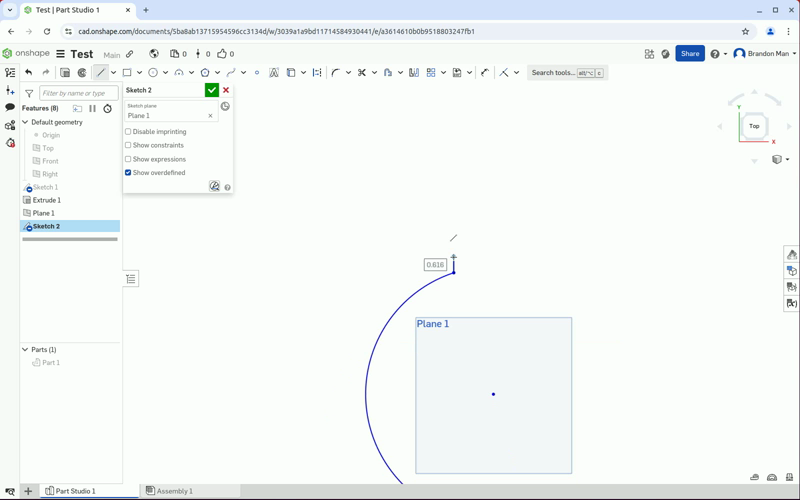
scroll(-6)
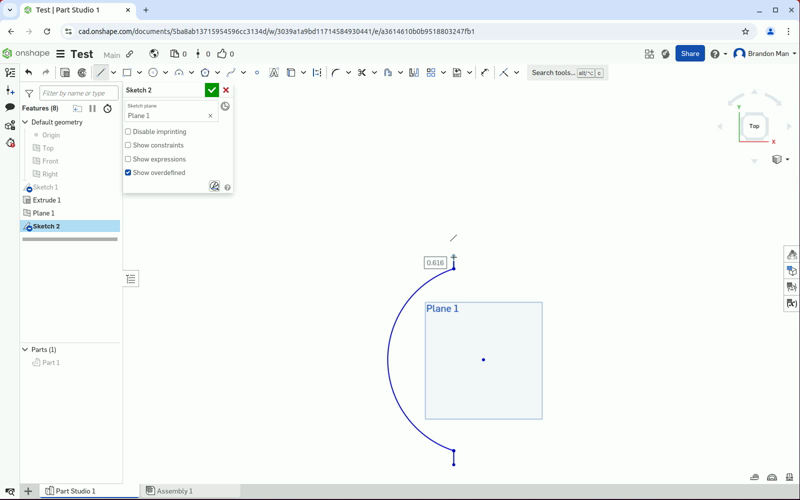
scroll(-6)
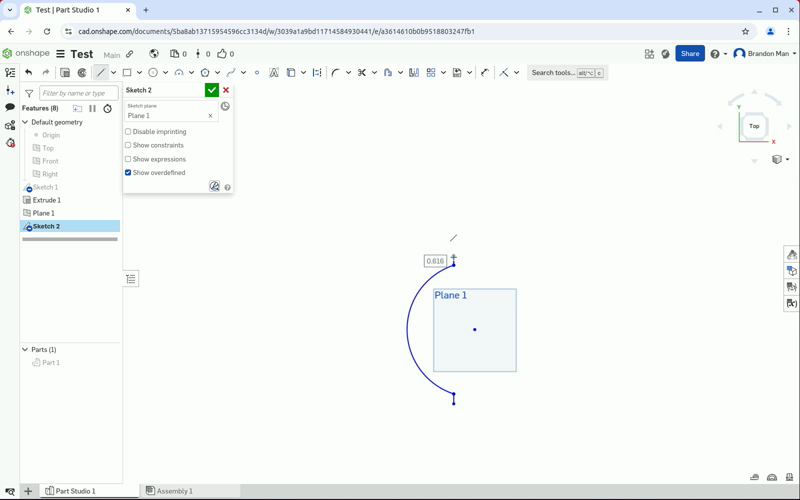
scroll(-6)
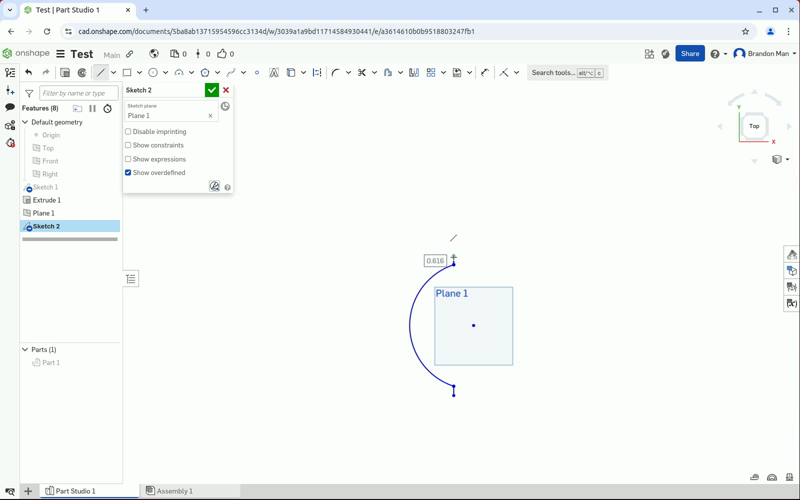
scroll(-6)
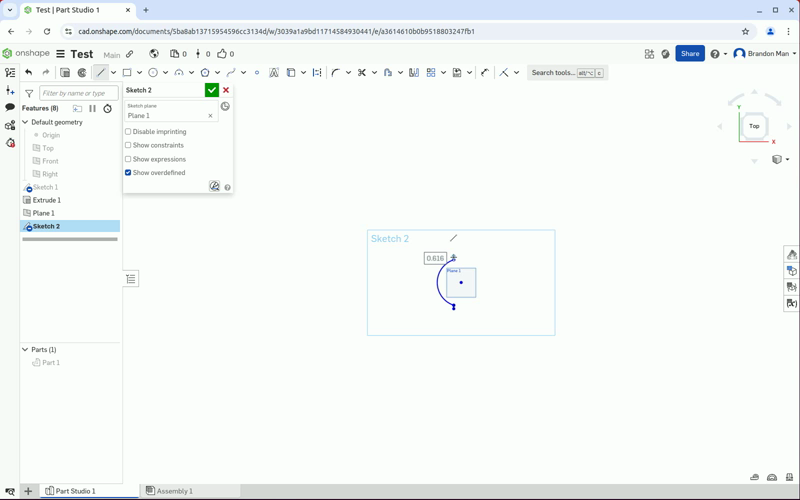
key_up(shift)
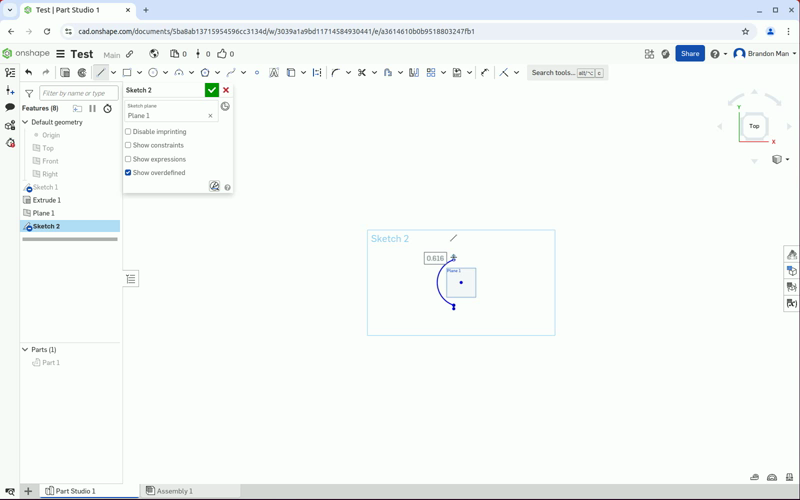
key(esc)
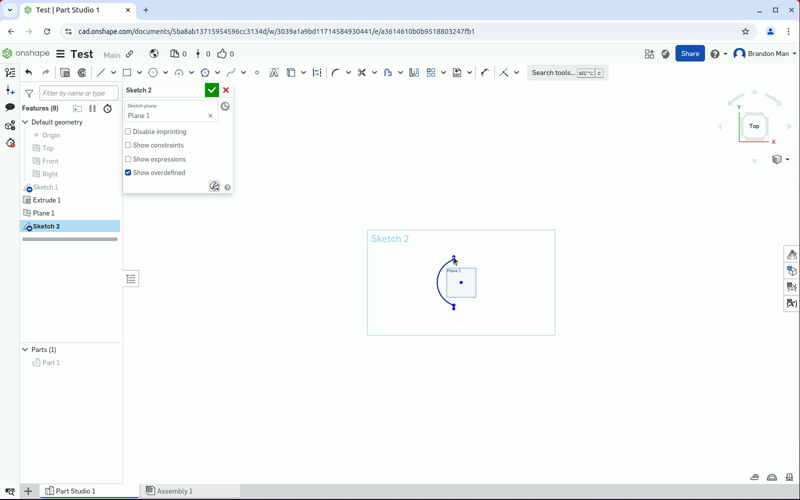
key(a)
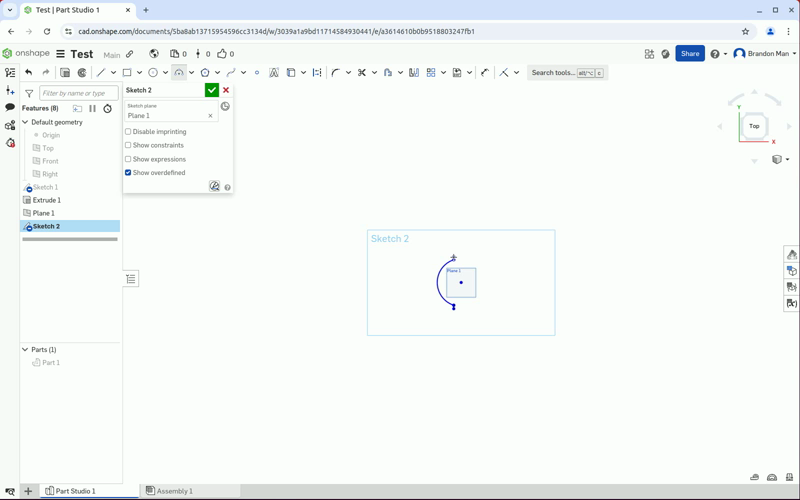
mouse_move(453, 256)
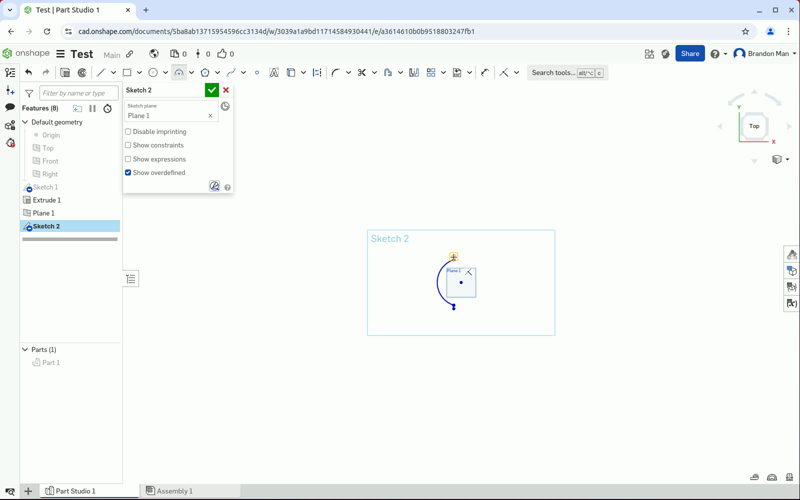
scroll(6)
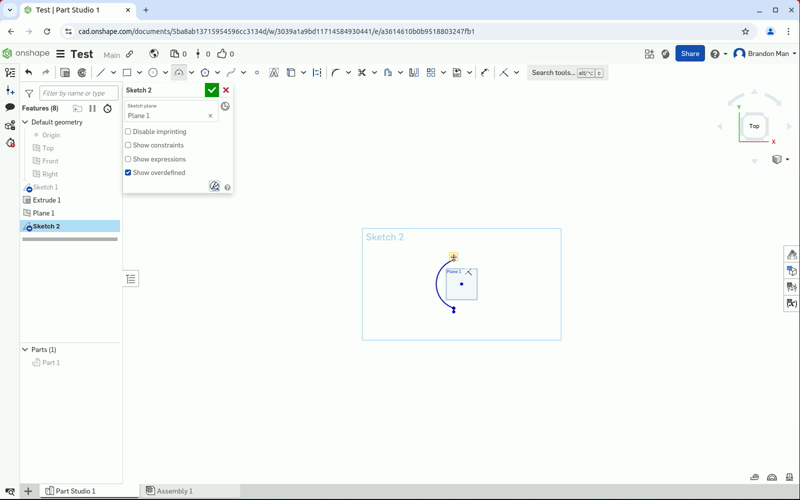
scroll(6)
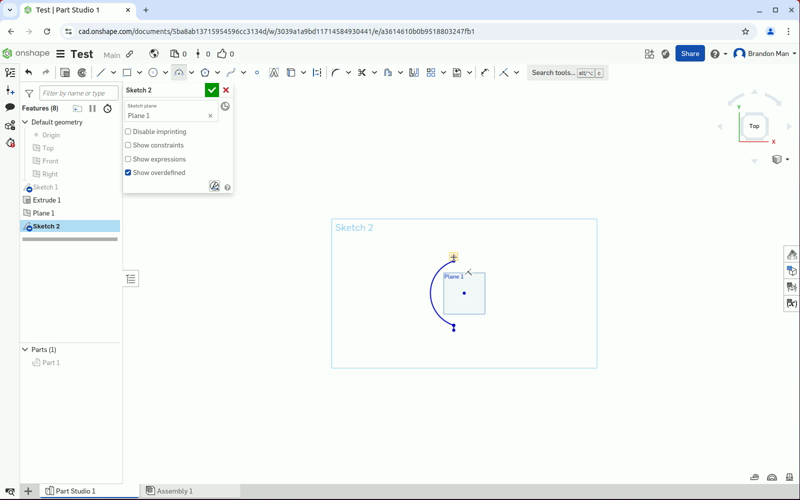
scroll(6)
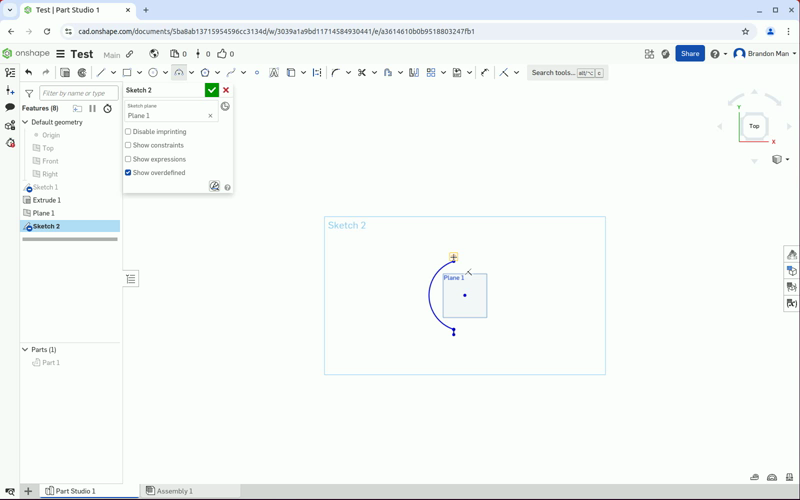
scroll(6)
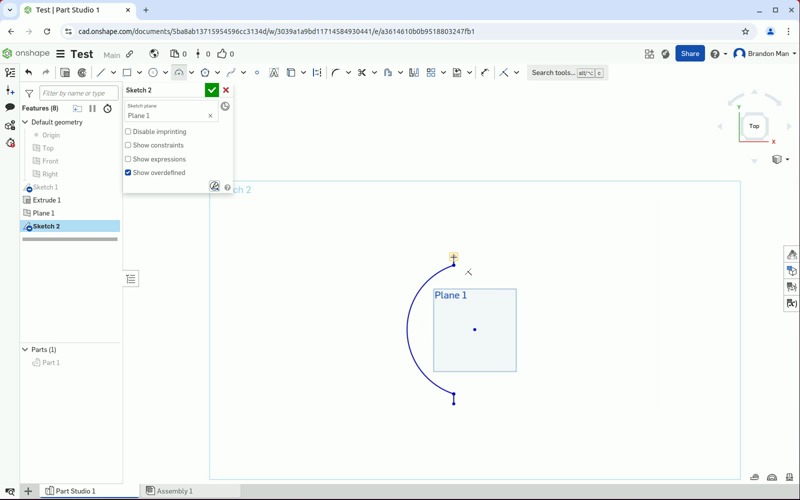
scroll(6)
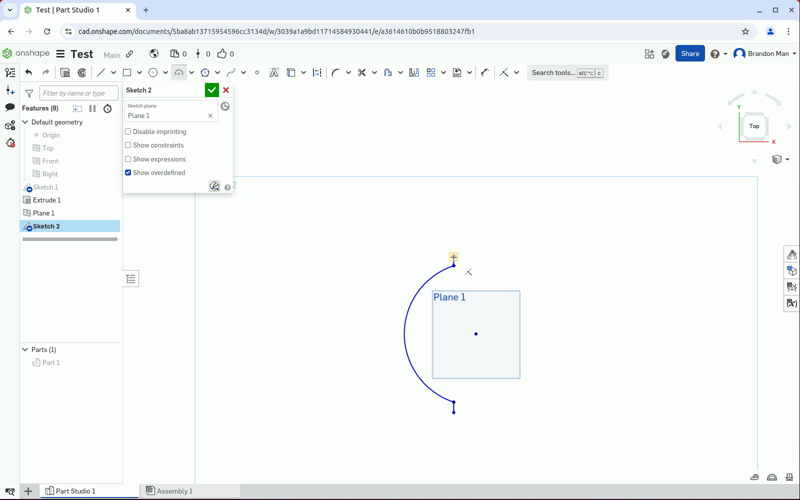
scroll(6)
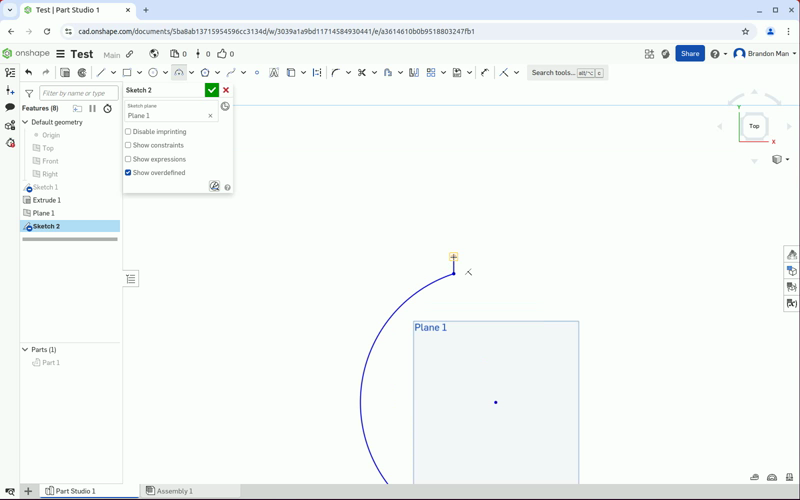
scroll(6)
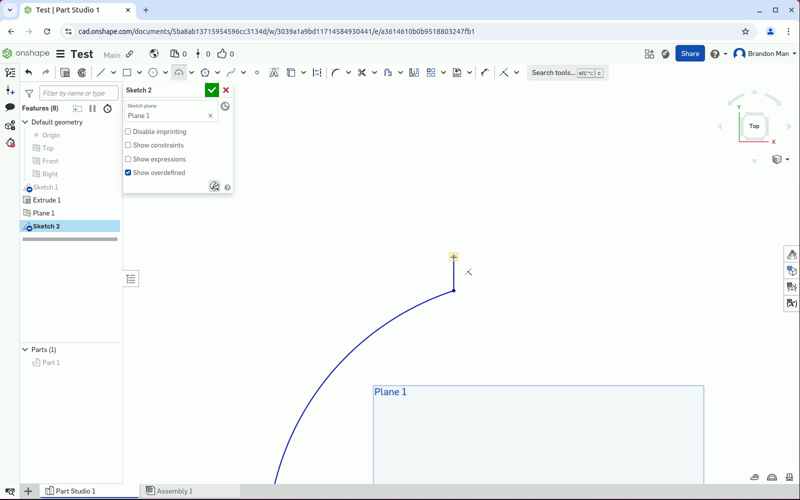
click(453, 256)
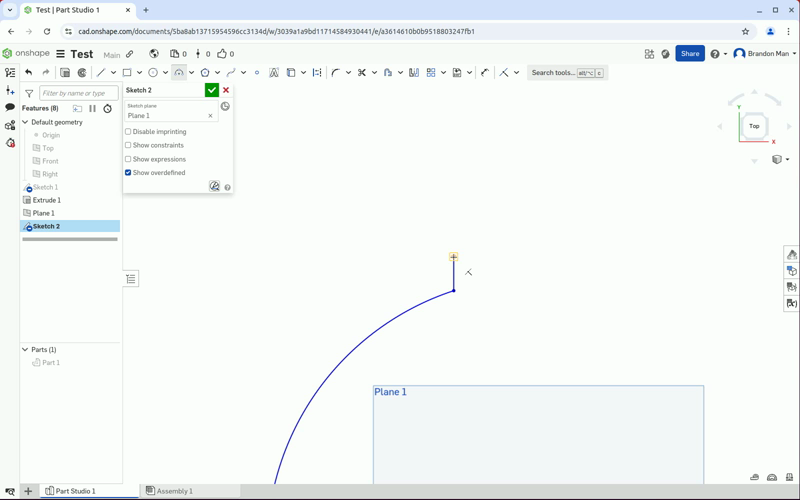
scroll(-6)
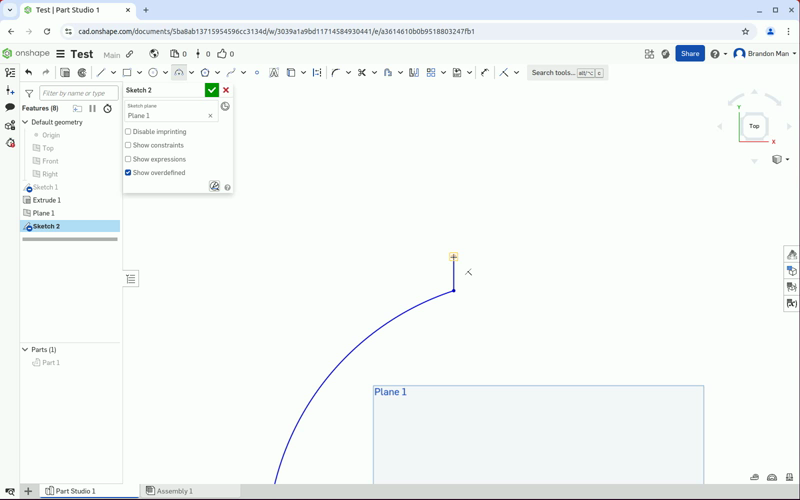
scroll(-6)
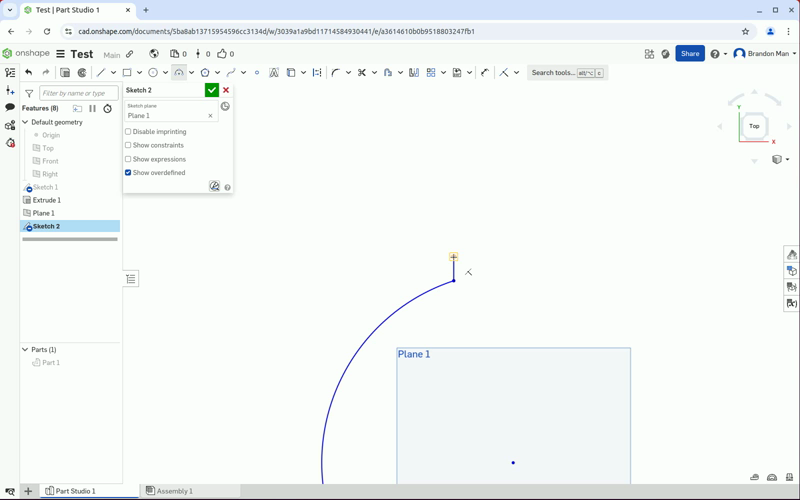
scroll(-6)
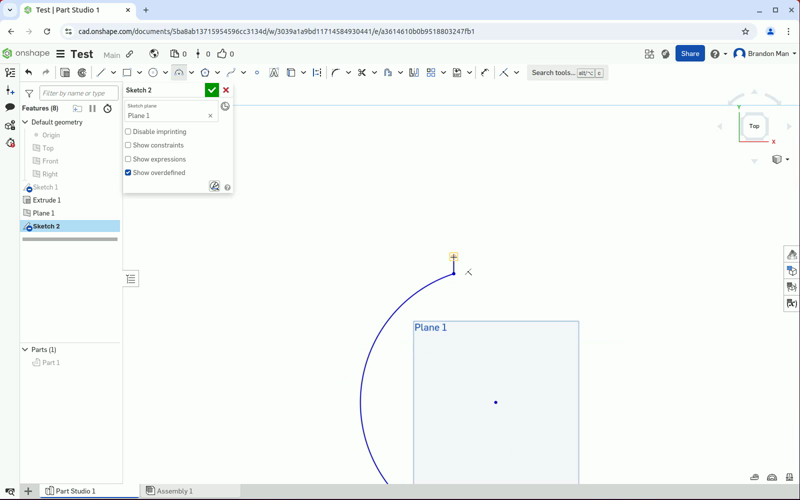
scroll(-6)
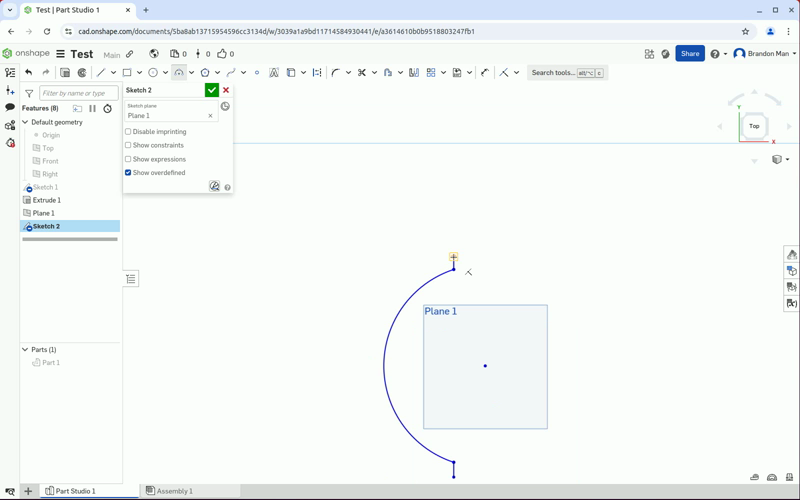
scroll(-6)
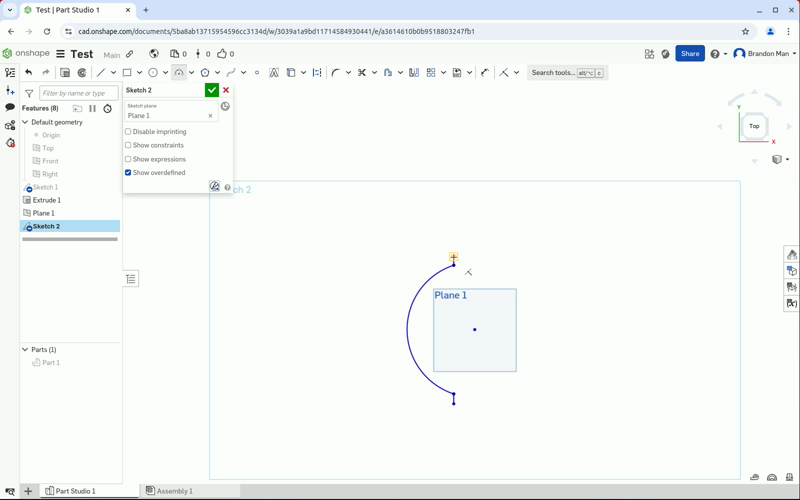
scroll(-6)
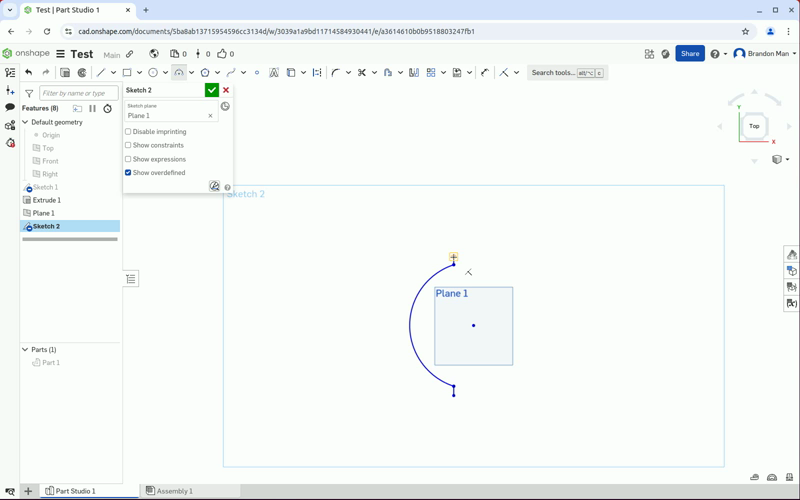
scroll(-6)
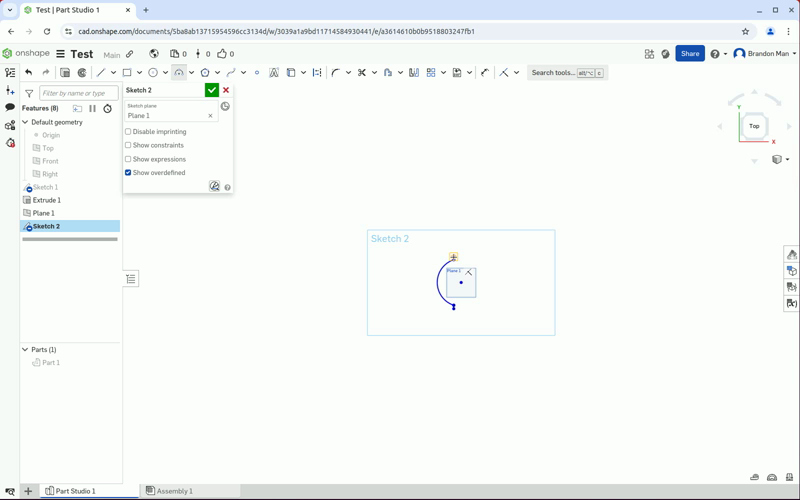
mouse_move(453, 308)
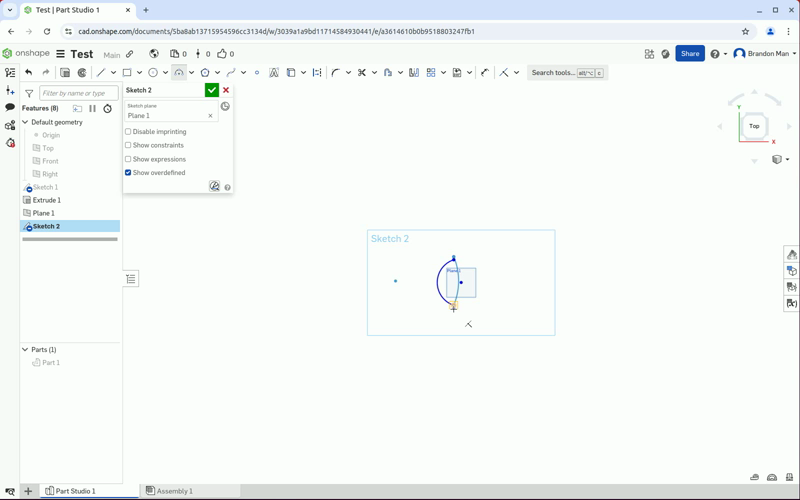
scroll(6)
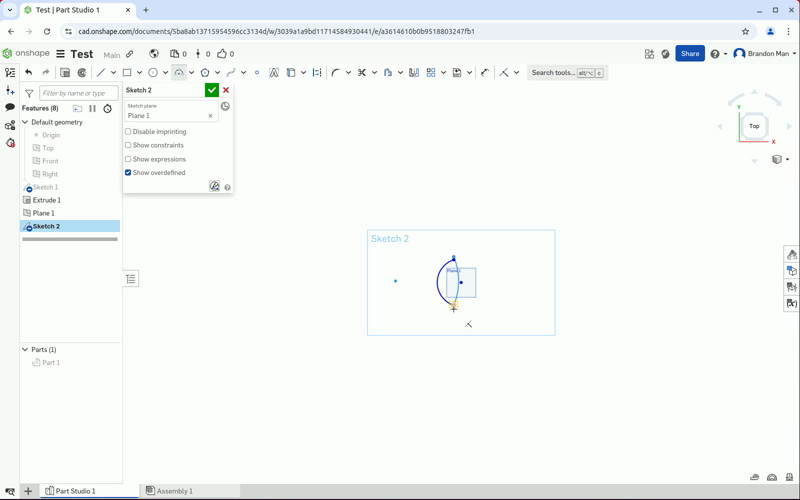
scroll(6)
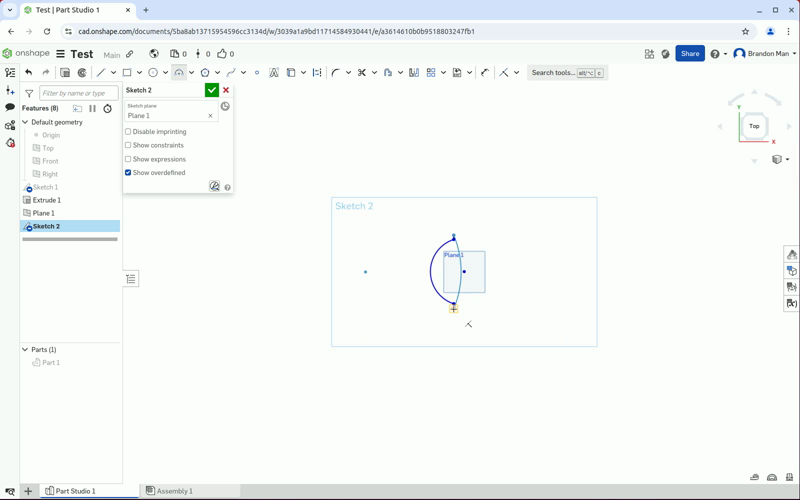
scroll(6)
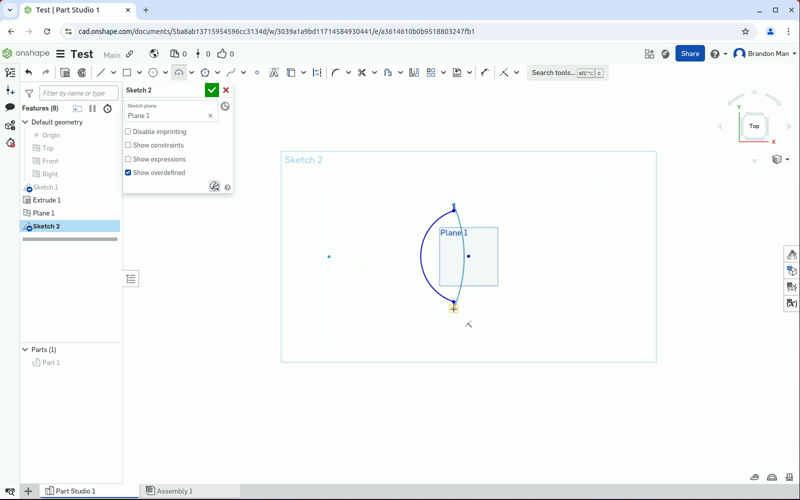
scroll(6)
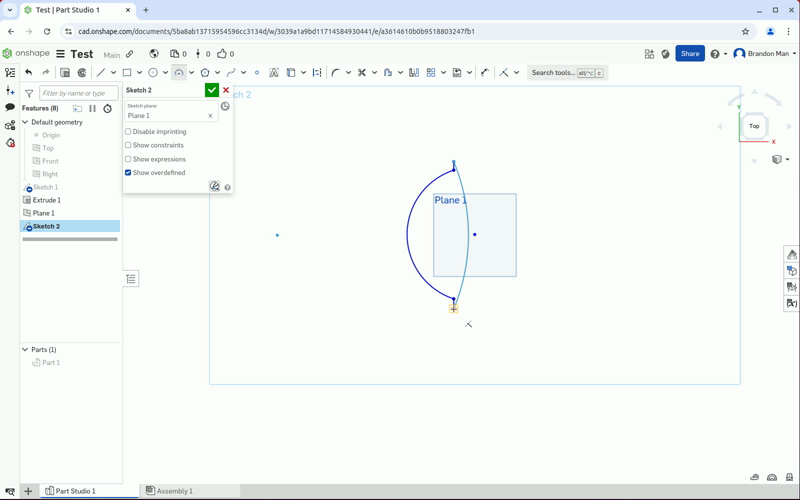
scroll(6)
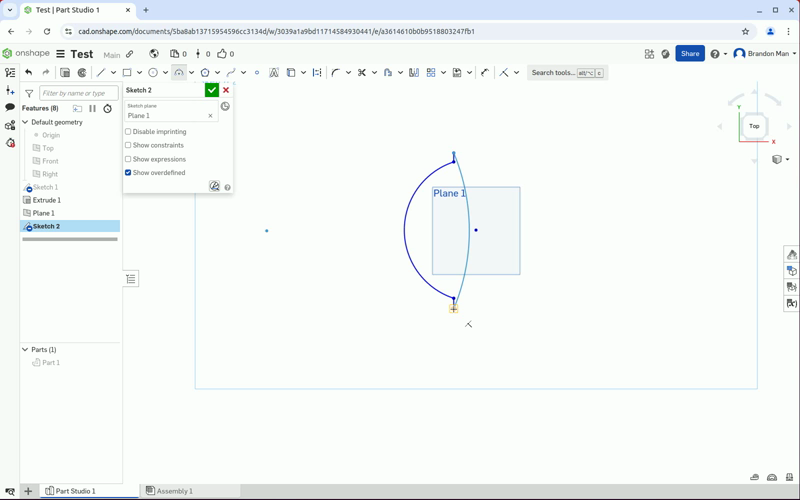
scroll(6)
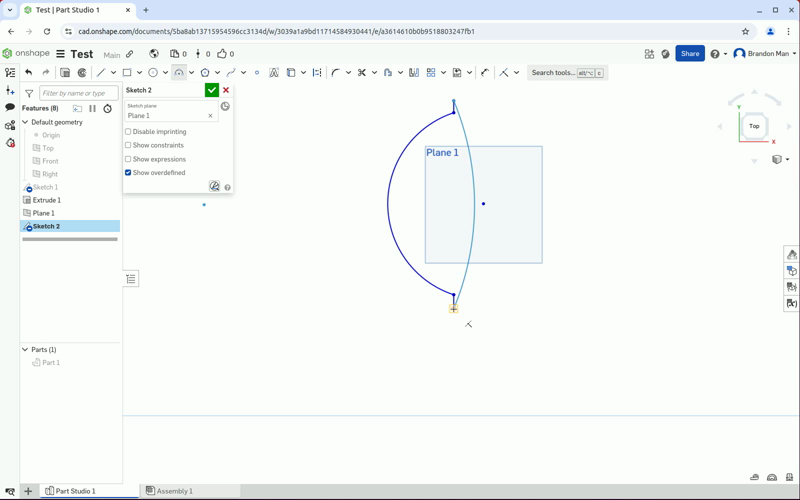
scroll(6)
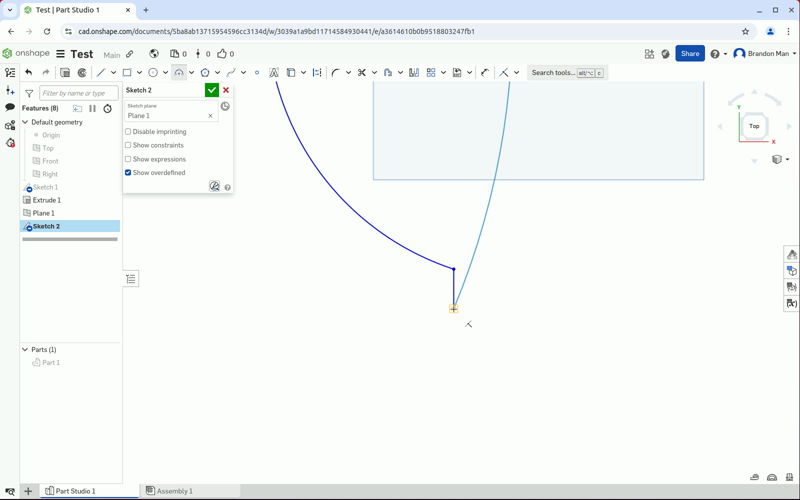
click(453, 308)
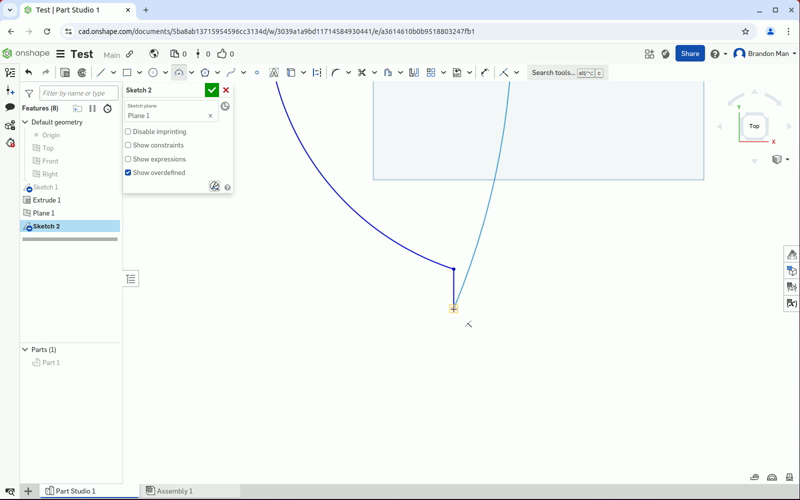
scroll(-6)
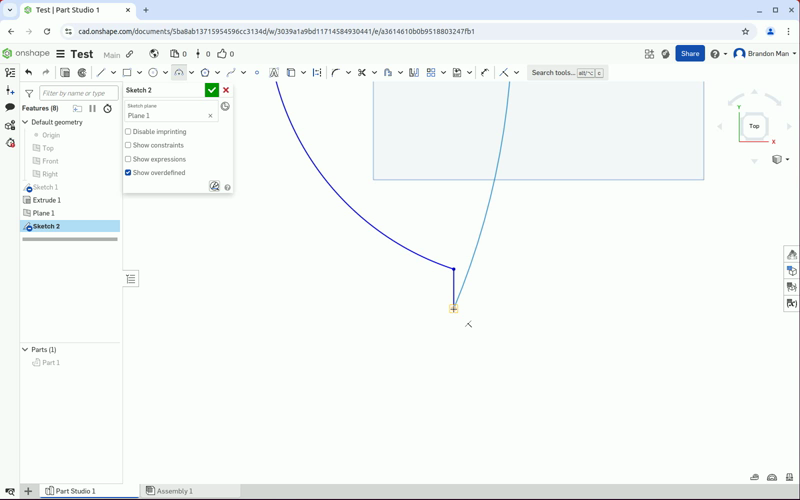
scroll(-6)
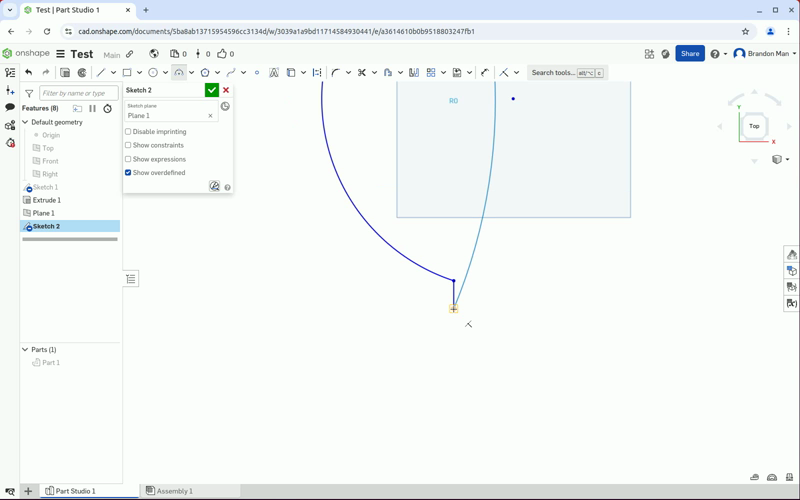
scroll(-6)
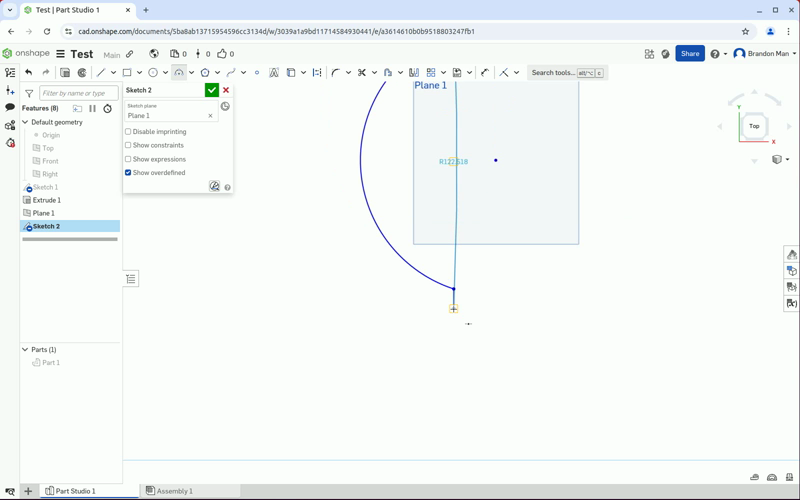
scroll(-6)
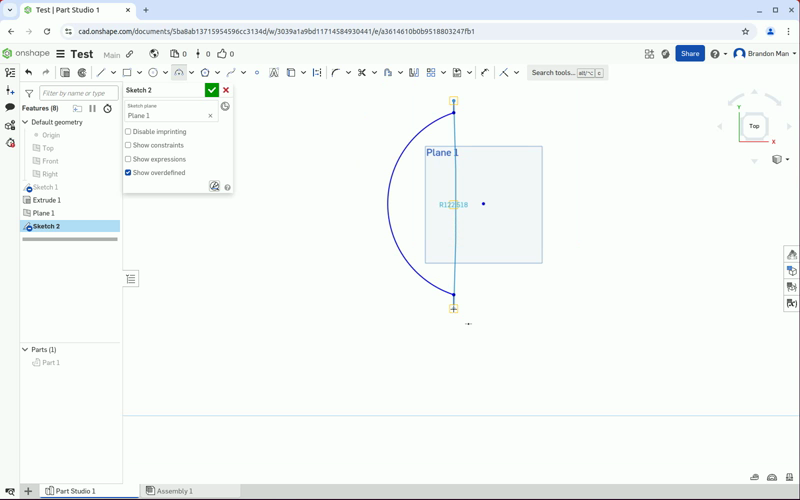
scroll(-6)
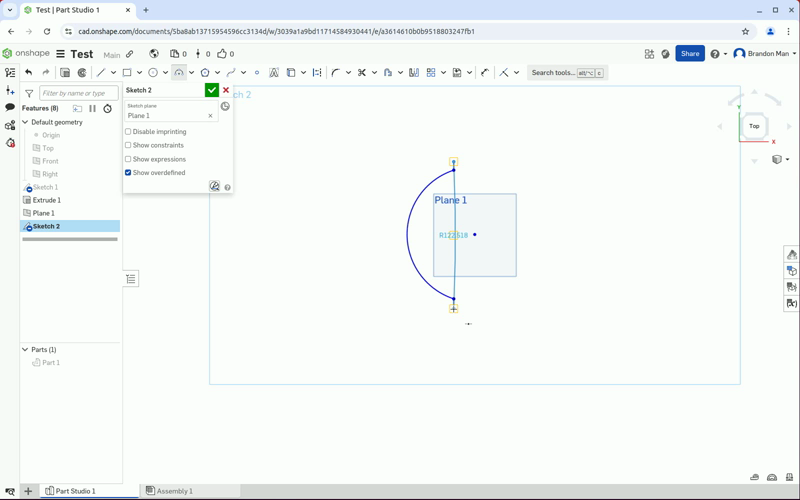
scroll(-6)
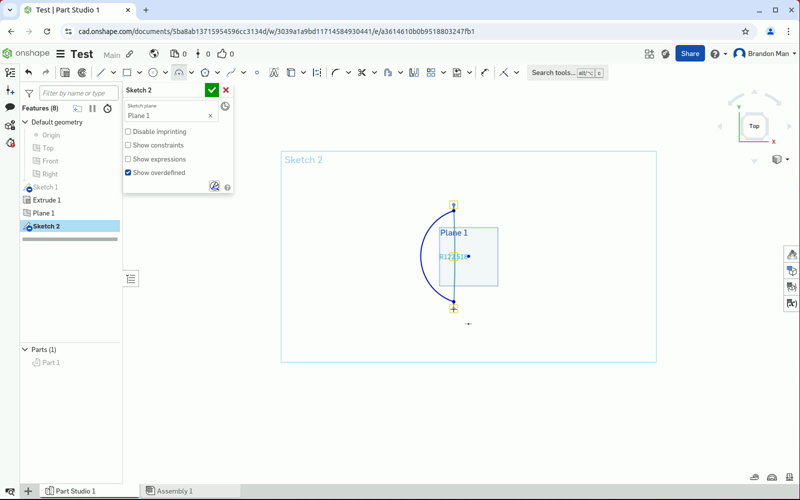
scroll(-6)
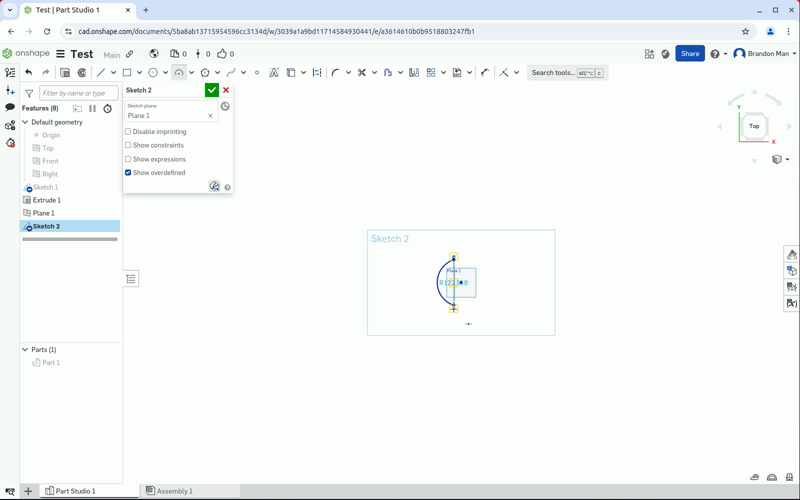
key_down(shift)
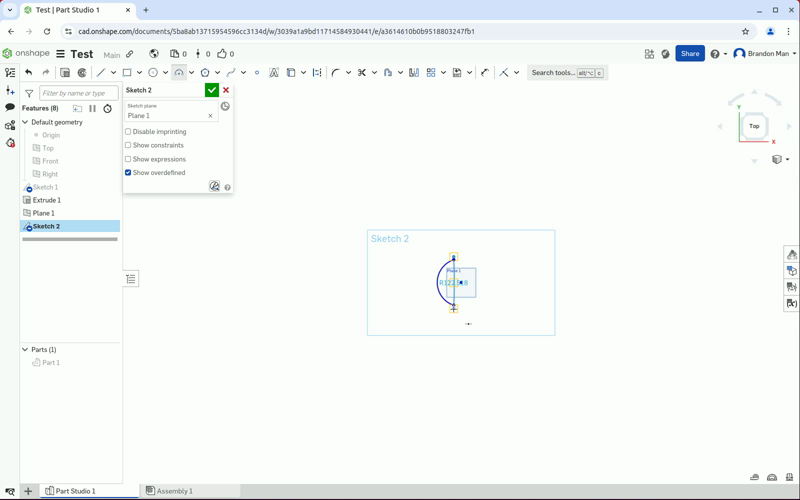
mouse_move(433, 282)
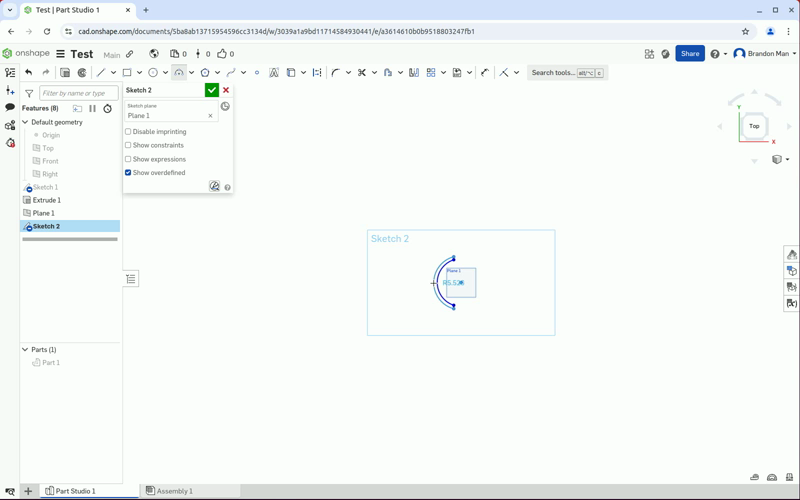
scroll(6)
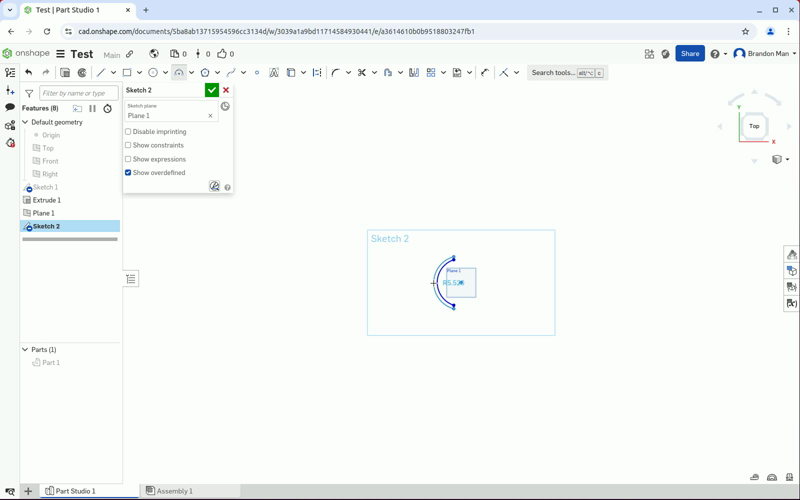
scroll(6)
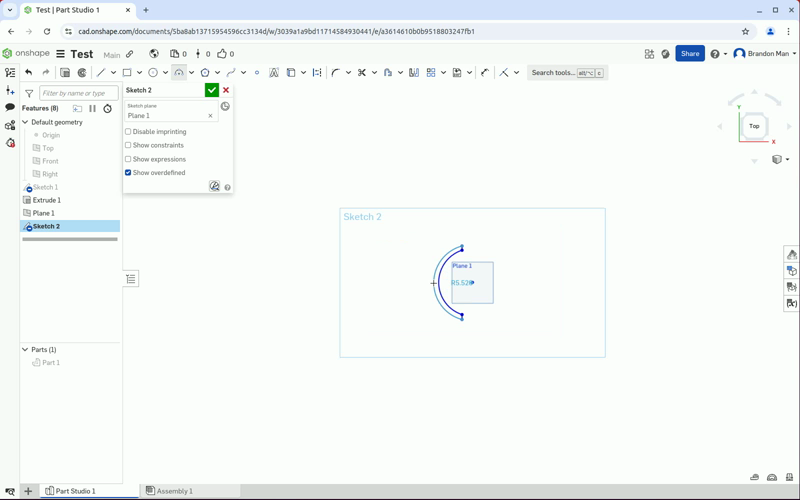
scroll(6)
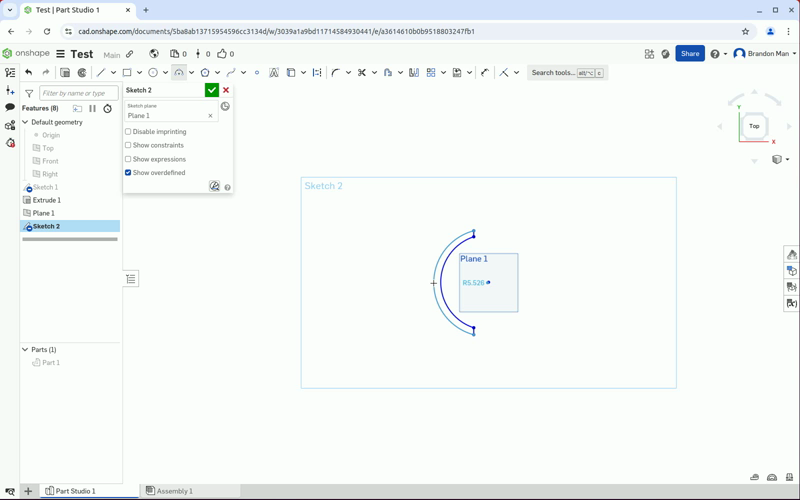
scroll(6)
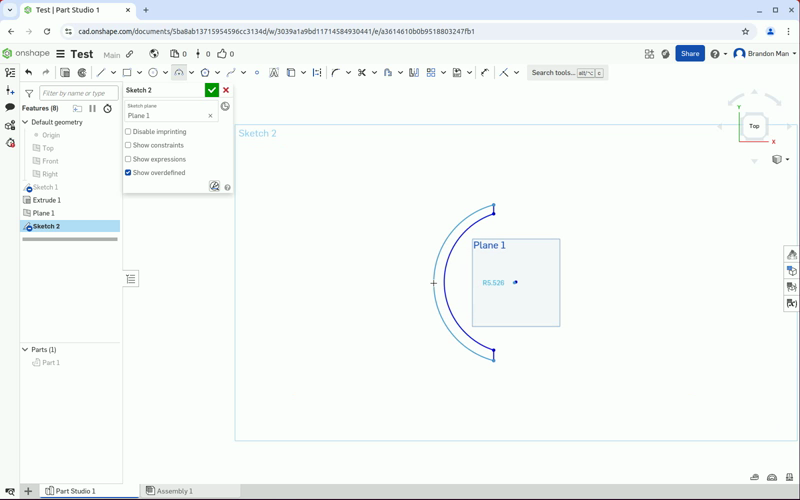
scroll(6)
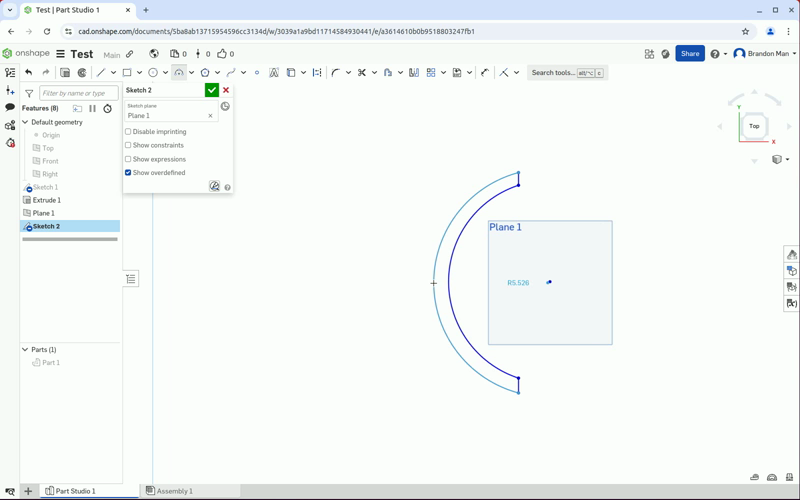
scroll(6)
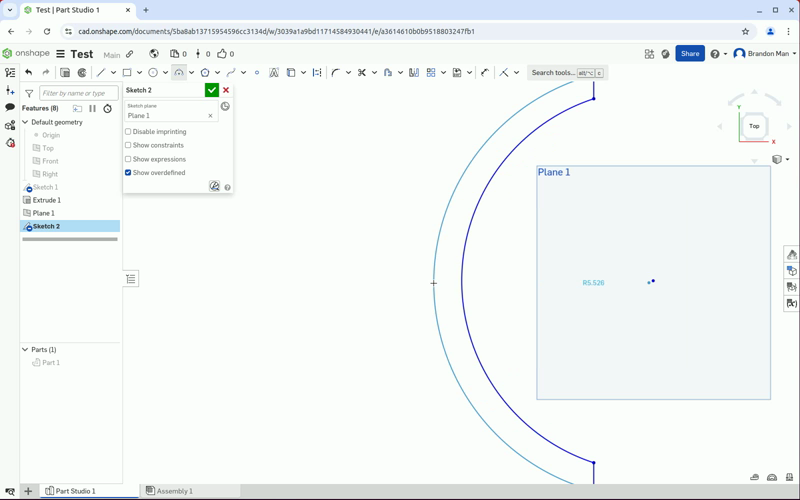
scroll(6)
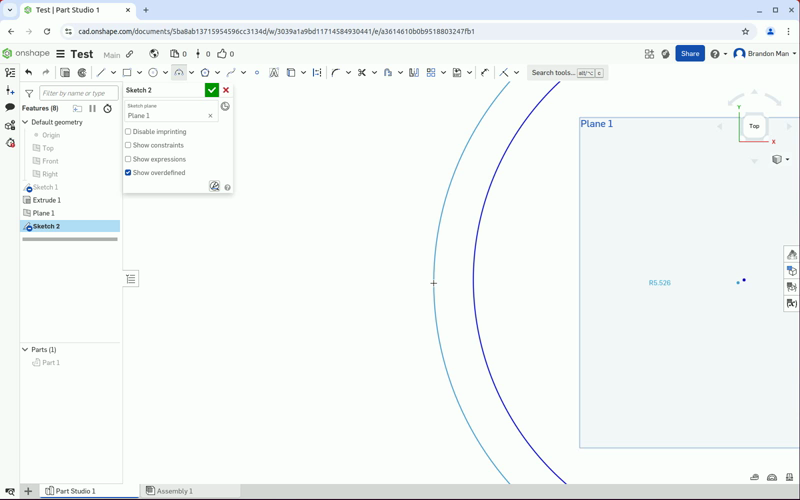
click(433, 282)
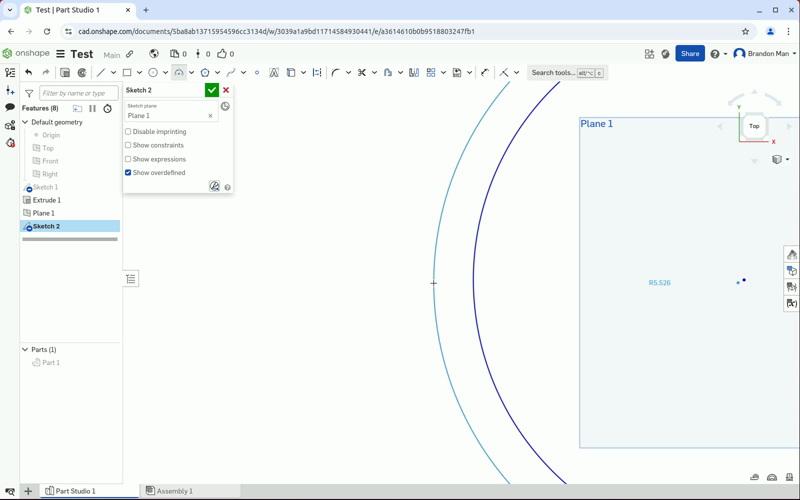
scroll(-6)
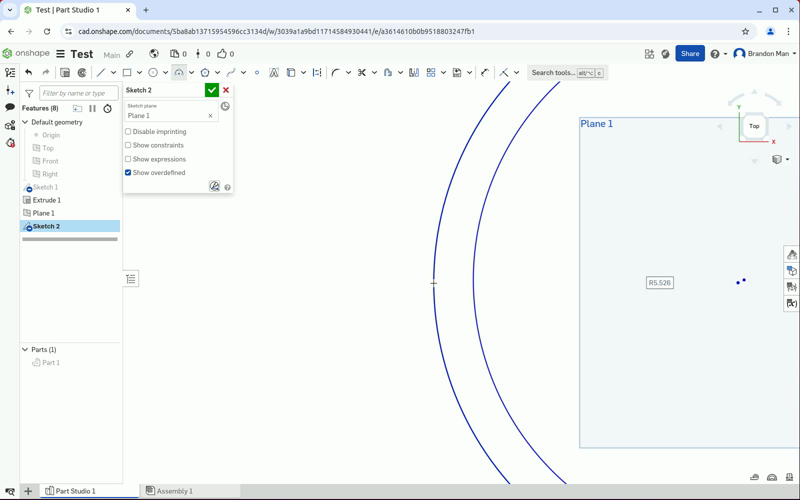
scroll(-6)
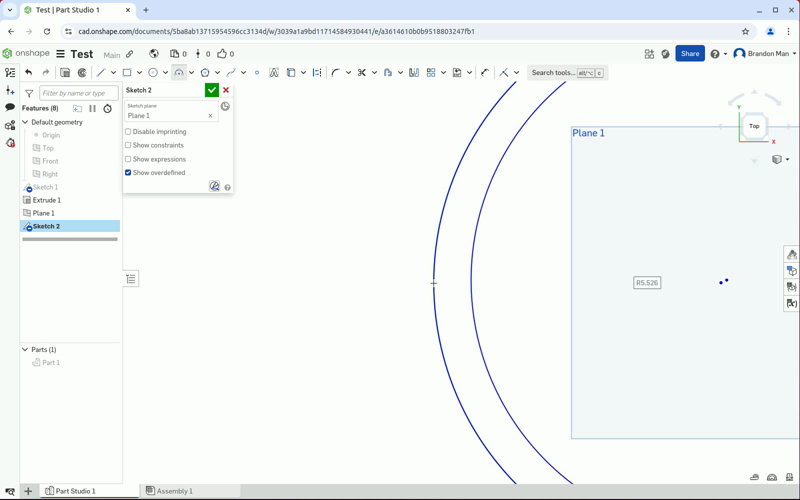
scroll(-6)
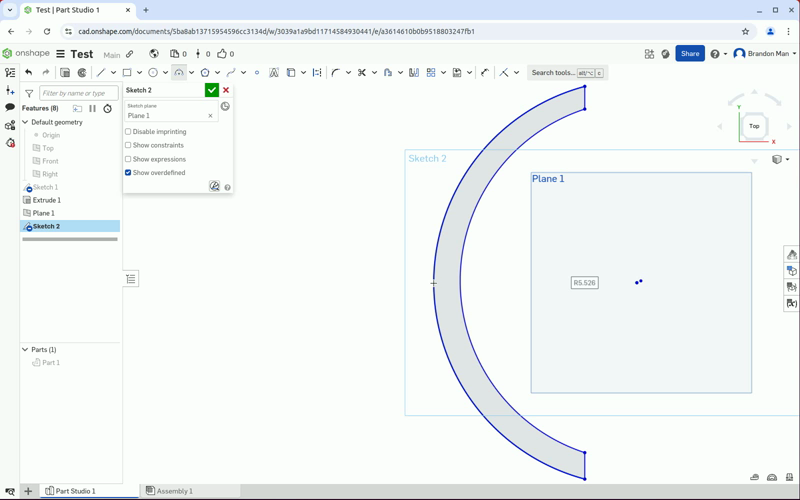
scroll(-6)
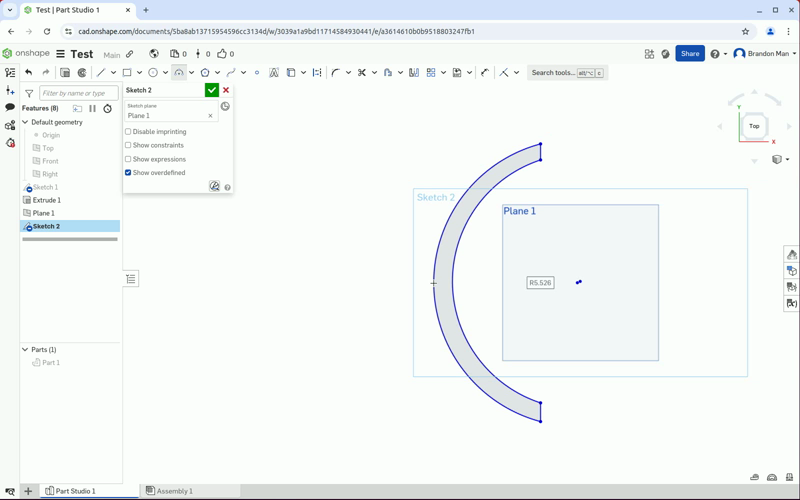
scroll(-6)
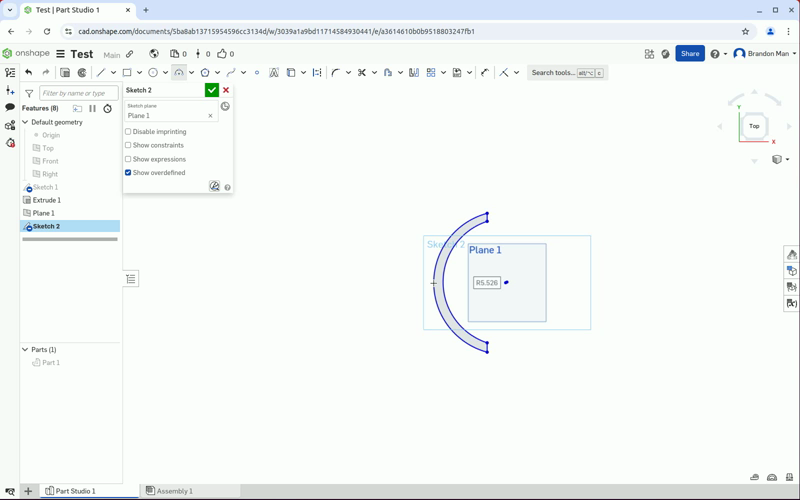
scroll(-6)
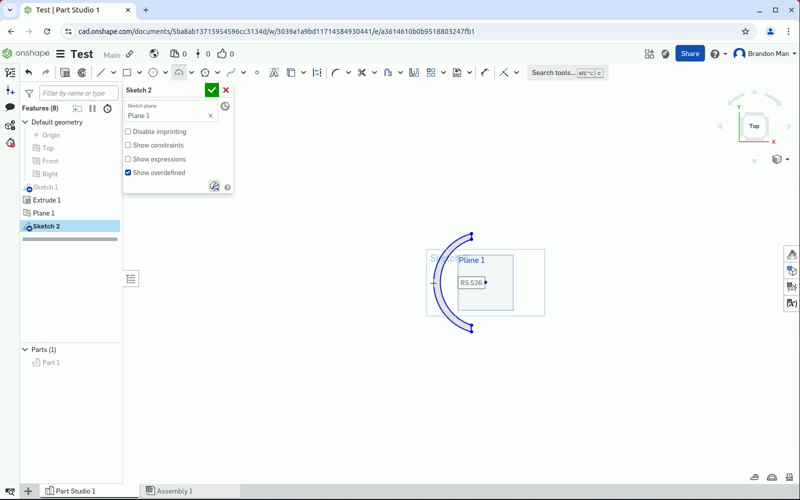
scroll(-6)
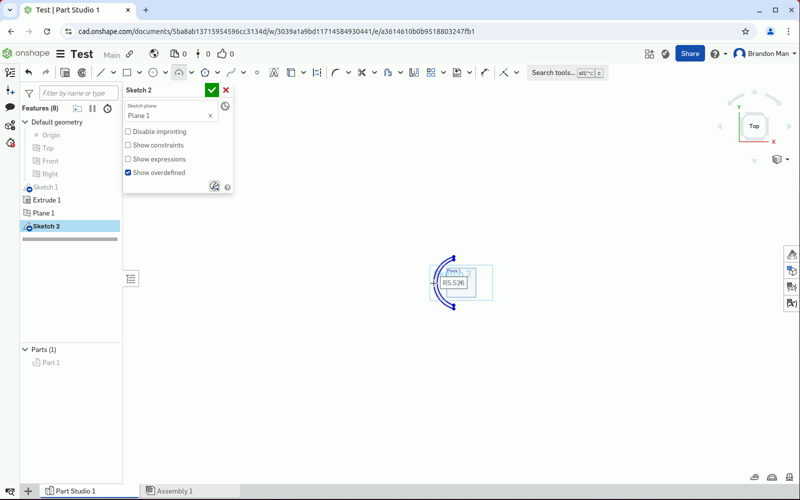
key_up(shift)
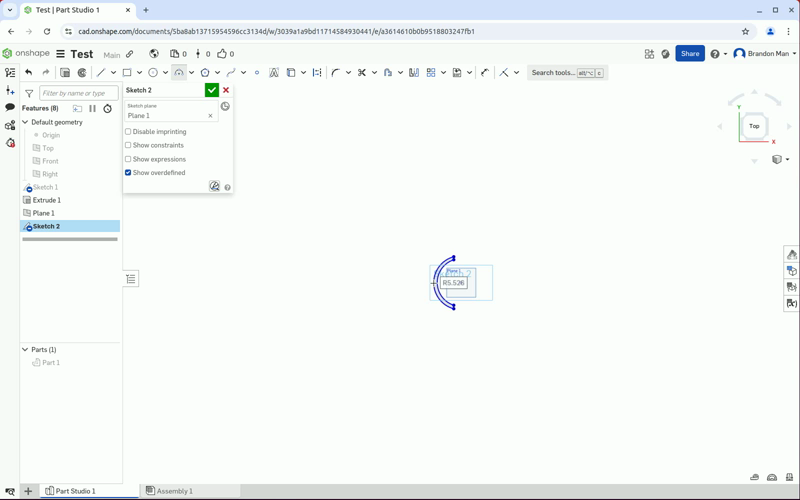
key(esc)
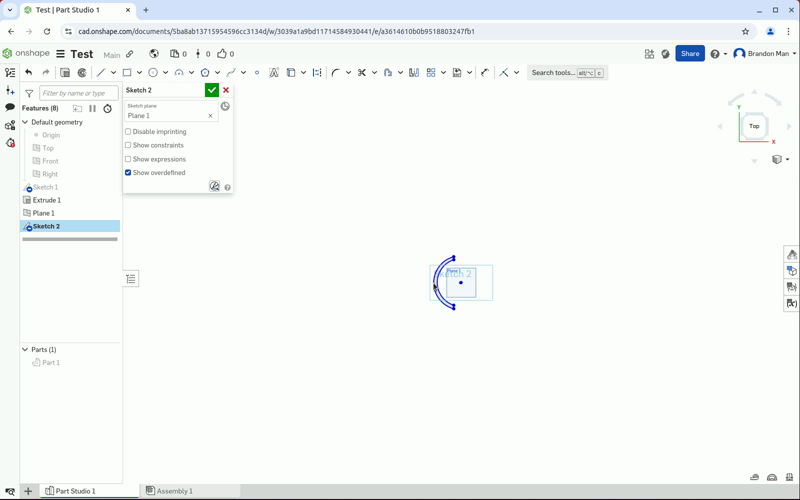
mouse_move(452, 305)
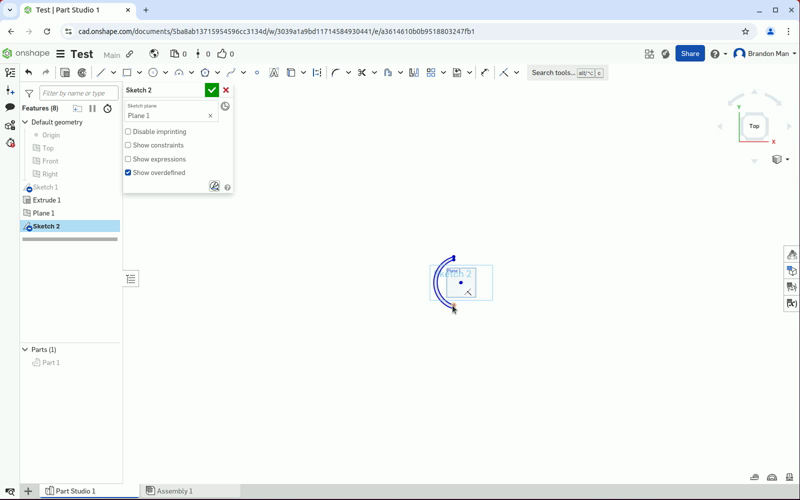
scroll(6)
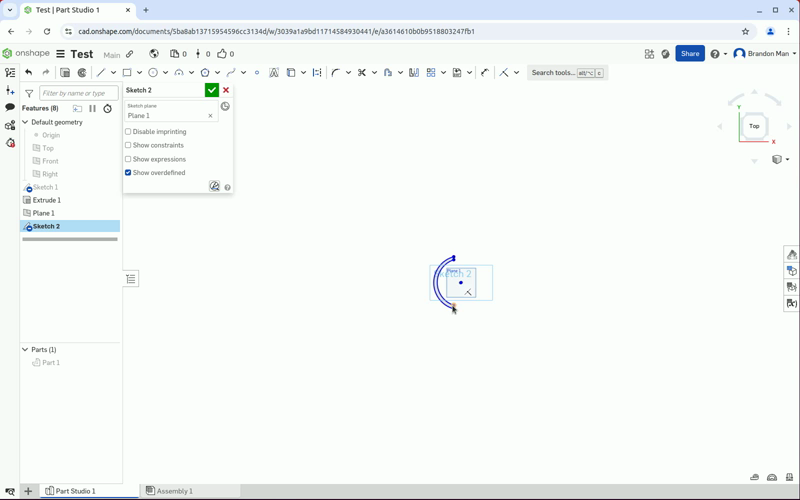
scroll(6)
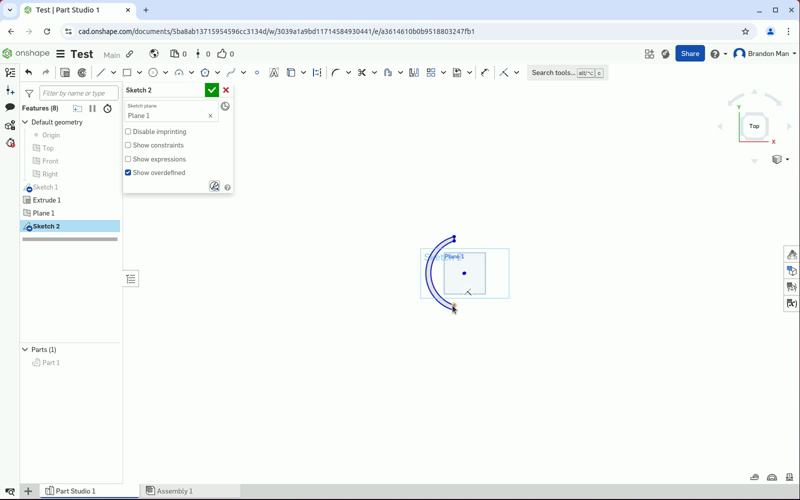
scroll(6)
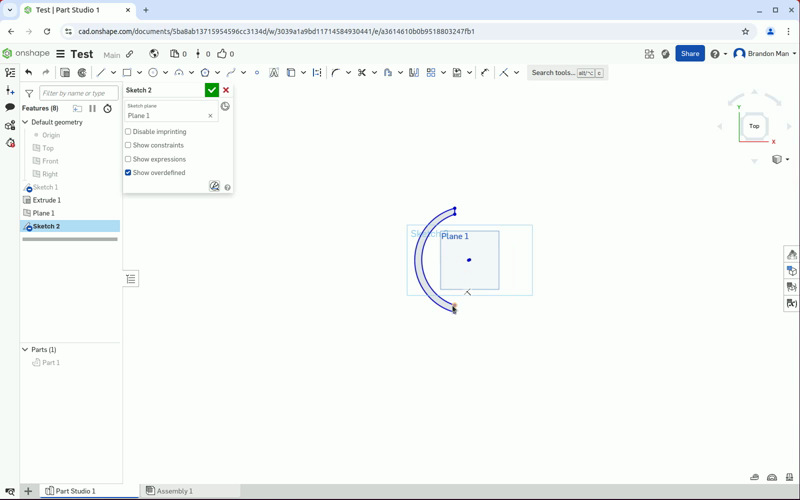
scroll(6)
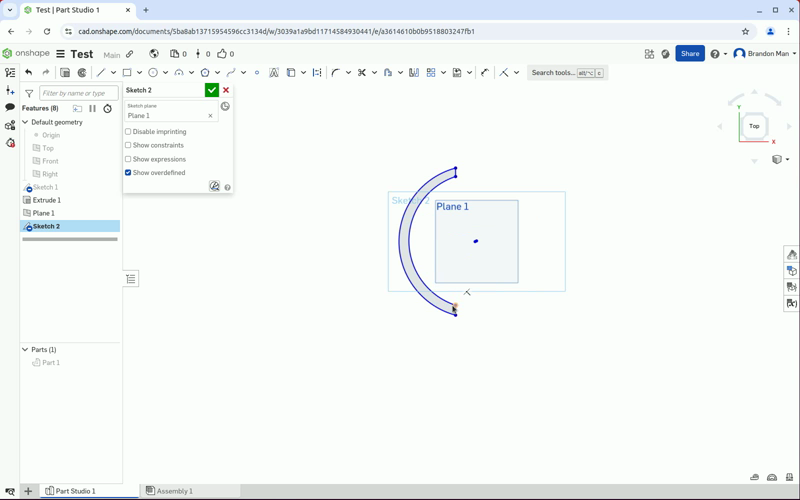
scroll(6)
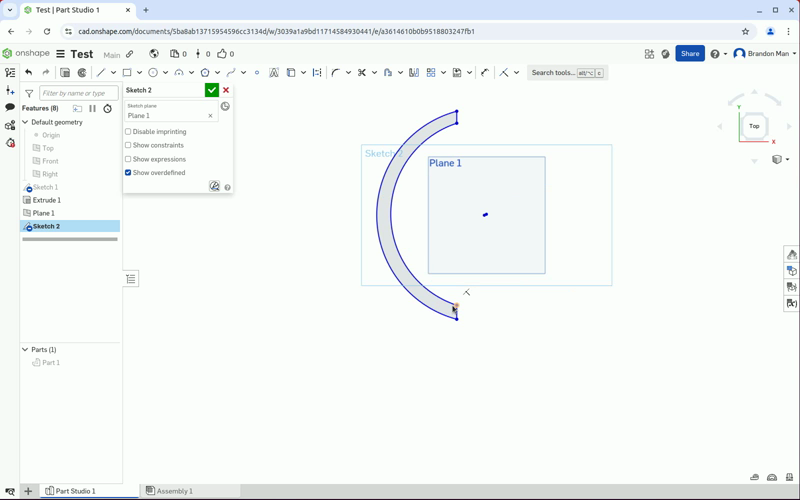
scroll(6)
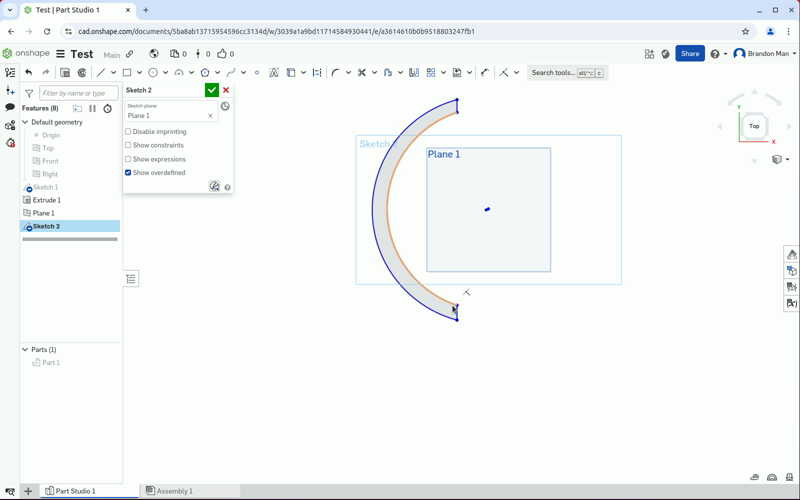
scroll(6)
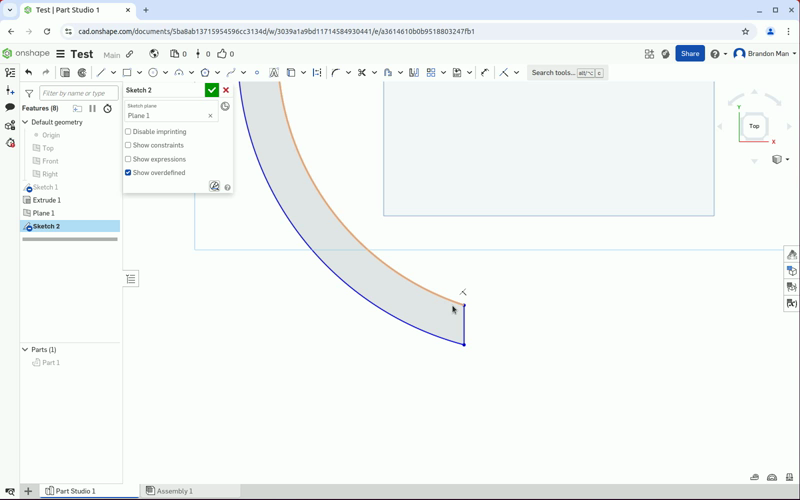
click(452, 305)
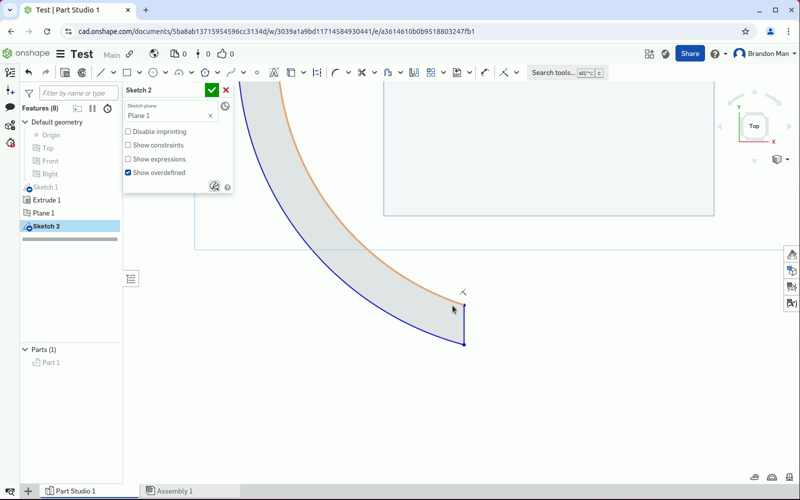
scroll(-6)
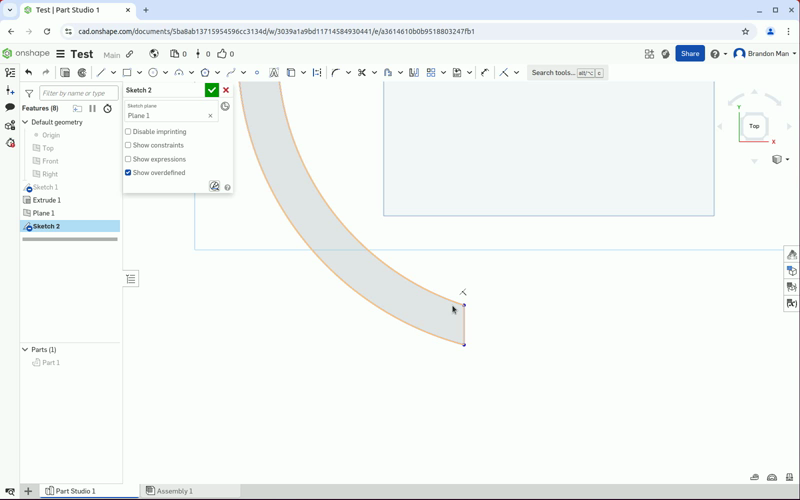
scroll(-6)
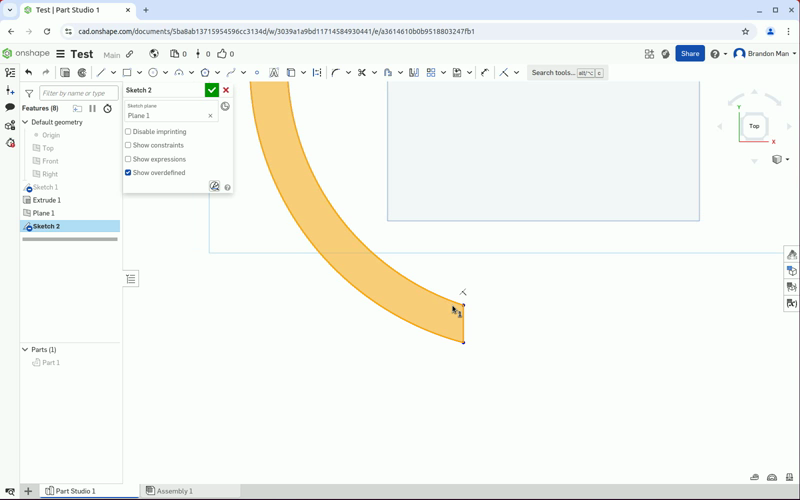
scroll(-6)
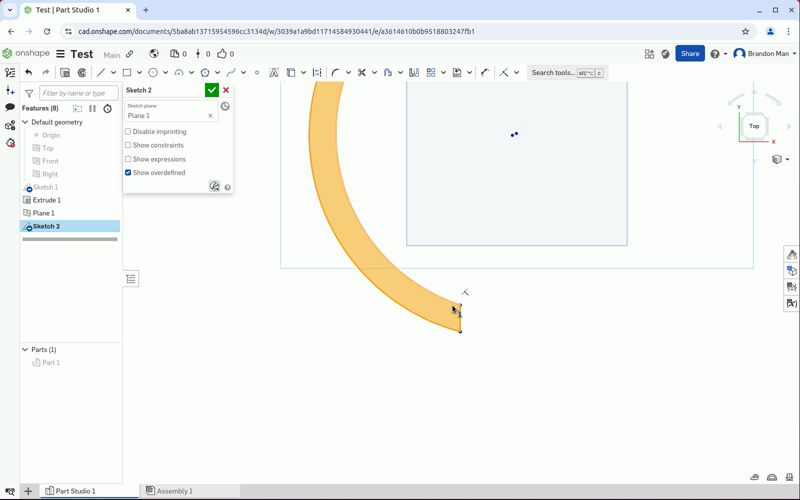
scroll(-6)
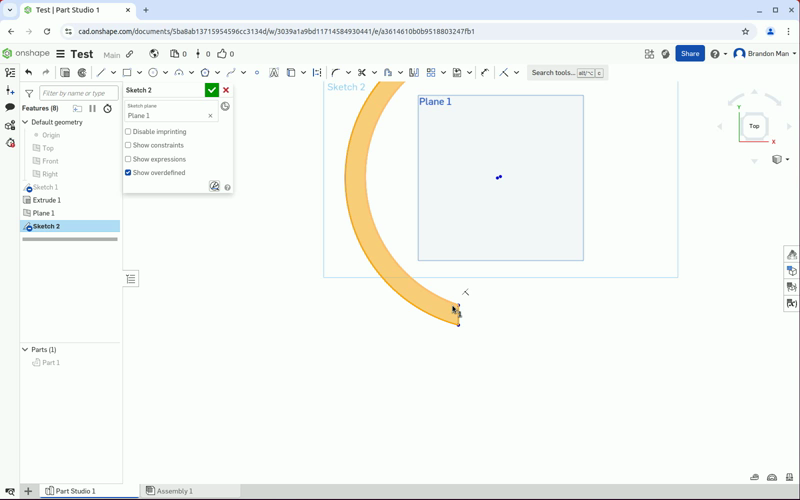
scroll(-6)
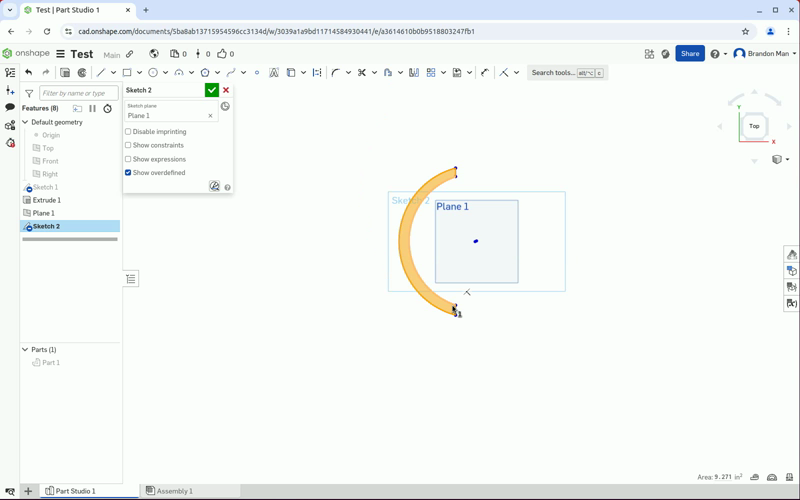
scroll(-6)
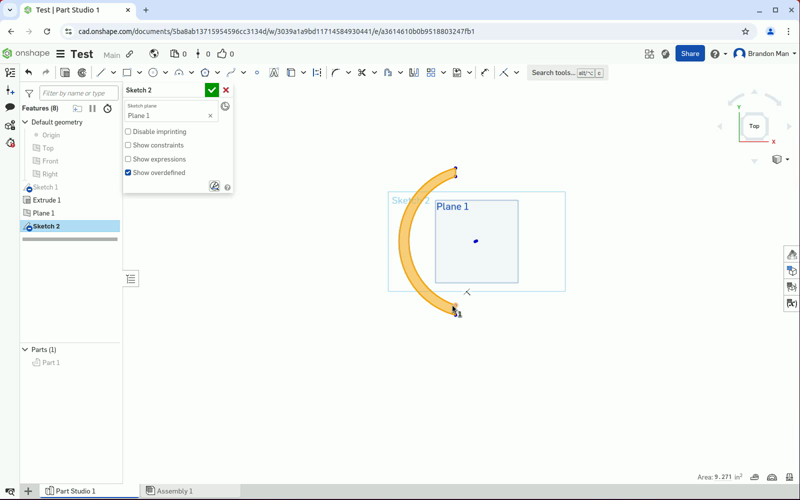
scroll(-6)
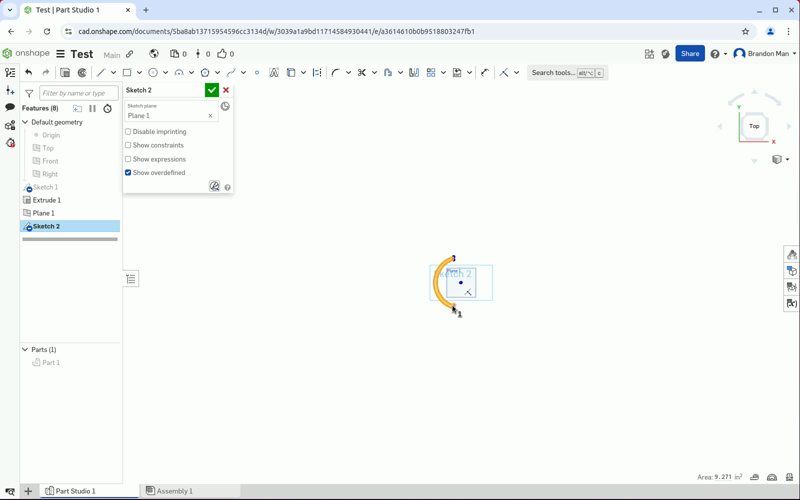
mouse_move(73, 352)
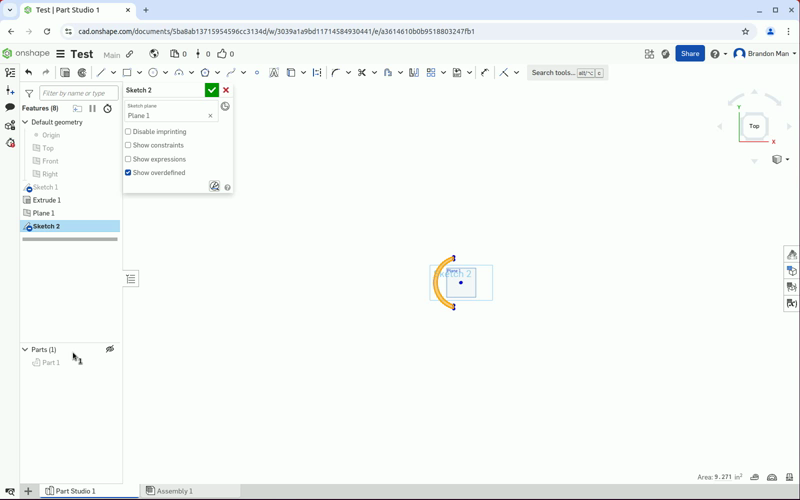
key(shift+y)
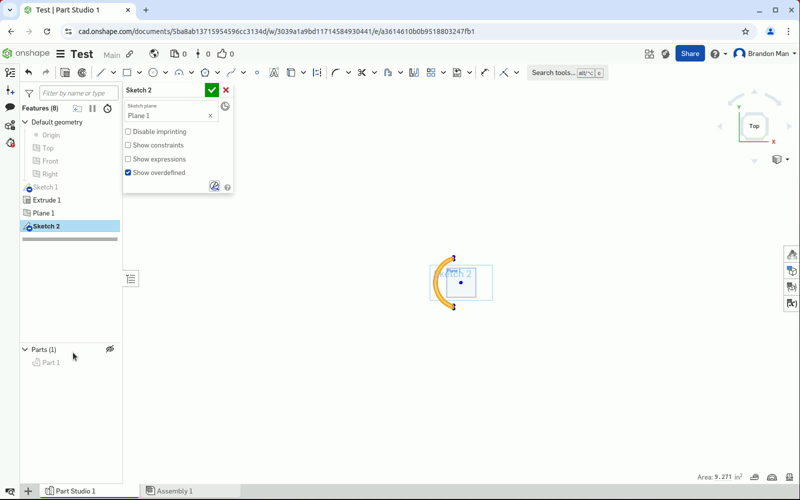
key(shift+e)
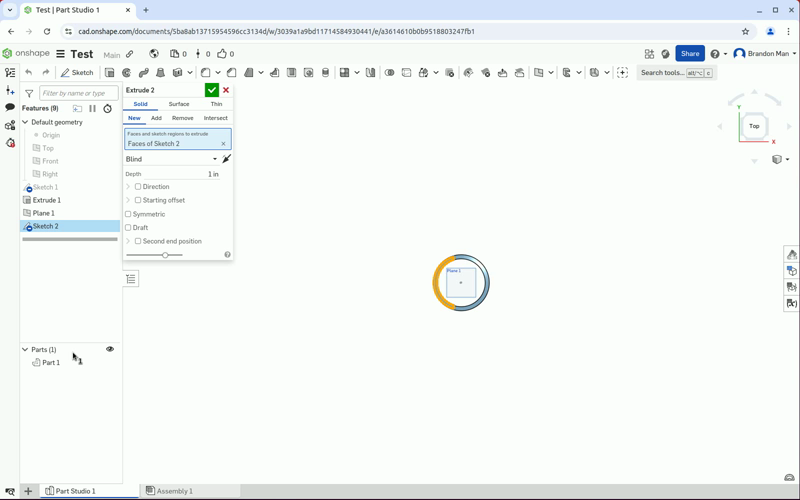
mouse_move(143, 106)
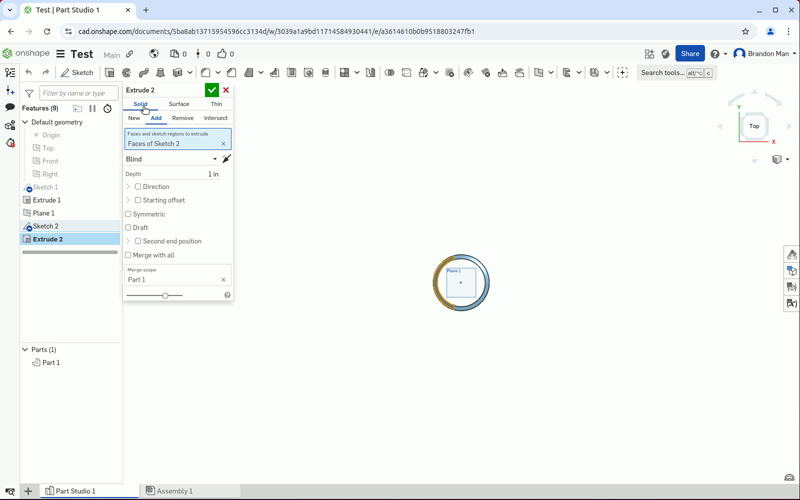
click(143, 106)
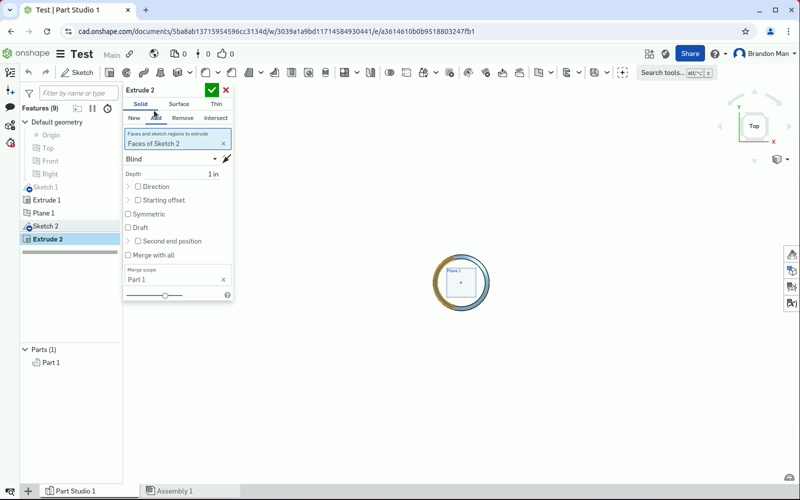
mouse_move(186, 120)
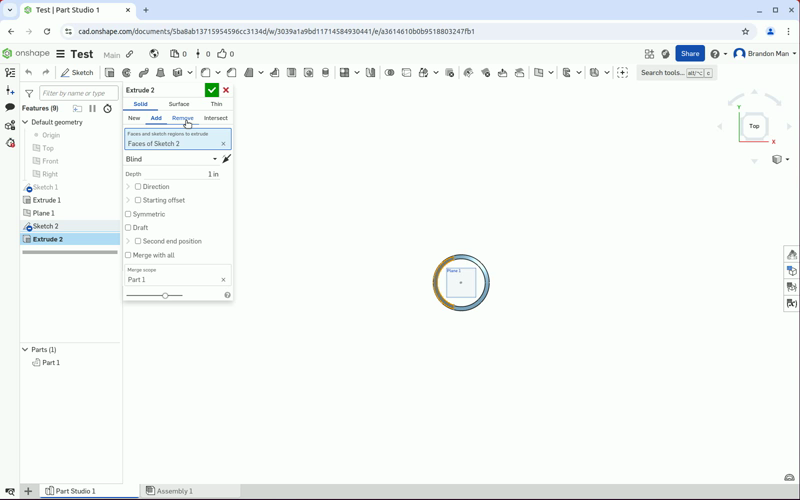
click(186, 120)
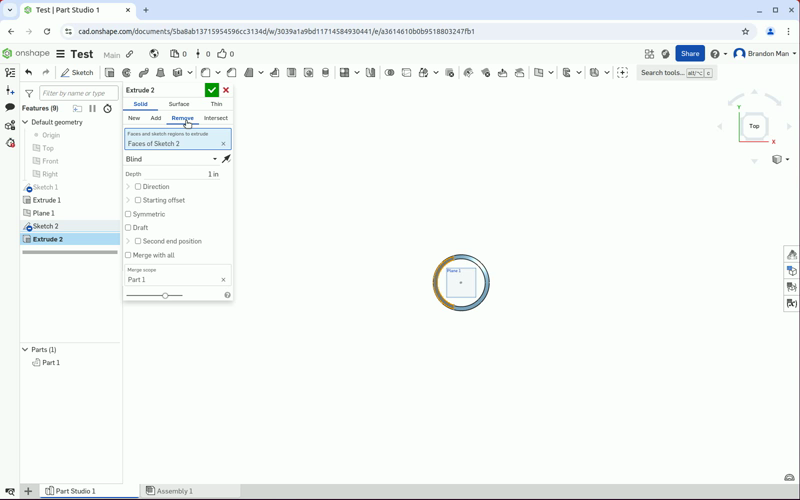
key(tab, 4)
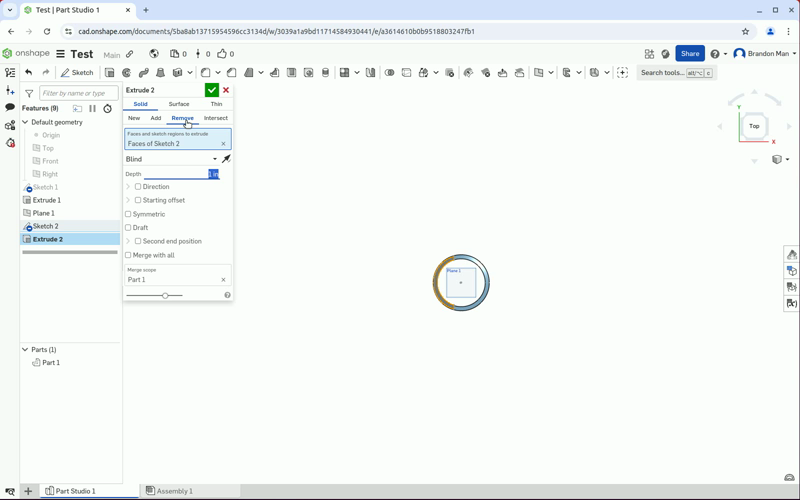
text(2.407)
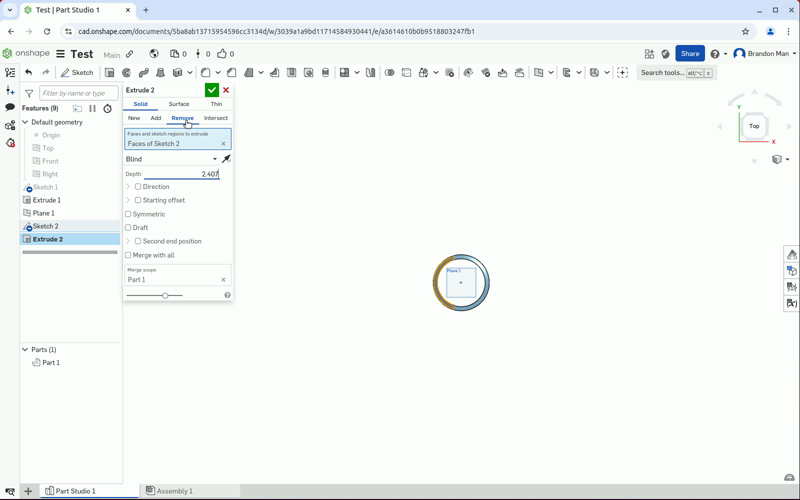
key(tab, 6)
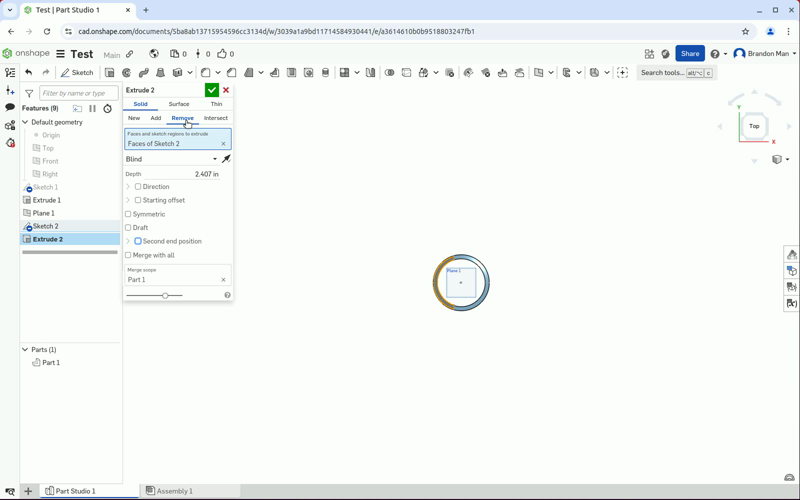
key(space)
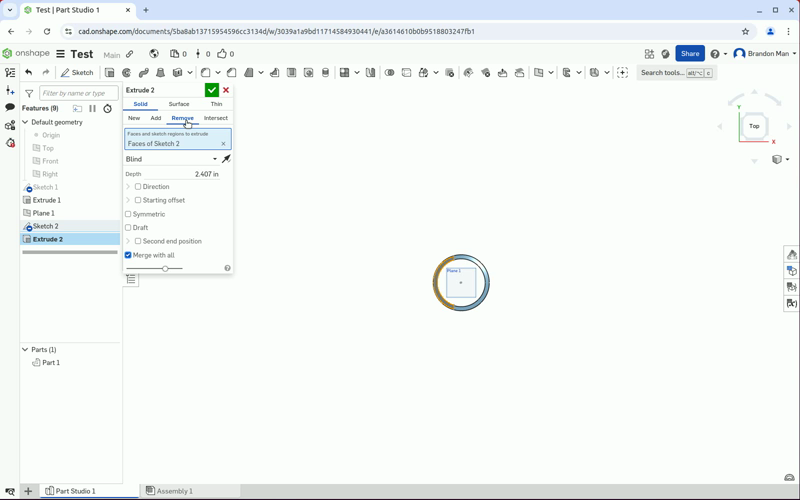
key(enter)
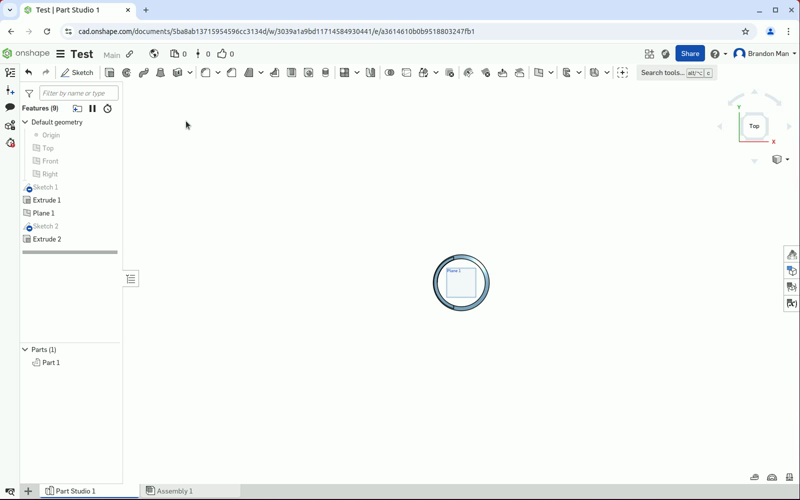
key(shift+h)
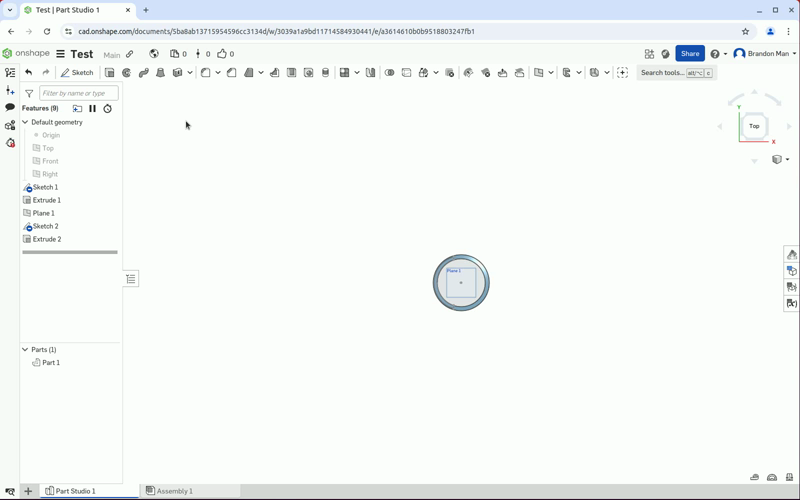
key(shift+h)
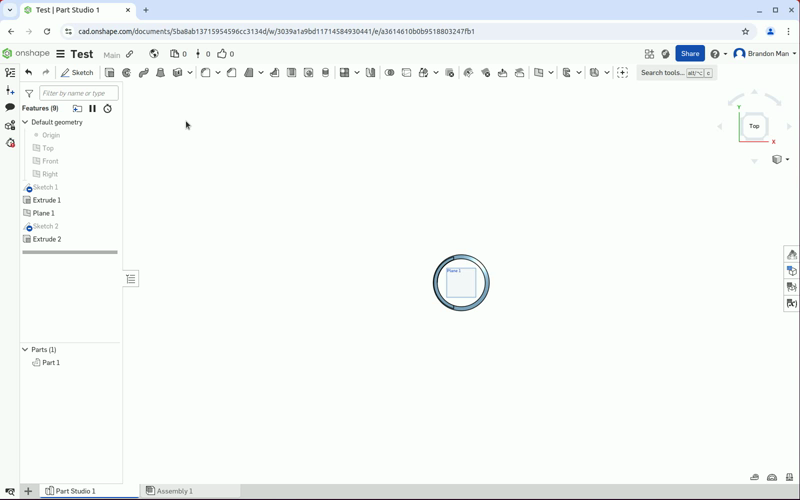
mouse_move(73, 189)
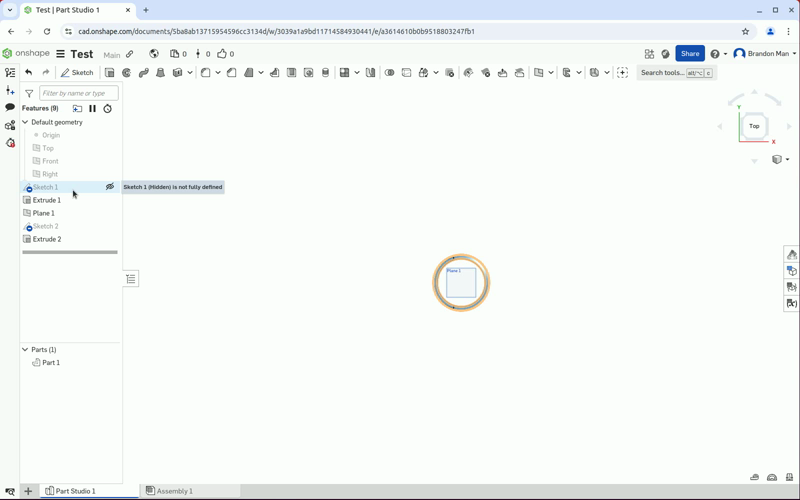
click(73, 189)
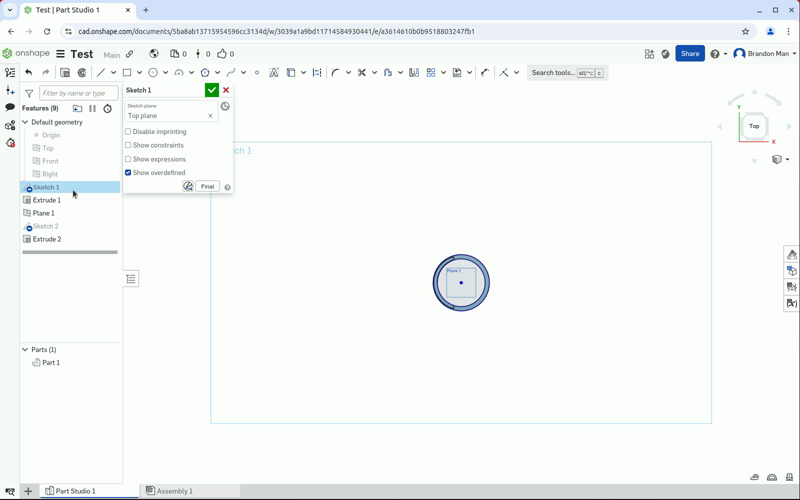
mouse_move(229, 92)
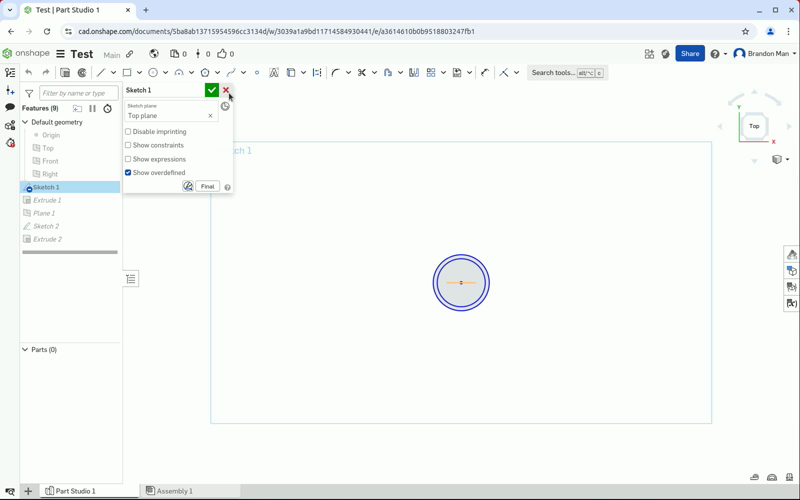
click(229, 92)
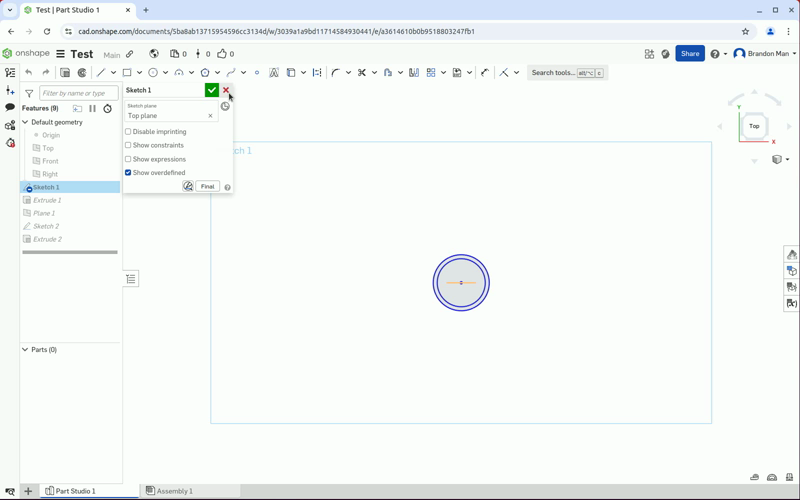
key(shift+s)
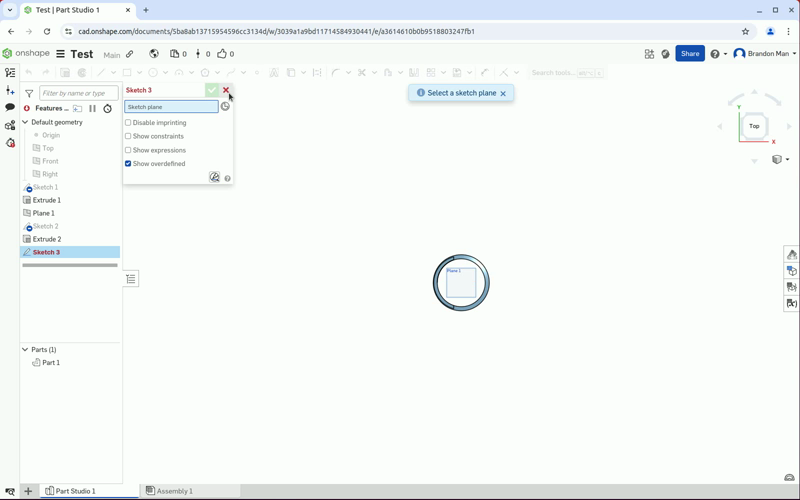
mouse_move(73, 215)
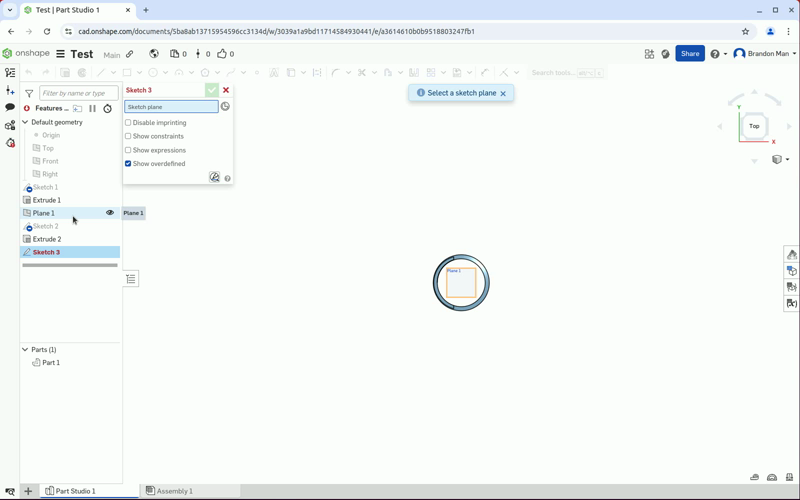
click(73, 215)
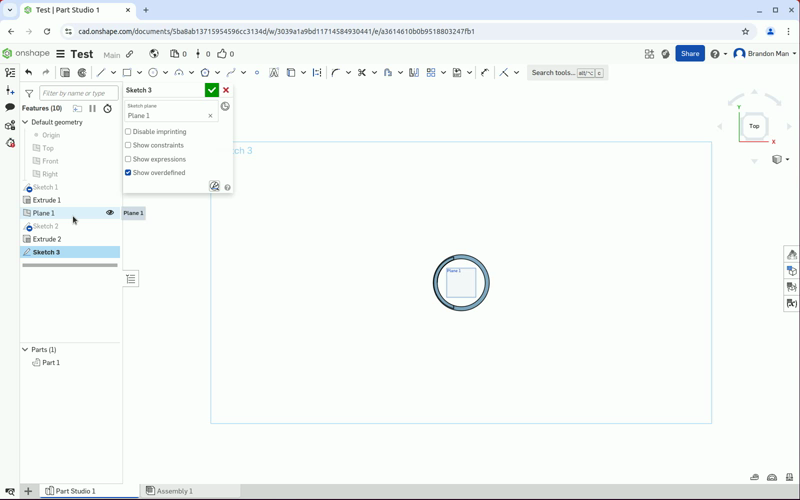
mouse_move(73, 352)
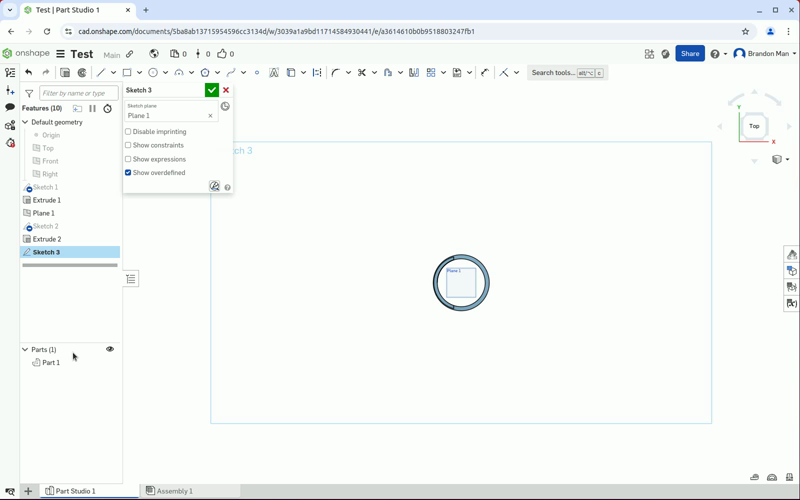
key(y)
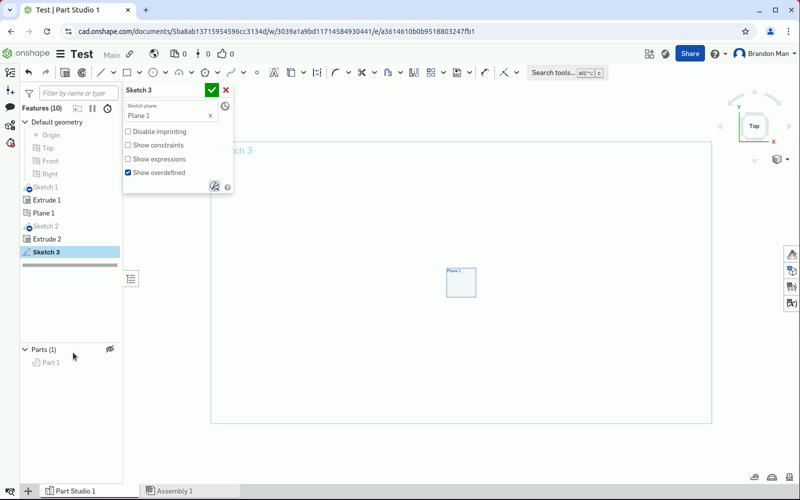
key(a)
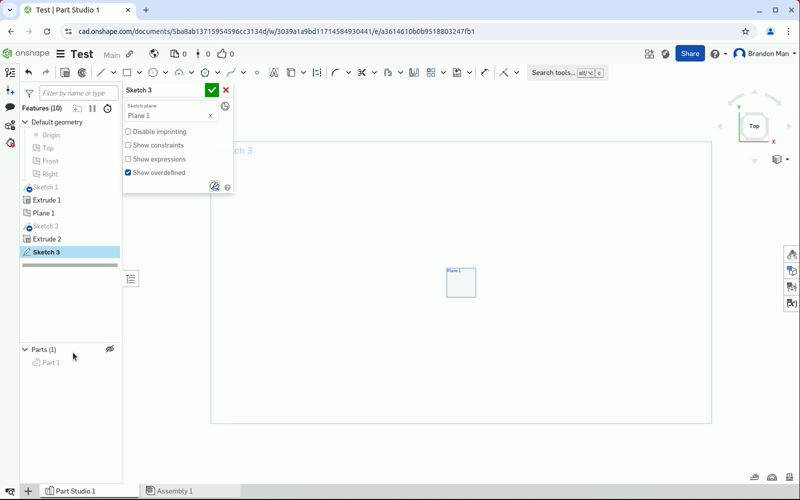
key_down(shift)
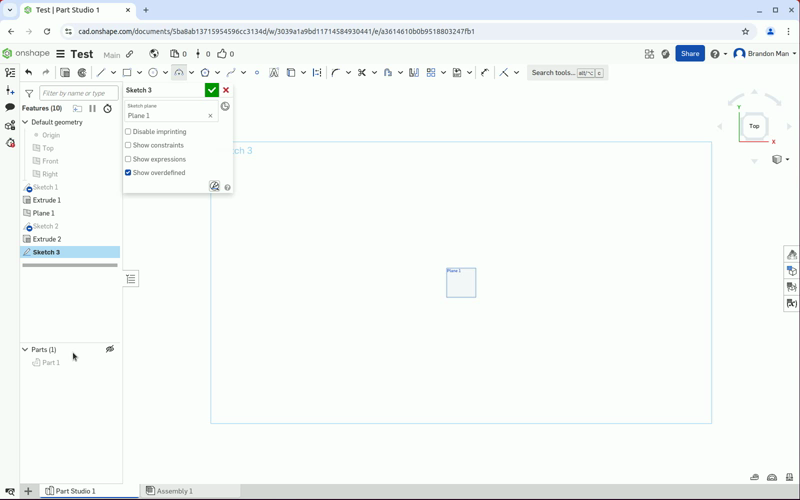
mouse_move(467, 308)
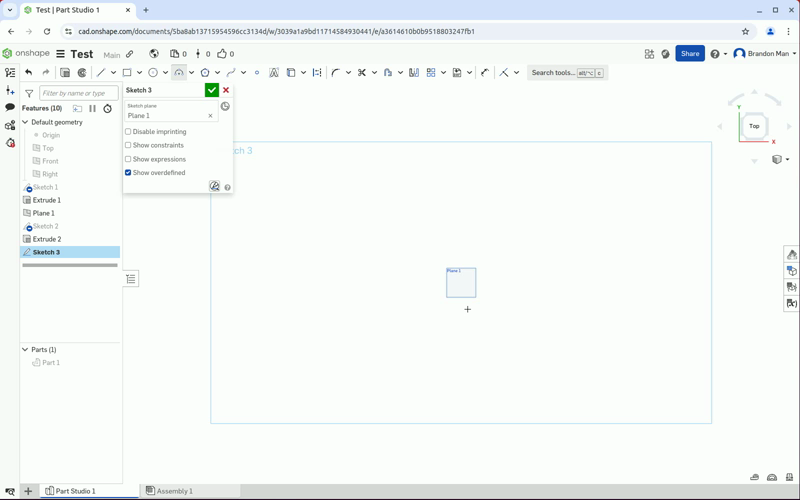
click(467, 308)
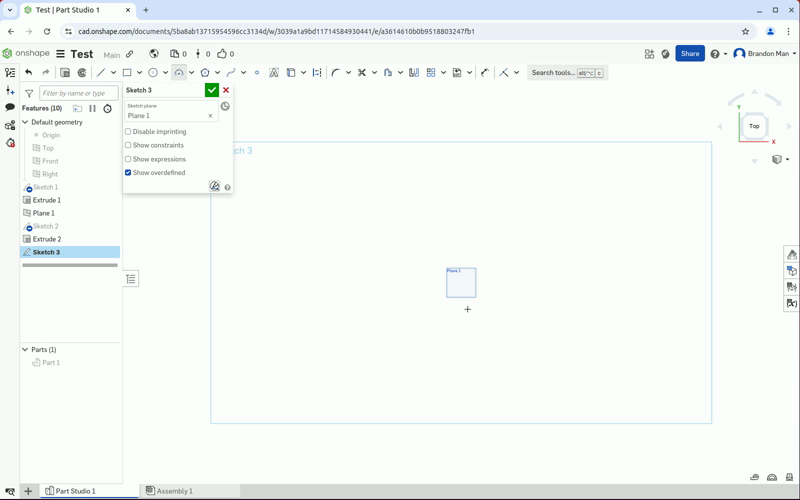
key_up(shift)
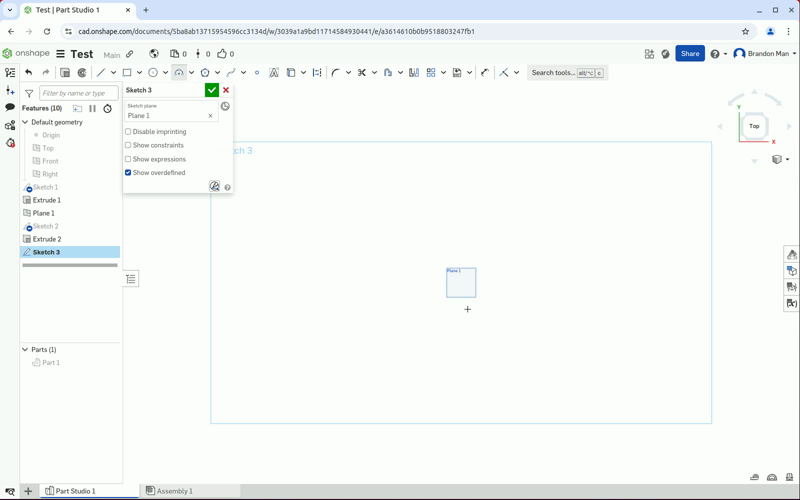
key_down(shift)
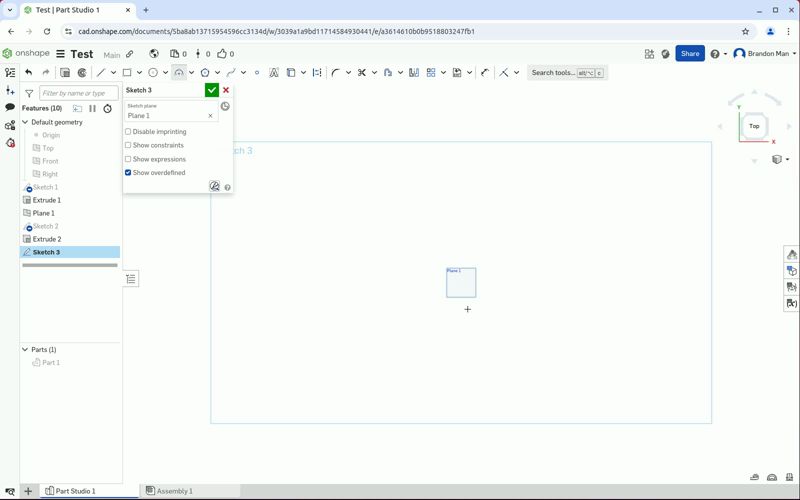
mouse_move(467, 256)
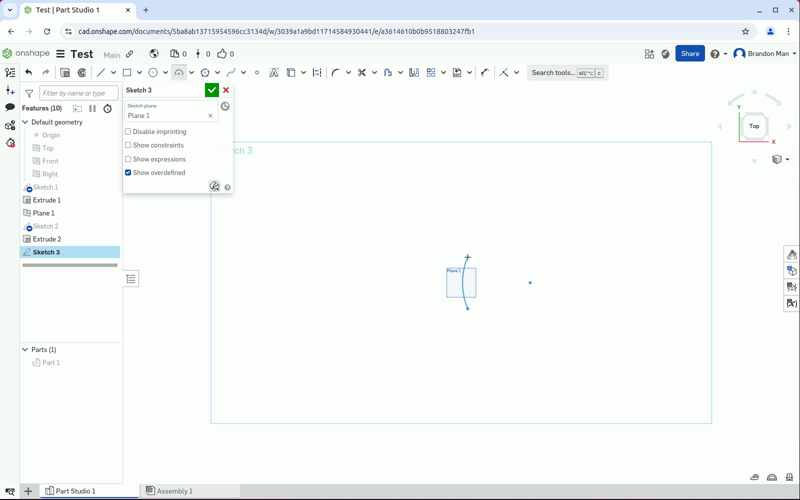
click(467, 256)
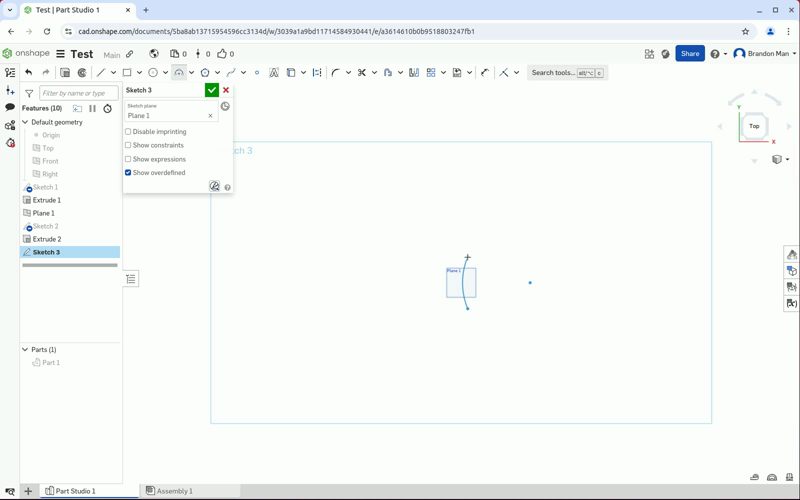
mouse_move(487, 282)
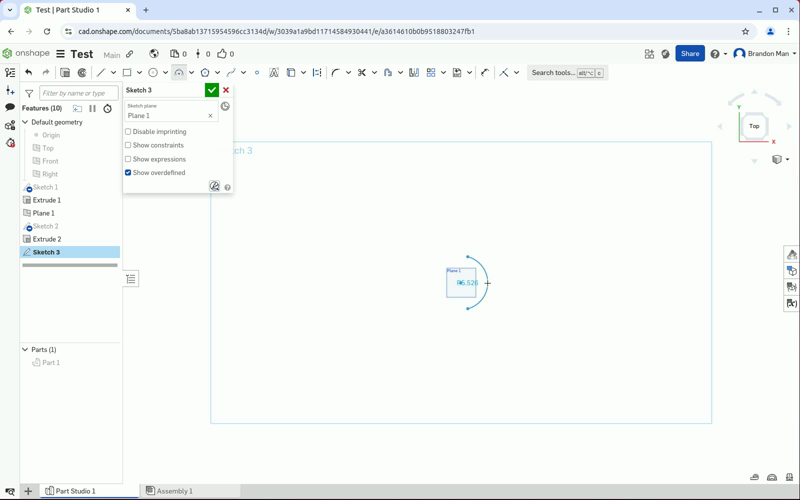
click(487, 282)
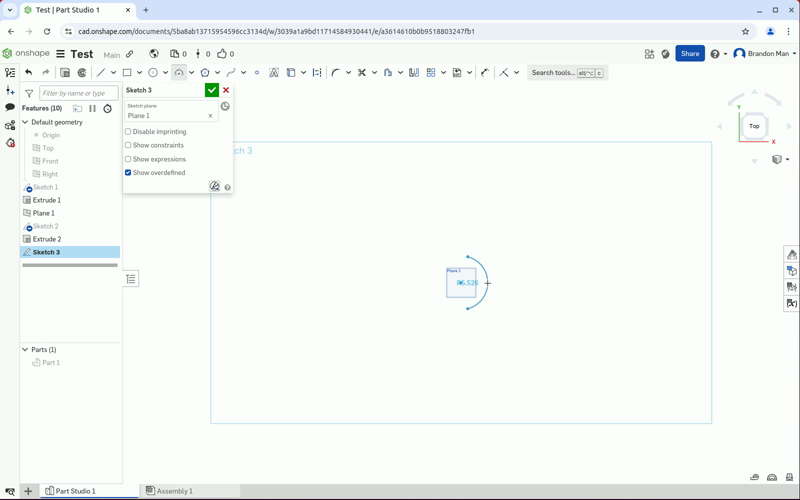
key_up(shift)
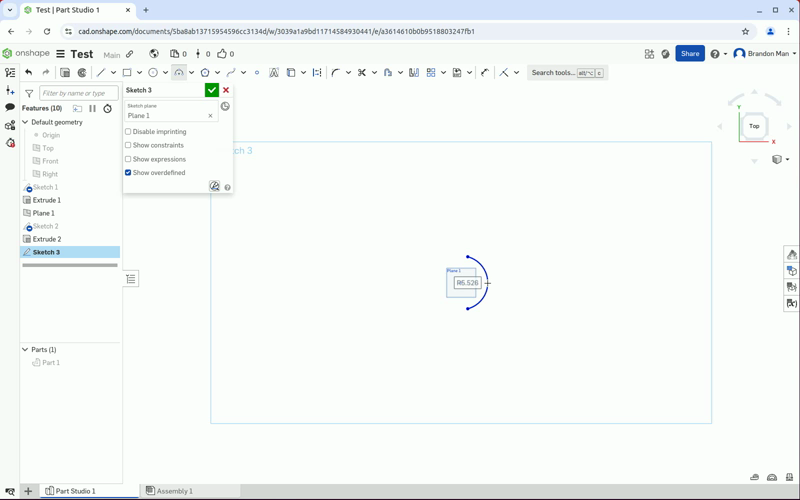
key(esc)
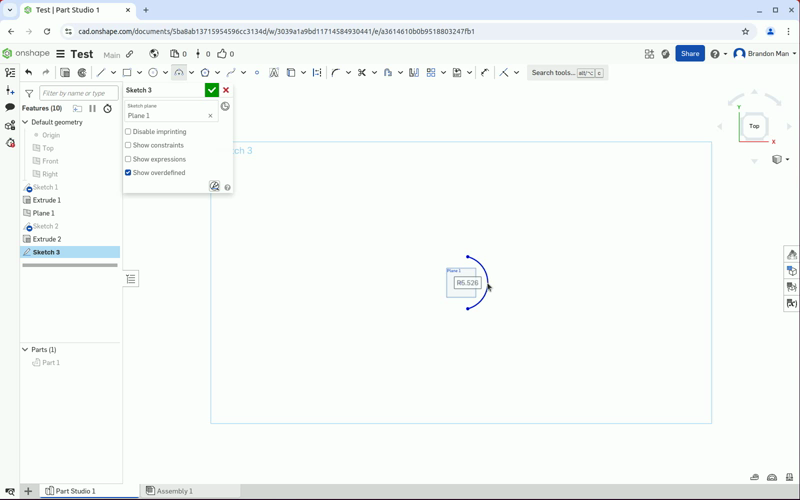
key(l)
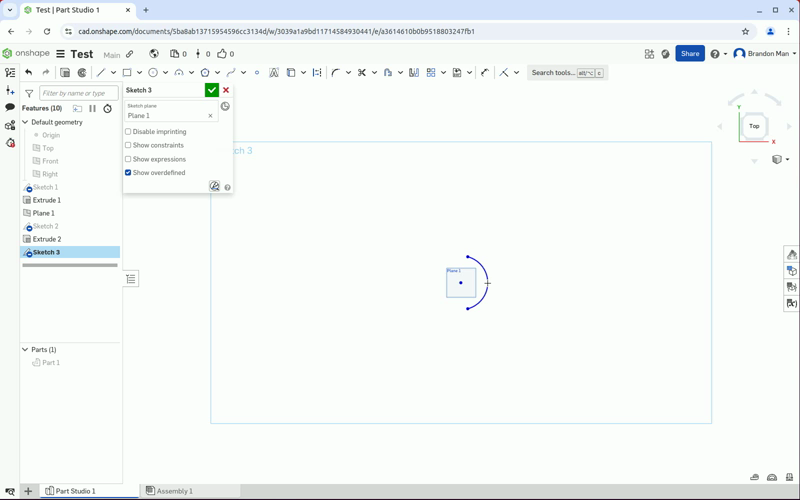
mouse_move(467, 256)
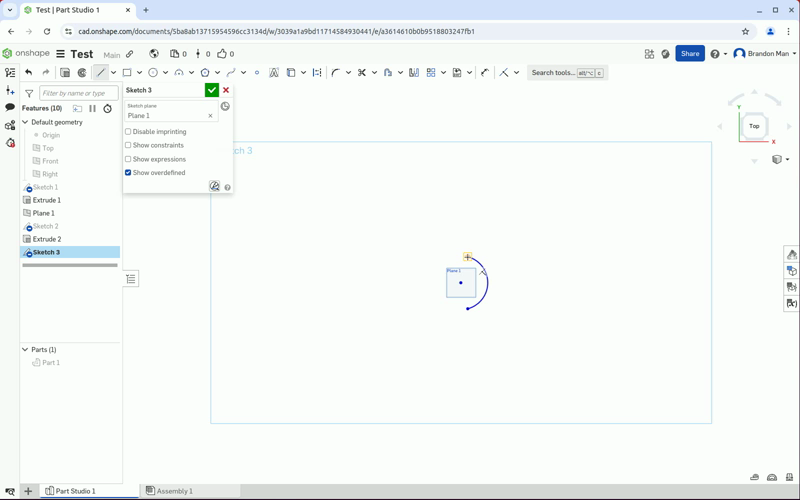
click(467, 256)
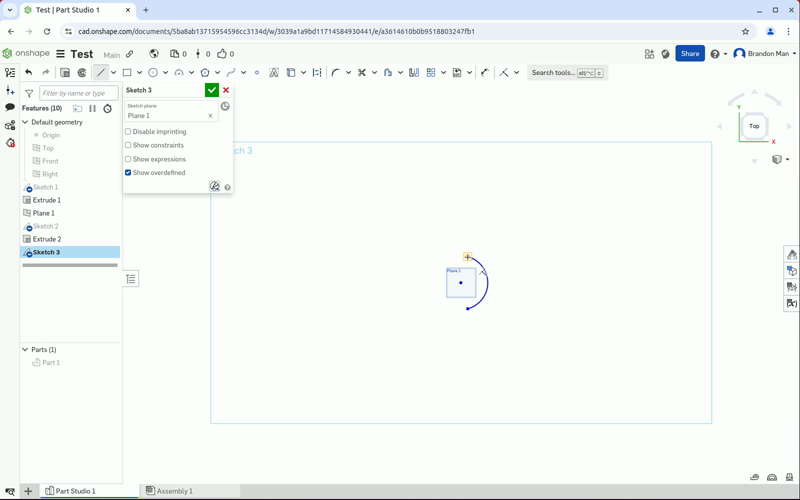
key_down(shift)
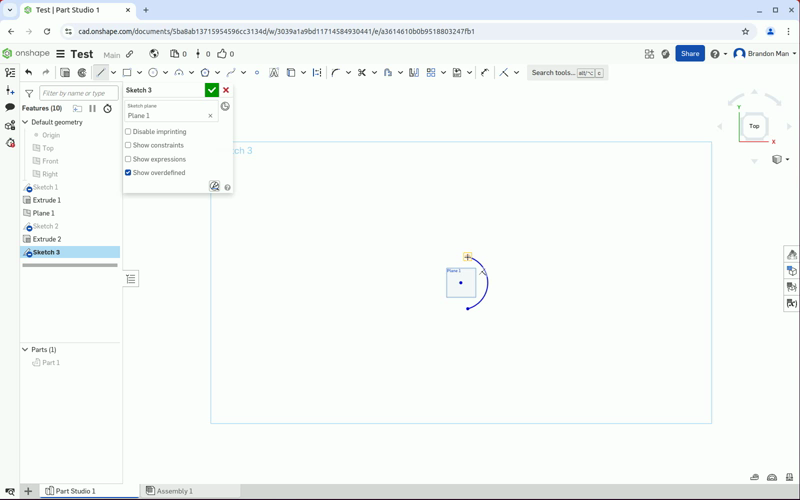
mouse_move(497, 256)
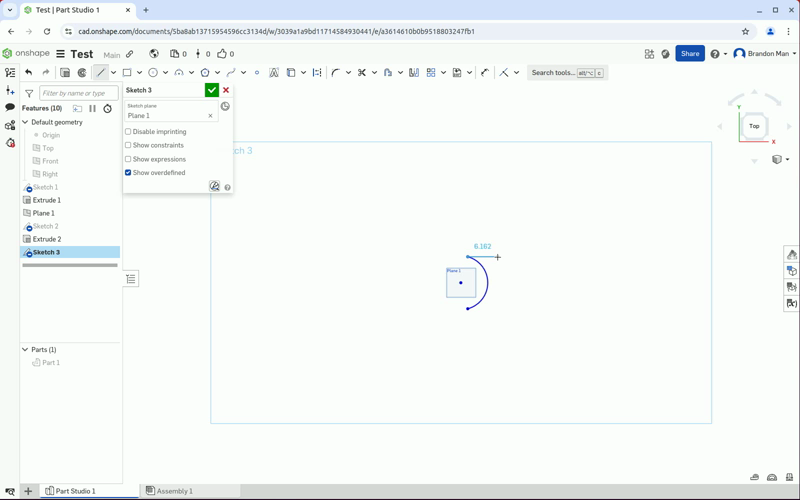
mouse_move(467, 259)
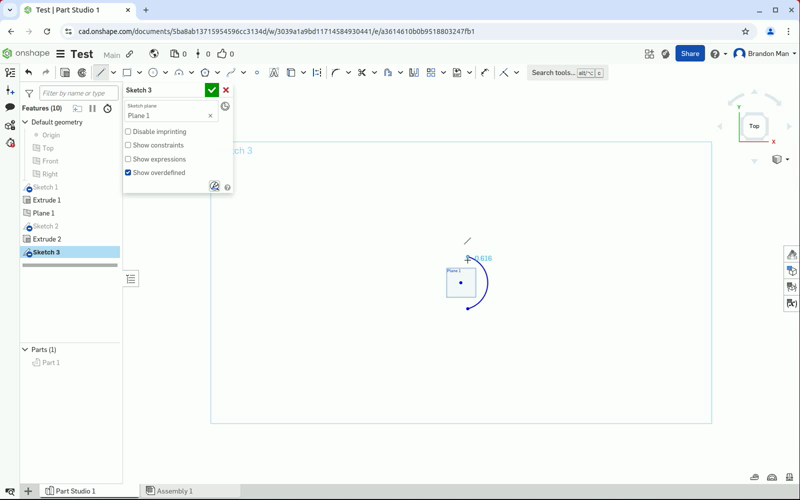
scroll(6)
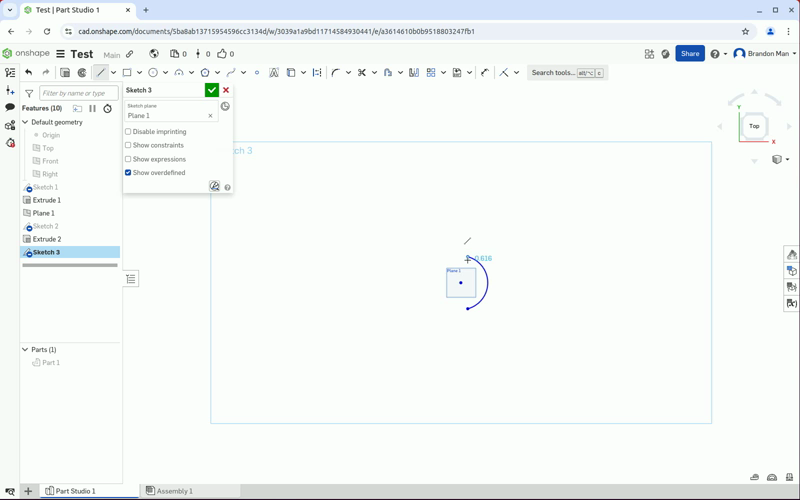
scroll(6)
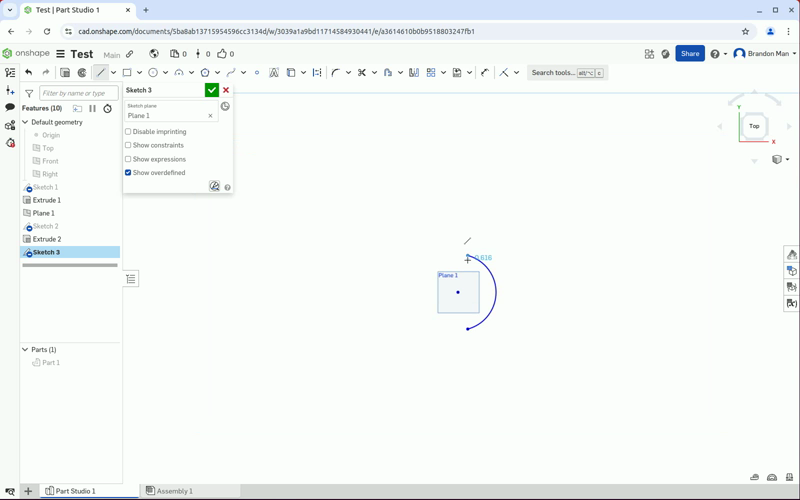
scroll(6)
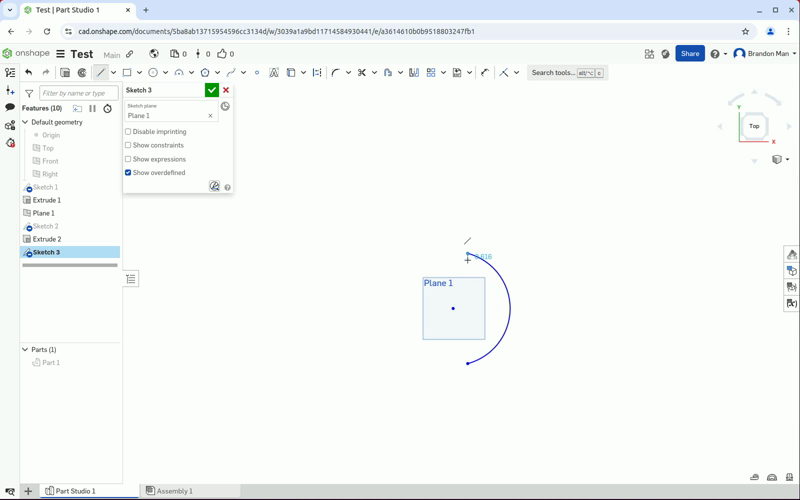
scroll(6)
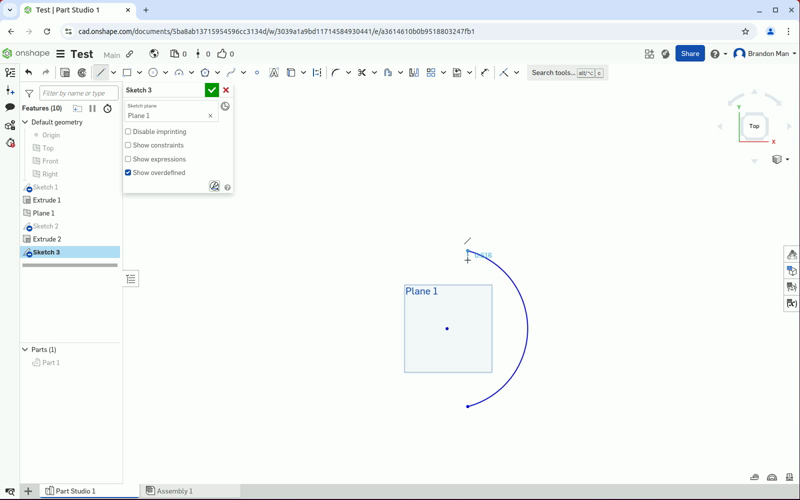
scroll(6)
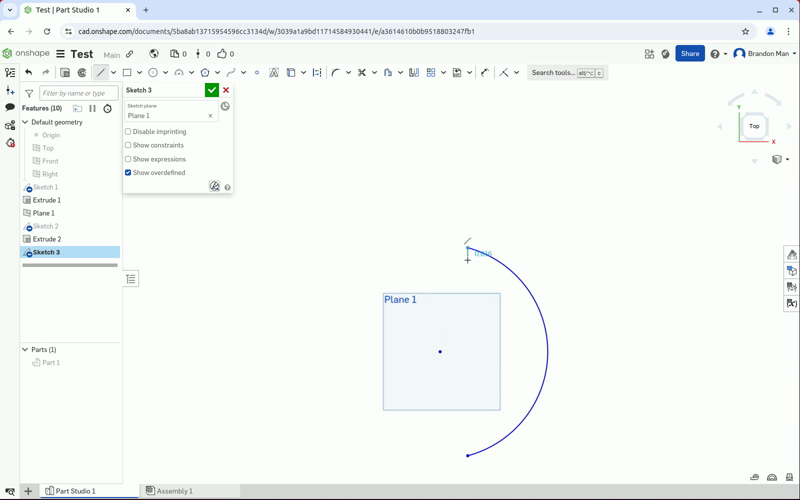
scroll(6)
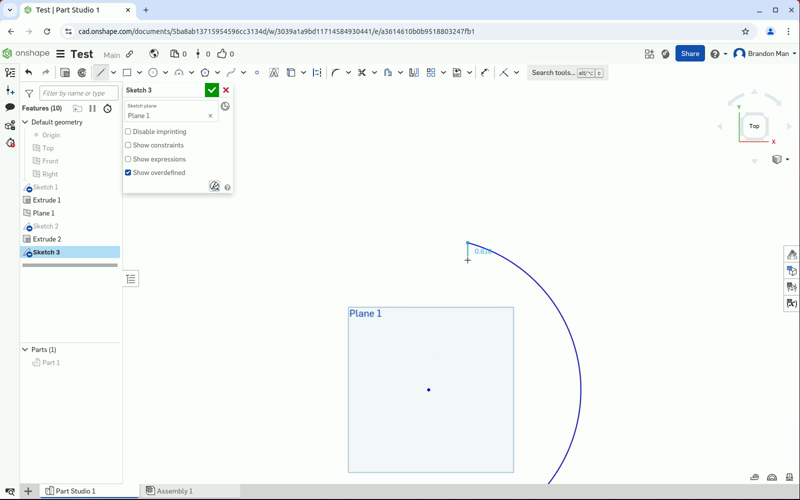
scroll(6)
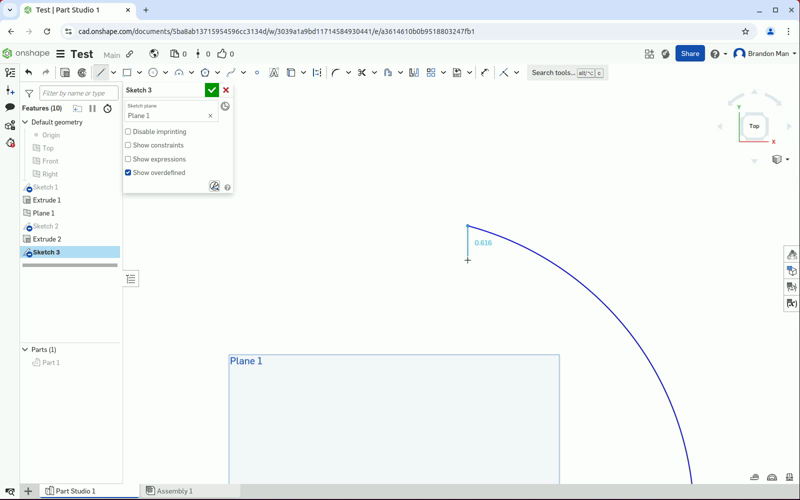
click(467, 259)
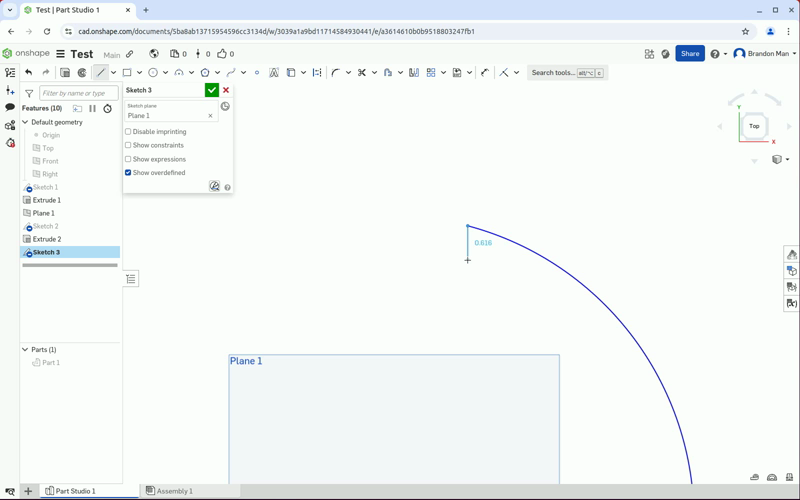
scroll(-6)
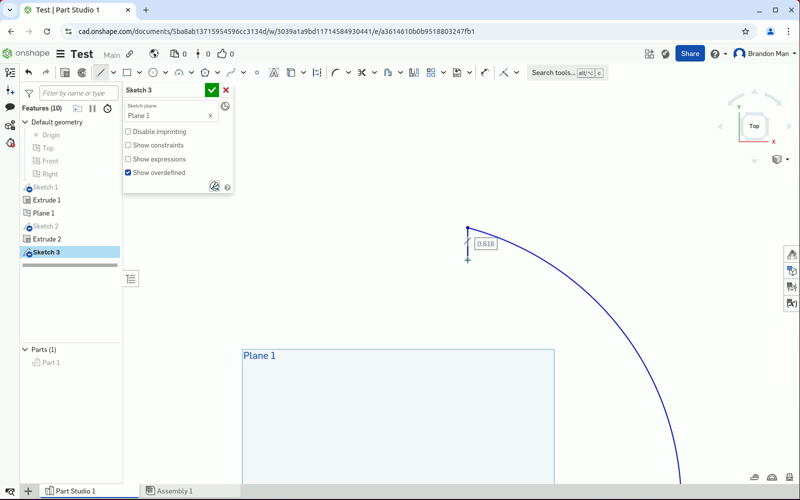
scroll(-6)
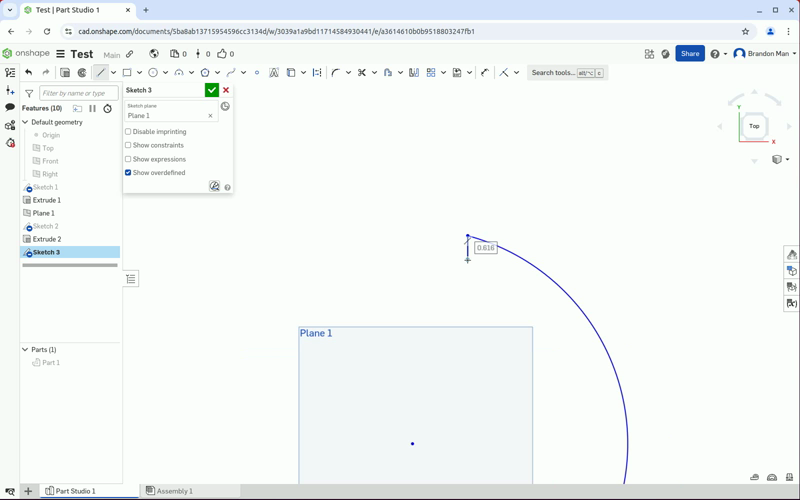
scroll(-6)
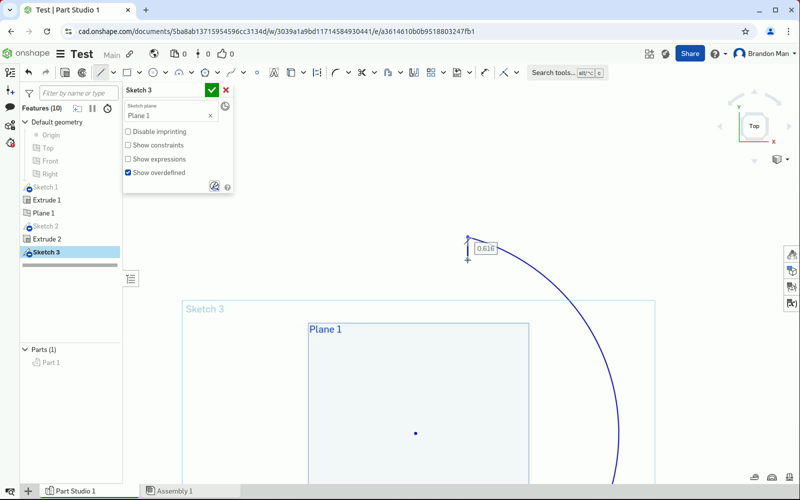
scroll(-6)
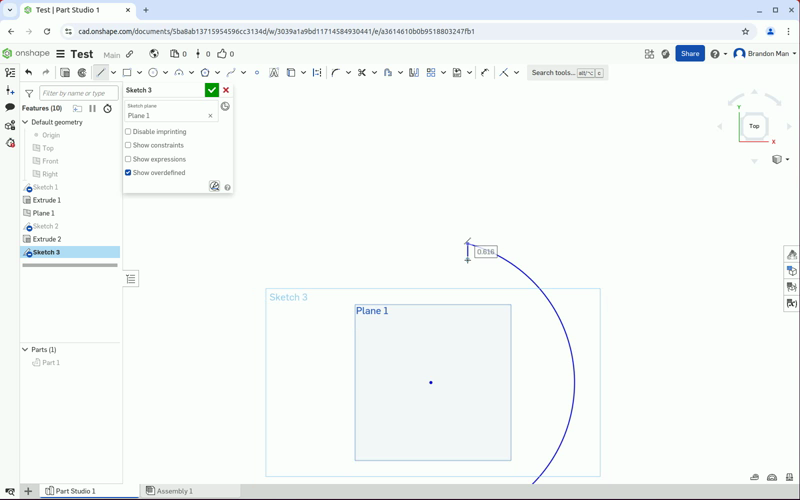
scroll(-6)
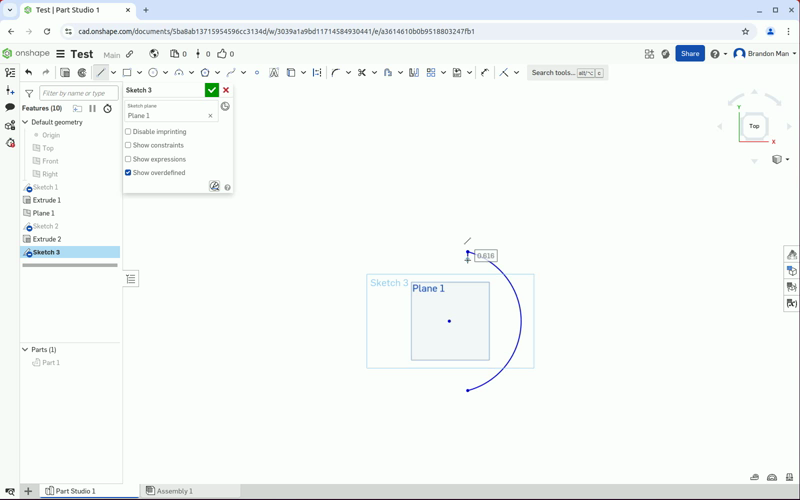
scroll(-6)
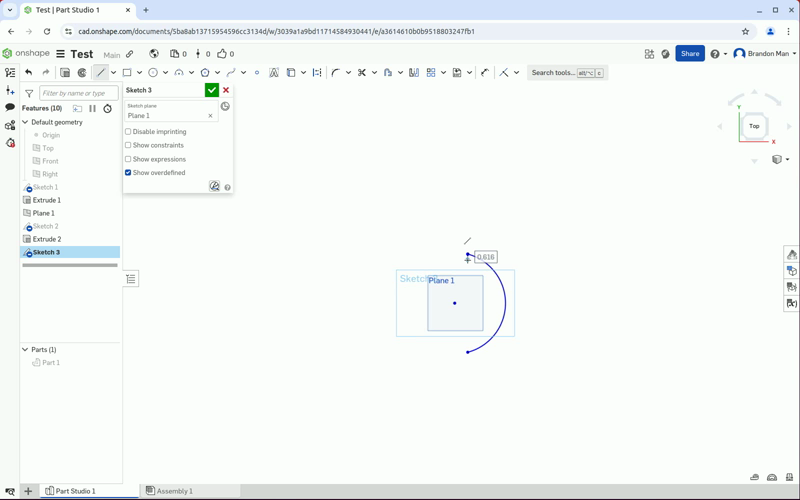
scroll(-6)
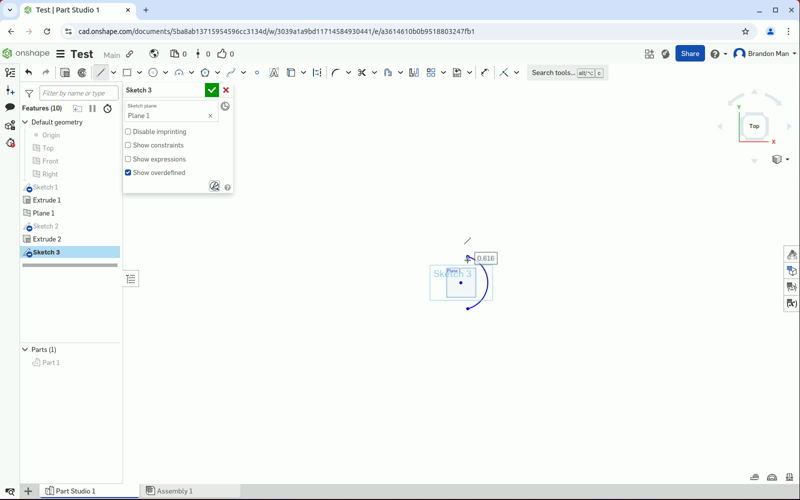
key_up(shift)
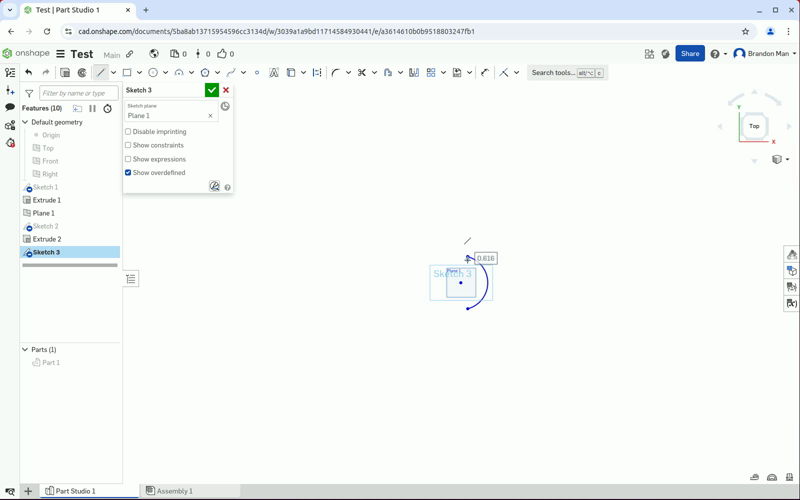
key(esc)
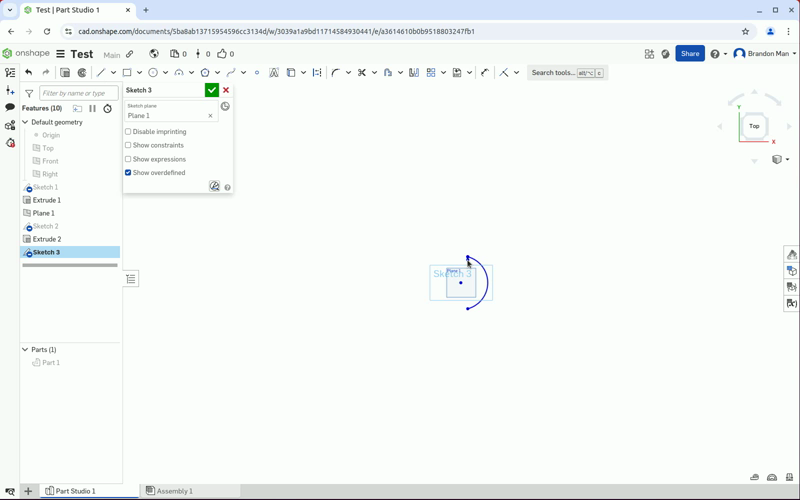
key(a)
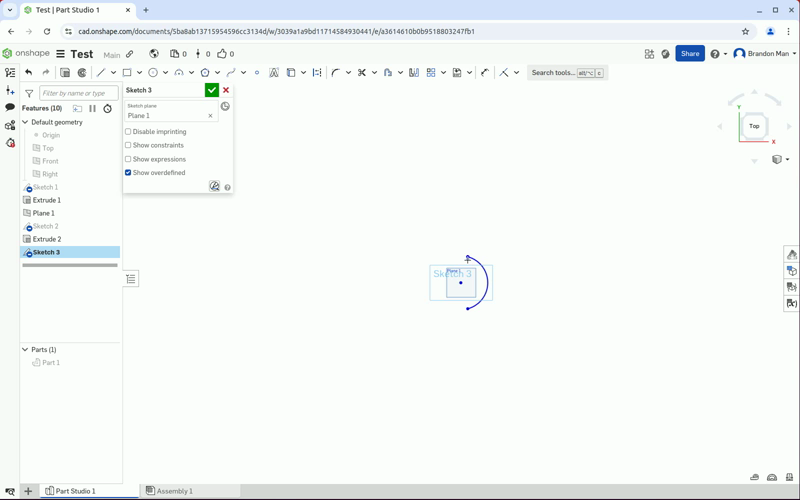
mouse_move(467, 259)
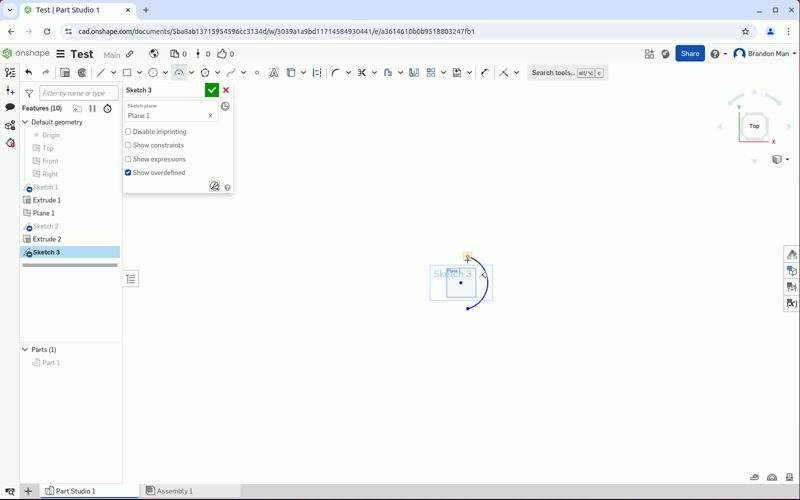
scroll(6)
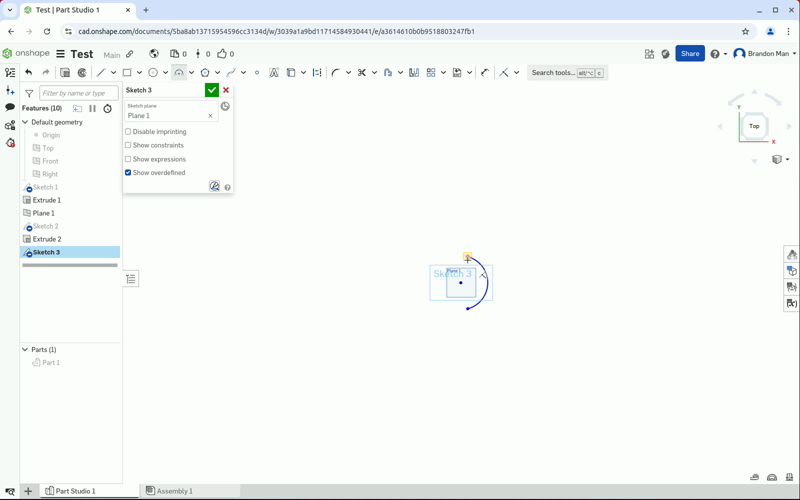
scroll(6)
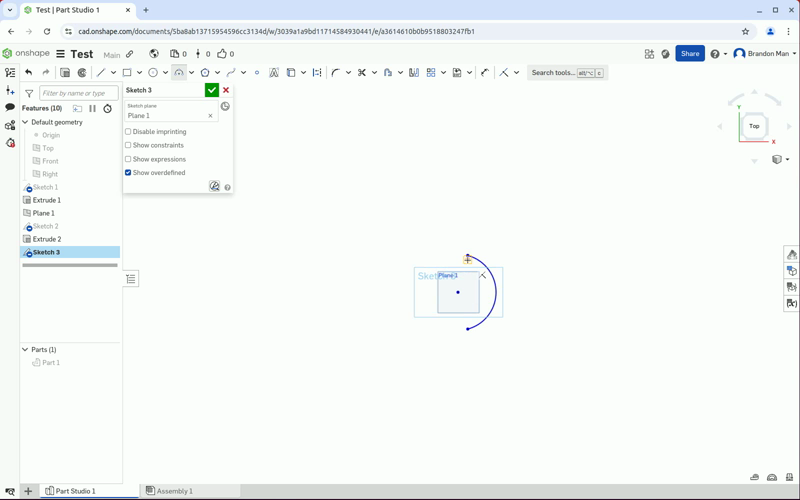
scroll(6)
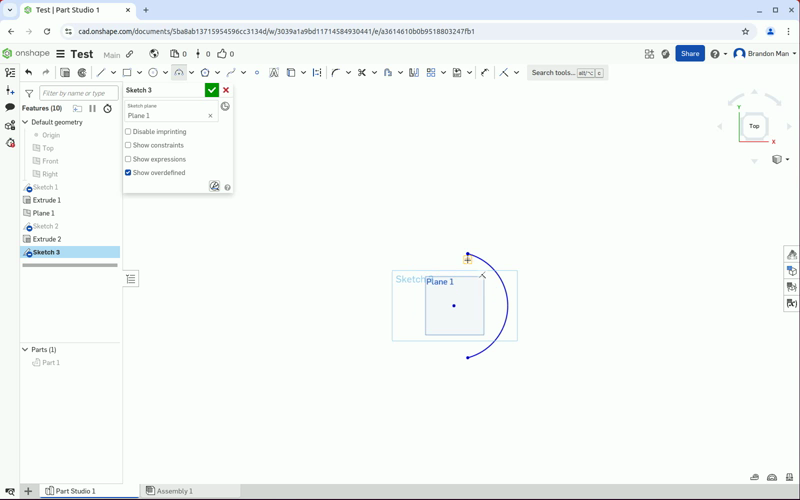
scroll(6)
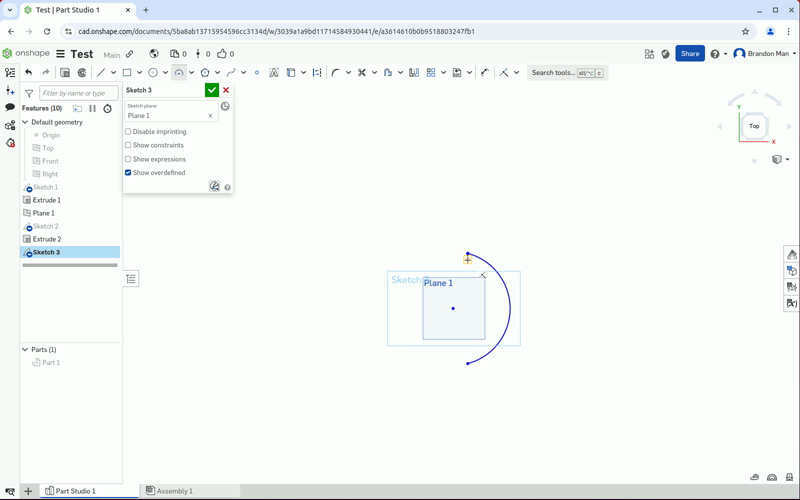
scroll(6)
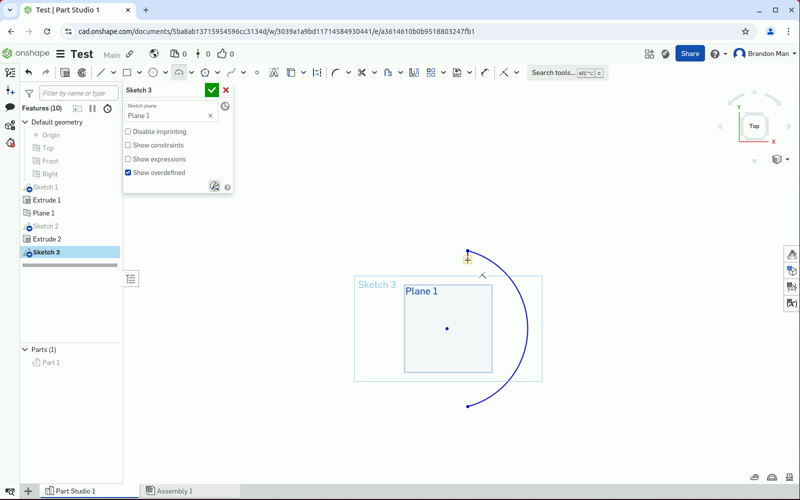
scroll(6)
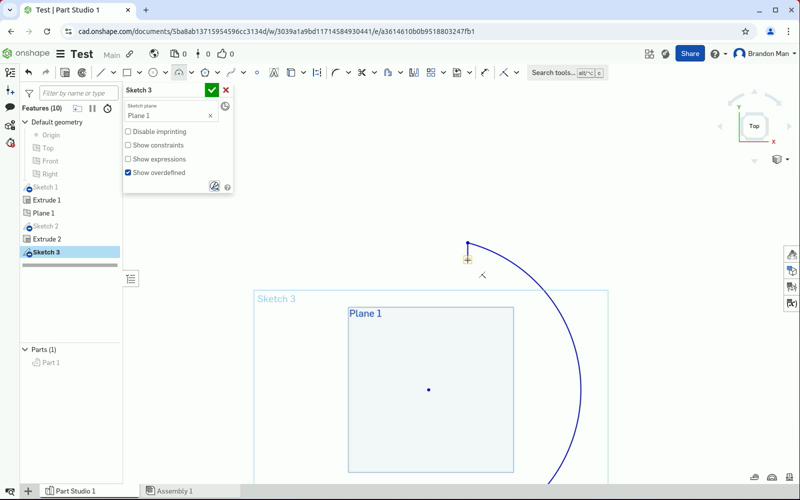
scroll(6)
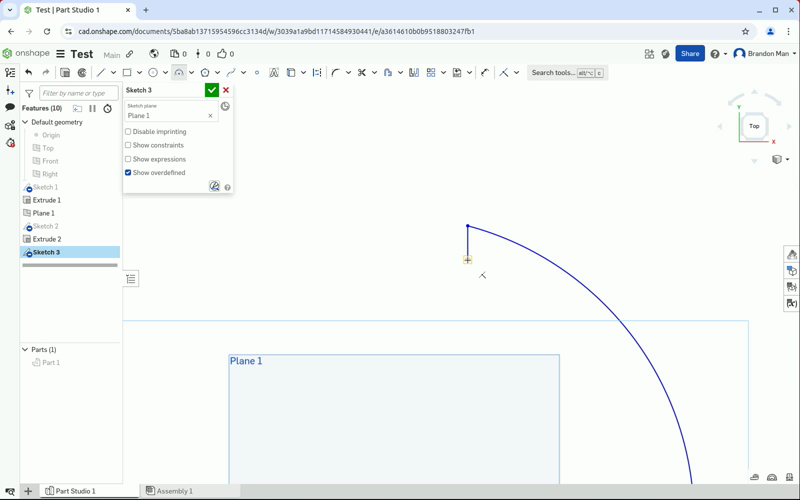
click(467, 259)
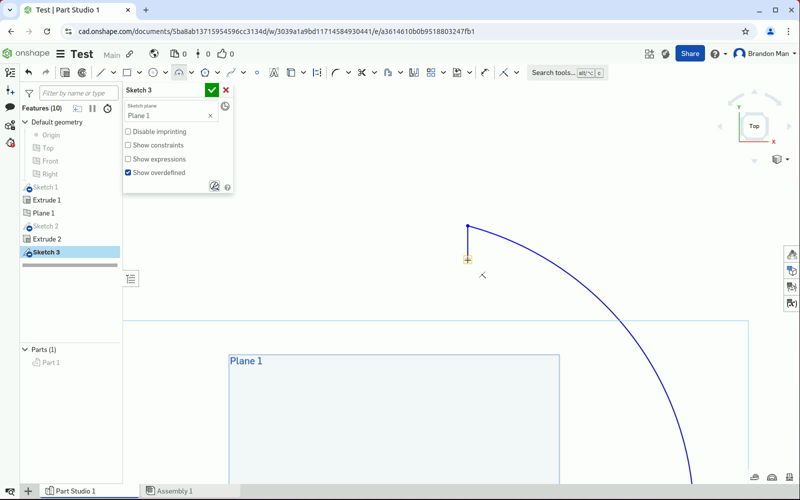
scroll(-6)
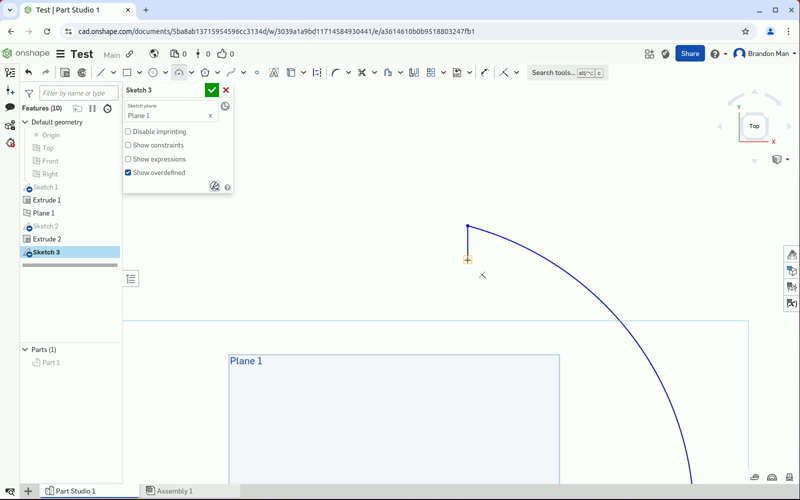
scroll(-6)
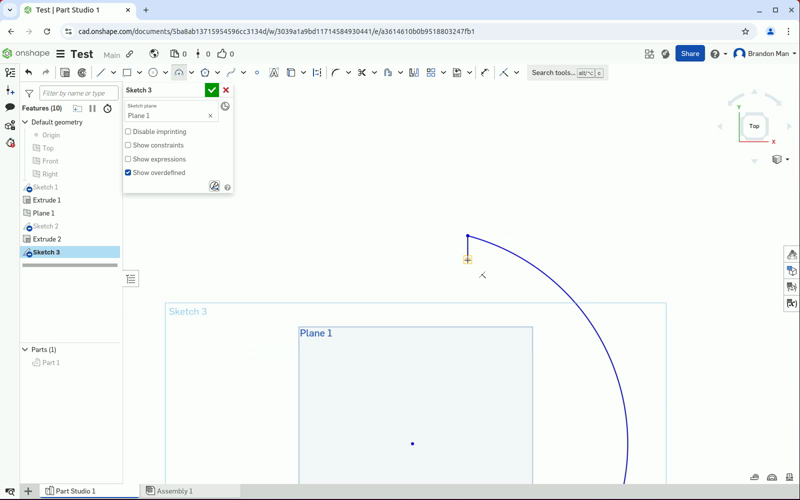
scroll(-6)
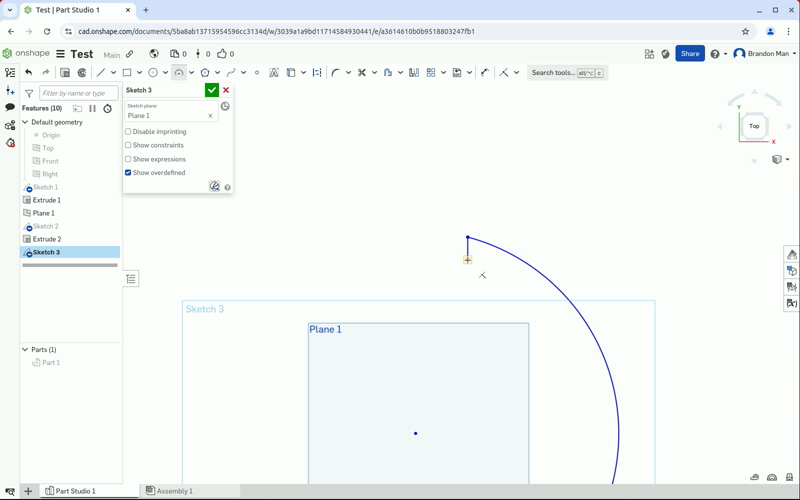
scroll(-6)
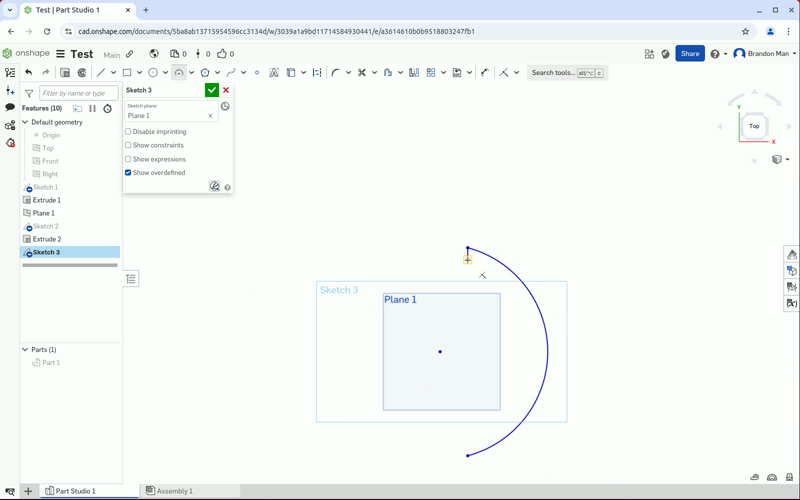
scroll(-6)
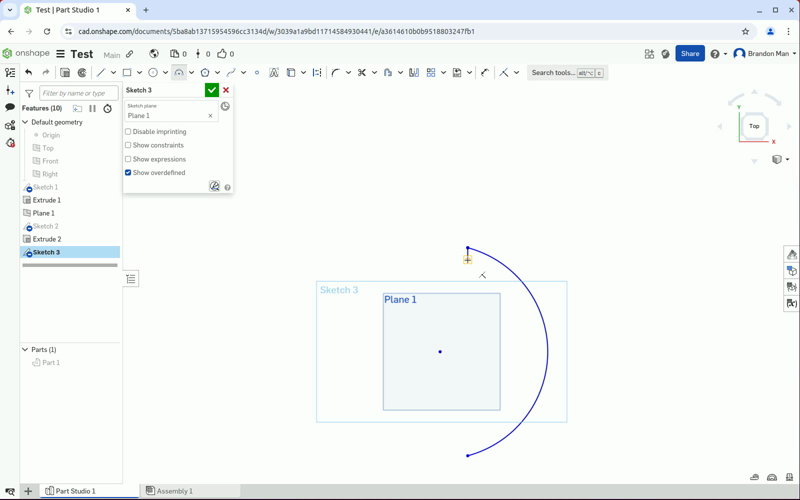
scroll(-6)
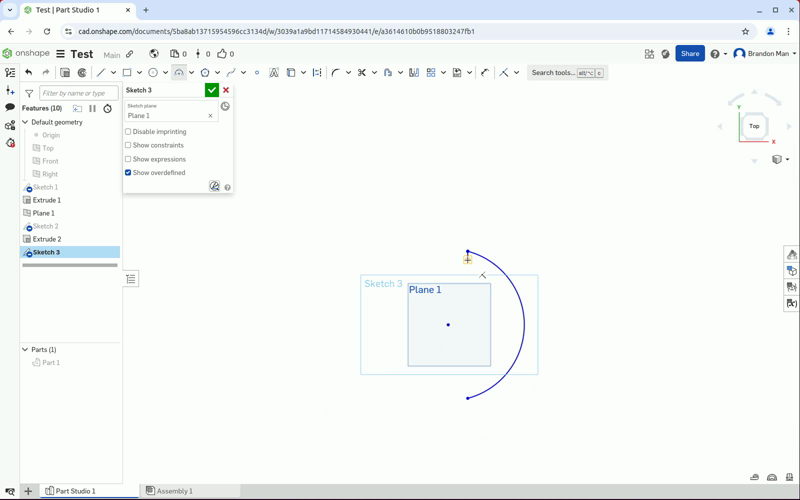
scroll(-6)
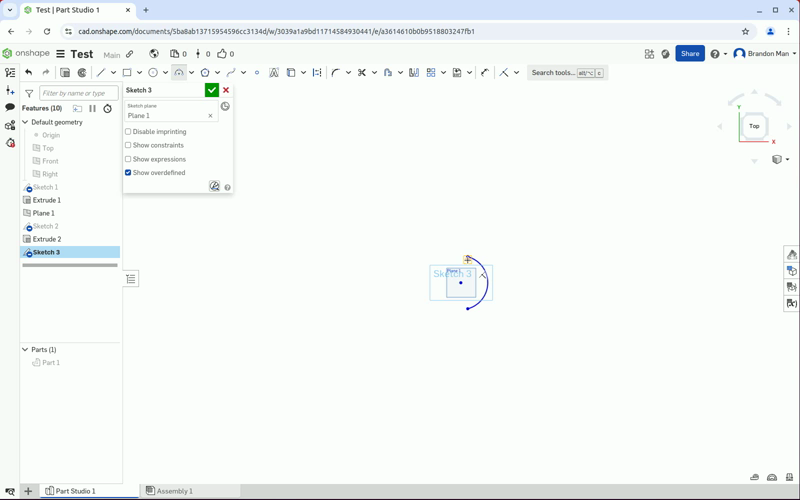
key_down(shift)
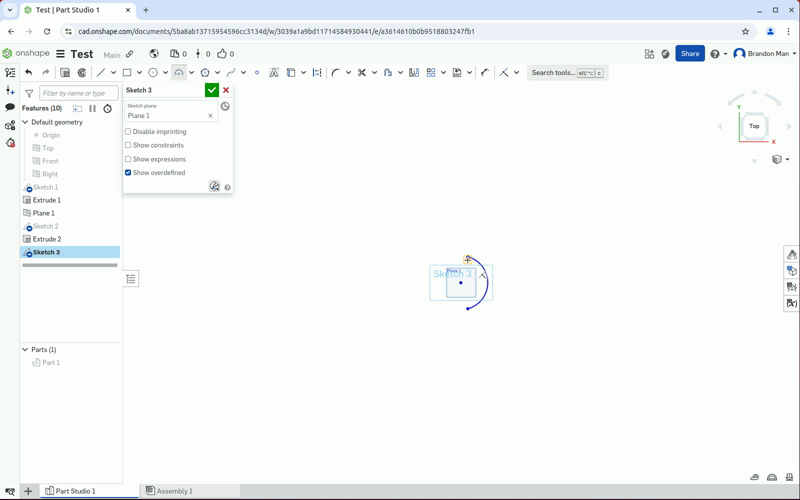
mouse_move(467, 305)
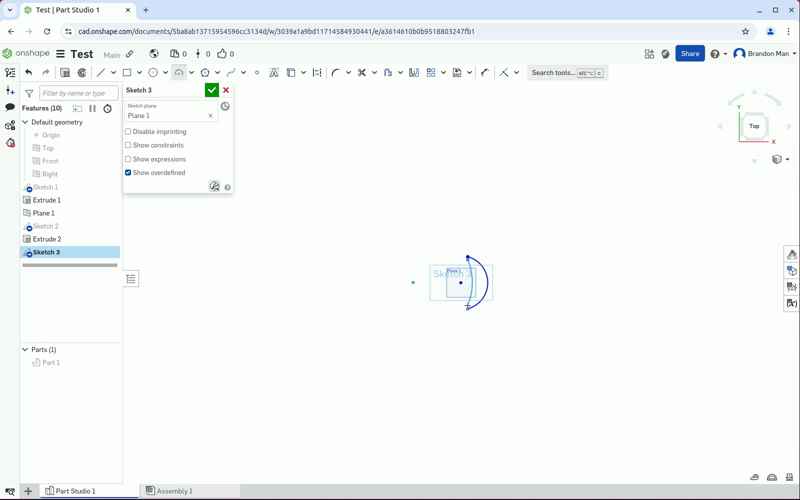
scroll(6)
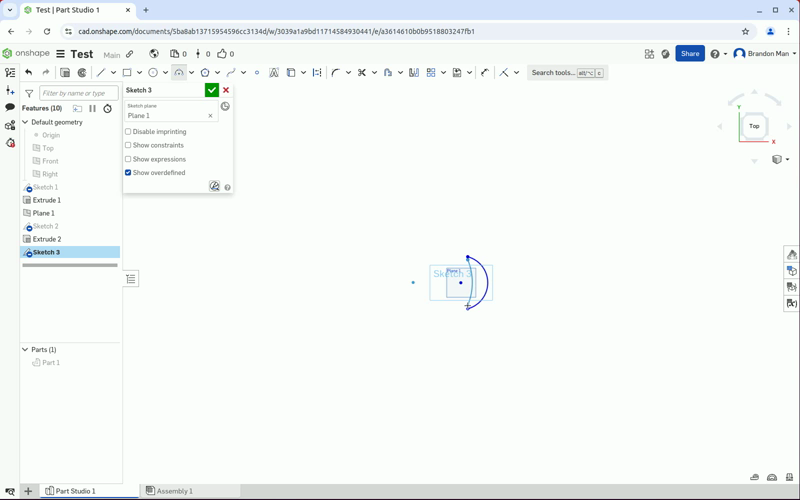
scroll(6)
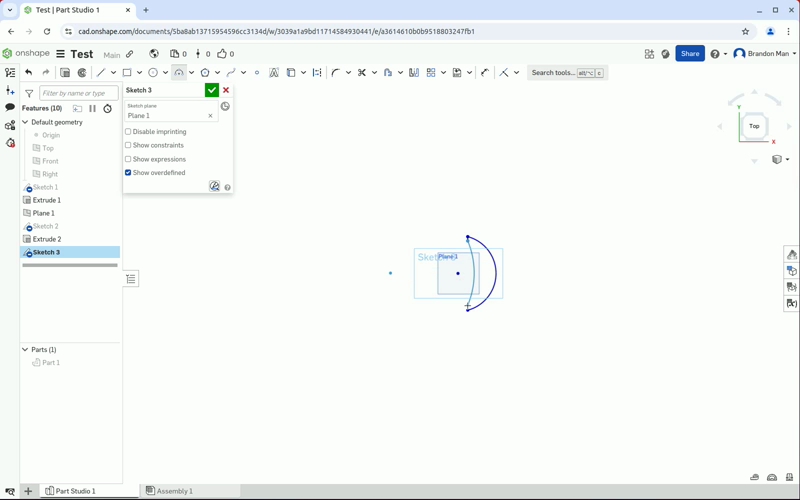
scroll(6)
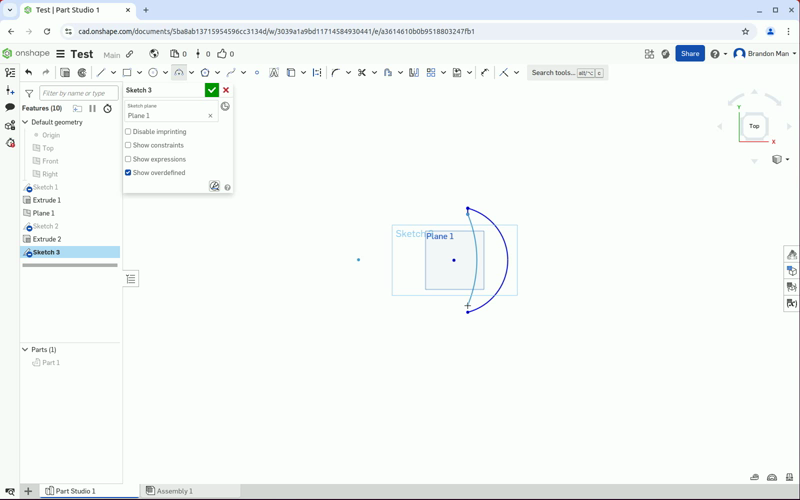
scroll(6)
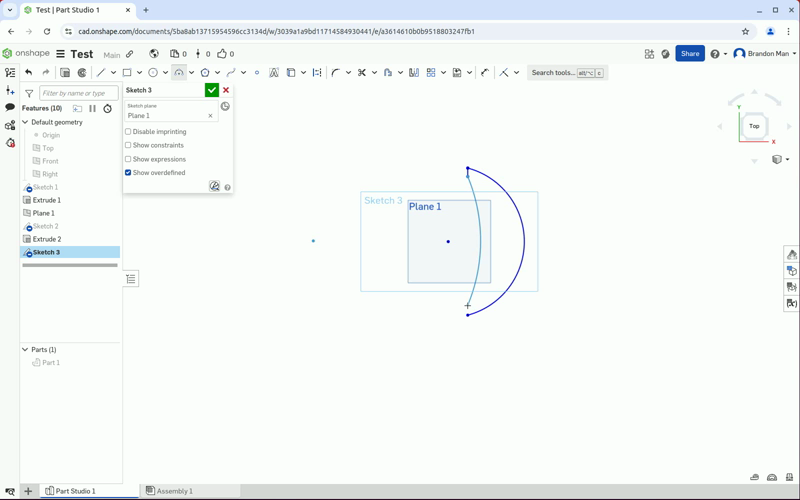
scroll(6)
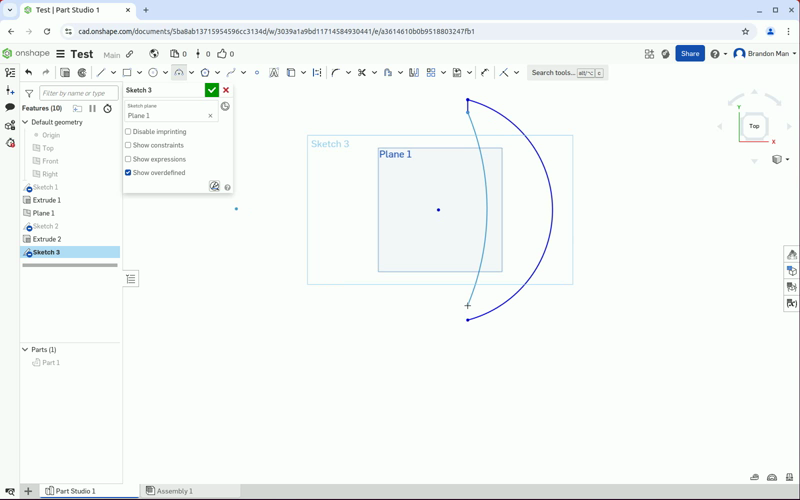
scroll(6)
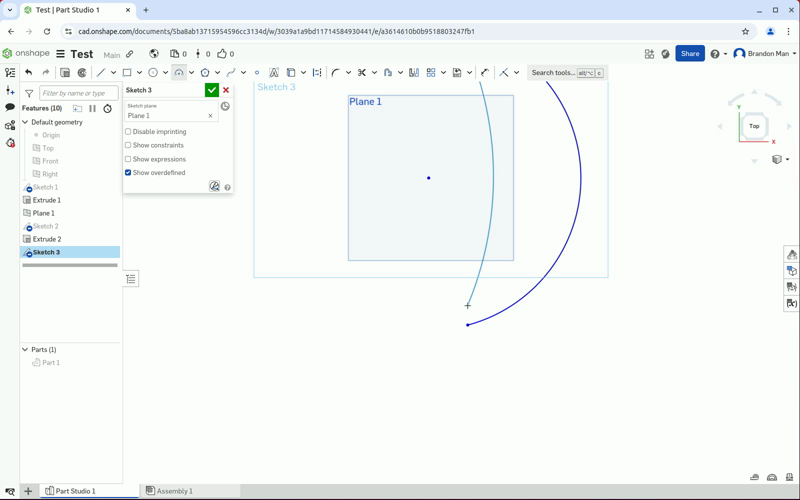
scroll(6)
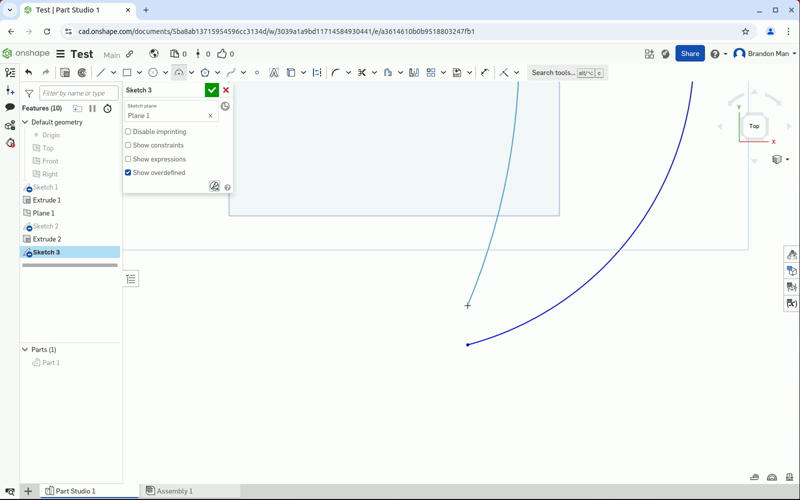
click(467, 305)
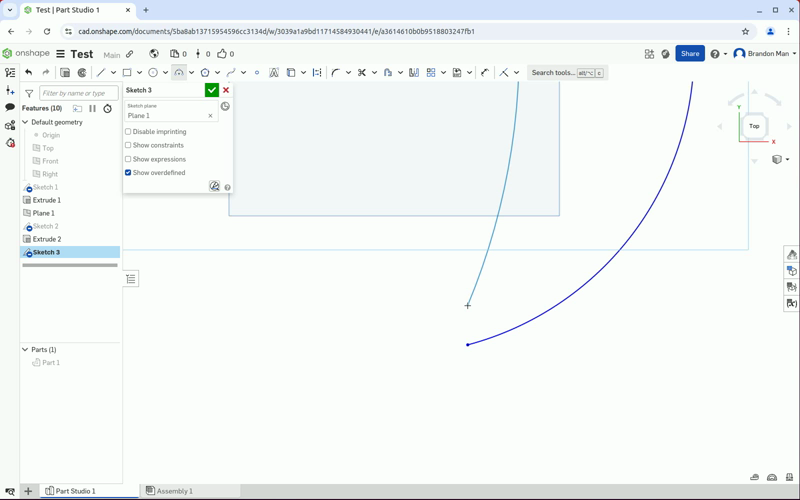
scroll(-6)
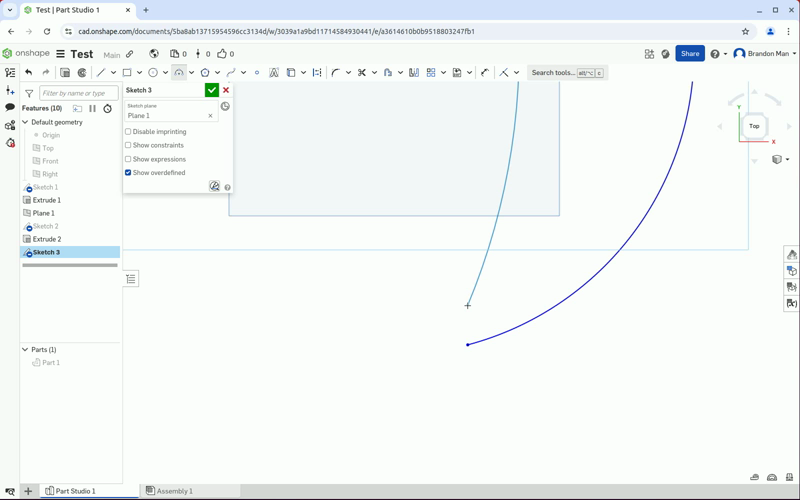
scroll(-6)
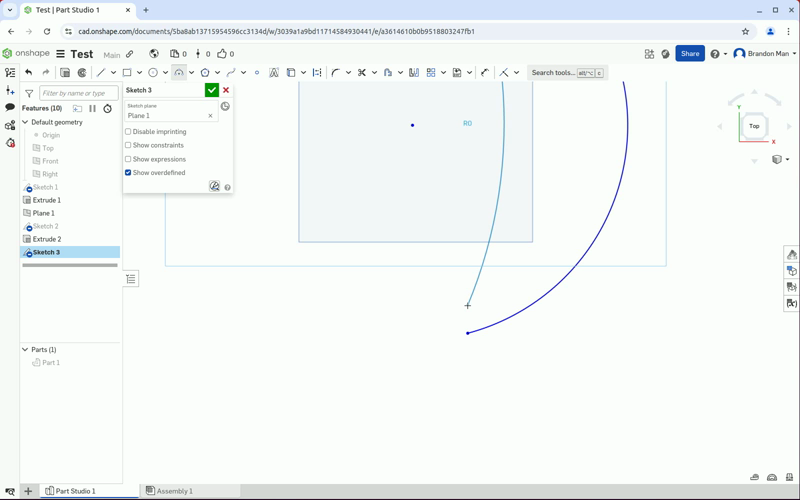
scroll(-6)
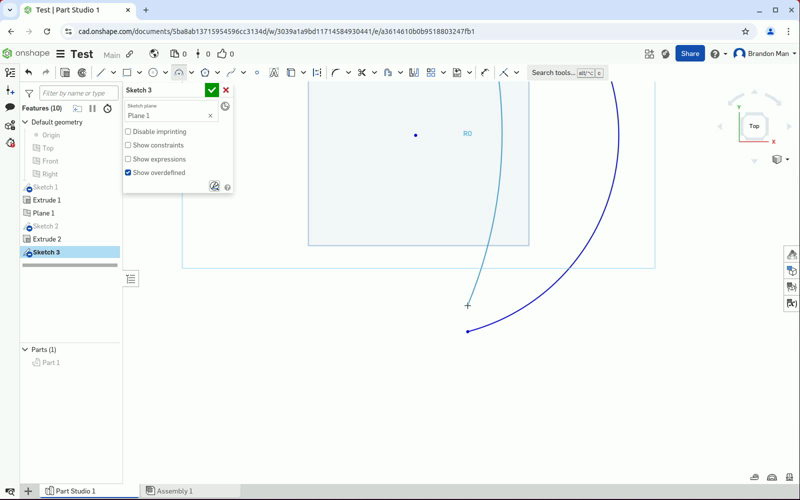
scroll(-6)
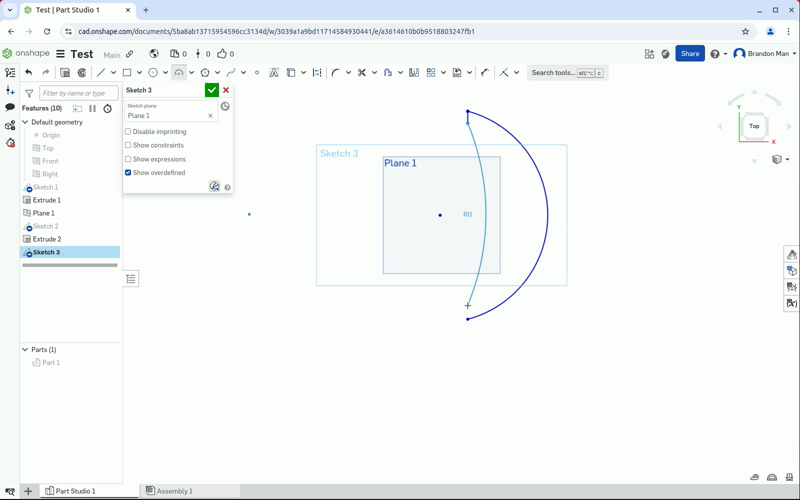
scroll(-6)
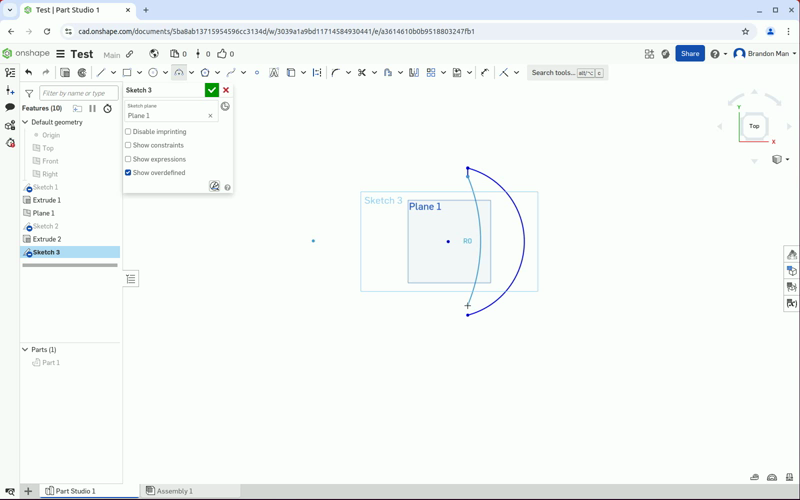
scroll(-6)
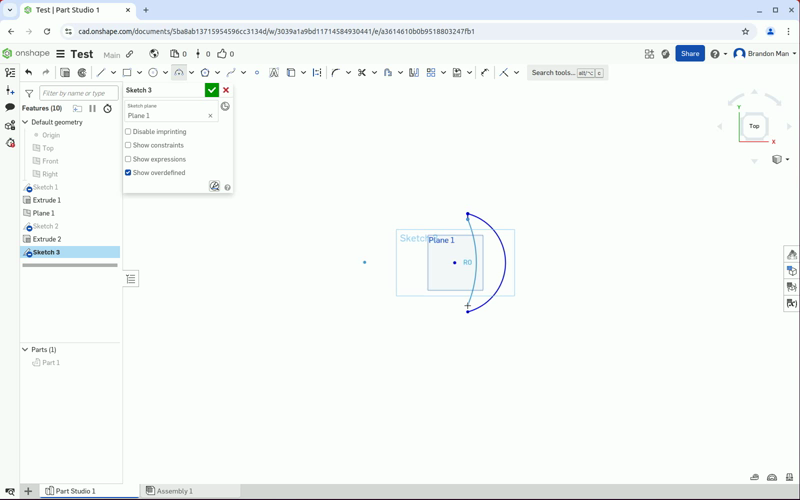
scroll(-6)
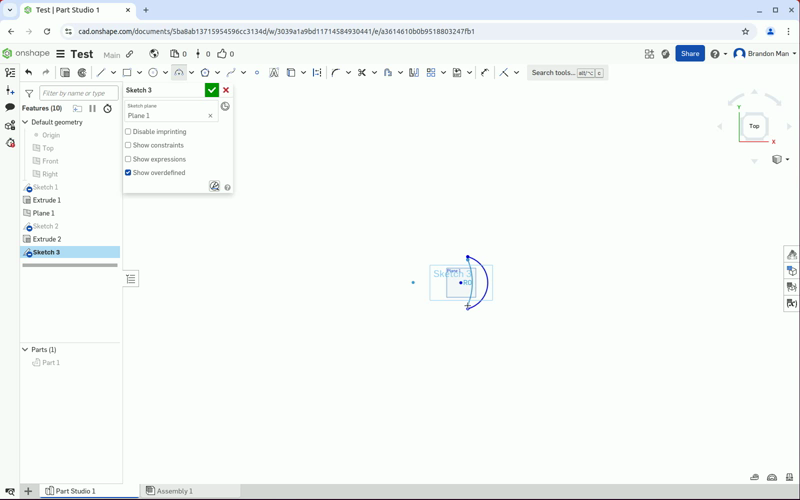
mouse_move(484, 282)
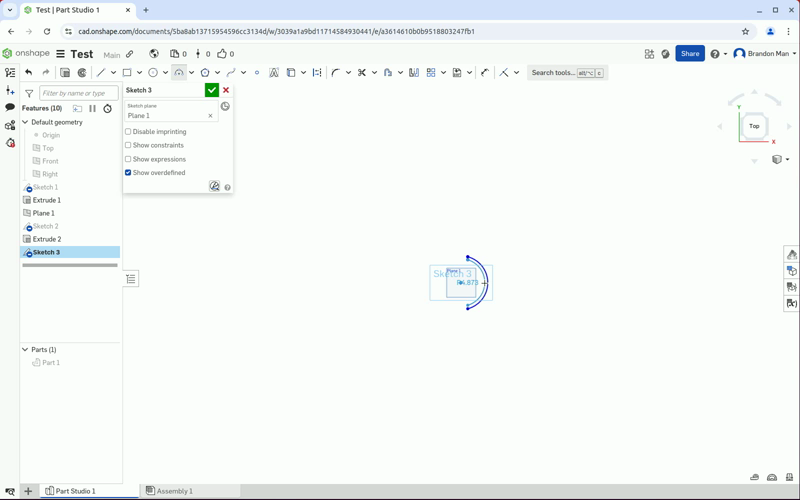
scroll(6)
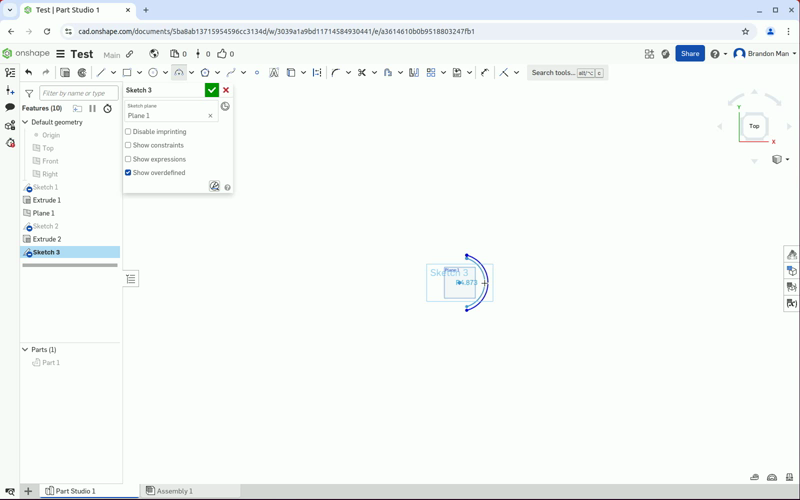
scroll(6)
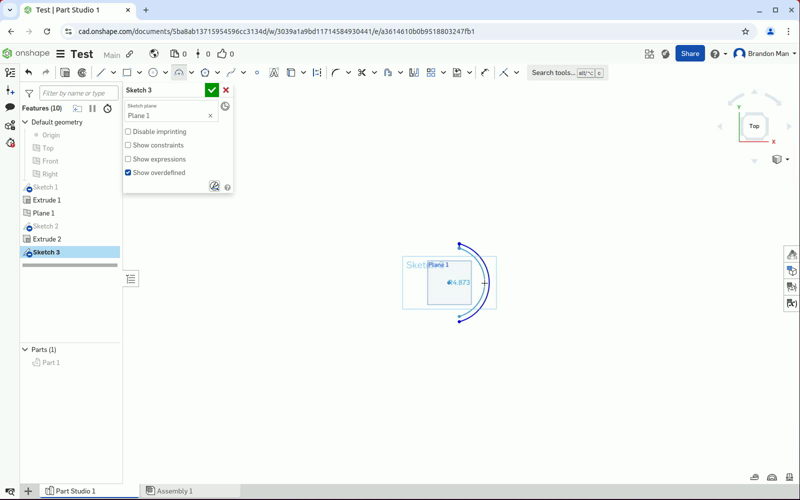
scroll(6)
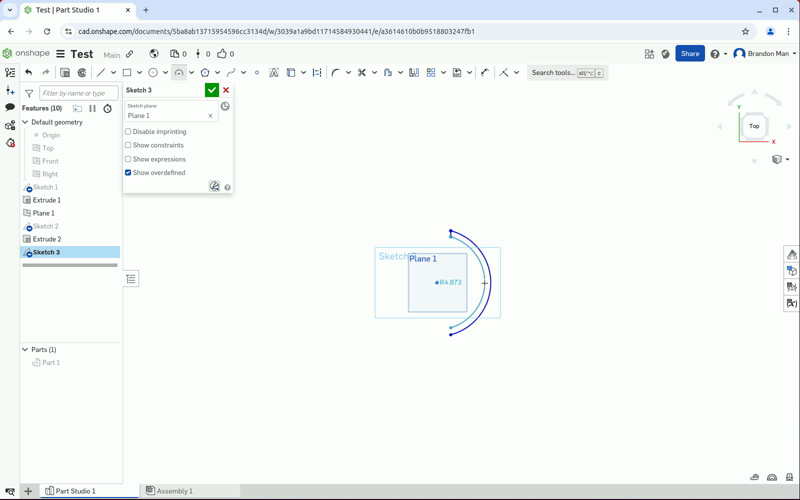
scroll(6)
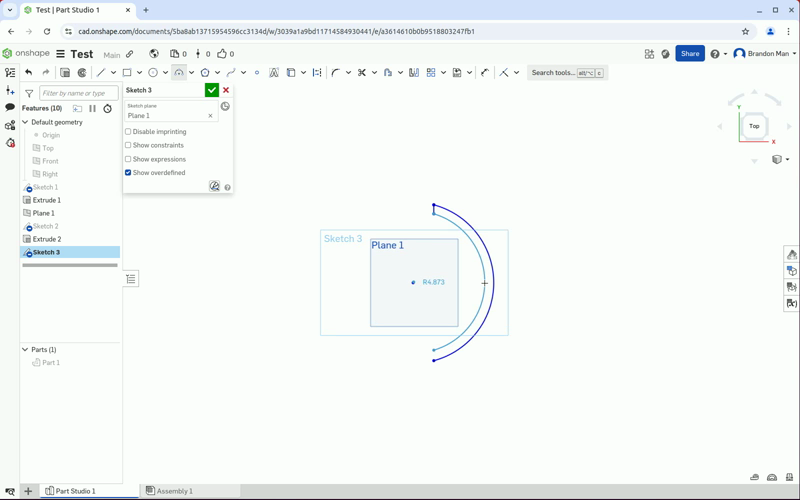
scroll(6)
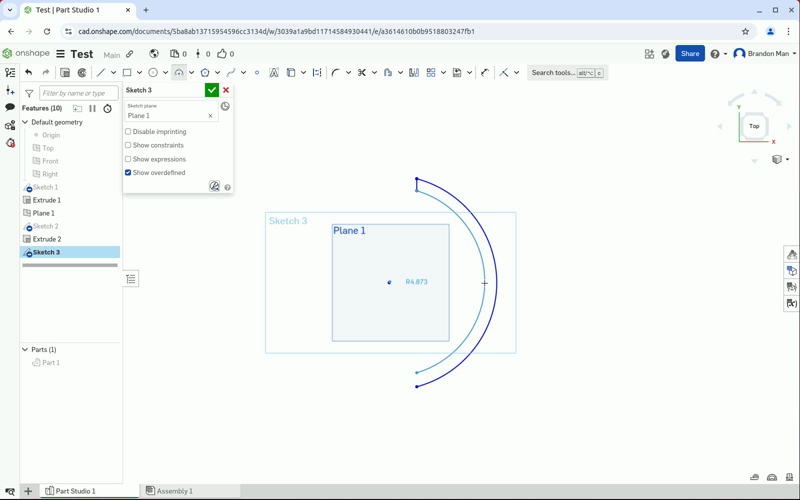
scroll(6)
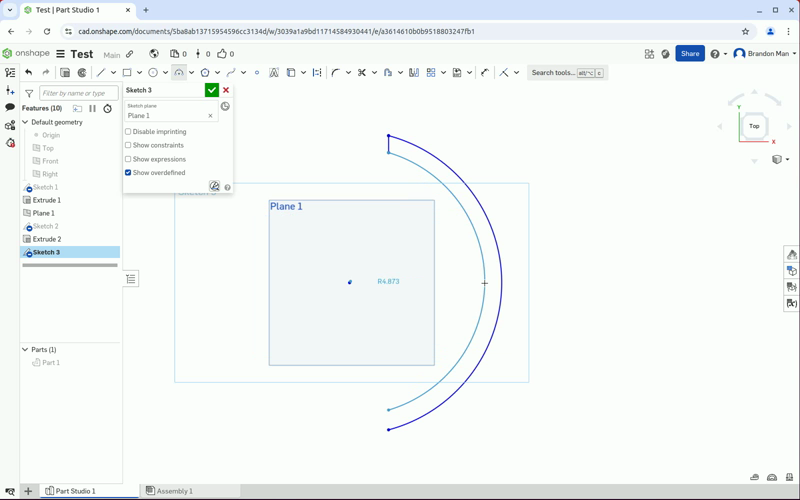
scroll(6)
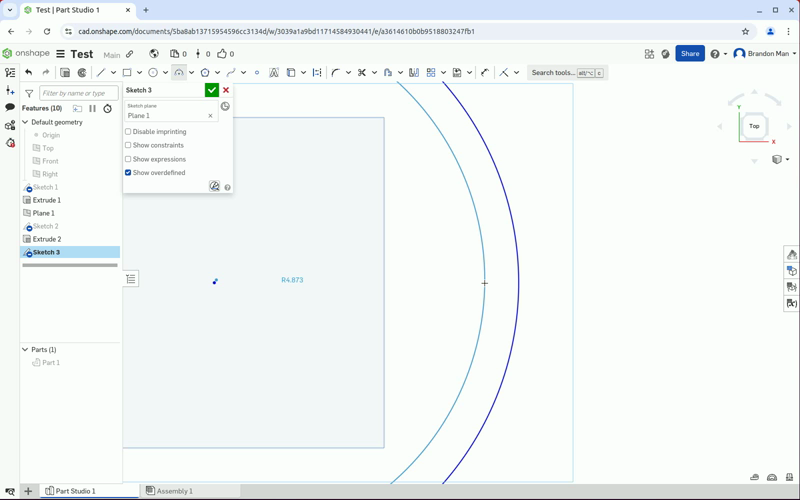
click(484, 282)
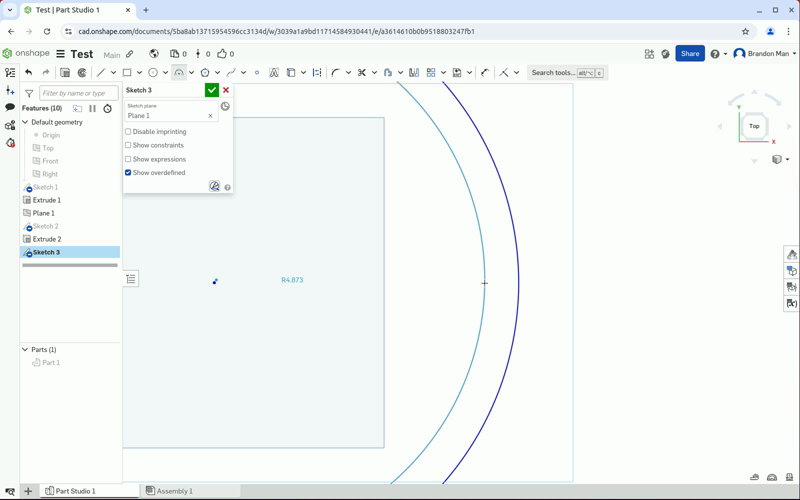
scroll(-6)
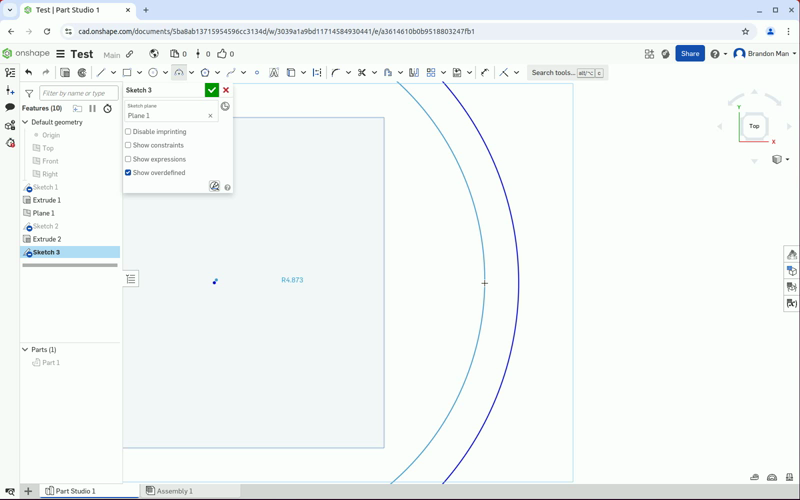
scroll(-6)
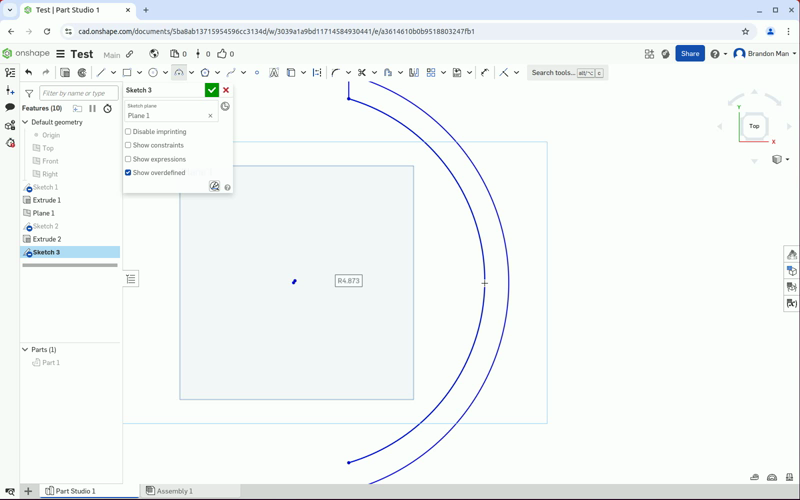
scroll(-6)
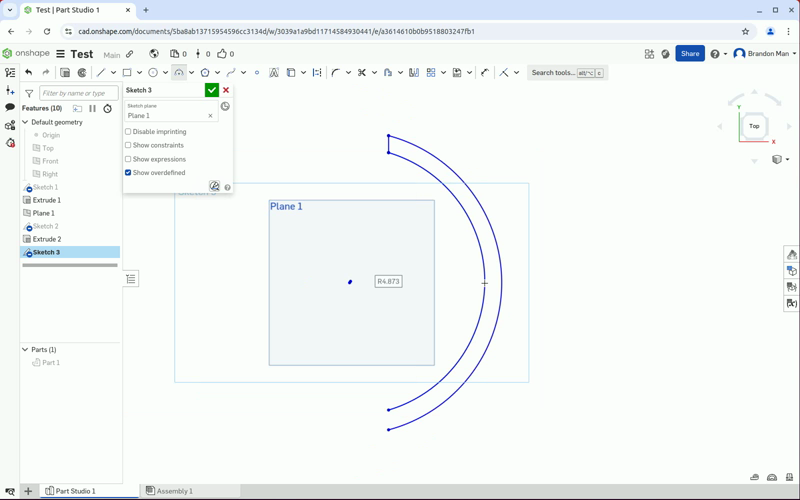
scroll(-6)
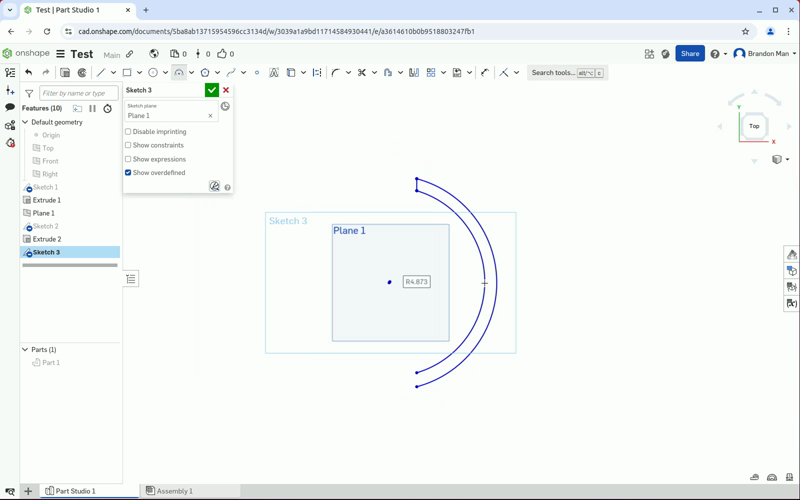
scroll(-6)
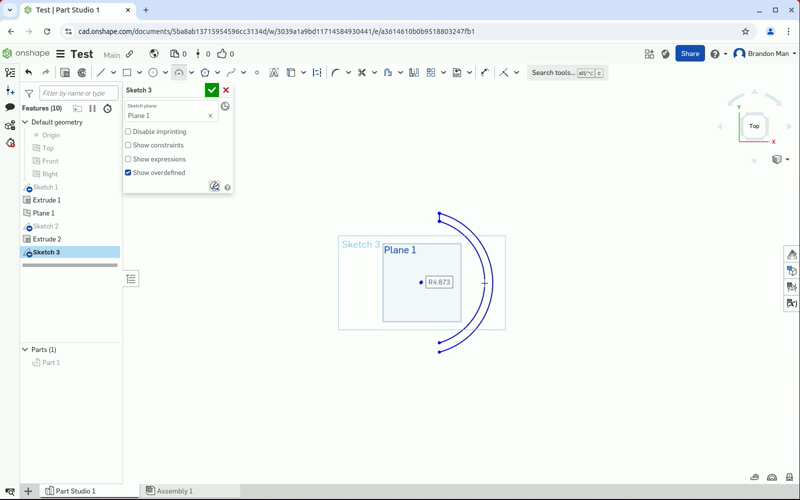
scroll(-6)
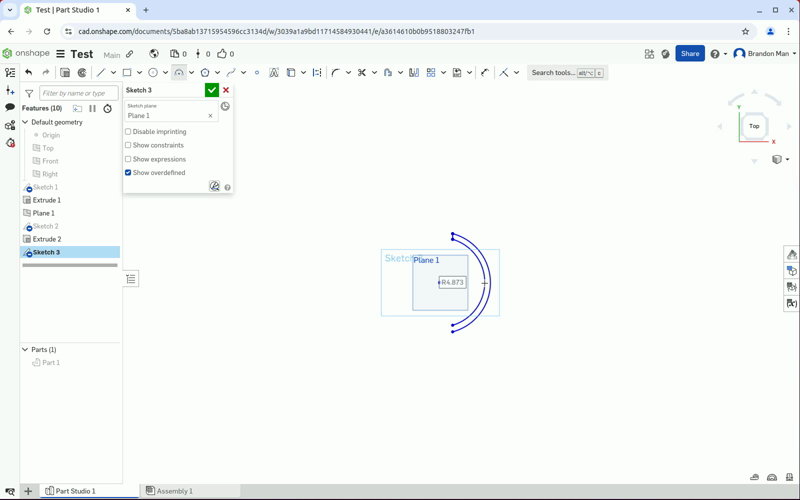
scroll(-6)
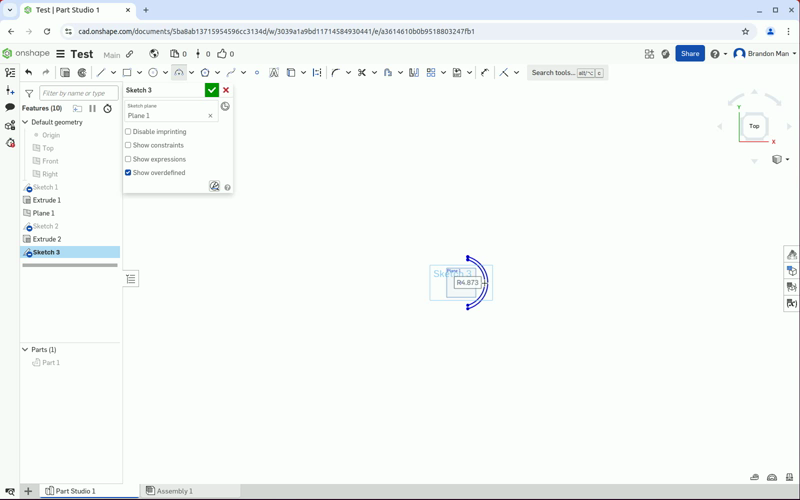
key_up(shift)
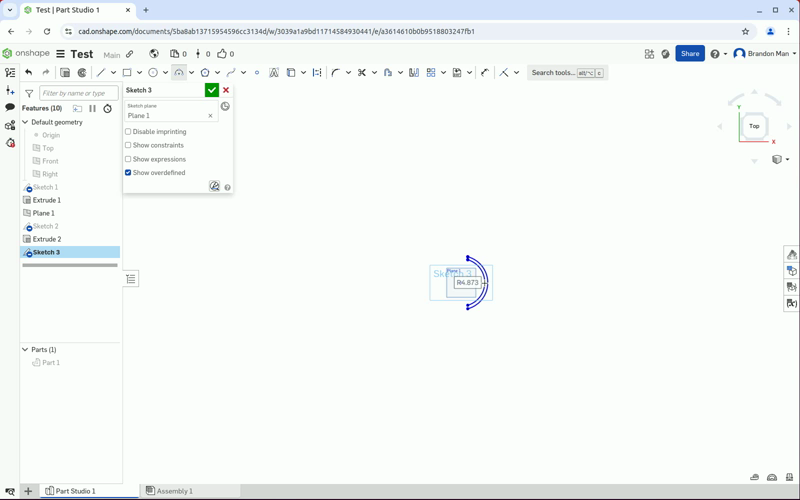
key(esc)
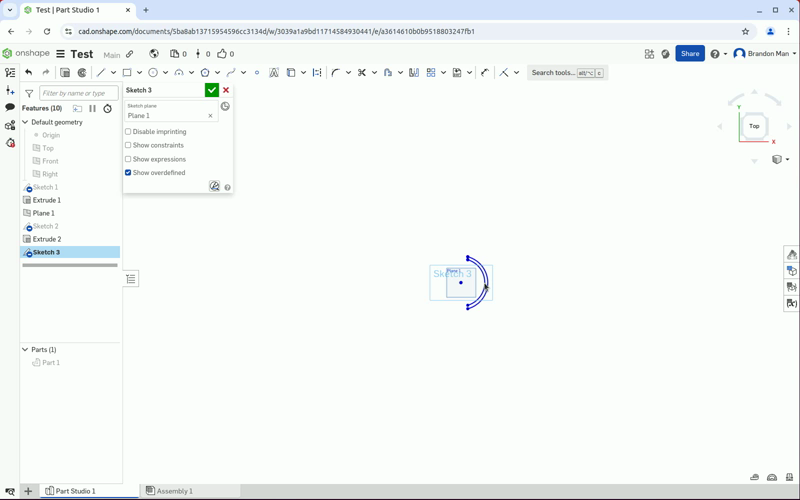
key(l)
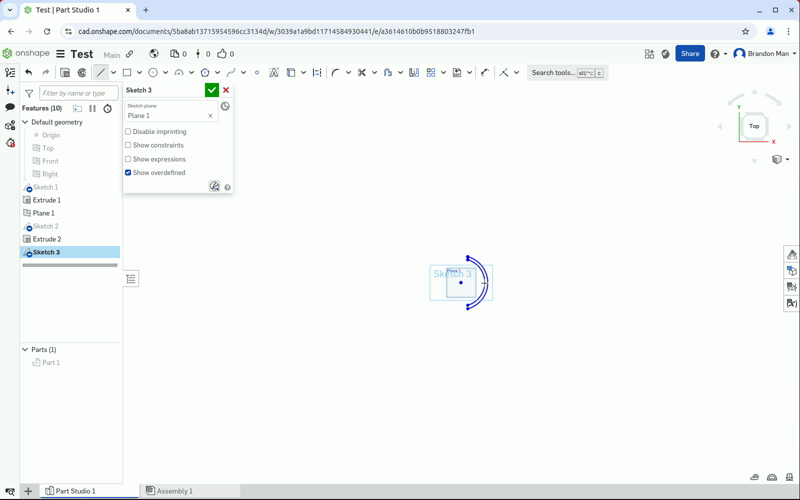
mouse_move(467, 305)
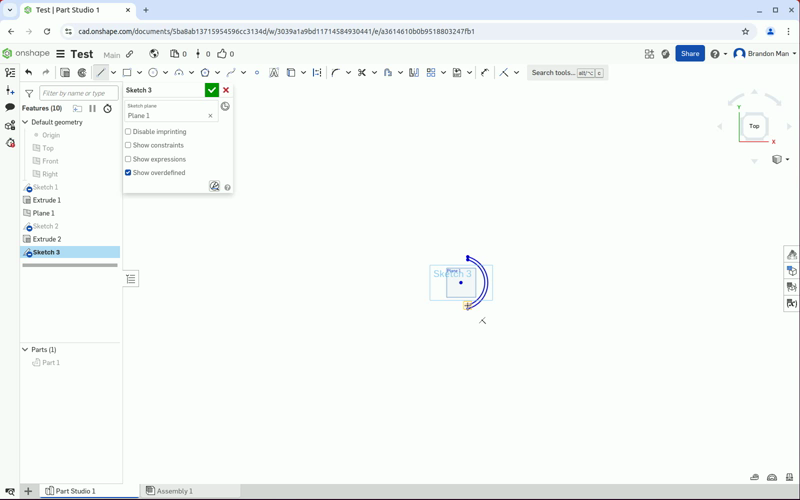
scroll(6)
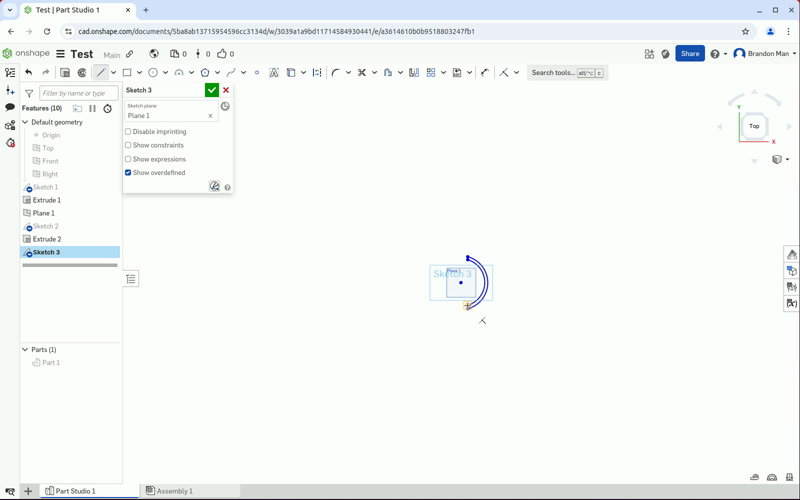
scroll(6)
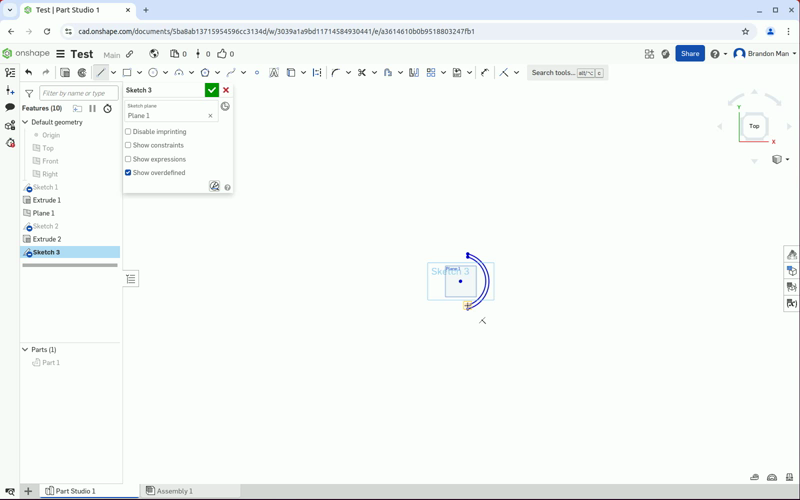
scroll(6)
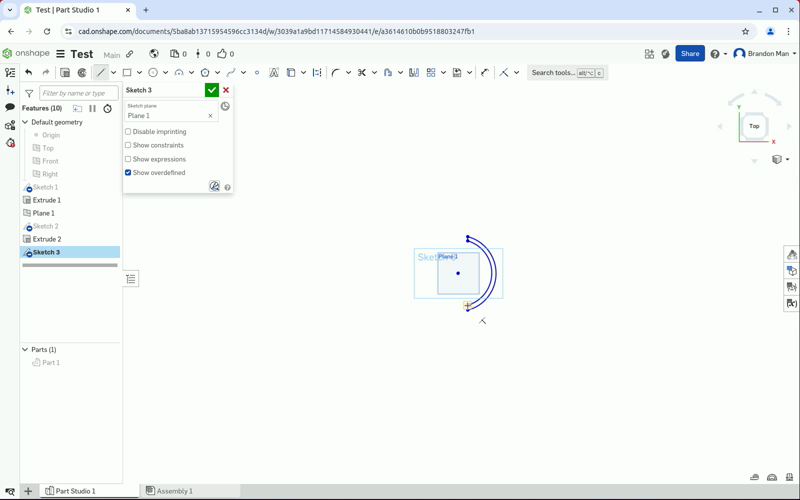
scroll(6)
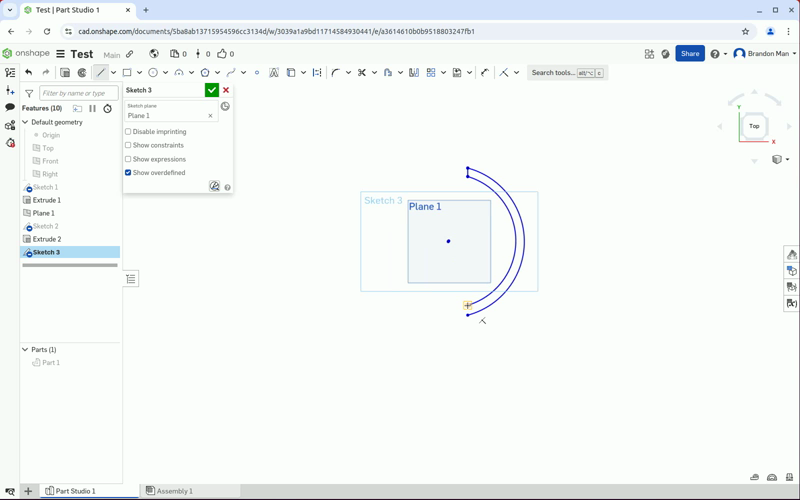
scroll(6)
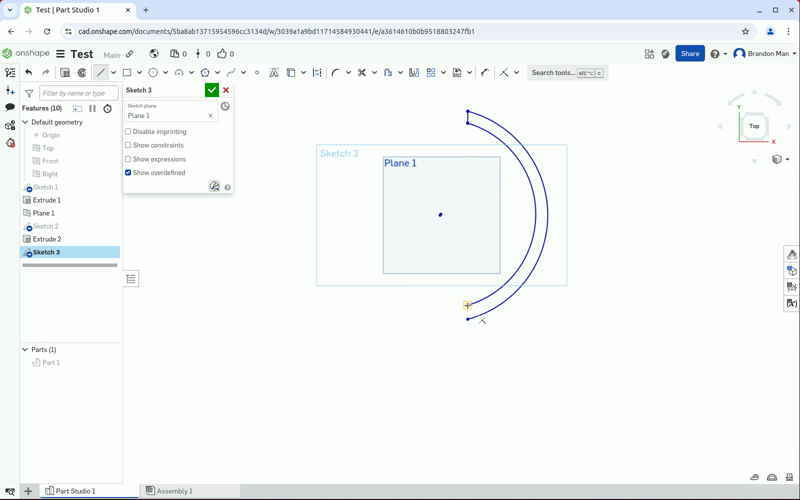
scroll(6)
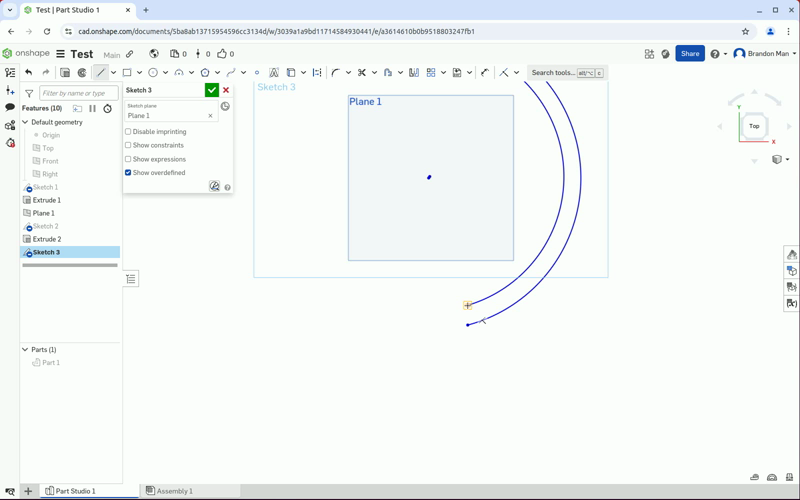
scroll(6)
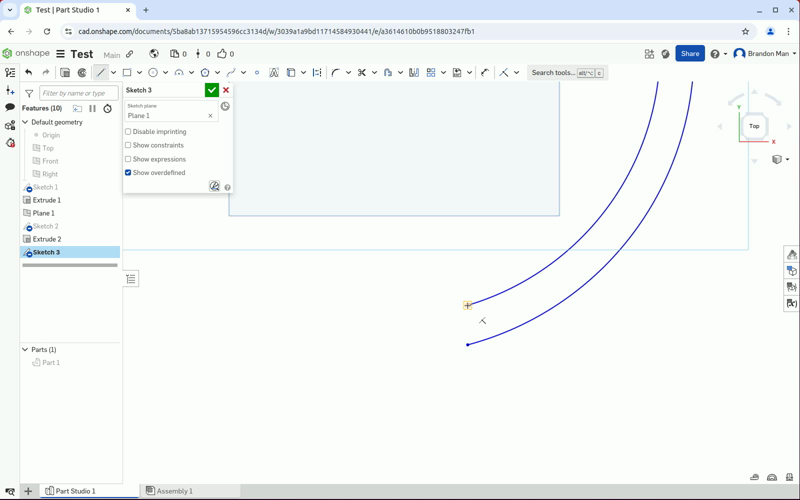
click(467, 305)
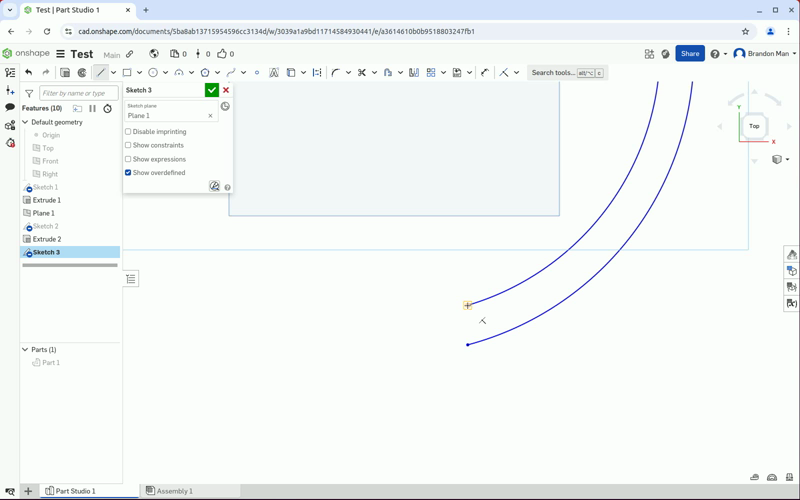
scroll(-6)
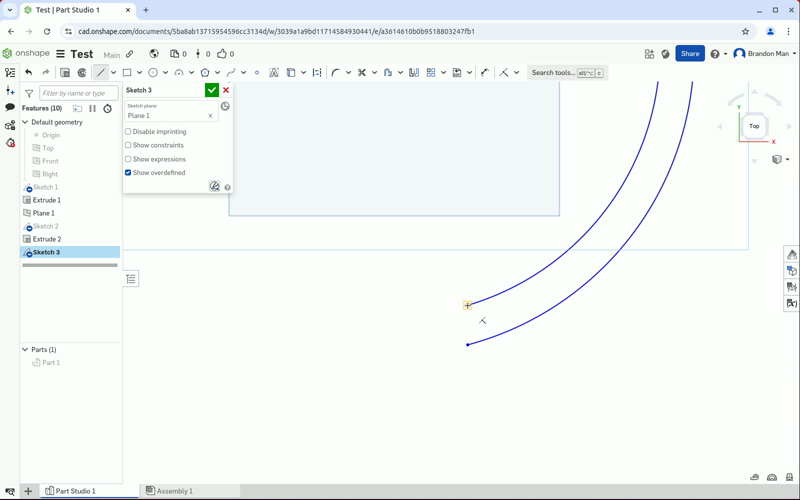
scroll(-6)
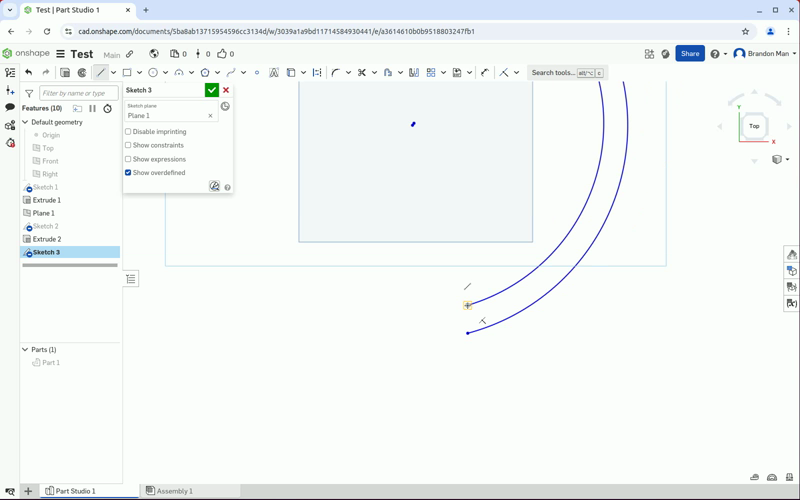
scroll(-6)
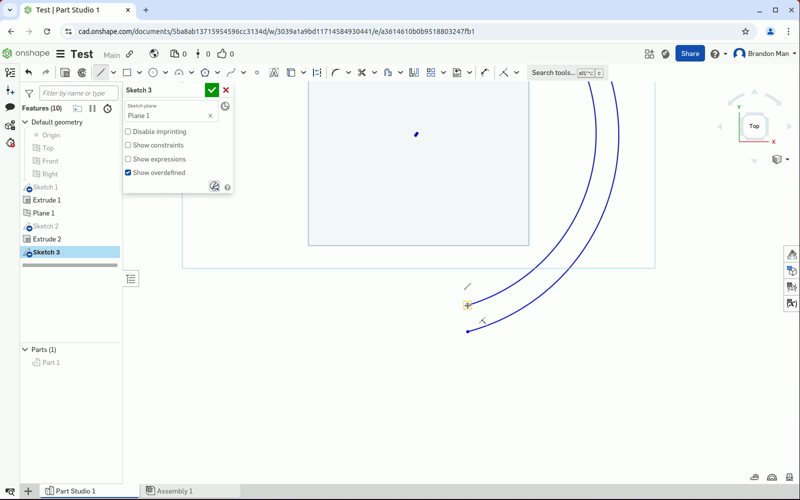
scroll(-6)
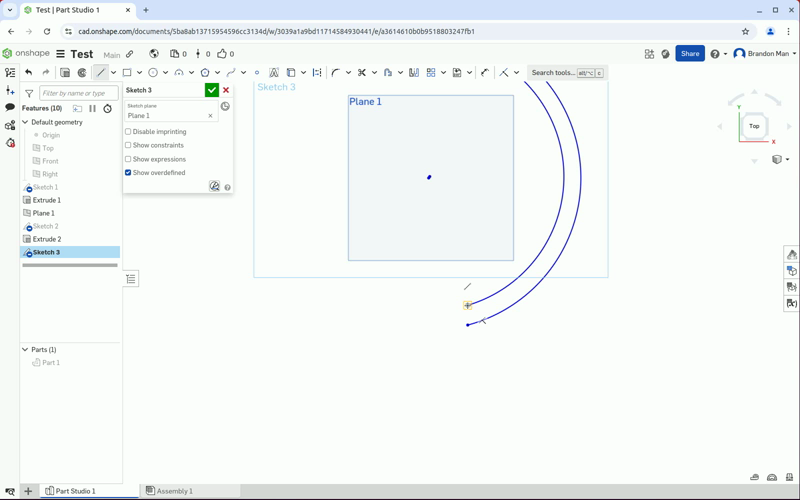
scroll(-6)
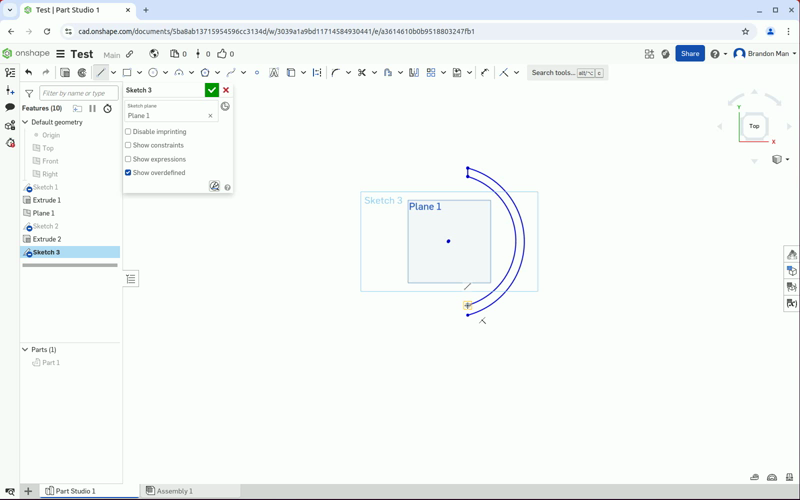
scroll(-6)
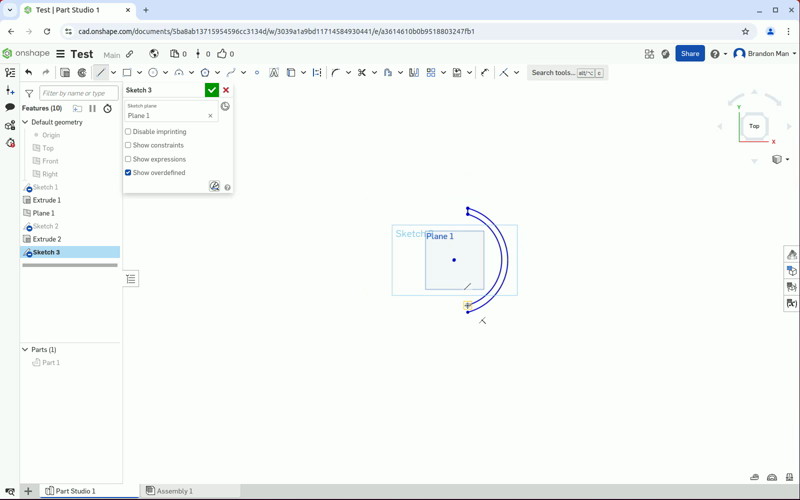
scroll(-6)
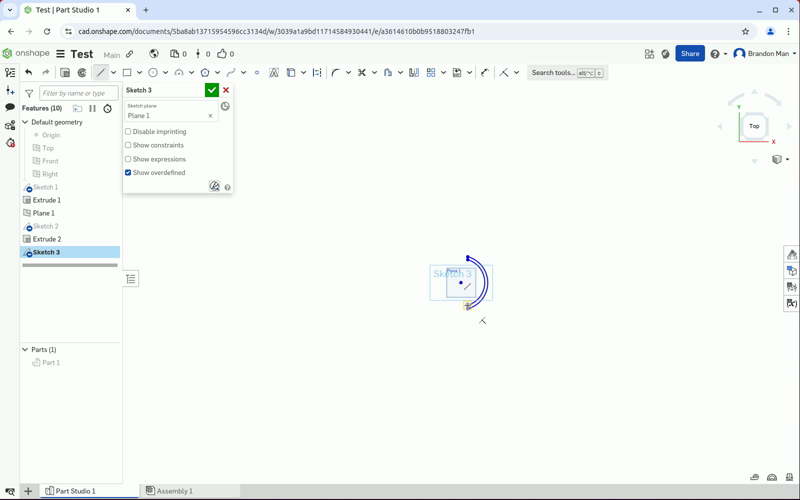
mouse_move(497, 305)
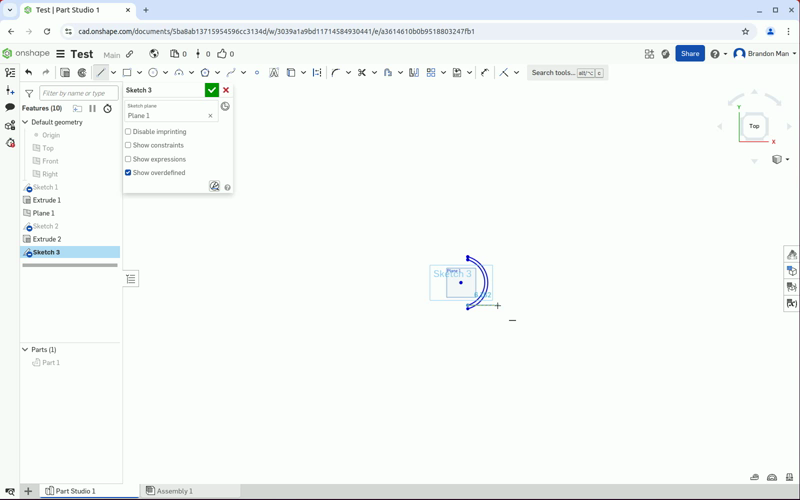
key_down(shift)
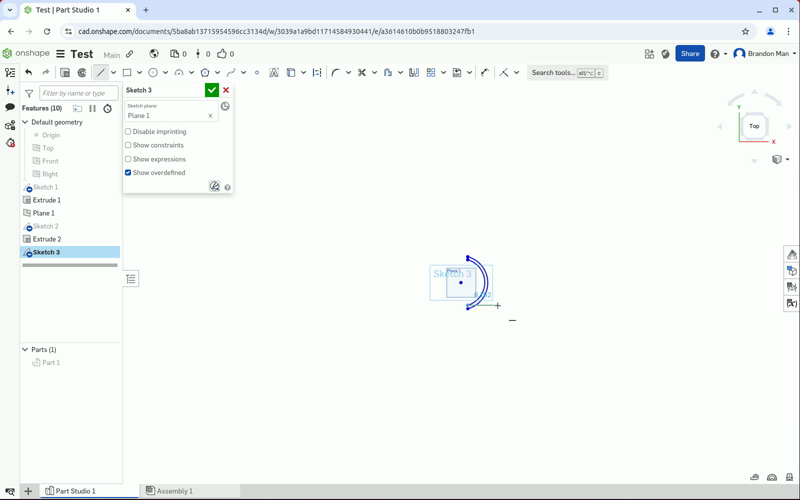
mouse_move(467, 308)
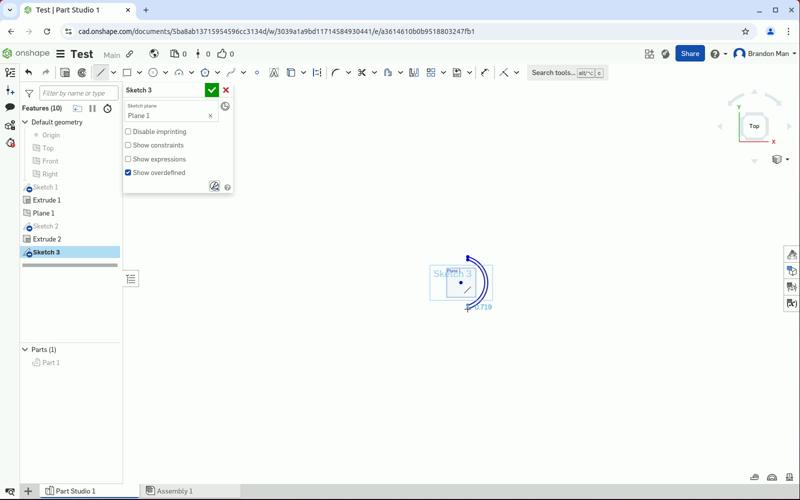
scroll(6)
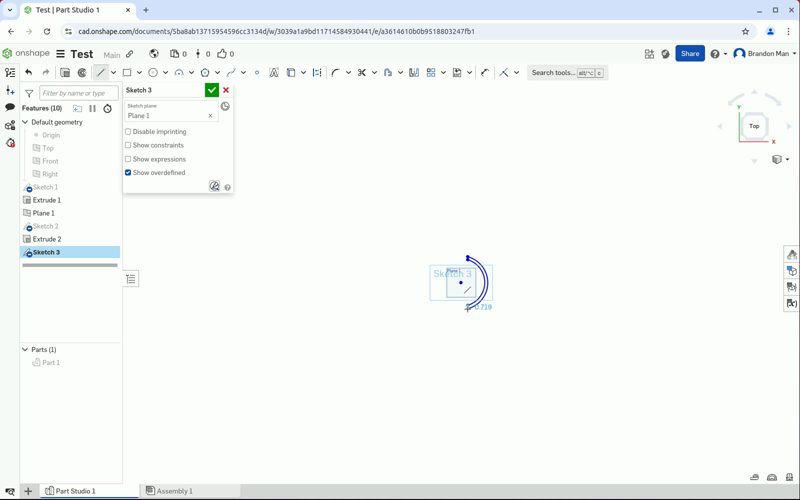
scroll(6)
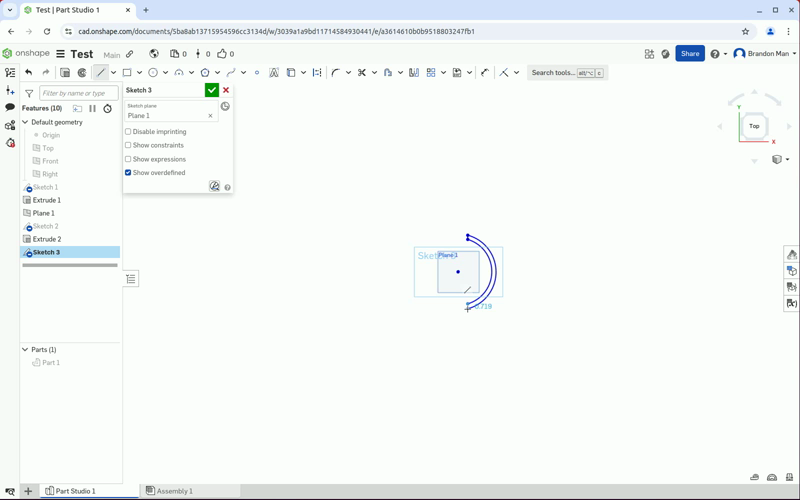
scroll(6)
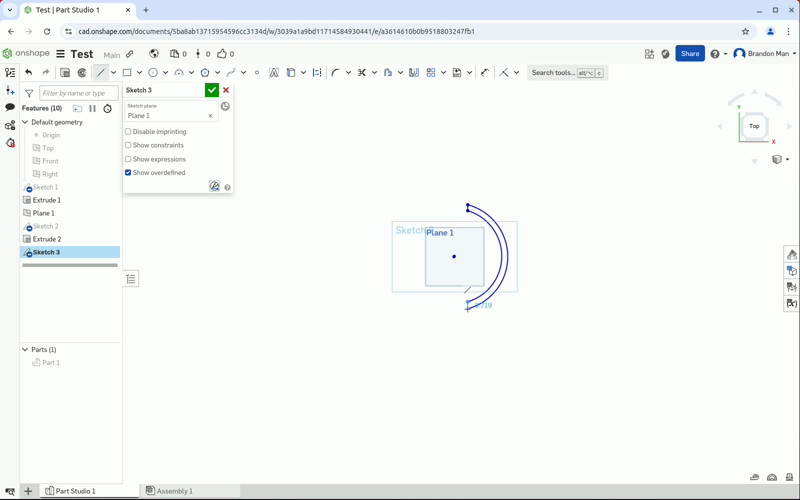
scroll(6)
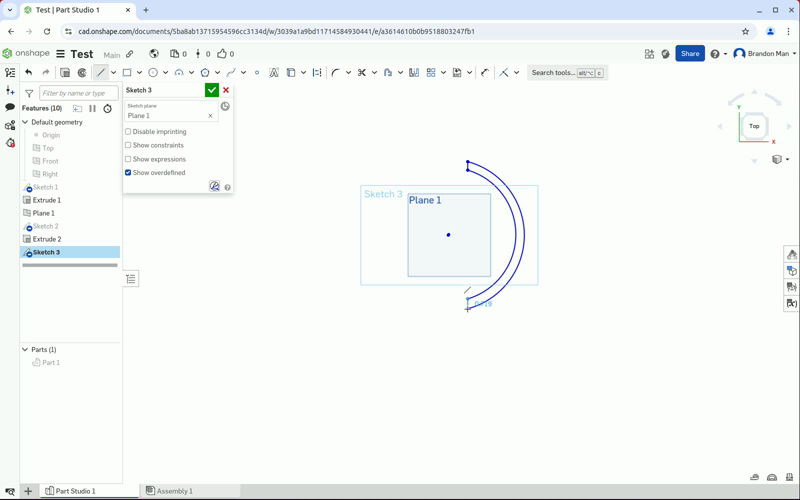
scroll(6)
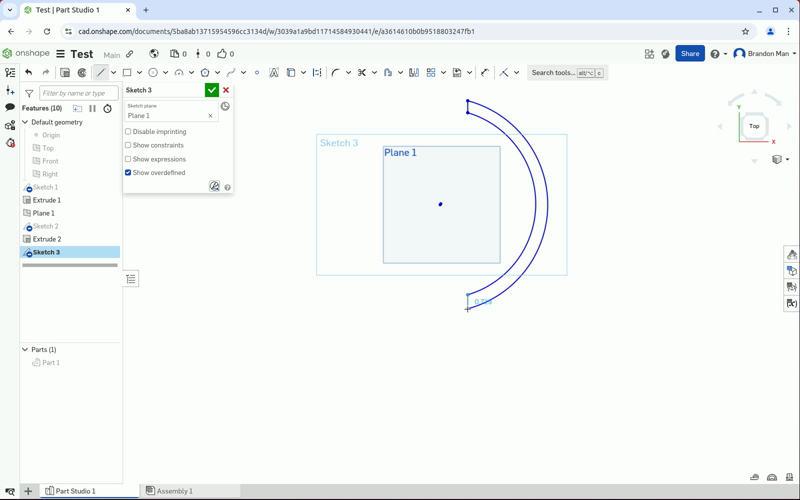
scroll(6)
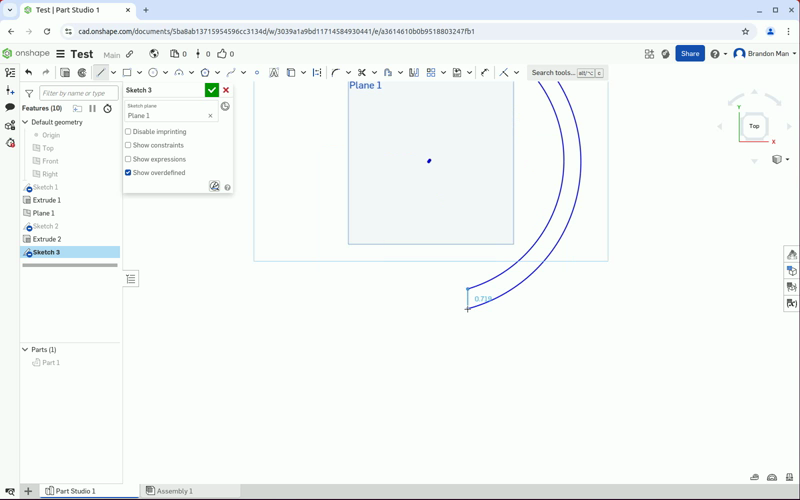
scroll(6)
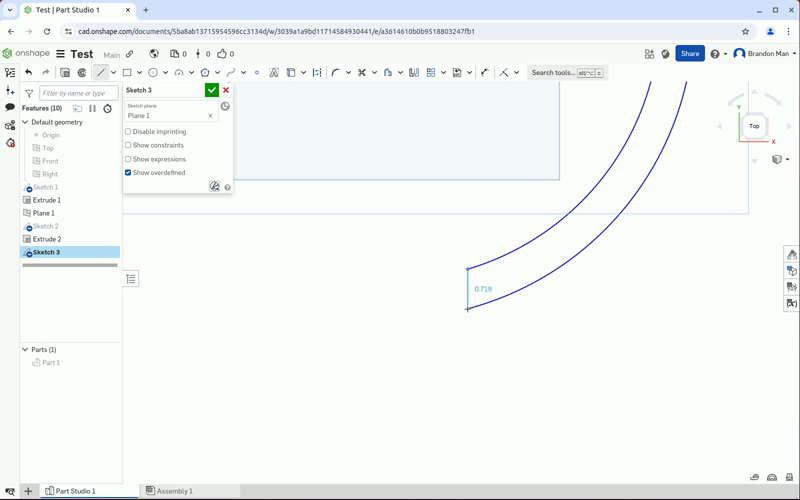
key_up(shift)
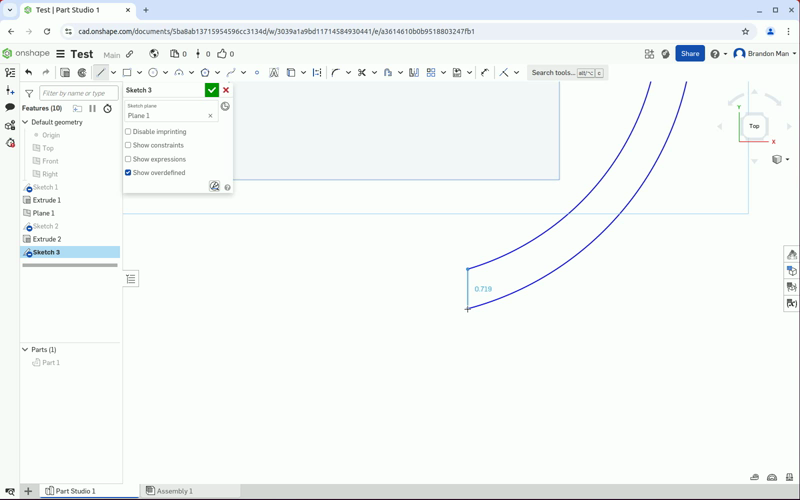
click(467, 308)
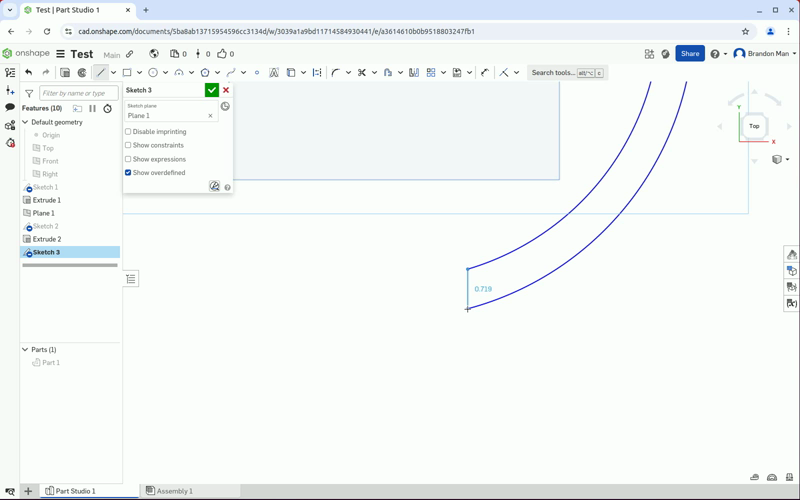
scroll(-6)
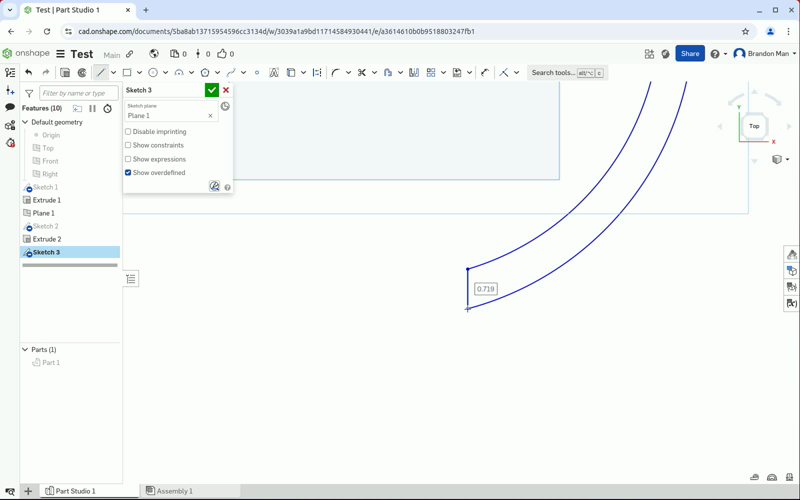
scroll(-6)
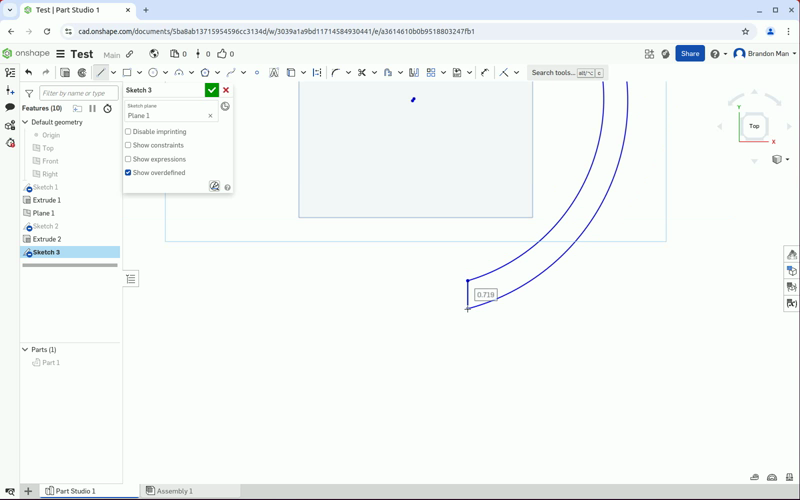
scroll(-6)
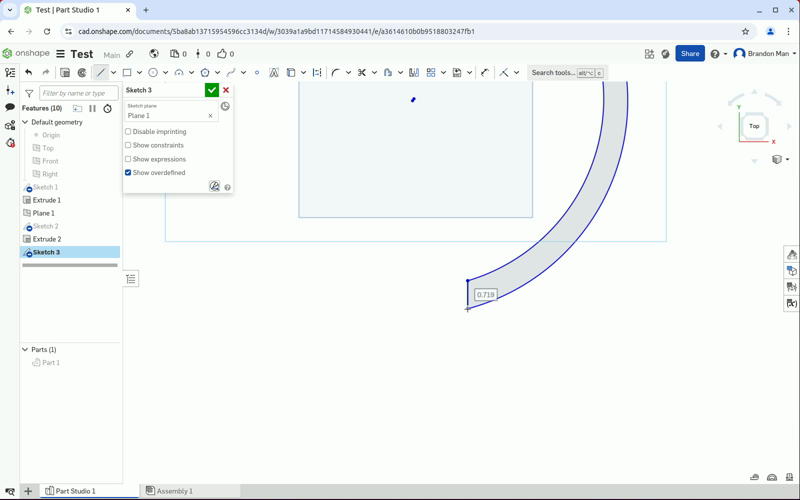
scroll(-6)
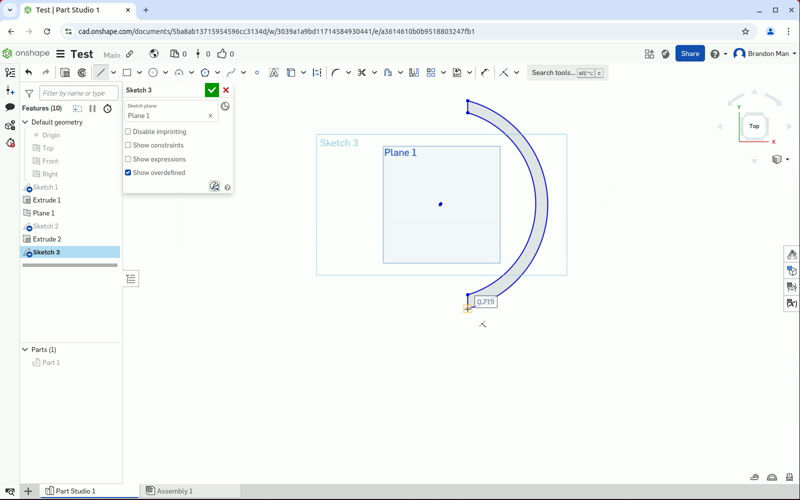
scroll(-6)
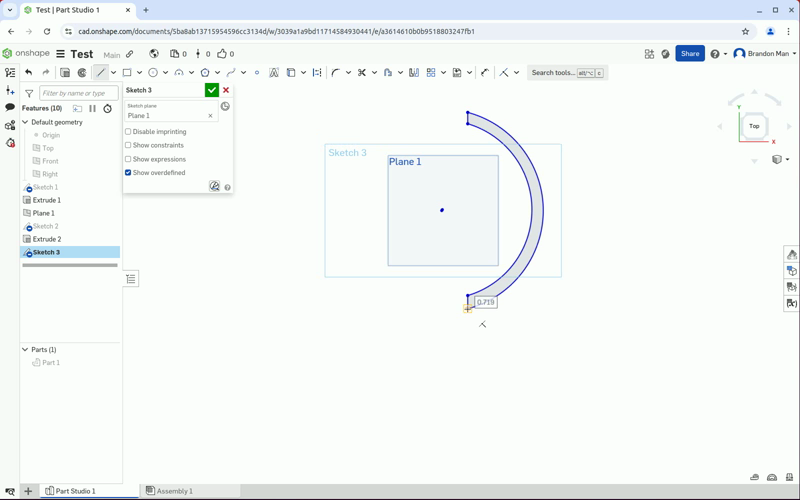
scroll(-6)
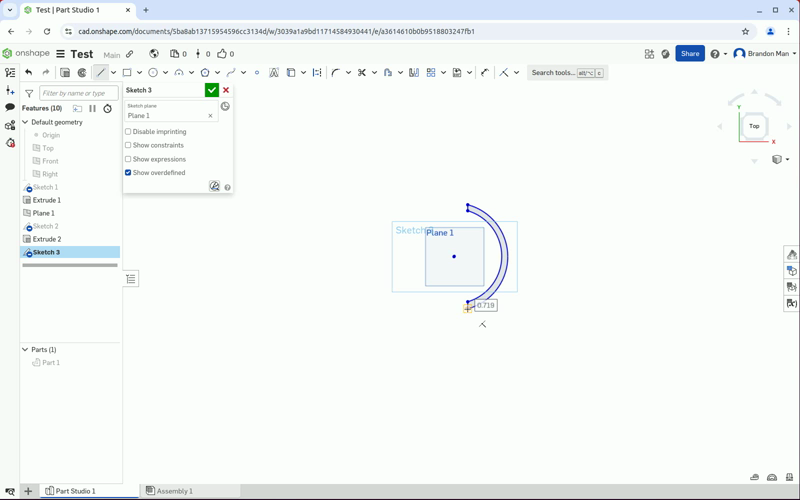
scroll(-6)
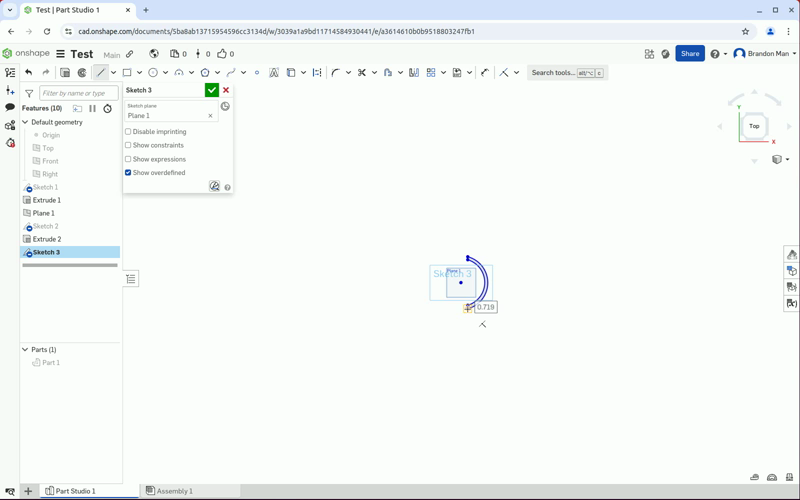
key(esc)
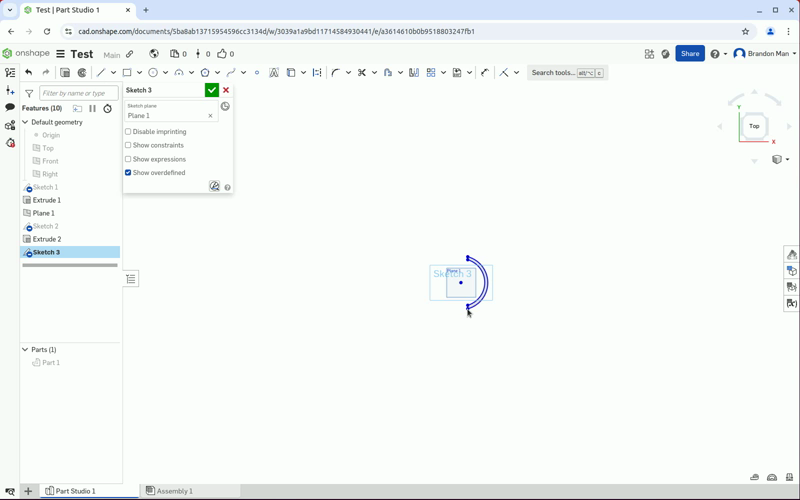
mouse_move(480, 268)
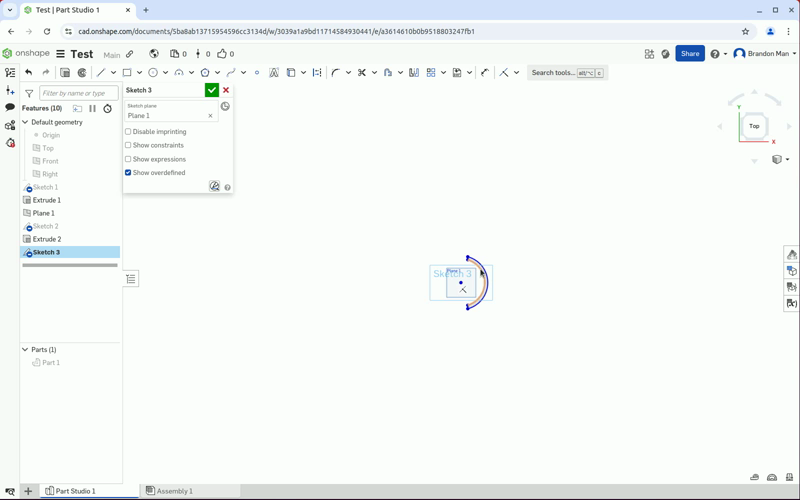
scroll(6)
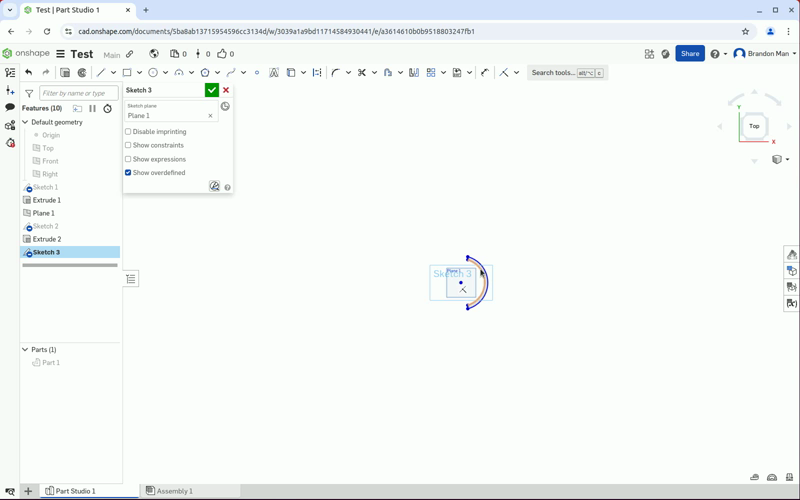
scroll(6)
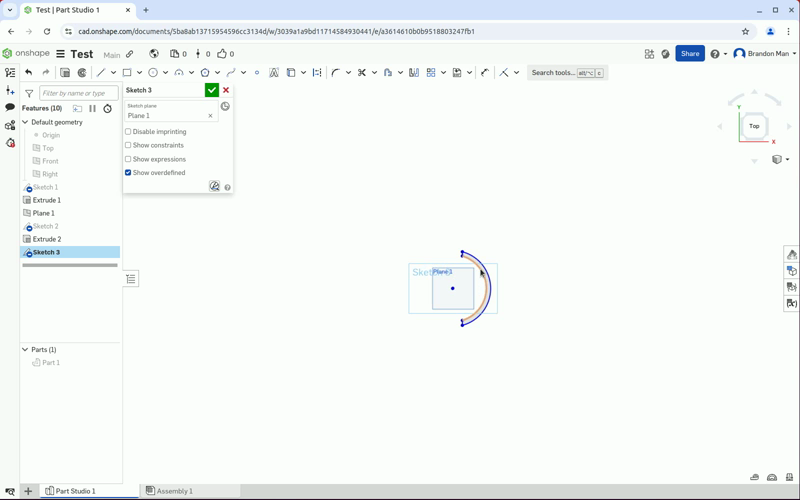
scroll(6)
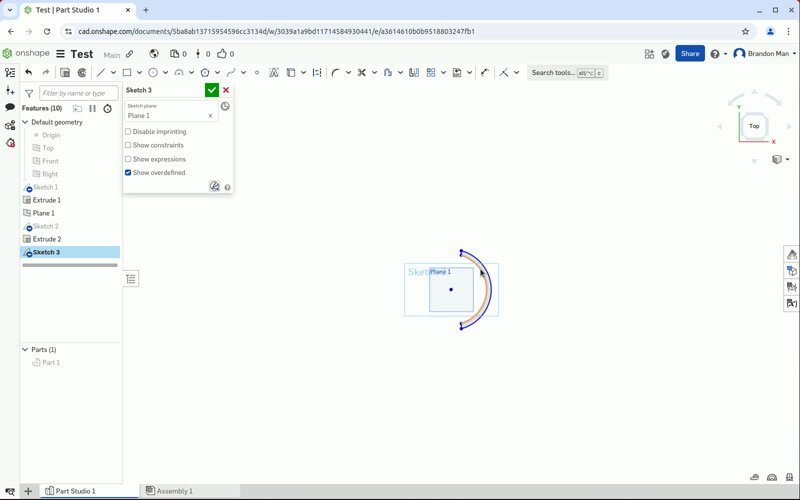
scroll(6)
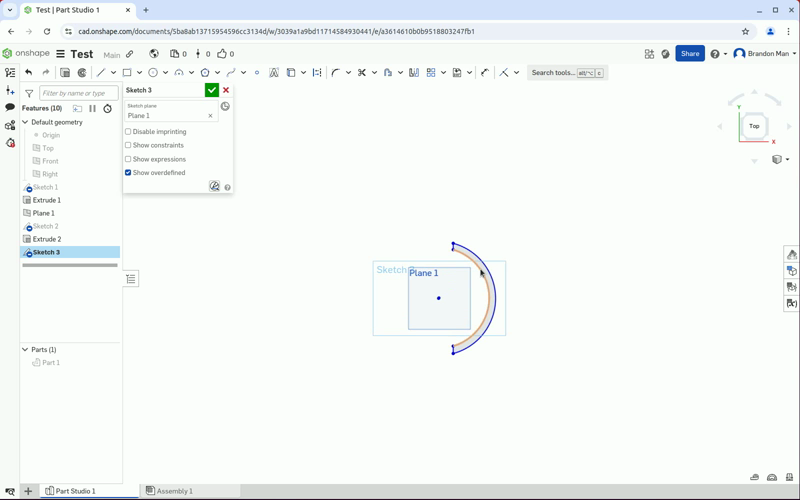
scroll(6)
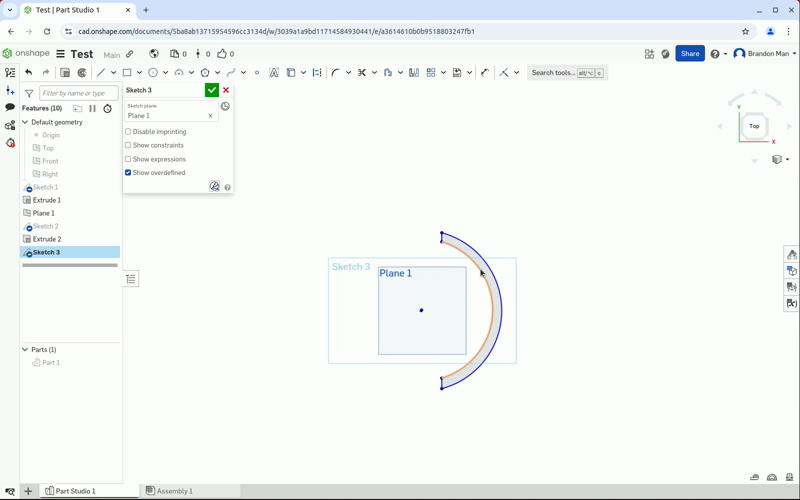
scroll(6)
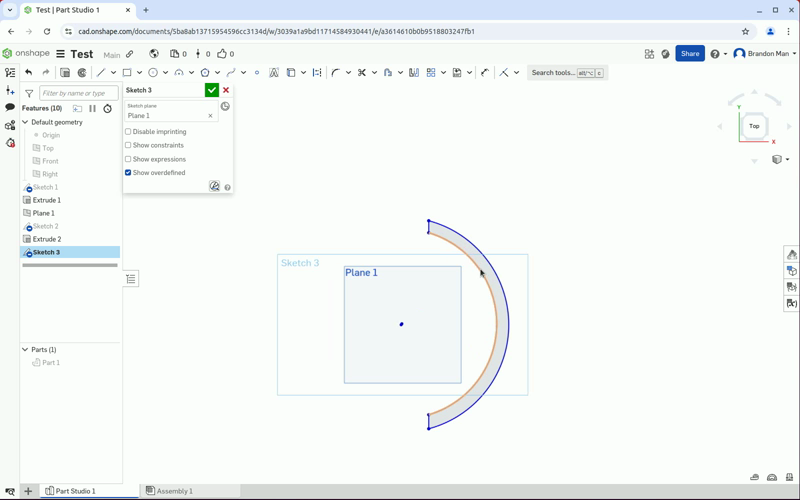
scroll(6)
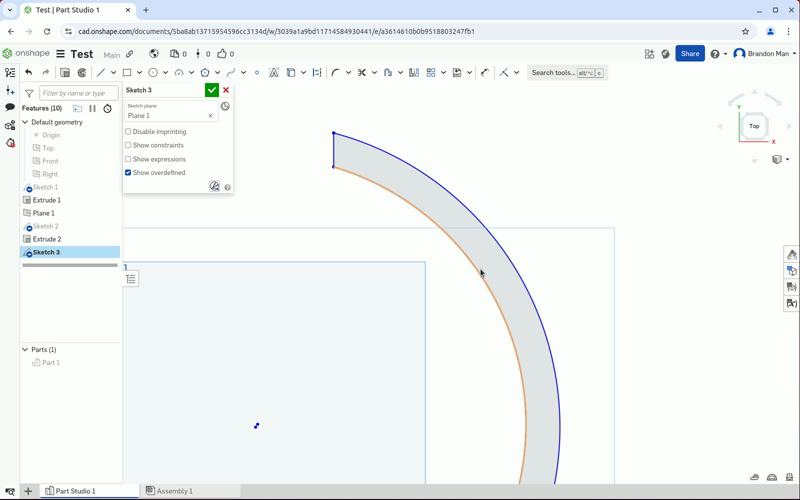
click(480, 268)
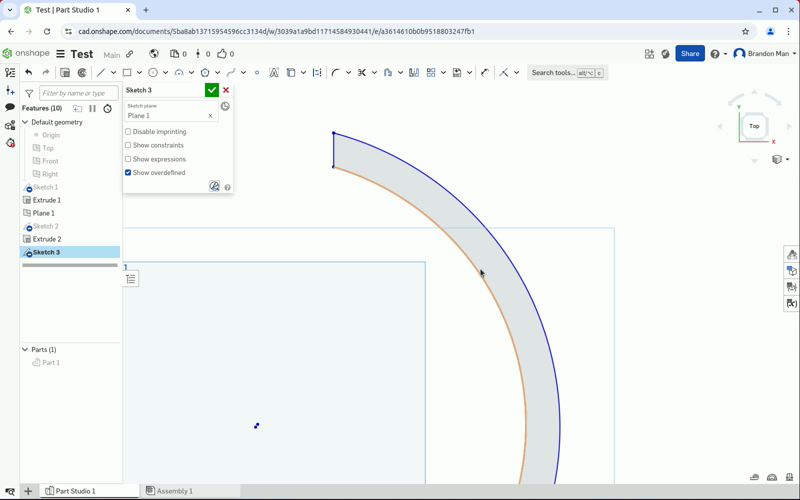
scroll(-6)
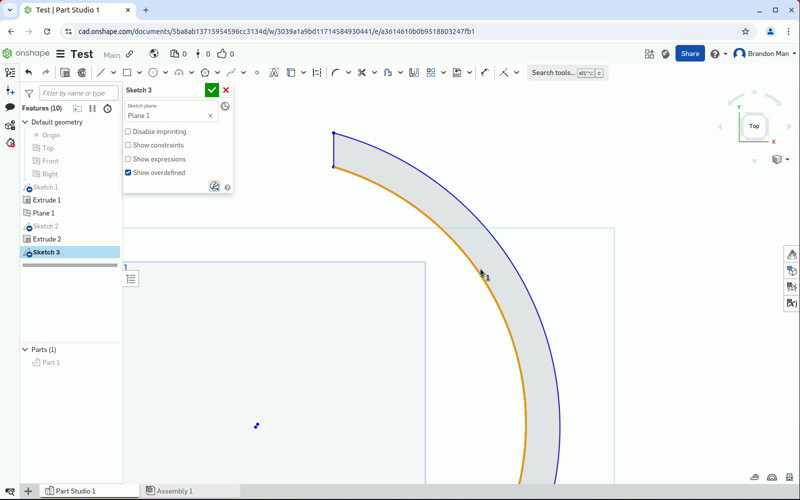
scroll(-6)
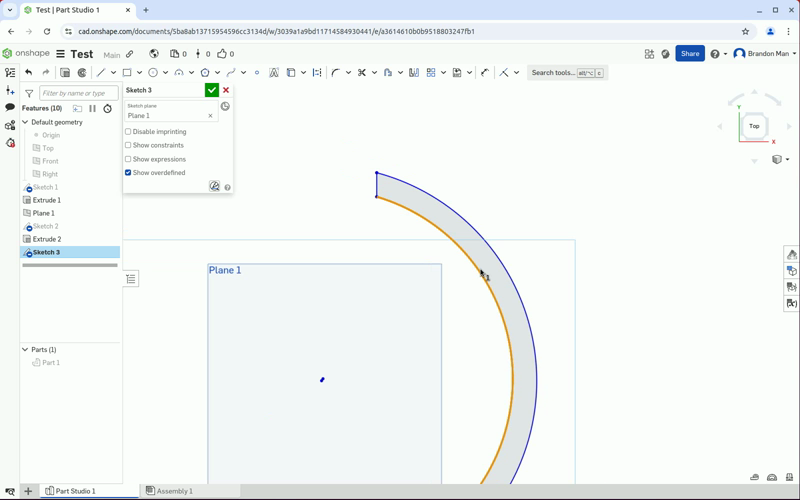
scroll(-6)
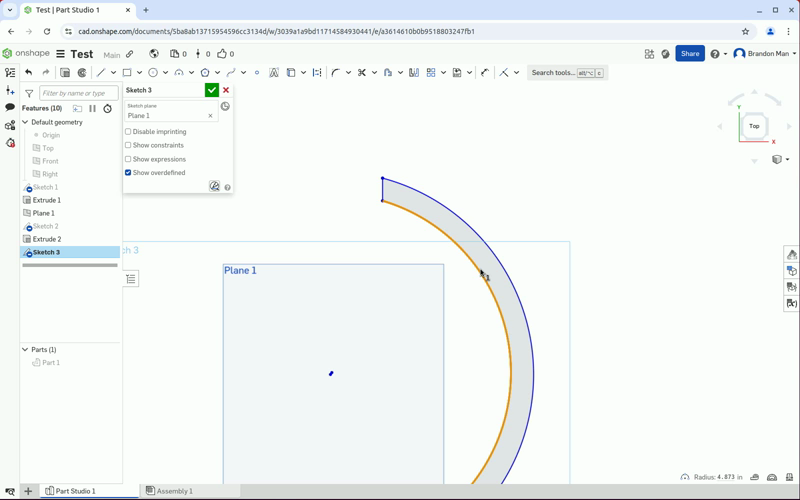
scroll(-6)
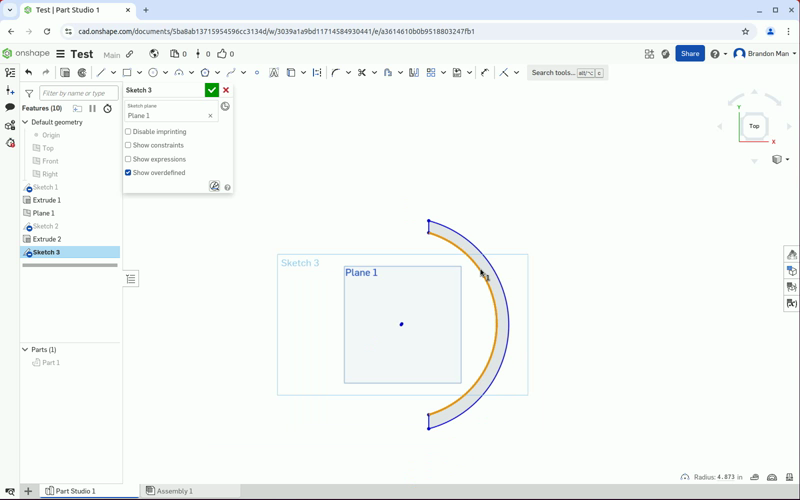
scroll(-6)
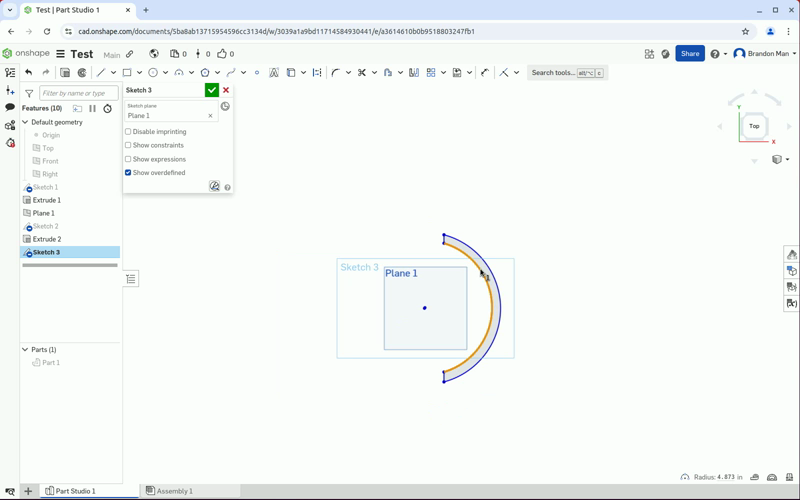
scroll(-6)
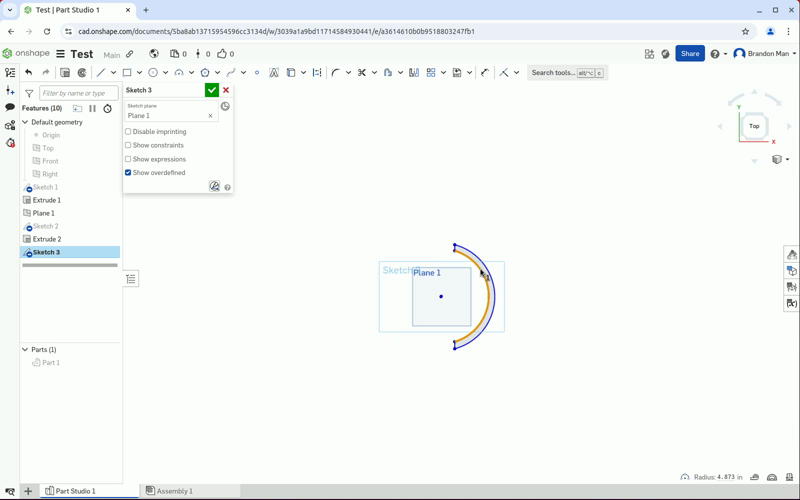
scroll(-6)
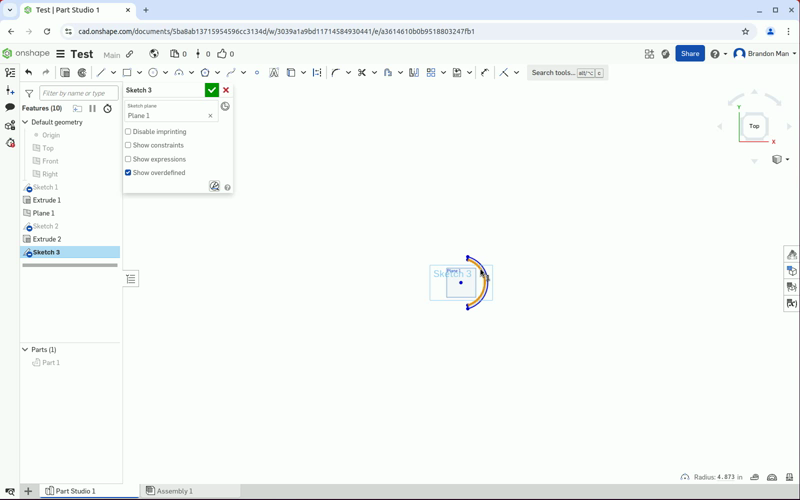
mouse_move(73, 352)
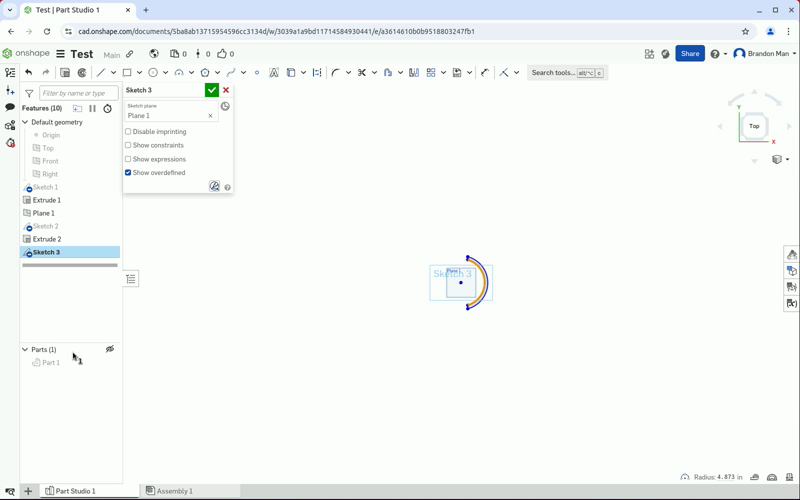
key(shift+y)
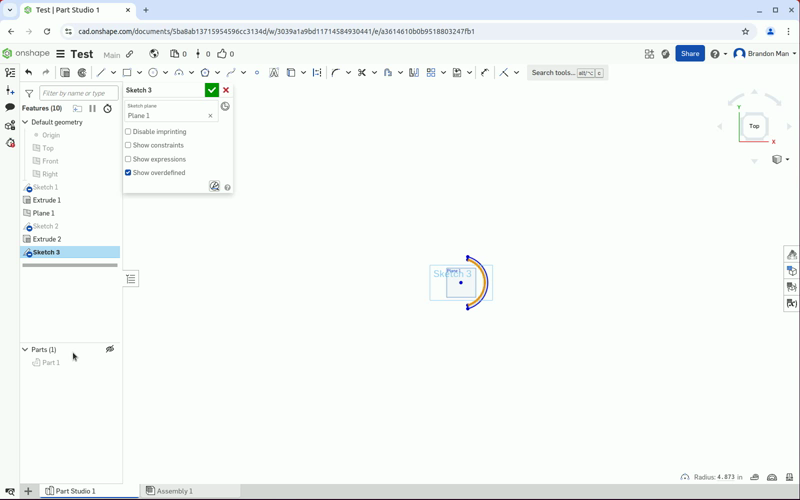
key(shift+e)
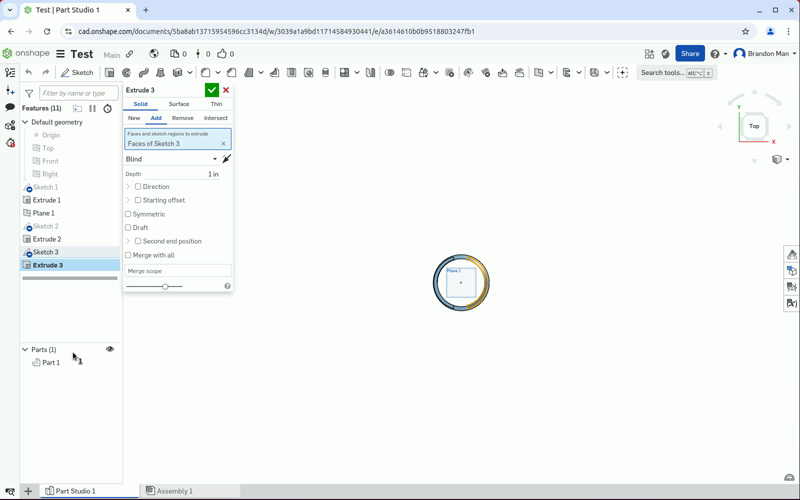
mouse_move(143, 106)
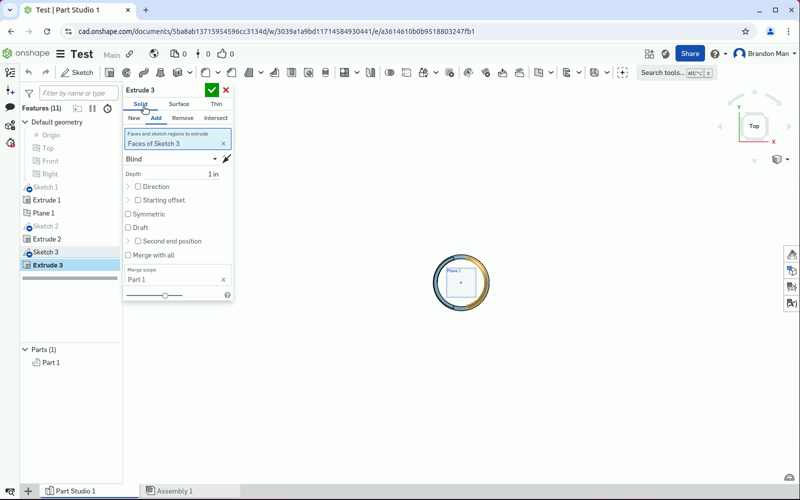
click(143, 106)
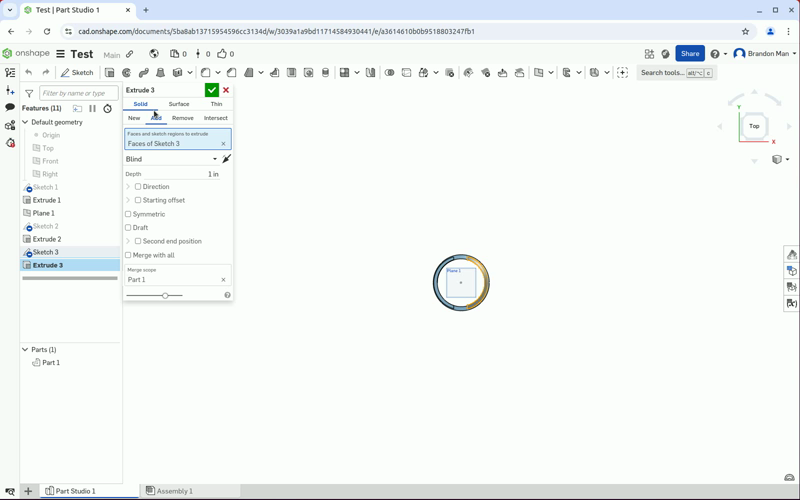
mouse_move(186, 120)
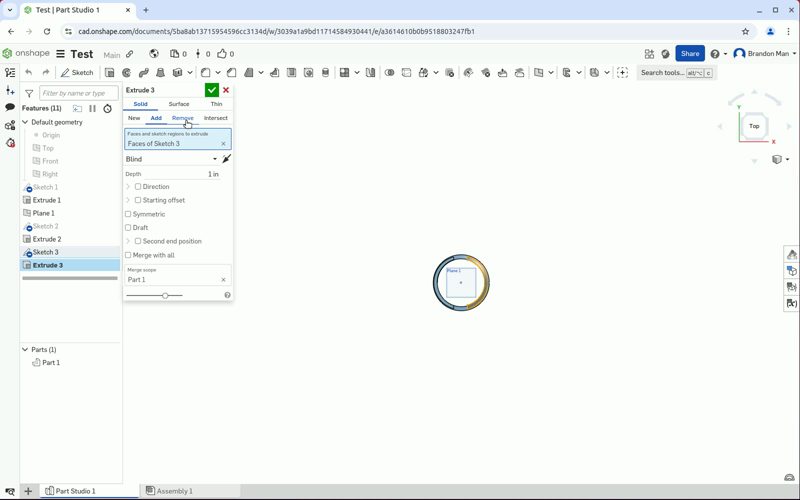
click(186, 120)
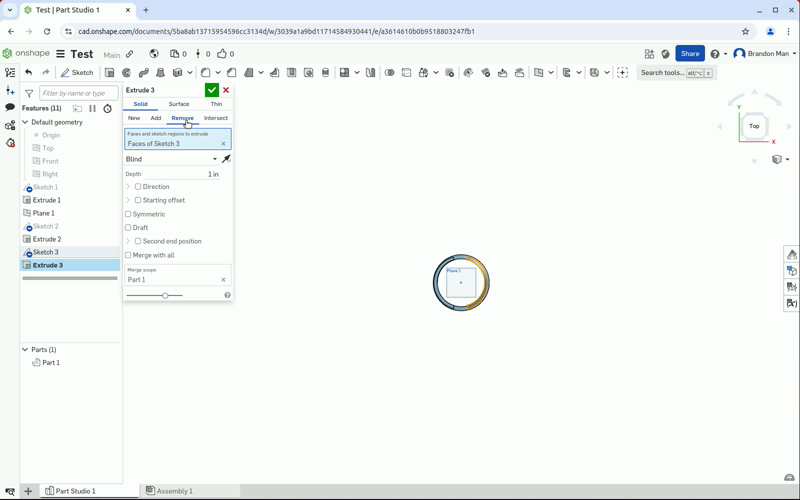
key(tab, 4)
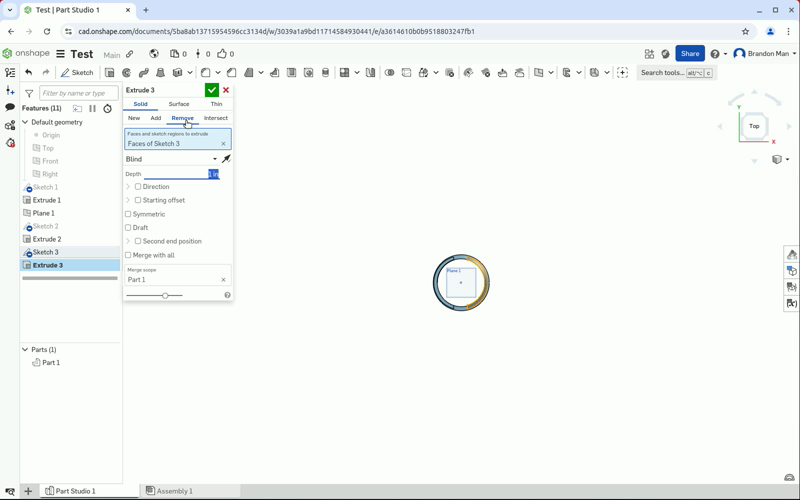
text(2.407)
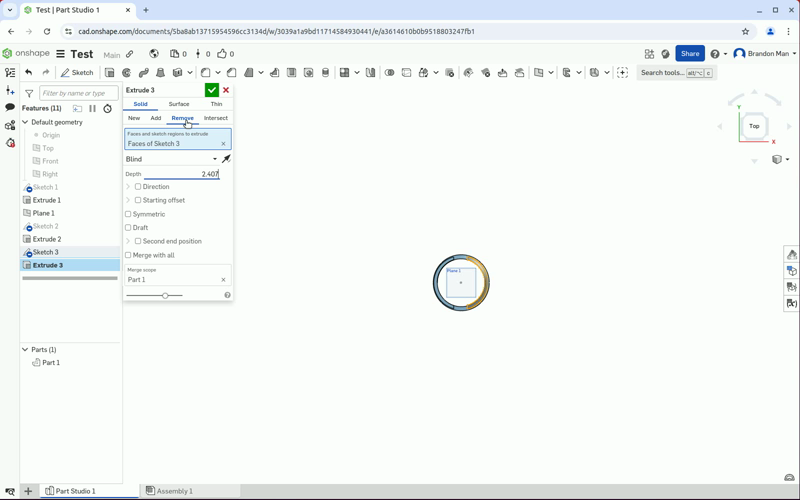
key(tab, 6)
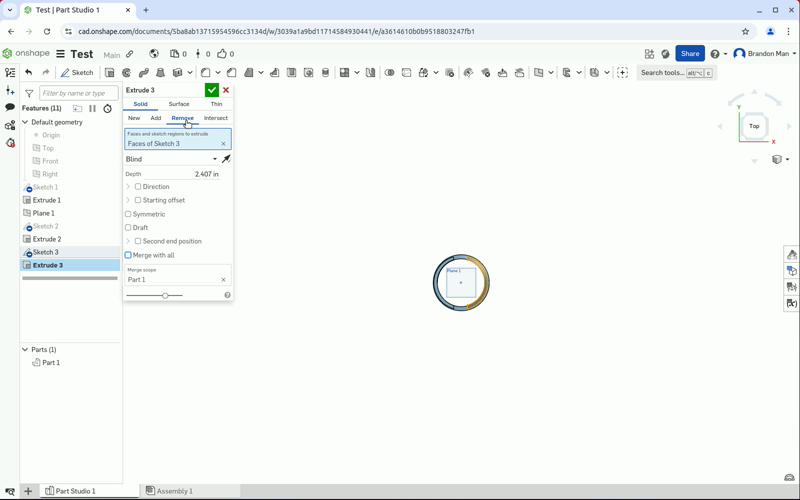
key(space)
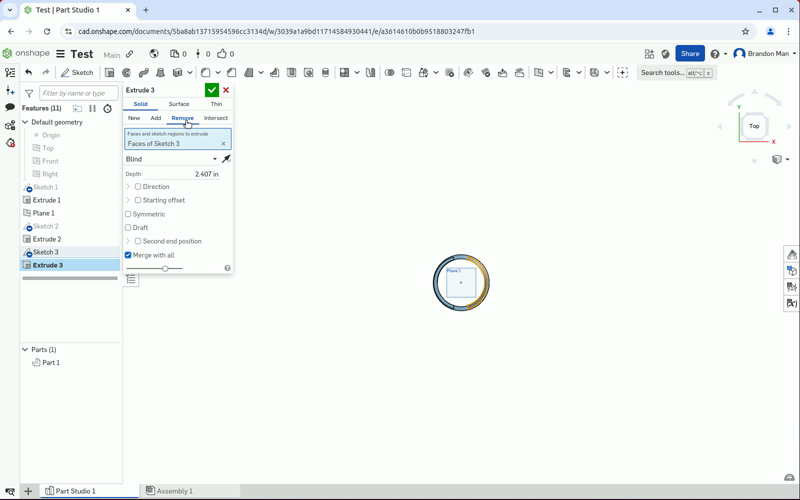
key(enter)
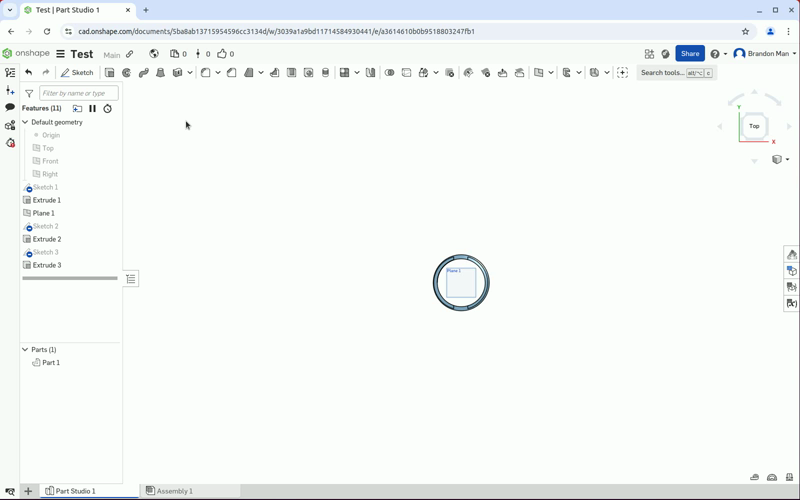
key(shift+h)
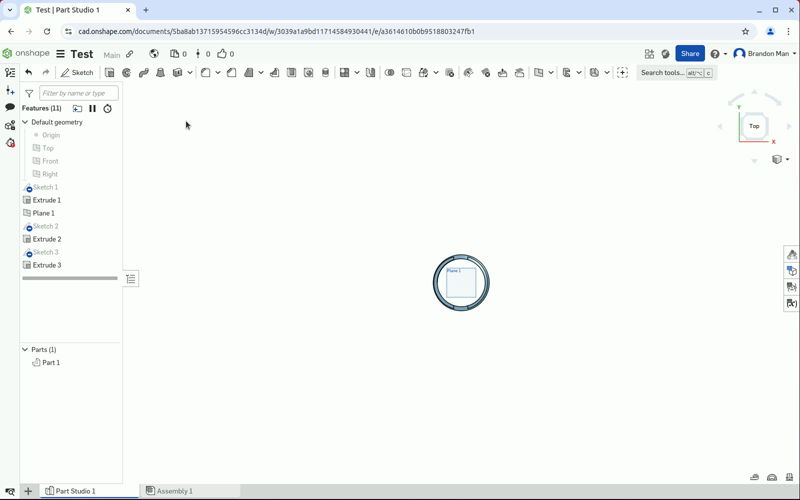
key(shift+h)
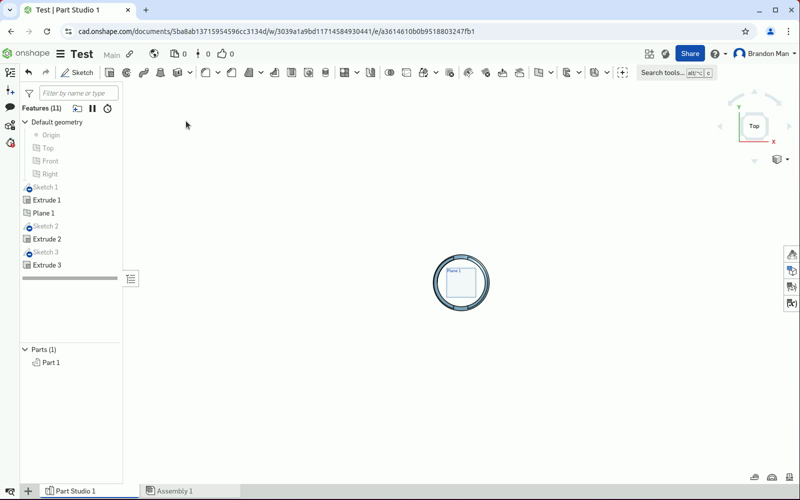
mouse_move(73, 189)
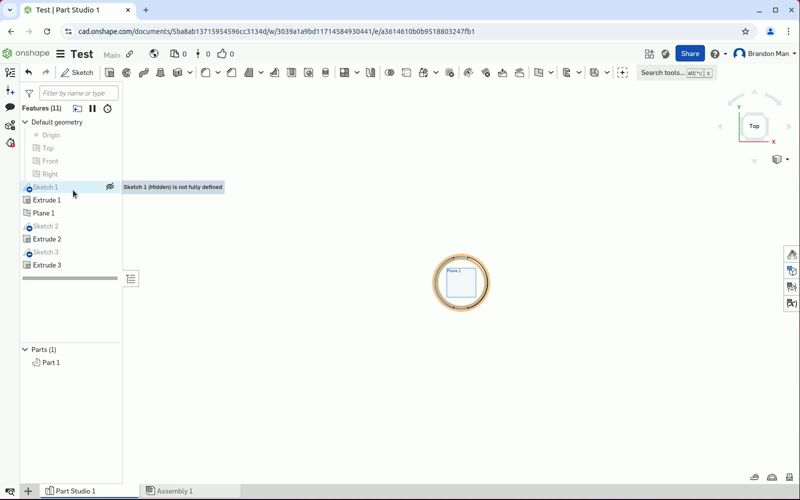
click(73, 189)
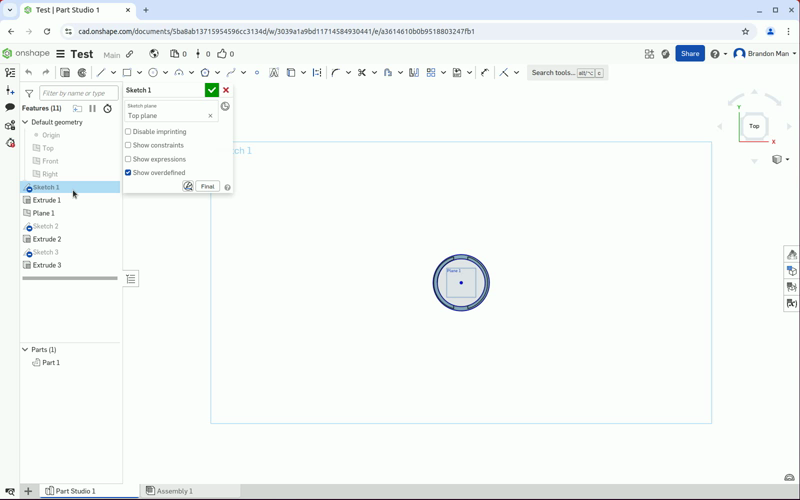
mouse_move(229, 92)
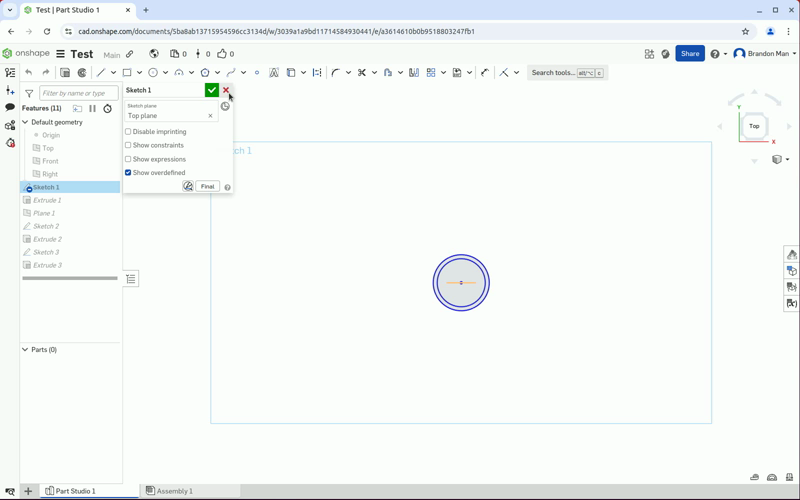
click(229, 92)
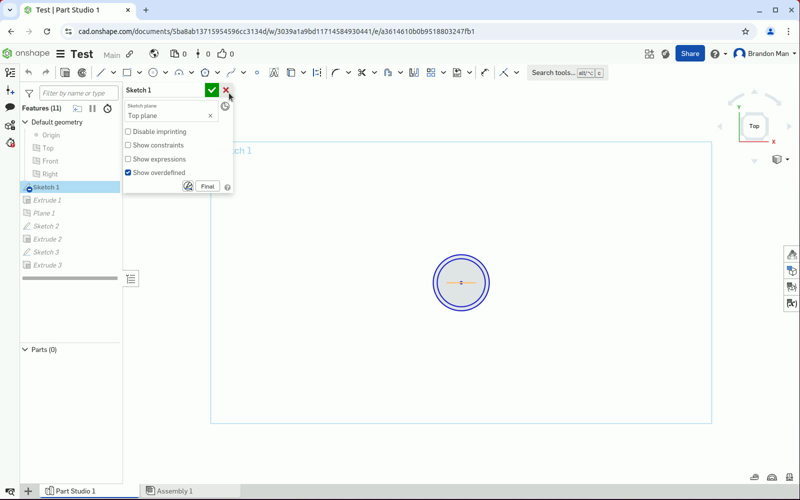
key(shift+s)
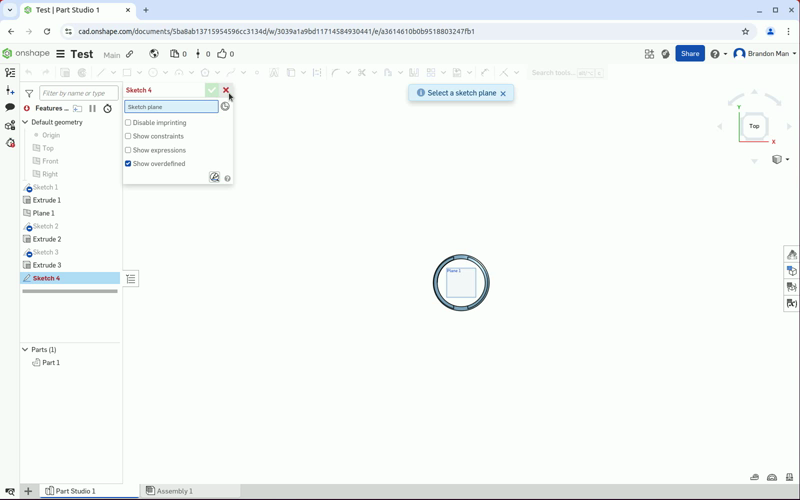
mouse_move(73, 215)
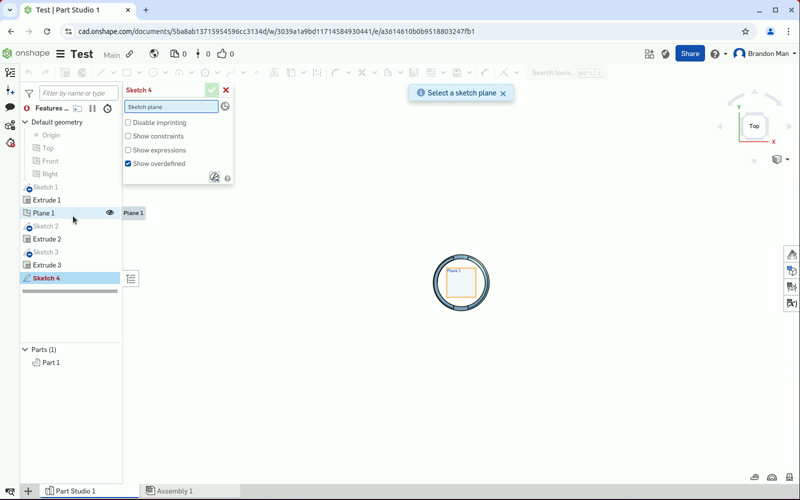
click(73, 215)
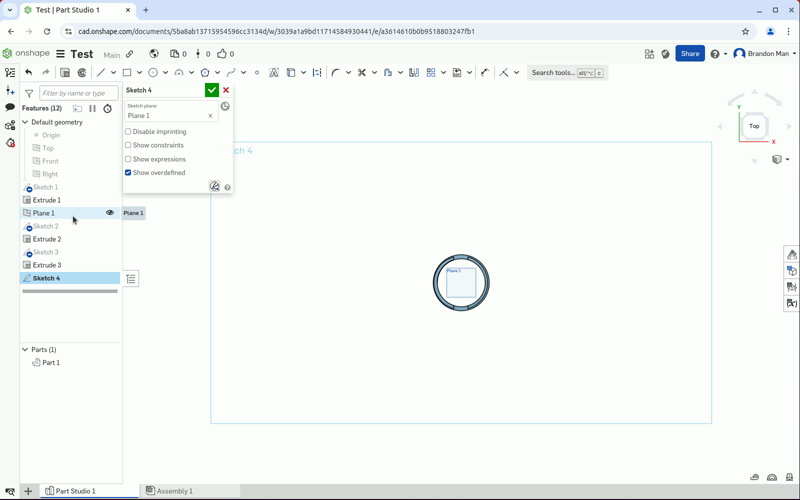
mouse_move(73, 352)
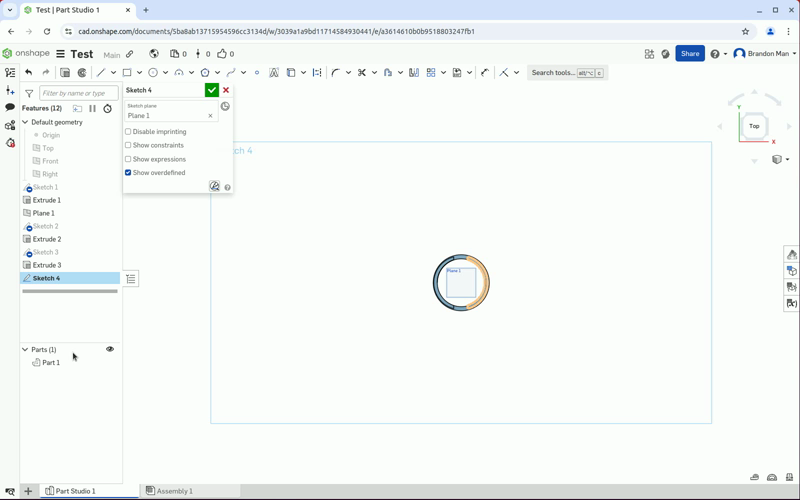
key(y)
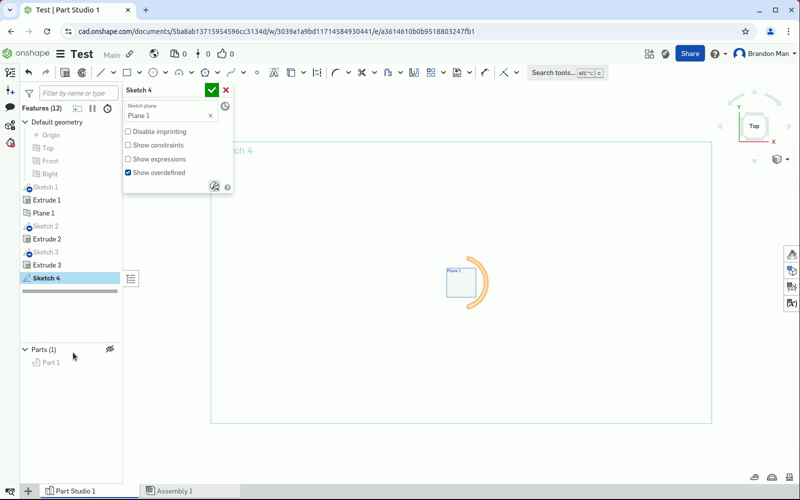
key(a)
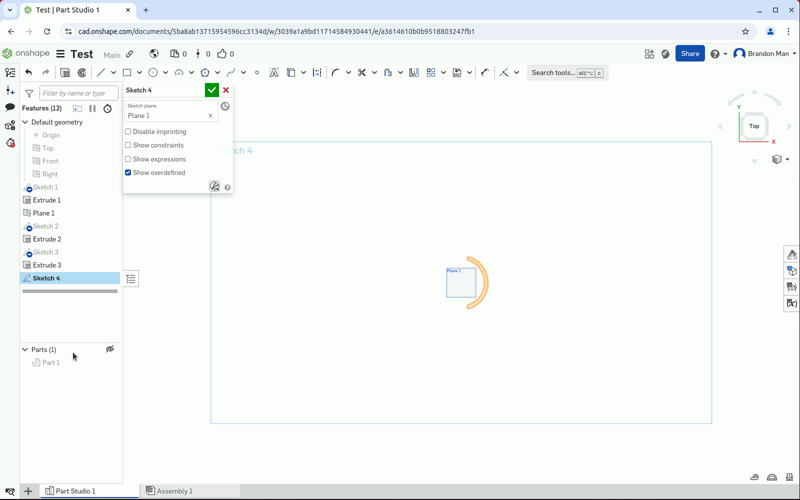
key_down(shift)
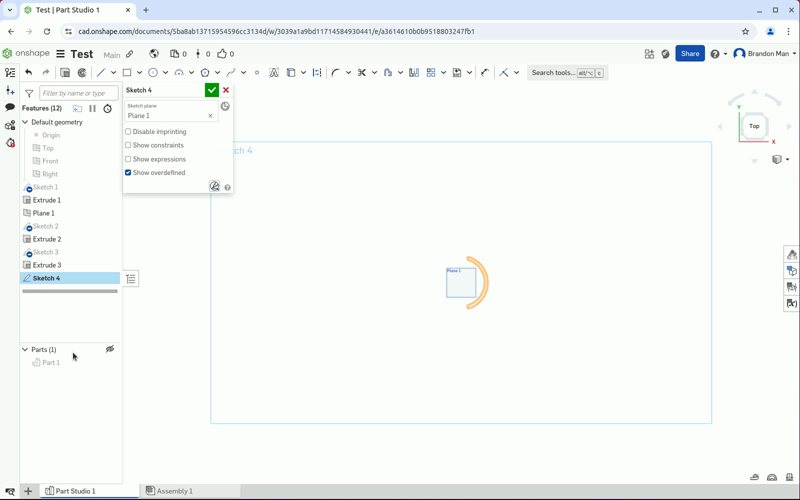
mouse_move(453, 305)
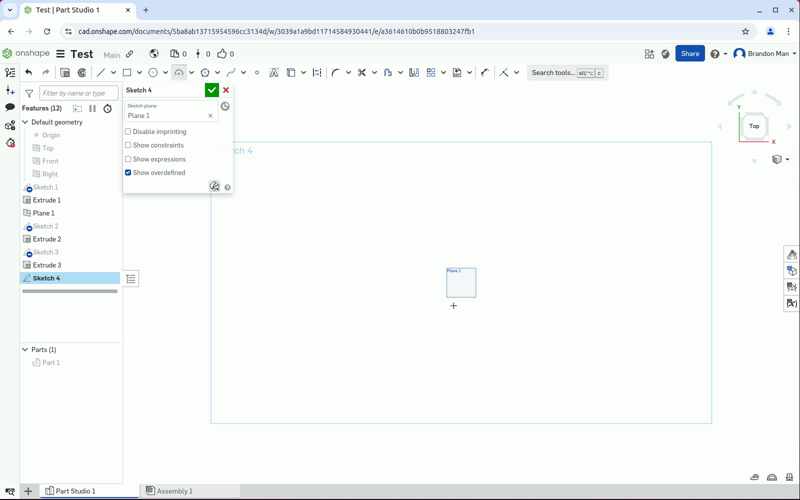
click(453, 305)
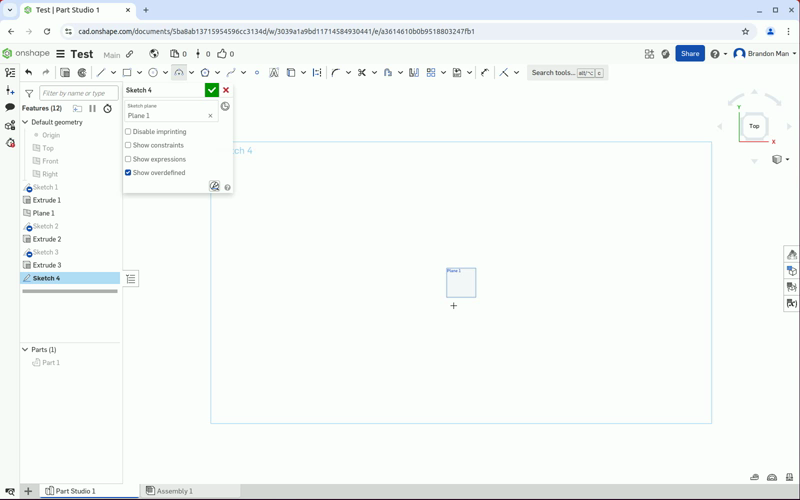
key_up(shift)
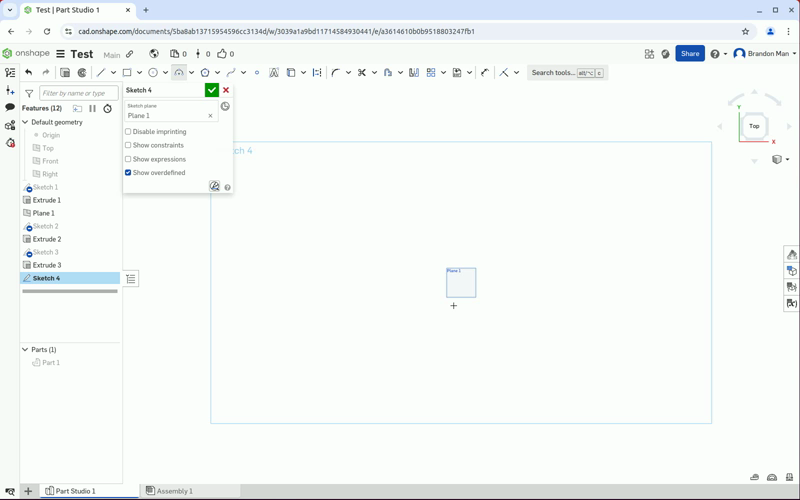
key_down(shift)
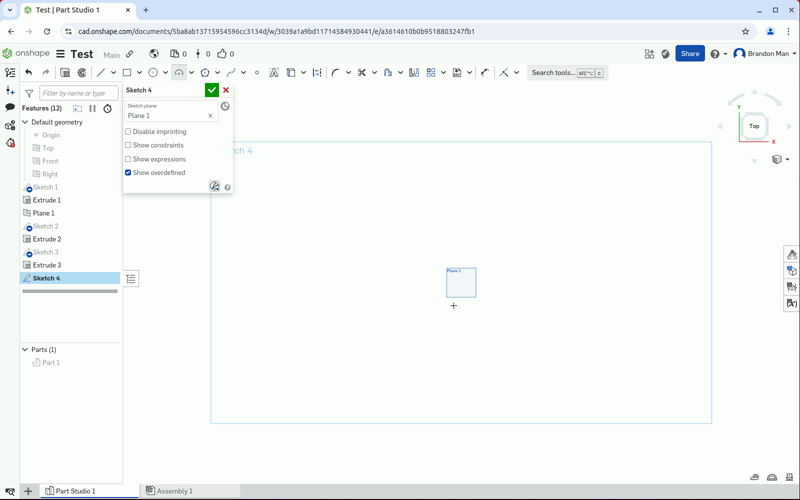
mouse_move(468, 305)
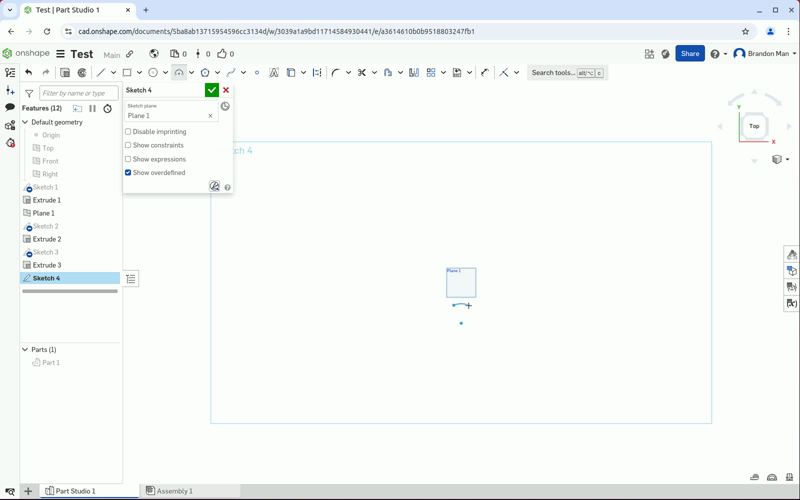
click(468, 305)
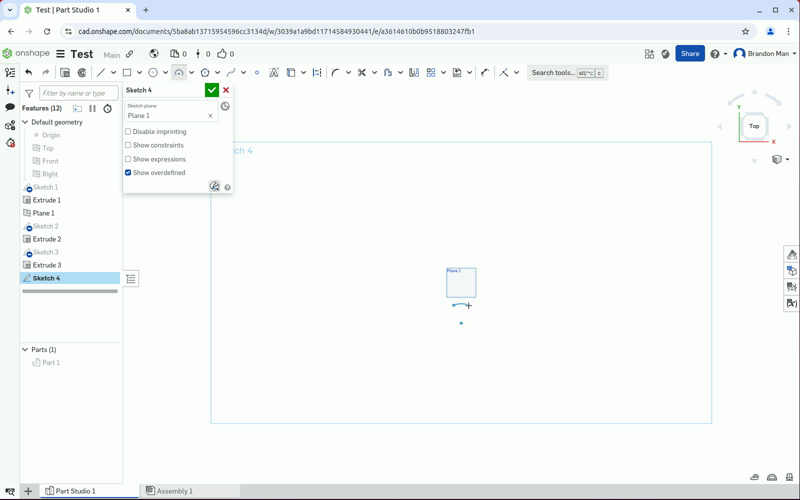
mouse_move(461, 306)
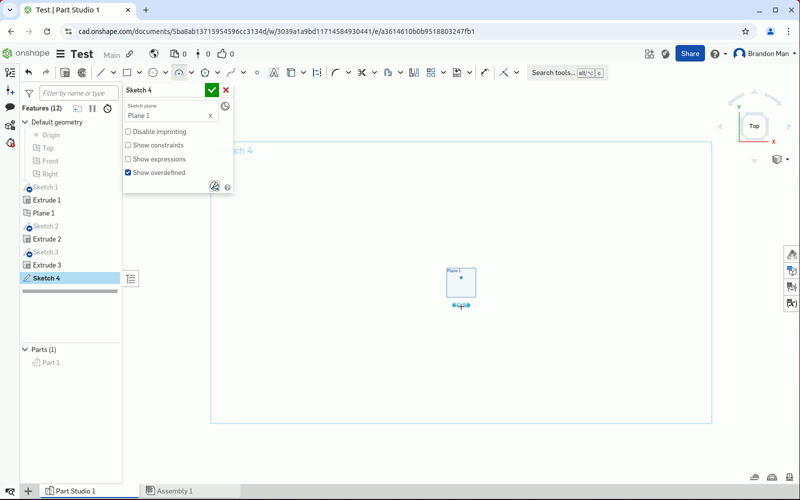
click(461, 306)
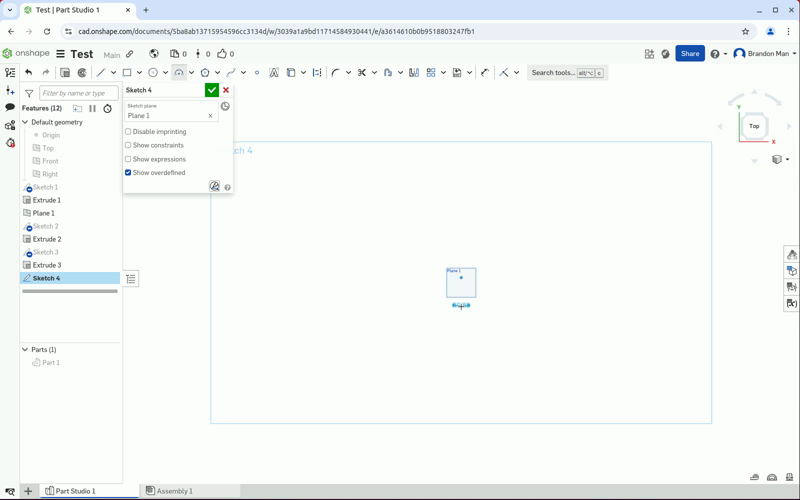
key_up(shift)
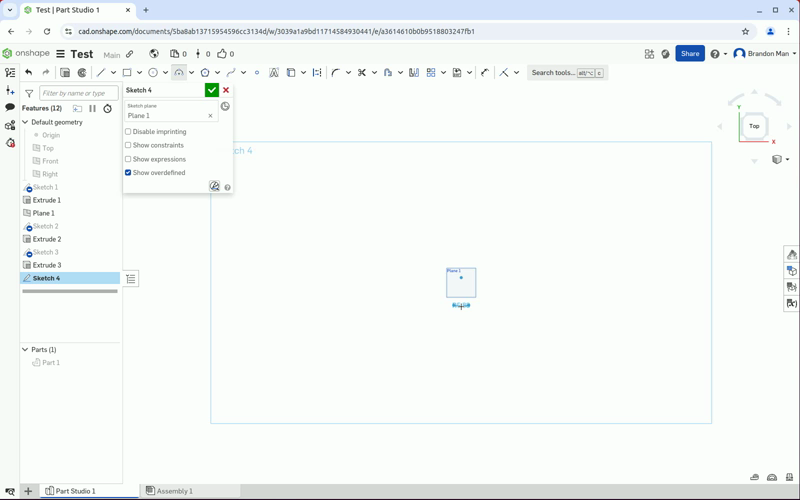
key(esc)
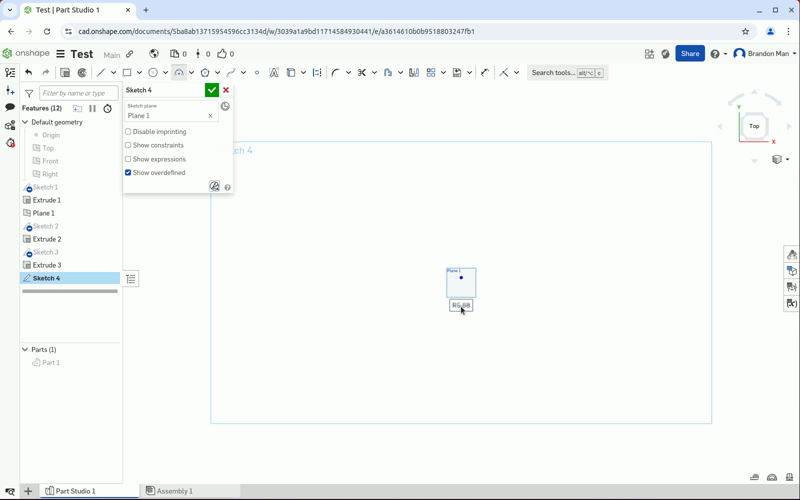
key(l)
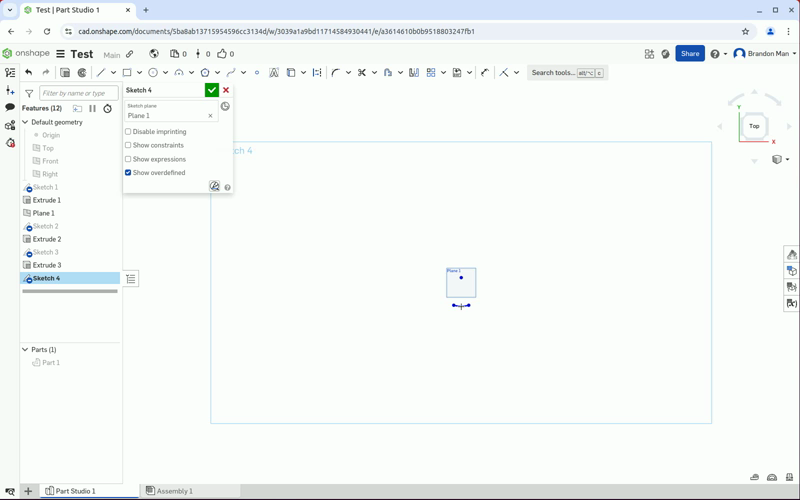
mouse_move(468, 305)
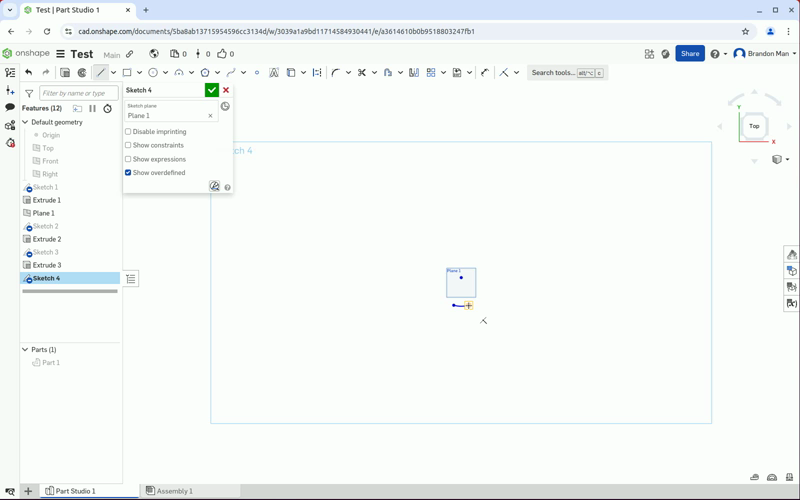
click(468, 305)
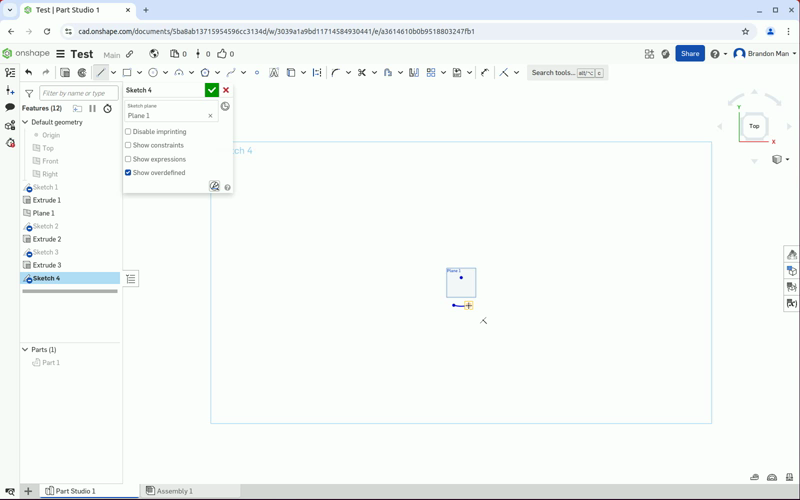
key_down(shift)
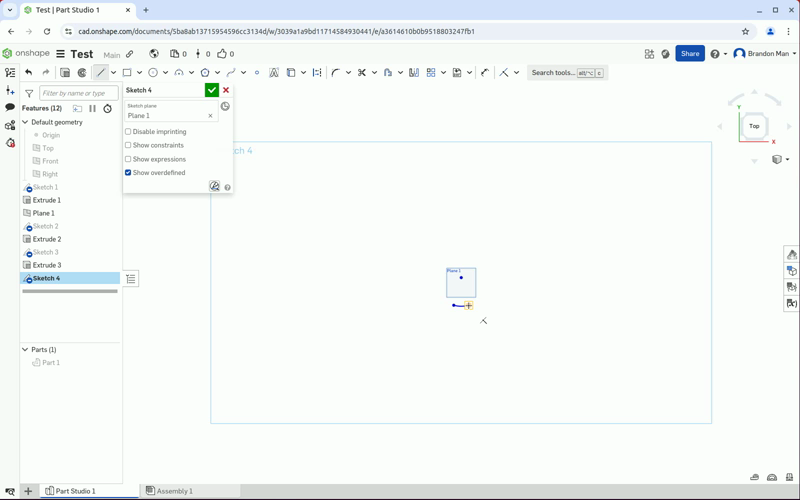
mouse_move(498, 305)
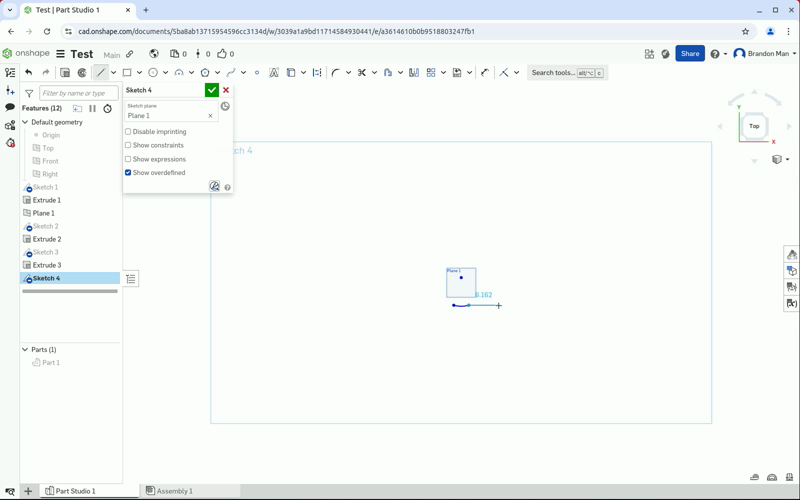
mouse_move(468, 303)
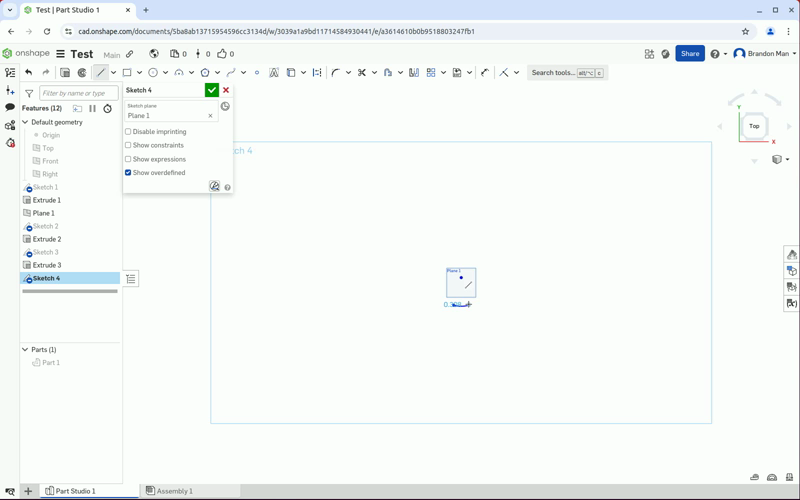
scroll(6)
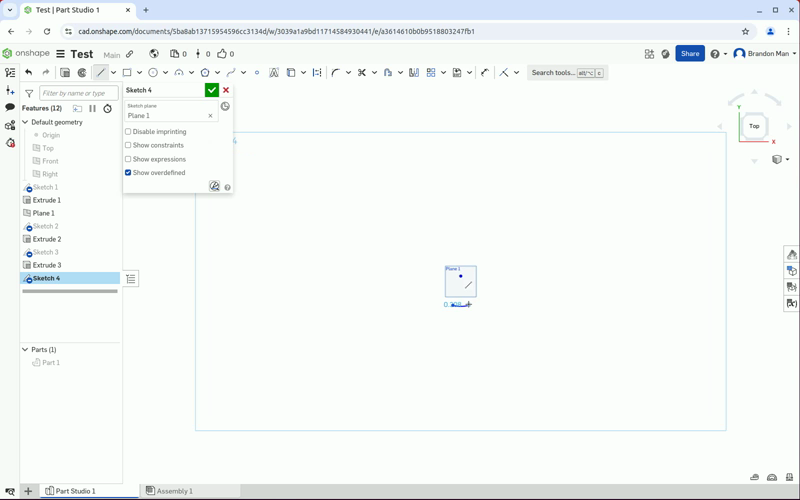
scroll(6)
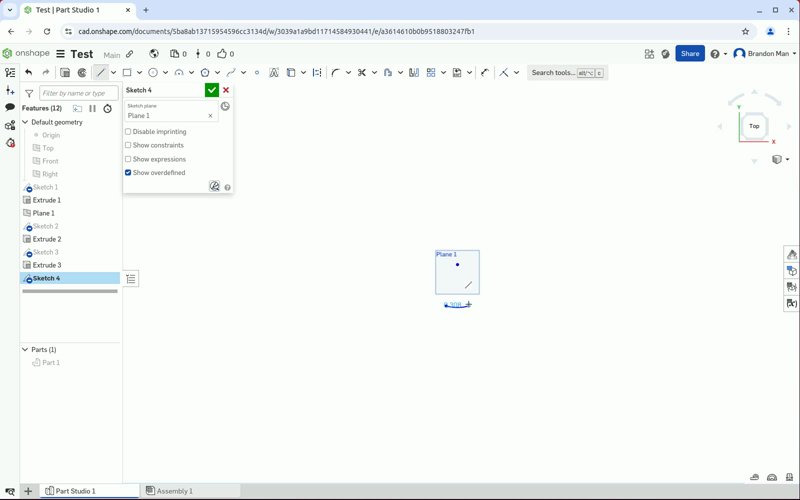
scroll(6)
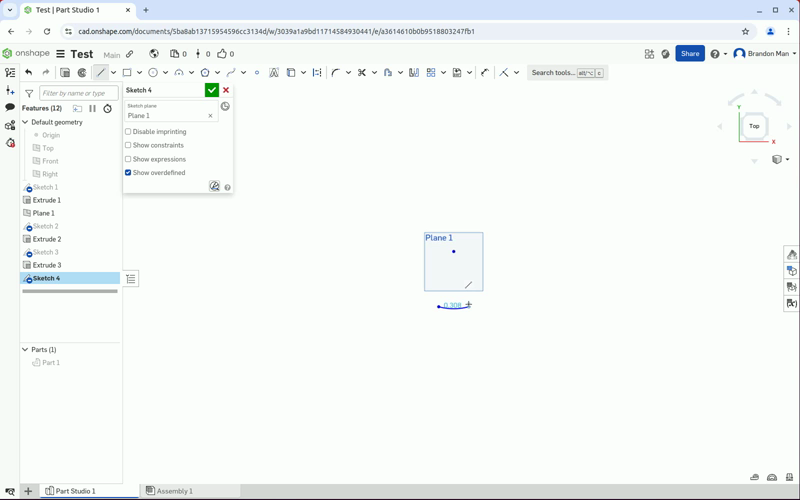
scroll(6)
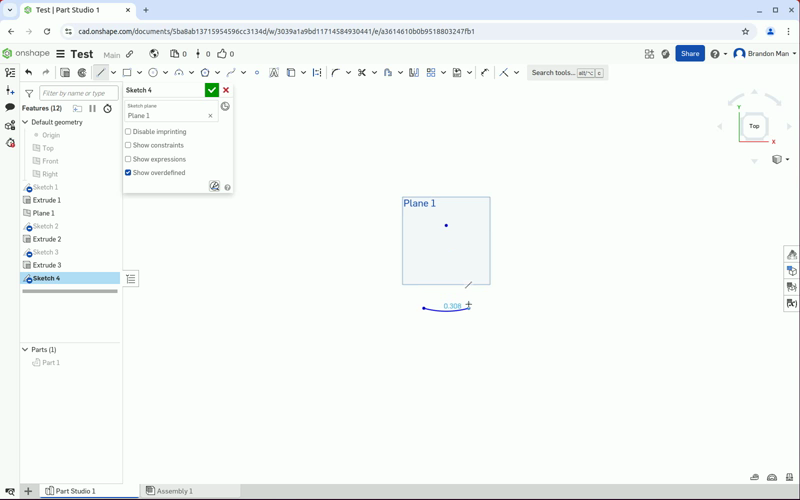
scroll(6)
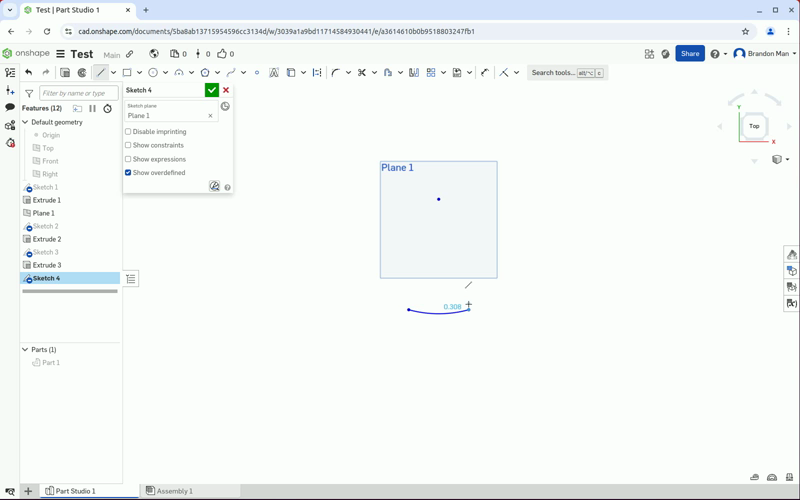
scroll(6)
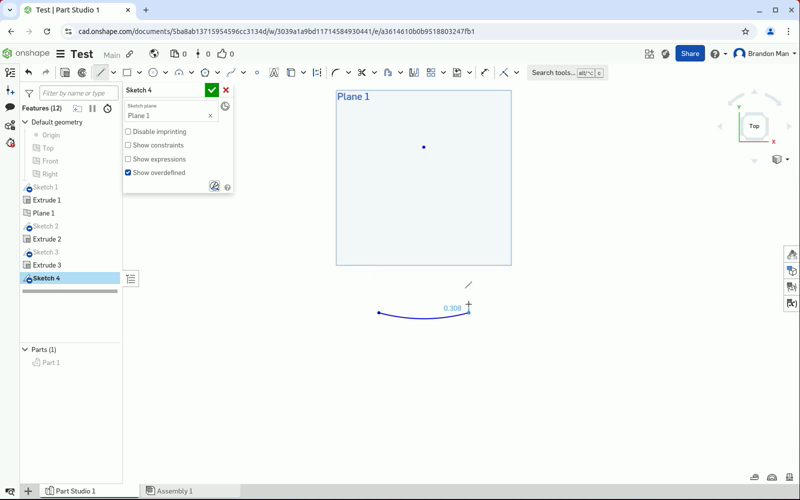
scroll(6)
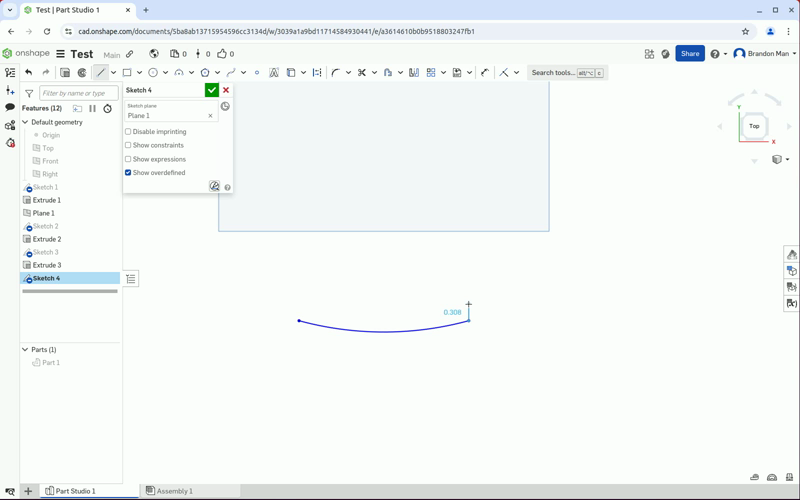
click(468, 303)
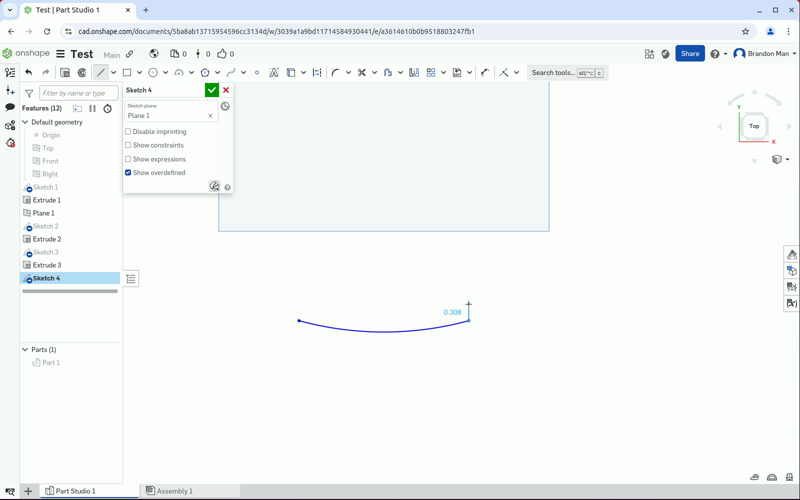
scroll(-6)
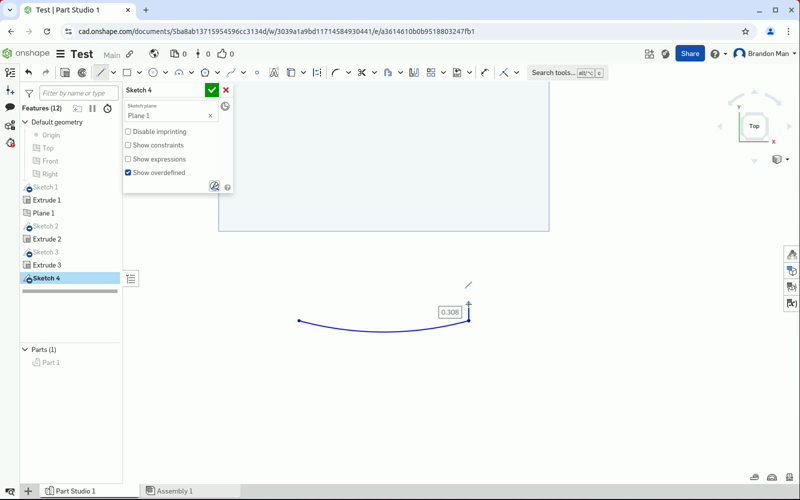
scroll(-6)
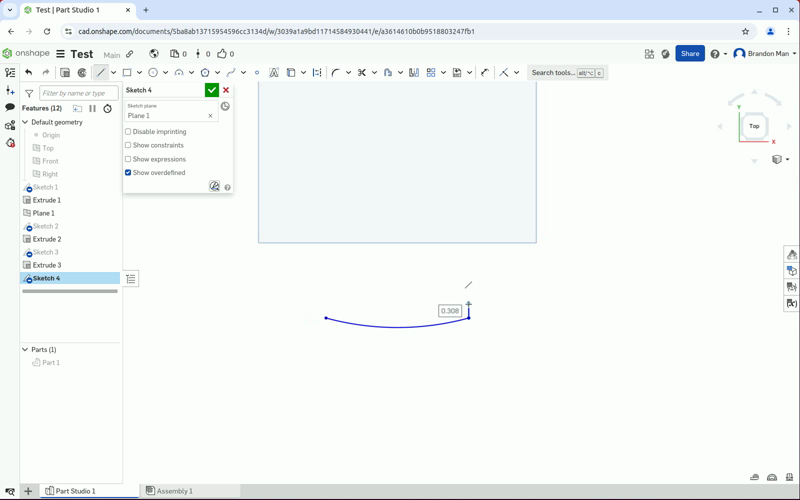
scroll(-6)
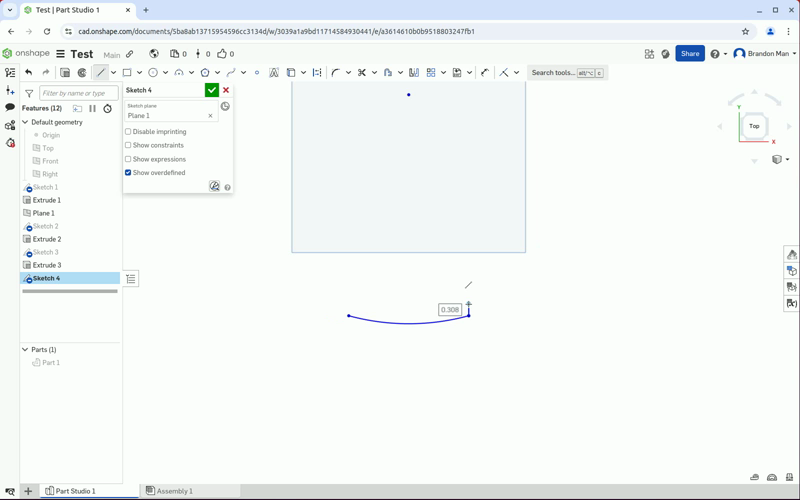
scroll(-6)
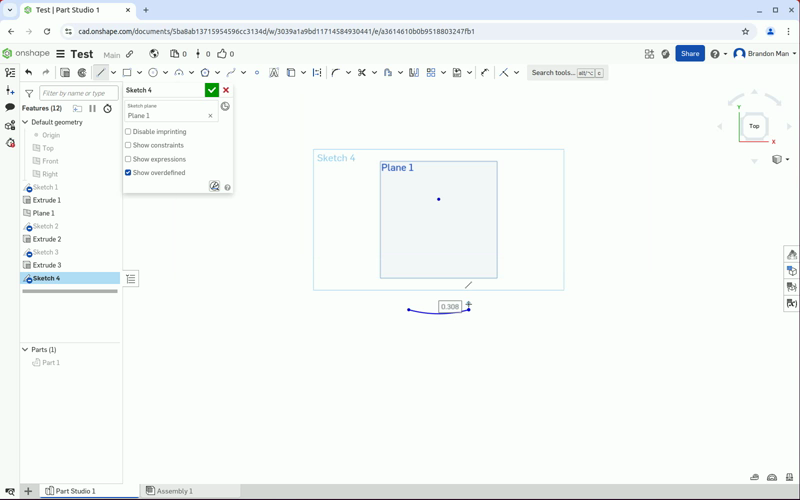
scroll(-6)
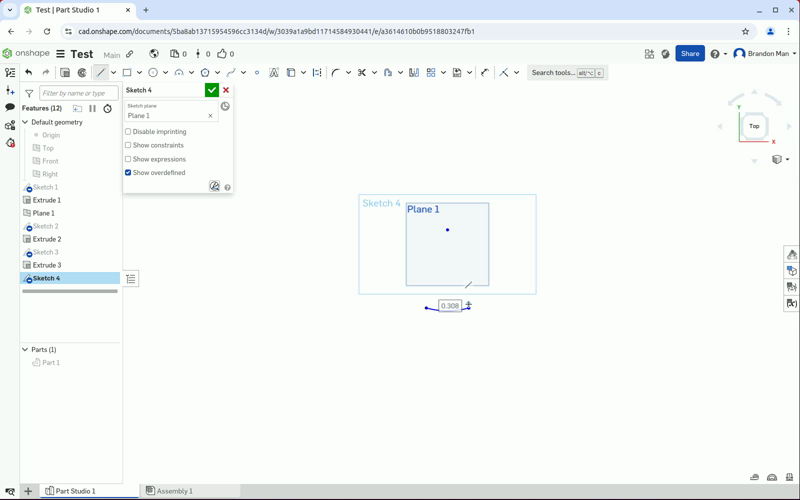
scroll(-6)
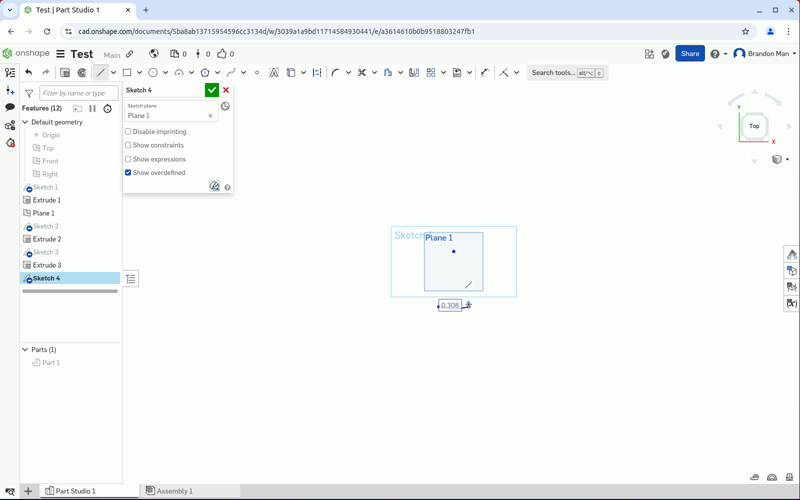
scroll(-6)
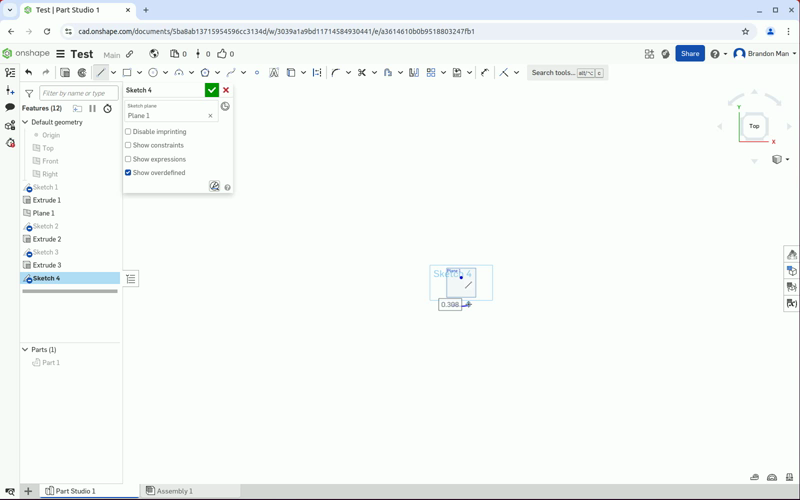
key_up(shift)
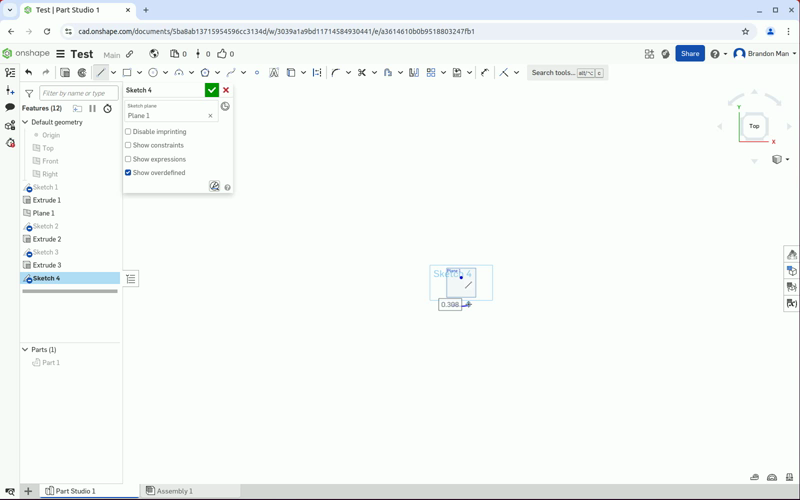
key_down(shift)
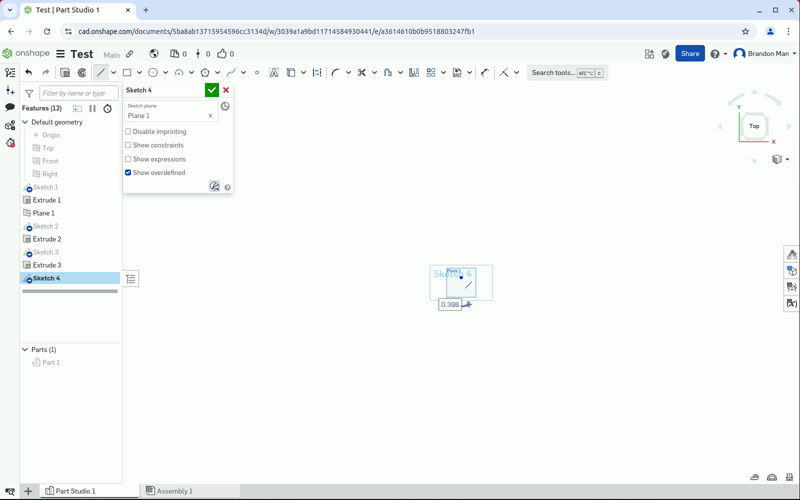
mouse_move(498, 303)
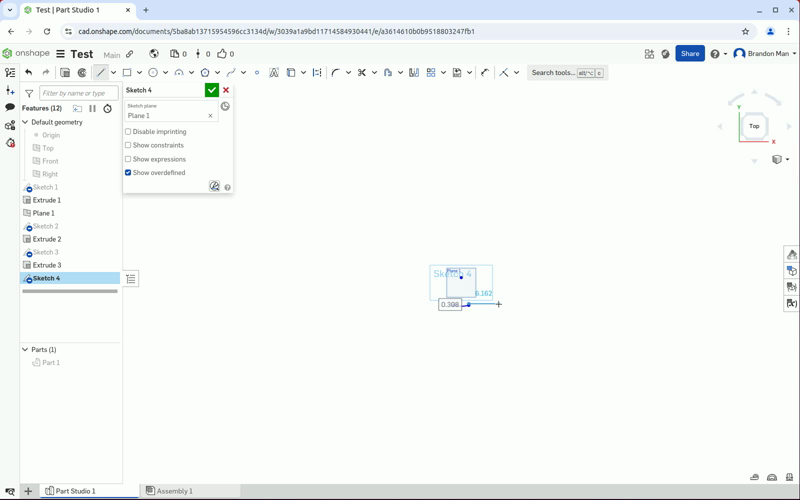
mouse_move(453, 303)
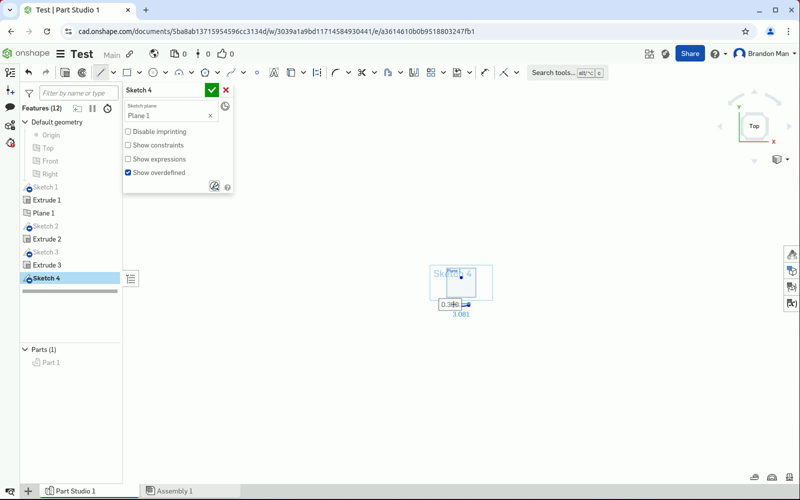
scroll(6)
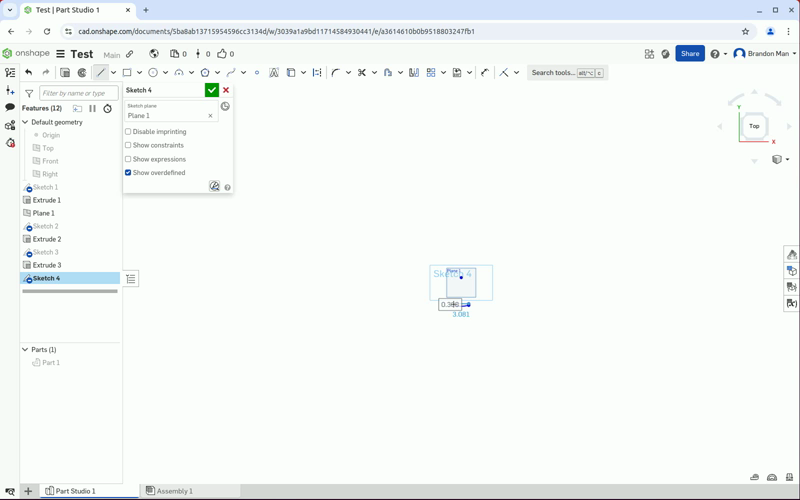
scroll(6)
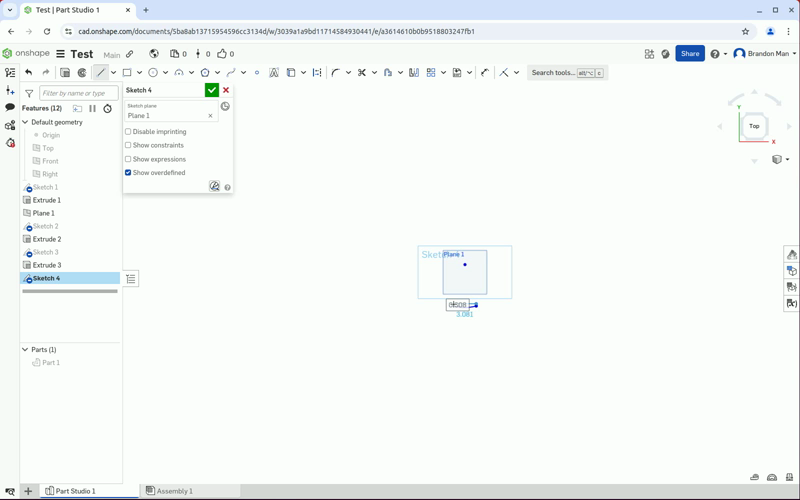
scroll(6)
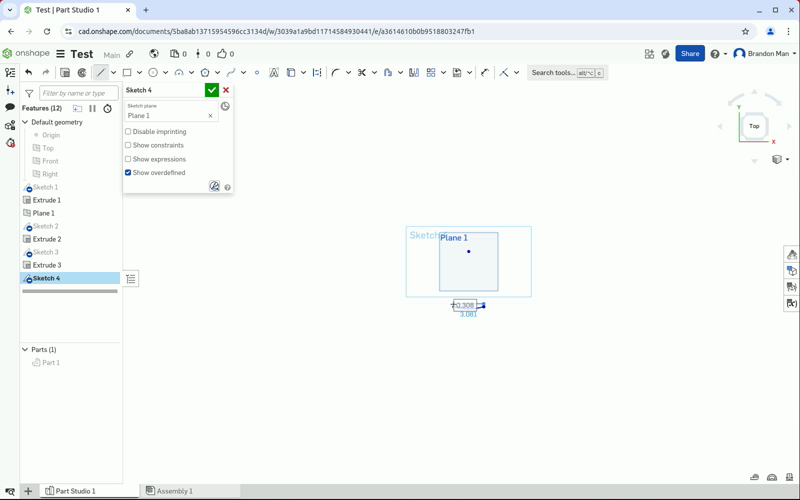
scroll(6)
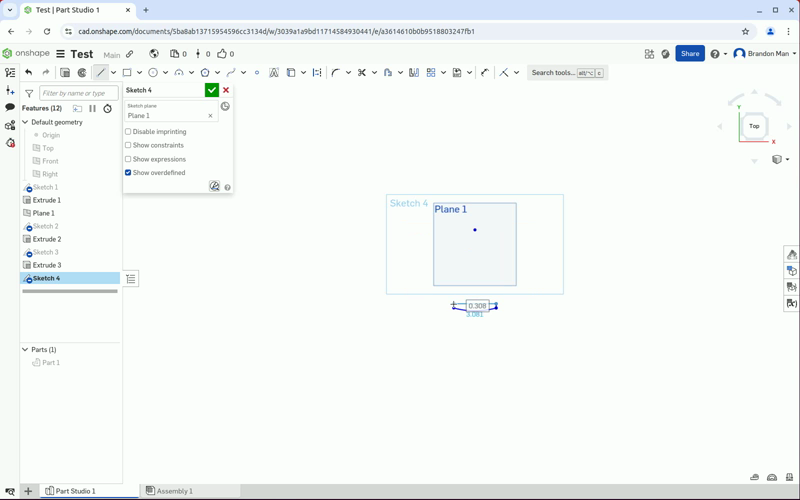
scroll(6)
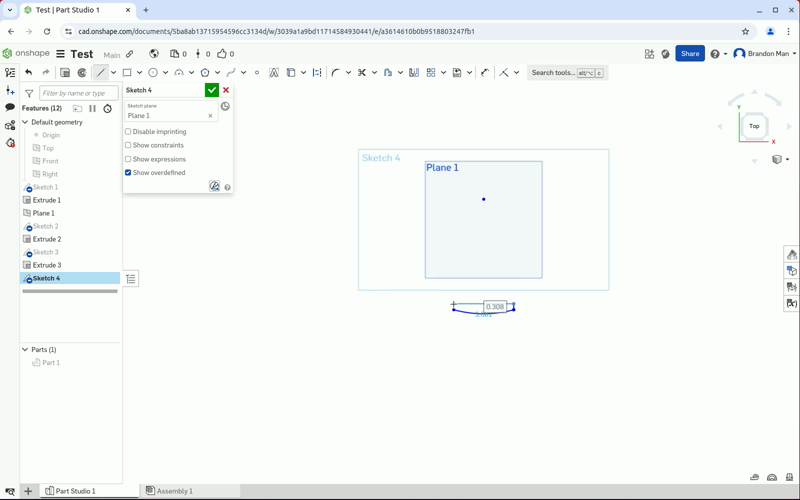
scroll(6)
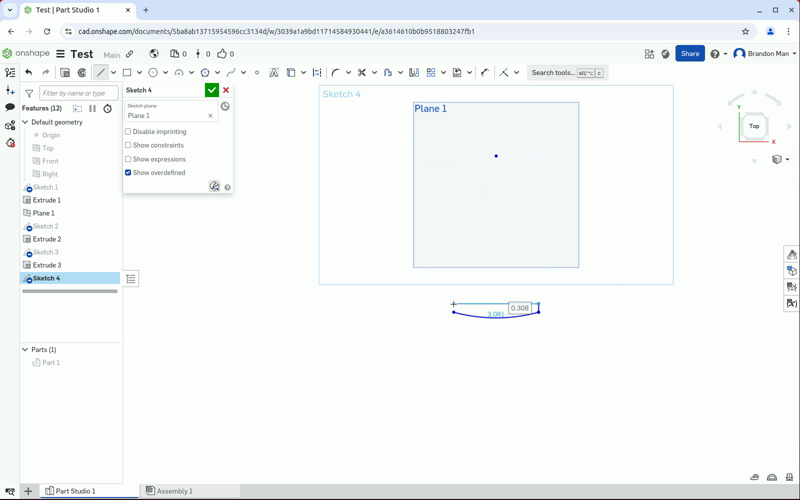
scroll(6)
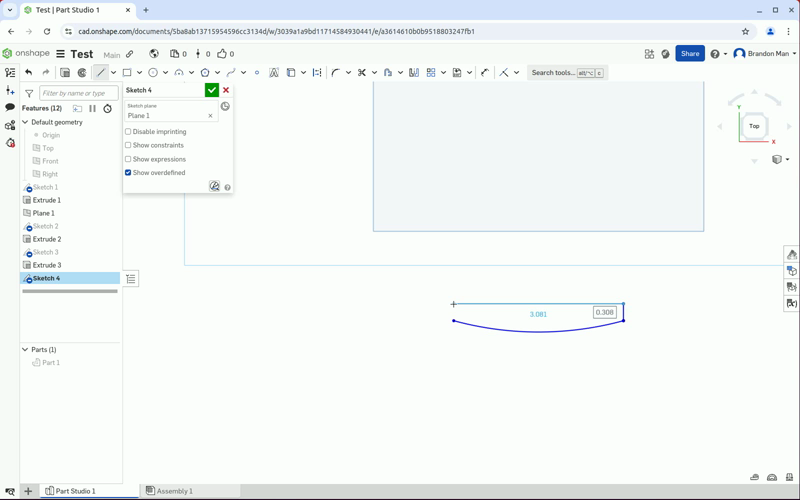
click(453, 303)
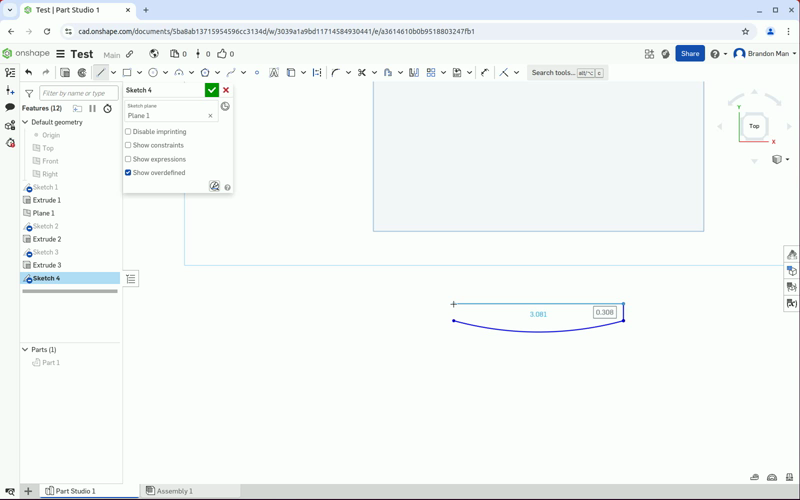
scroll(-6)
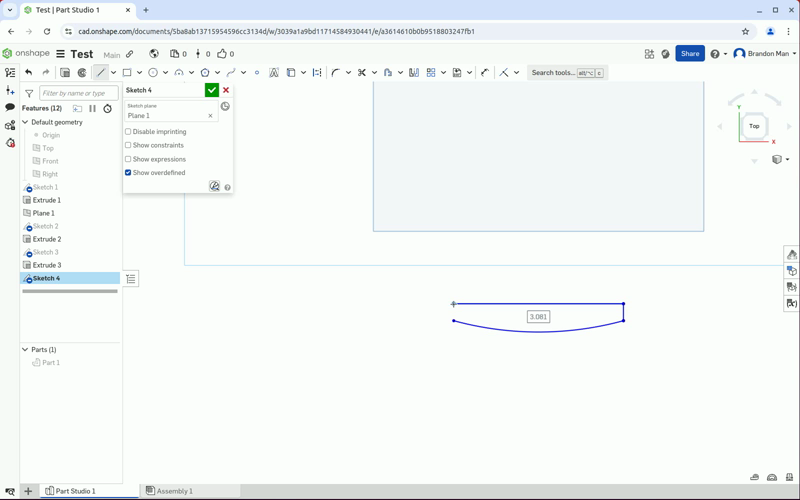
scroll(-6)
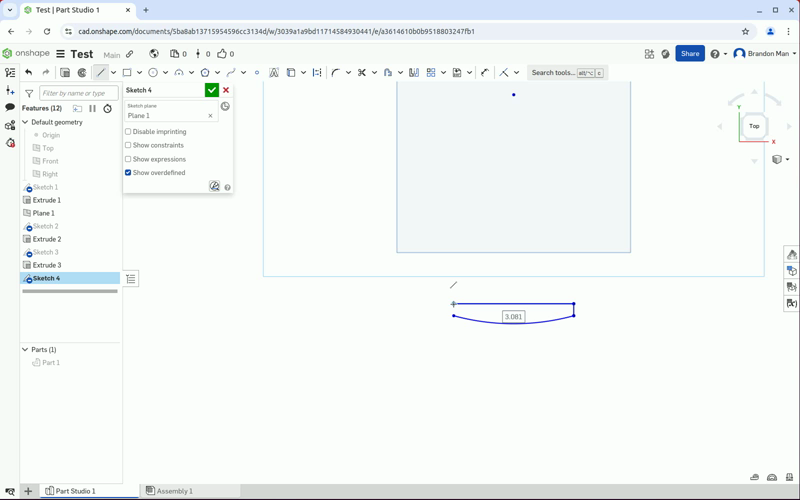
scroll(-6)
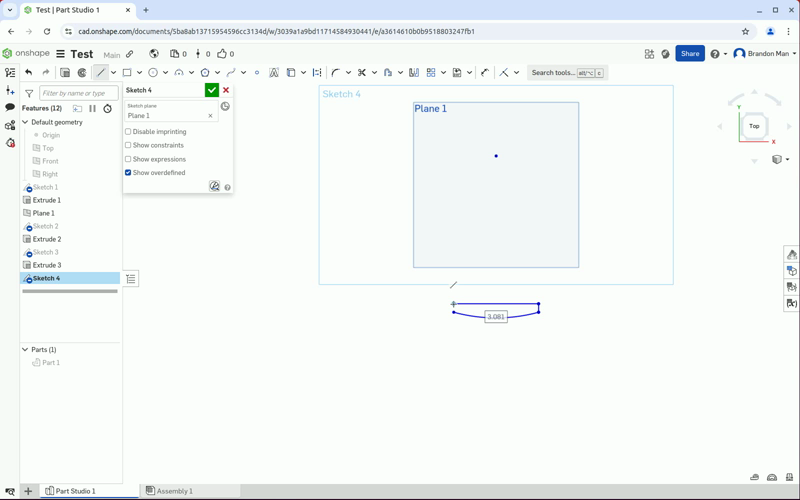
scroll(-6)
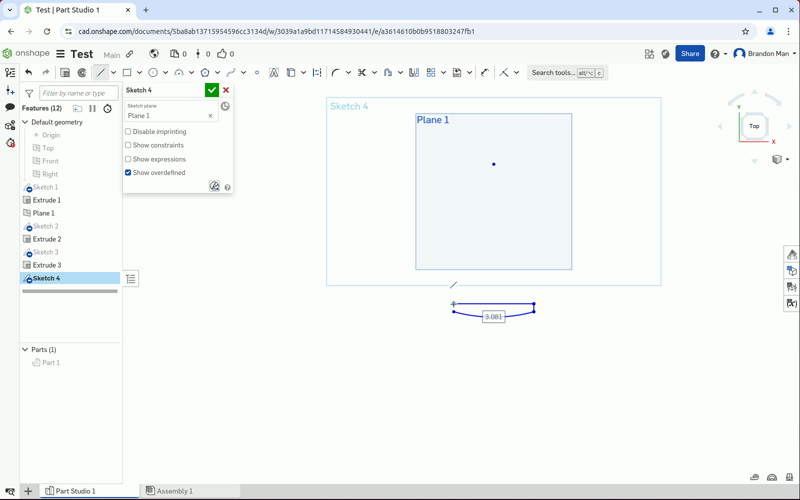
scroll(-6)
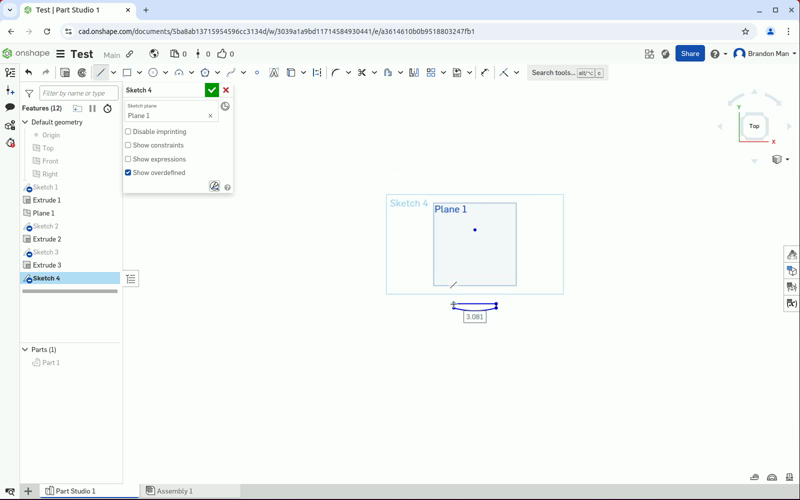
scroll(-6)
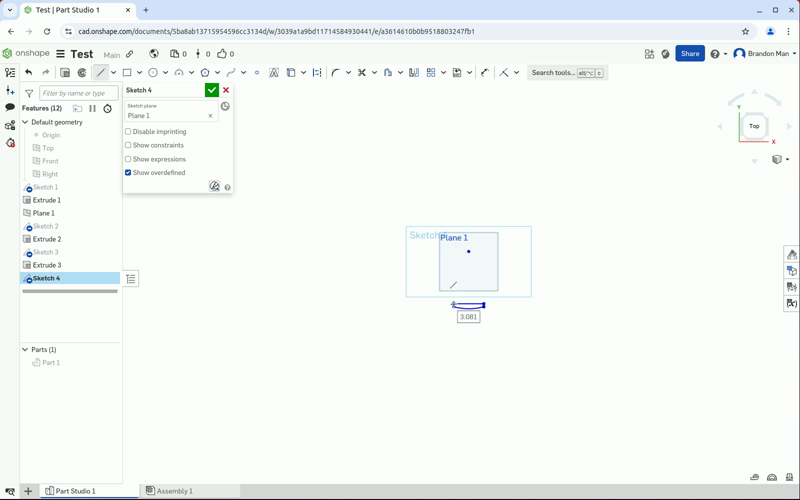
scroll(-6)
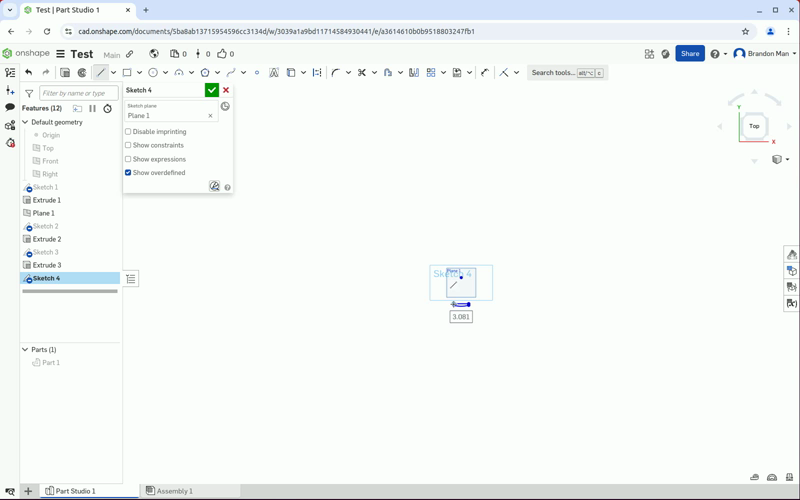
key_up(shift)
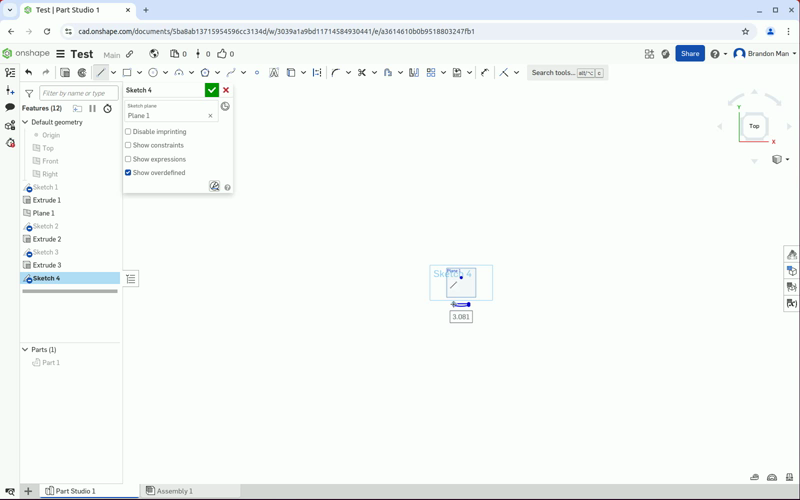
mouse_move(483, 303)
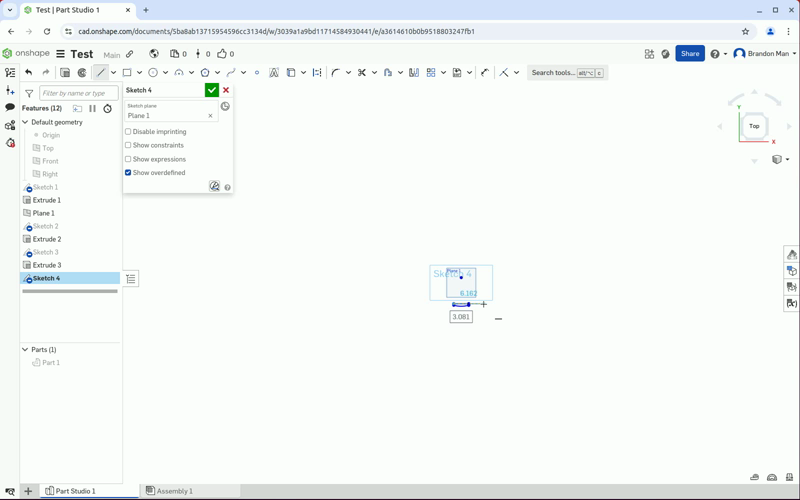
key_down(shift)
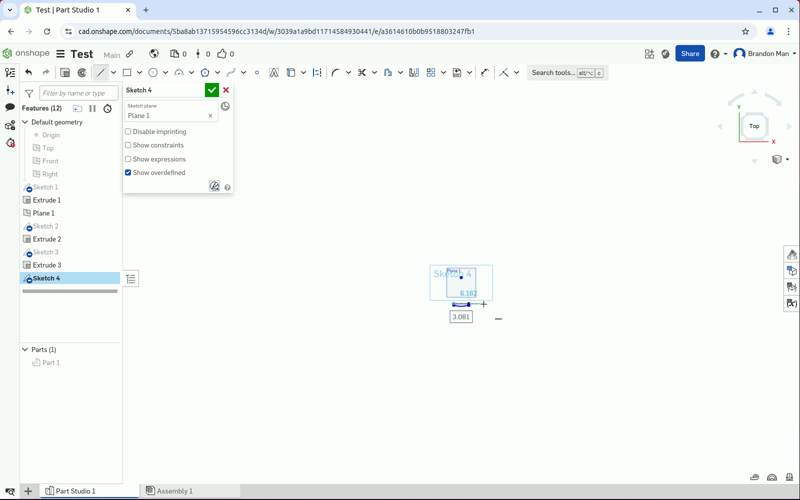
mouse_move(453, 305)
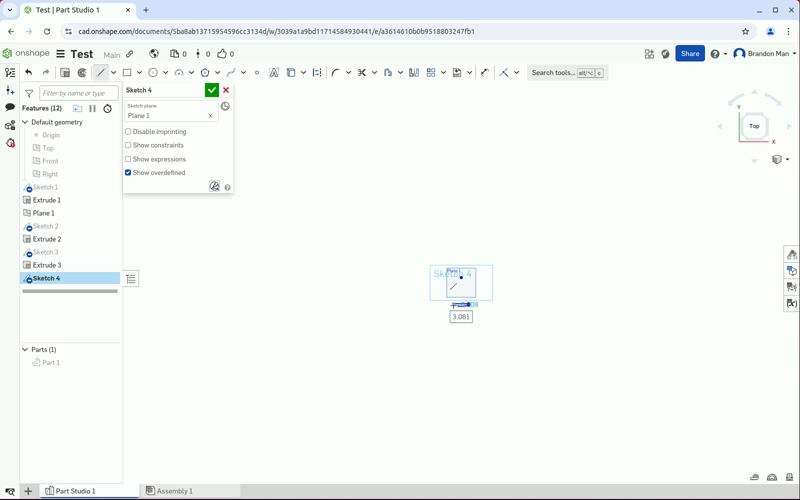
scroll(6)
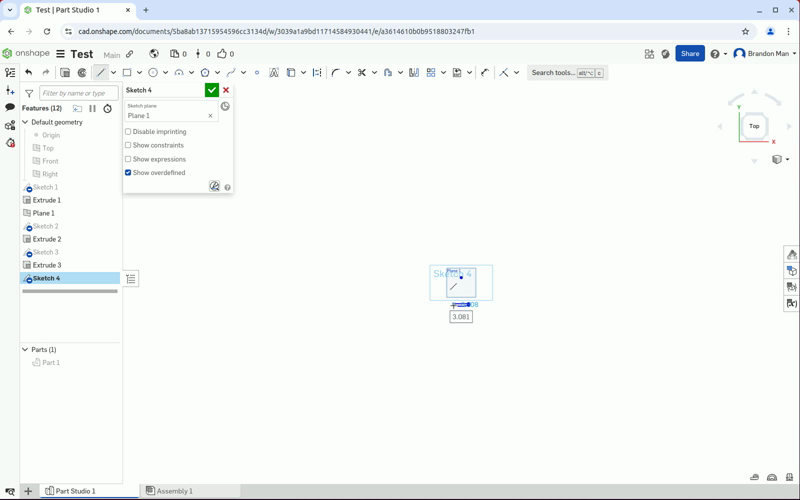
scroll(6)
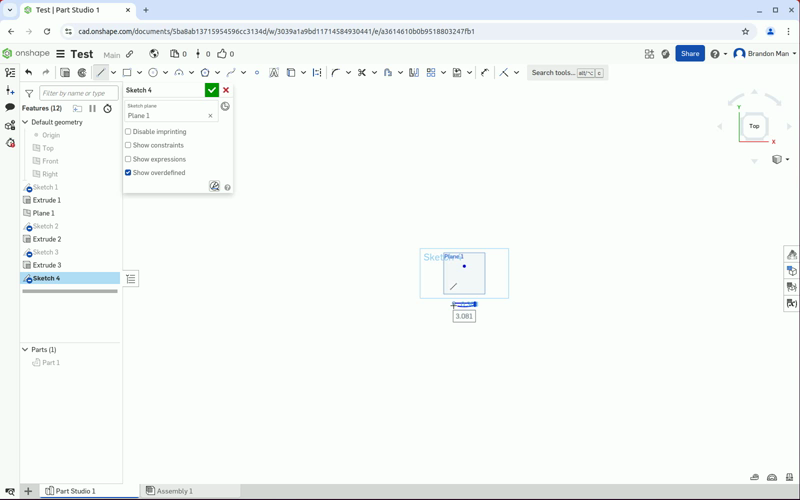
scroll(6)
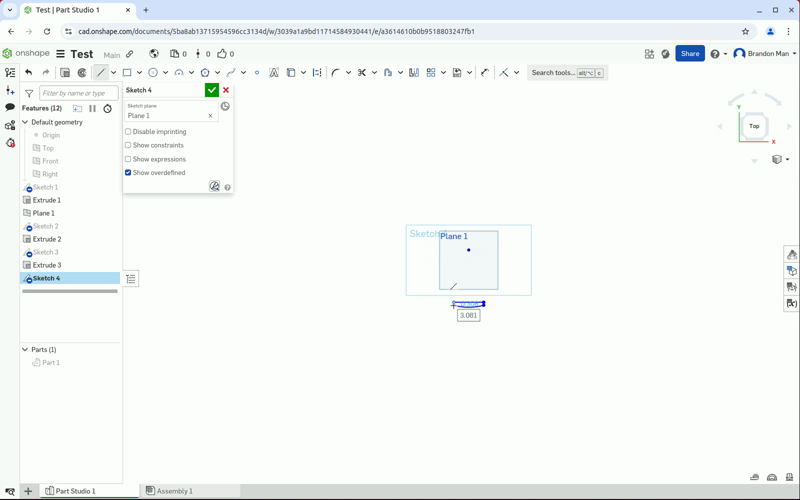
scroll(6)
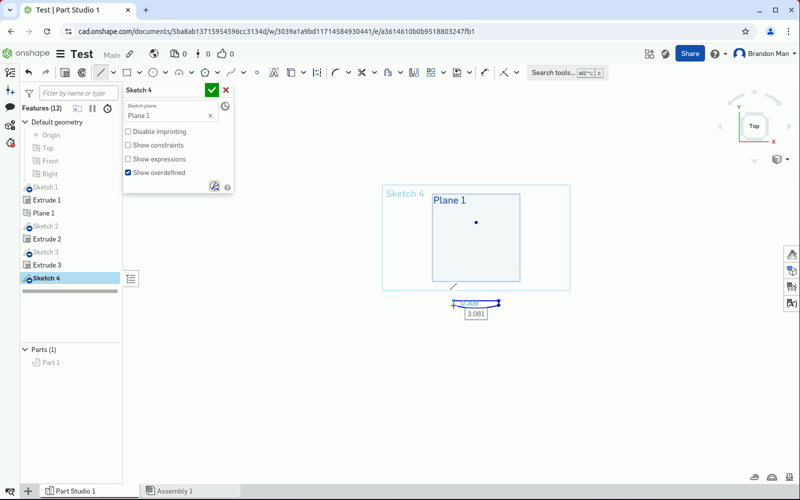
scroll(6)
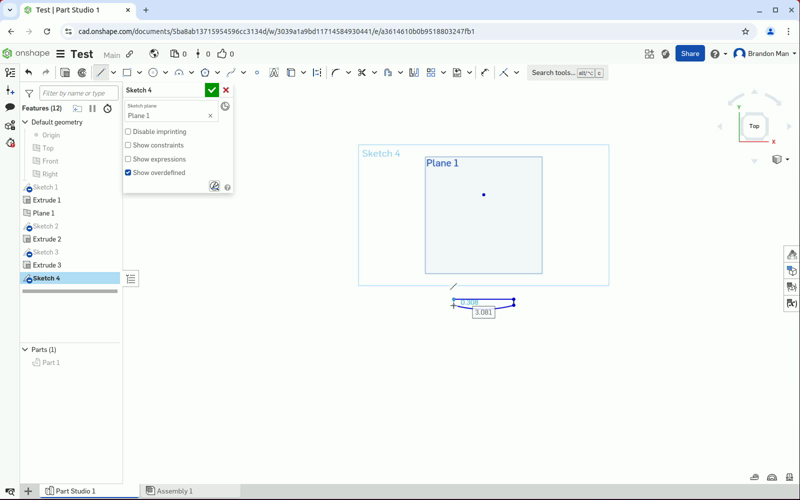
scroll(6)
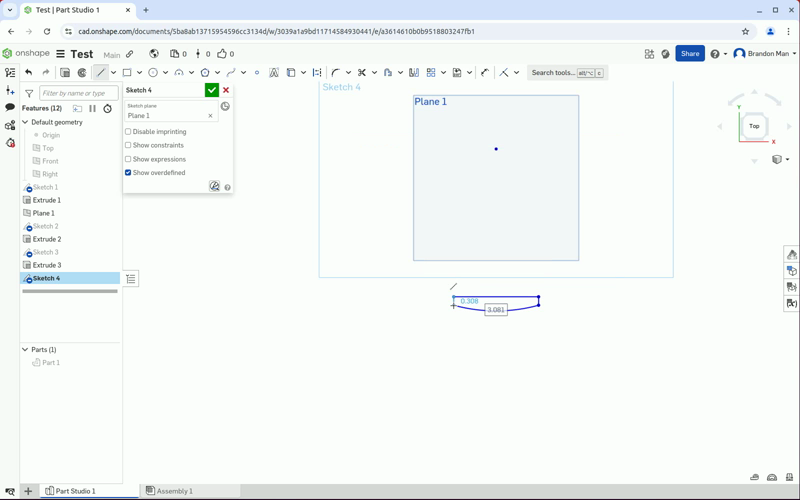
scroll(6)
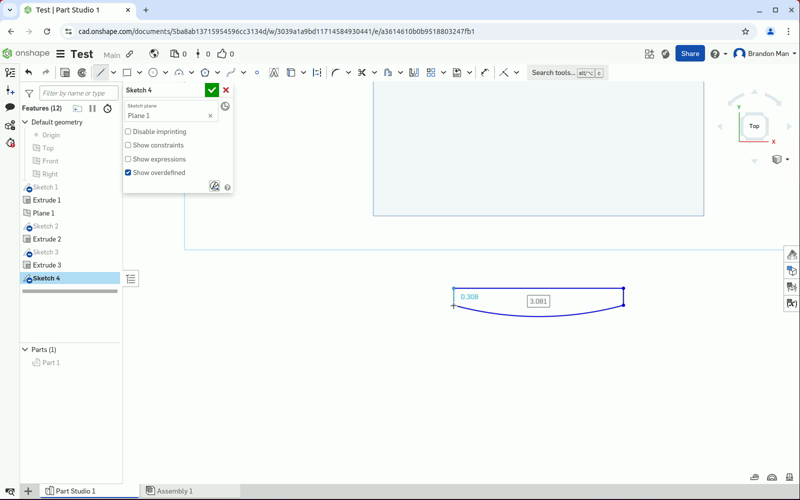
key_up(shift)
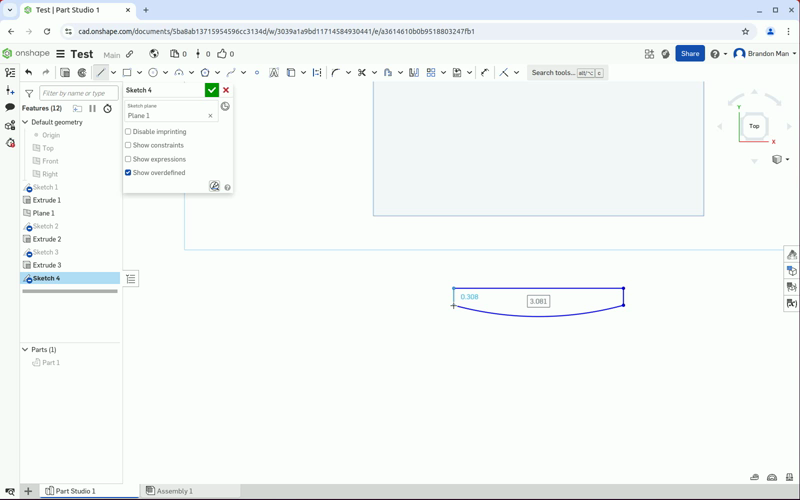
click(453, 305)
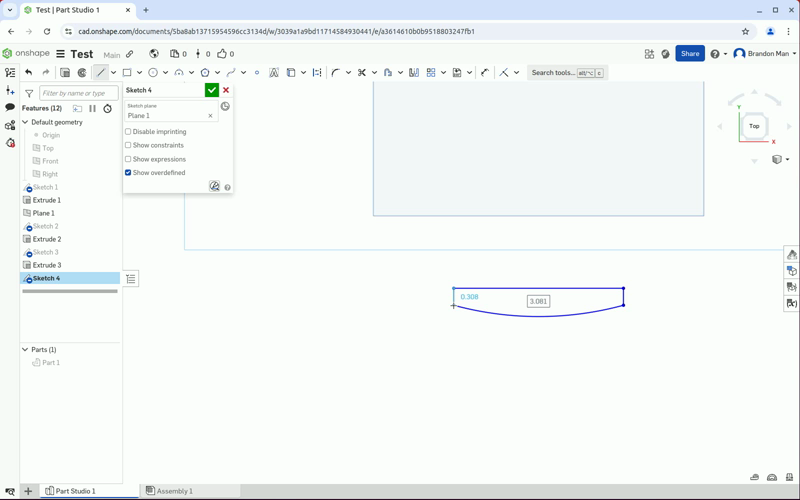
scroll(-6)
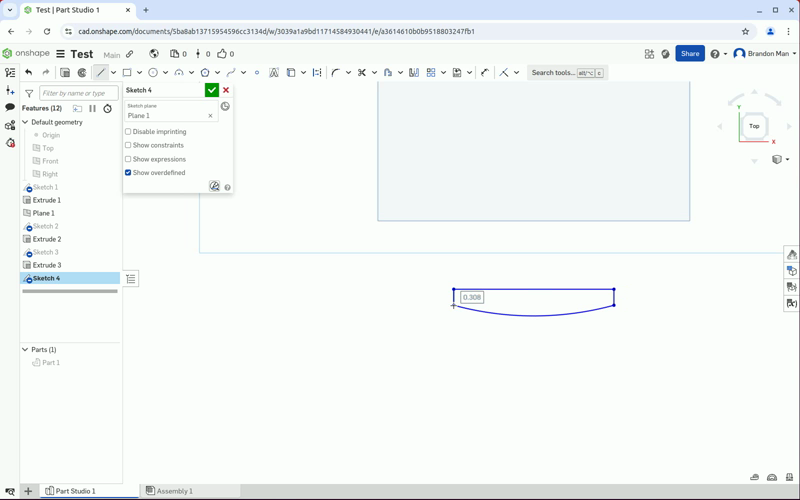
scroll(-6)
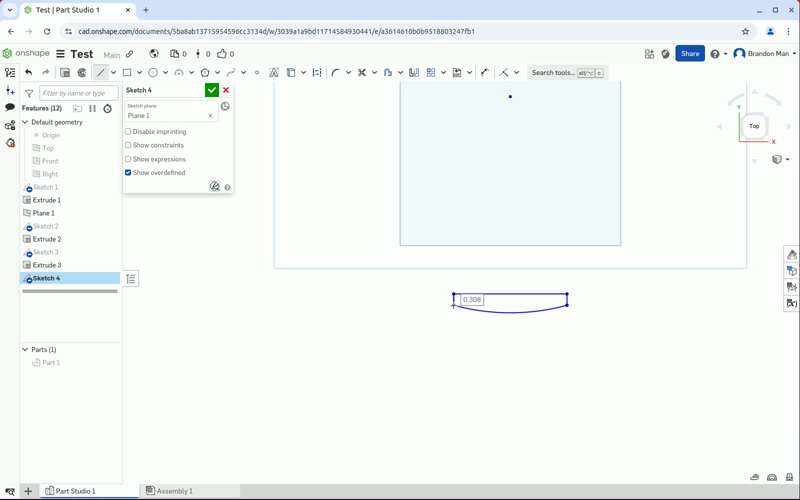
scroll(-6)
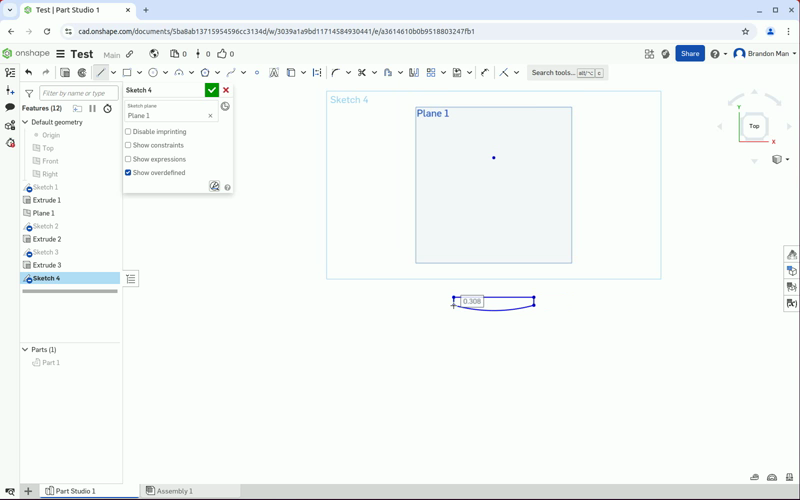
scroll(-6)
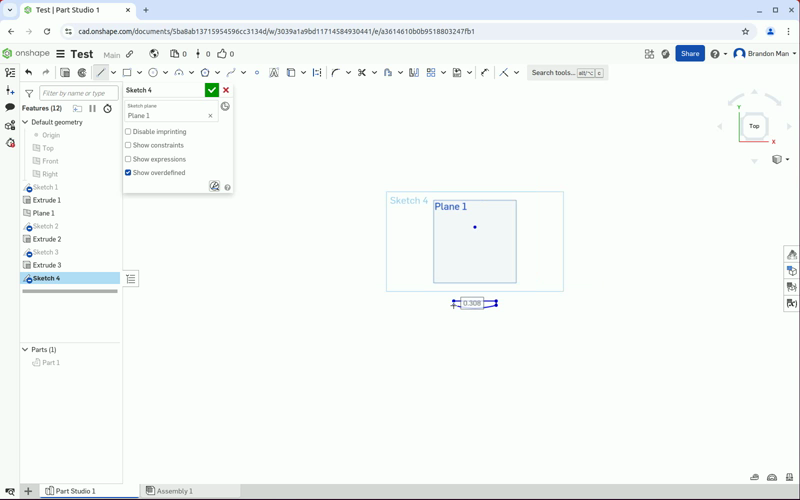
scroll(-6)
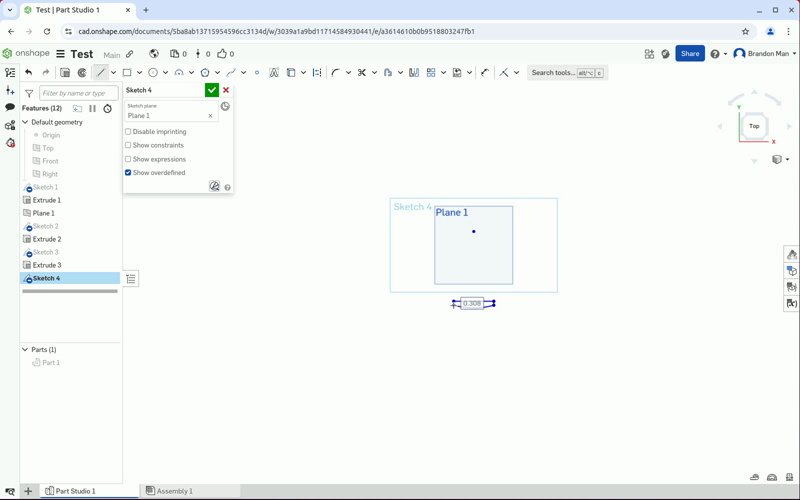
scroll(-6)
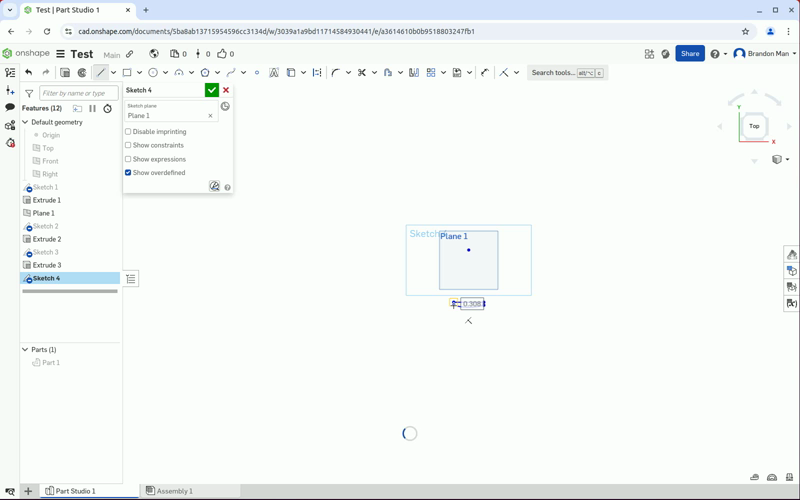
scroll(-6)
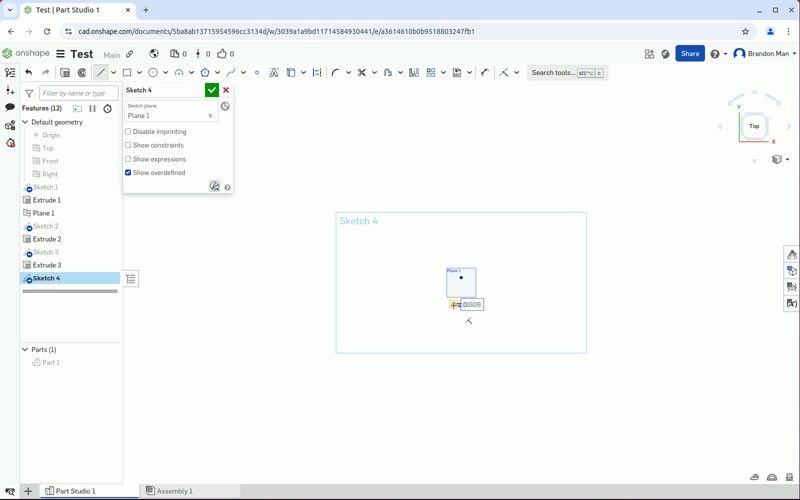
key(esc)
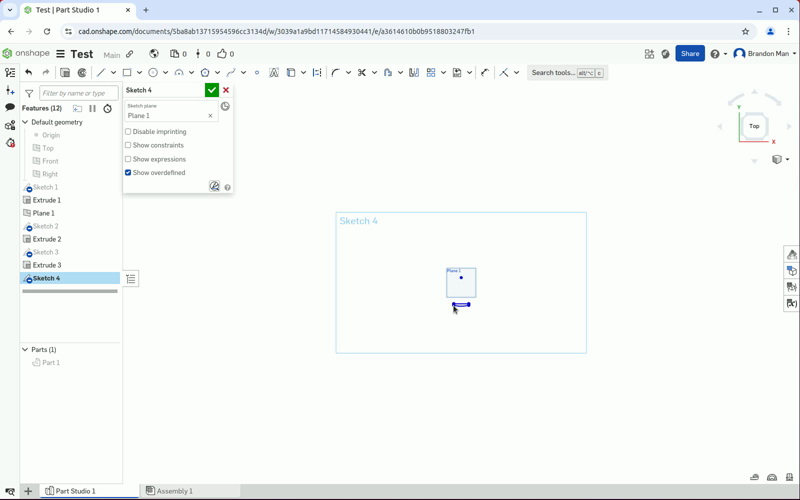
mouse_move(462, 305)
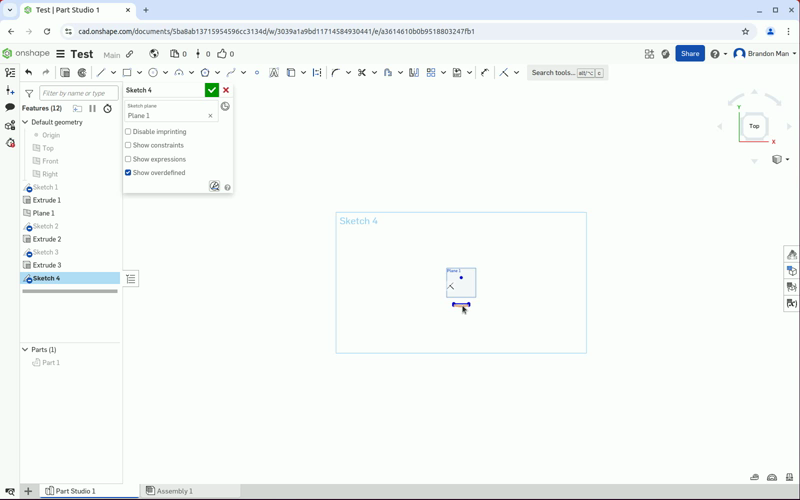
scroll(6)
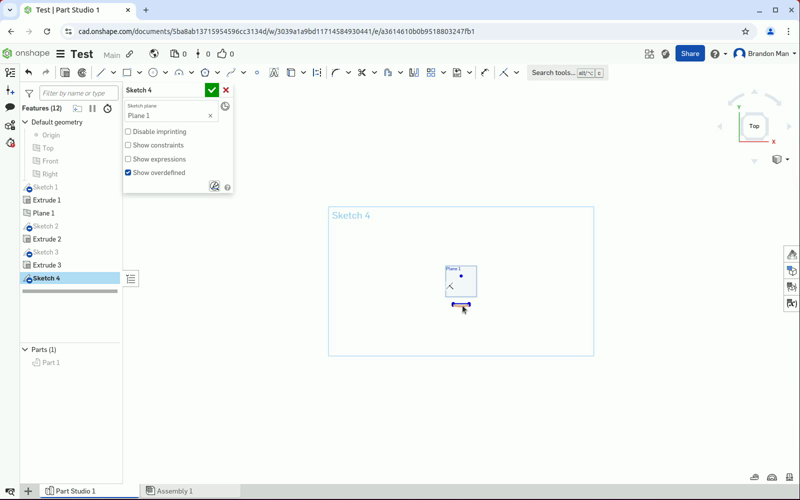
scroll(6)
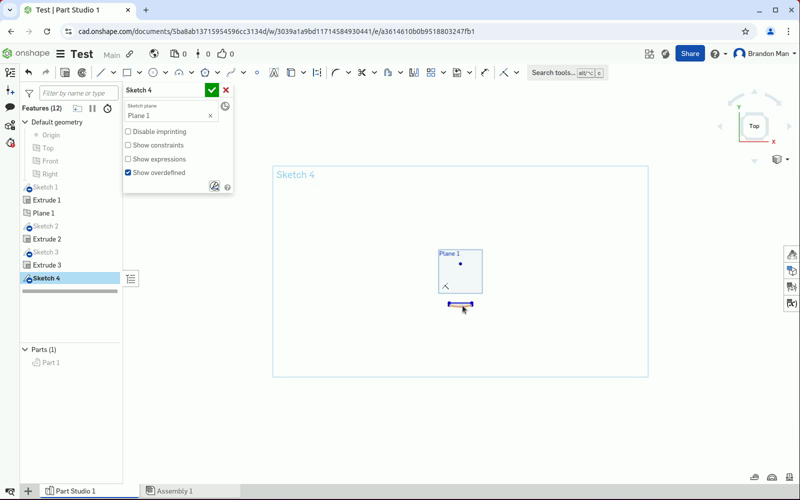
scroll(6)
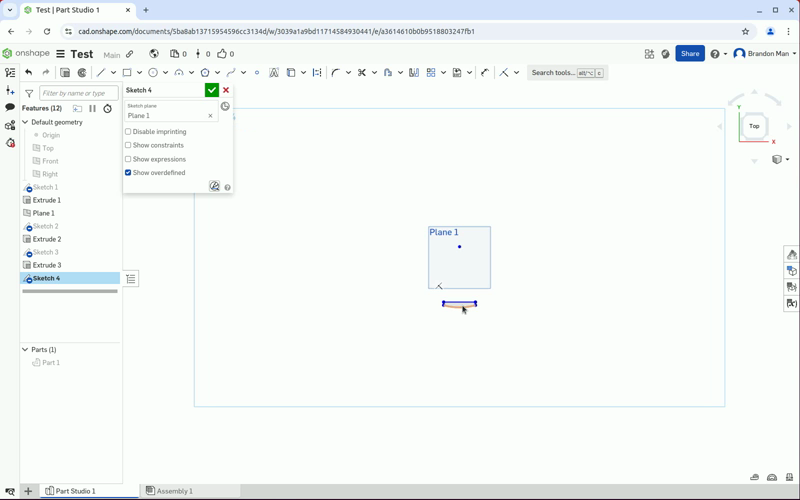
scroll(6)
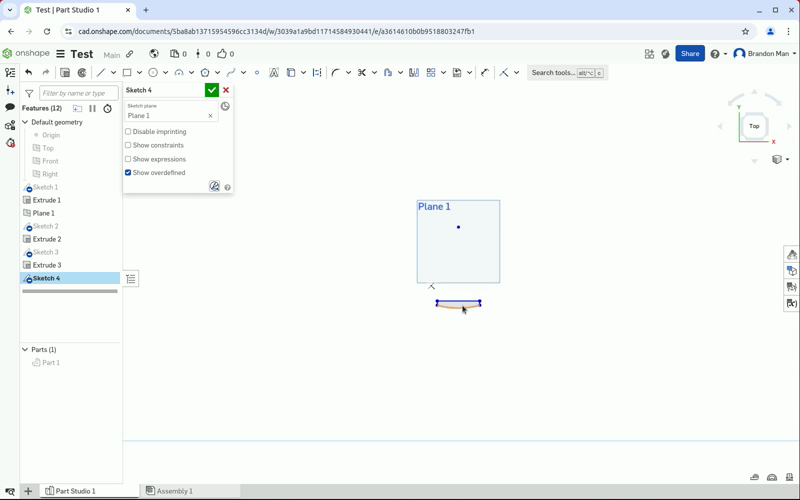
scroll(6)
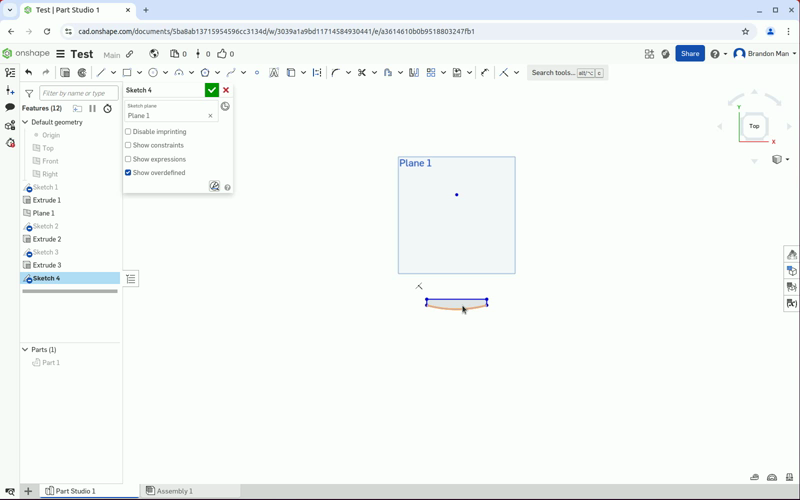
scroll(6)
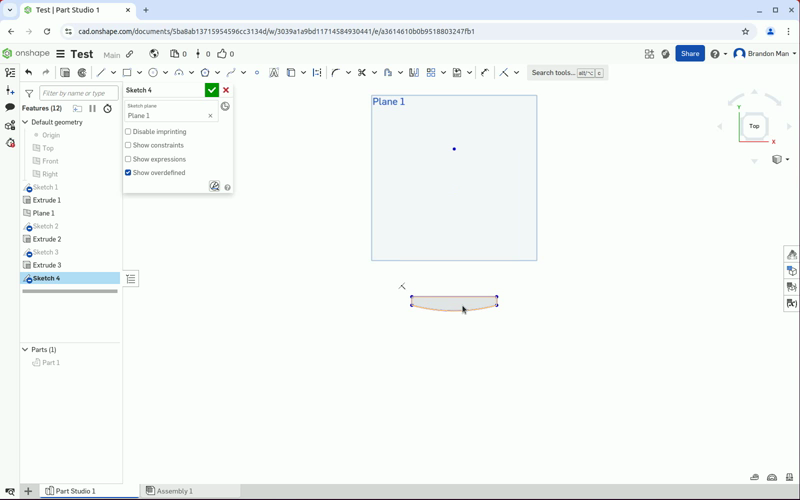
scroll(6)
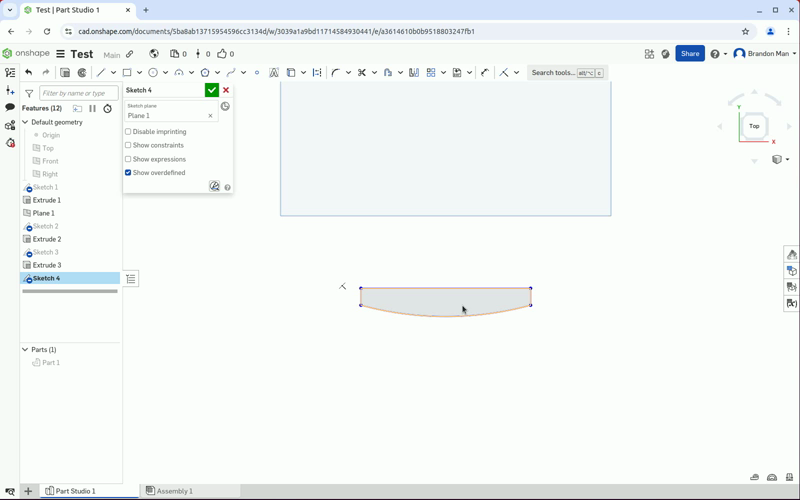
click(462, 305)
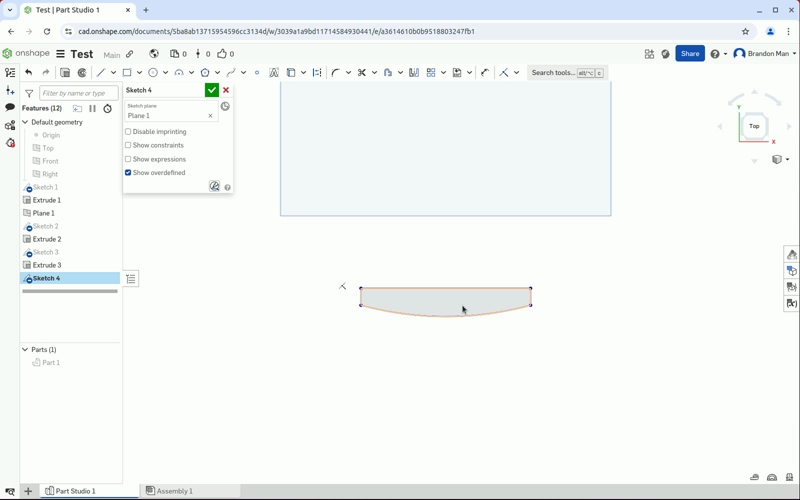
scroll(-6)
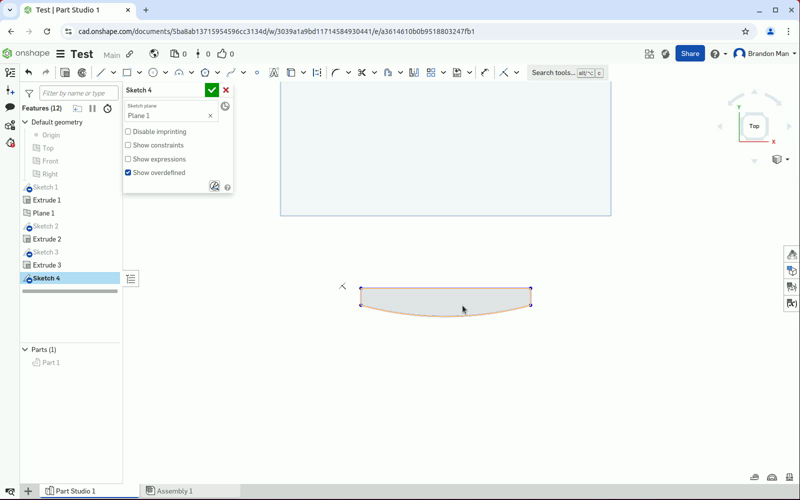
scroll(-6)
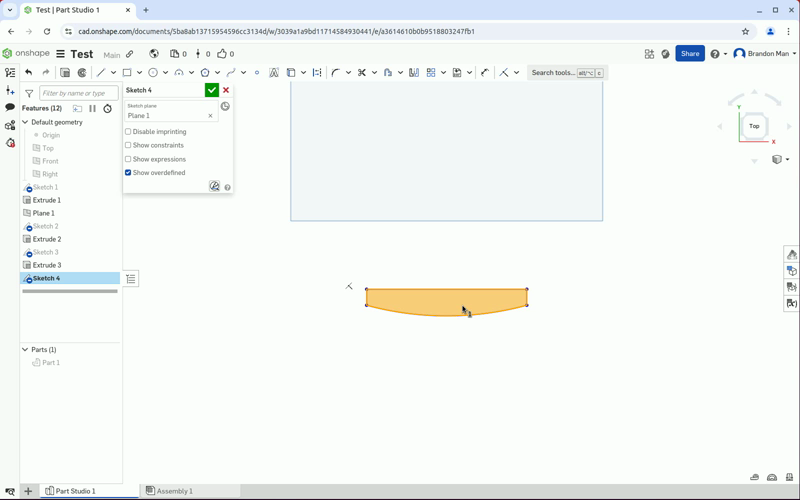
scroll(-6)
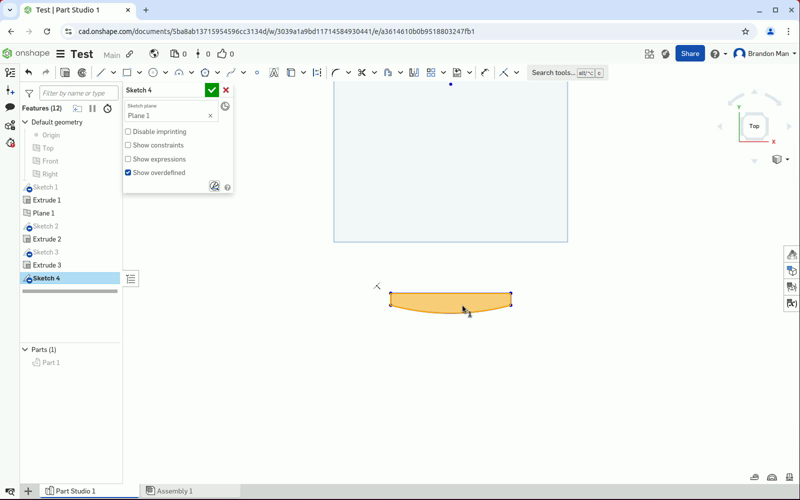
scroll(-6)
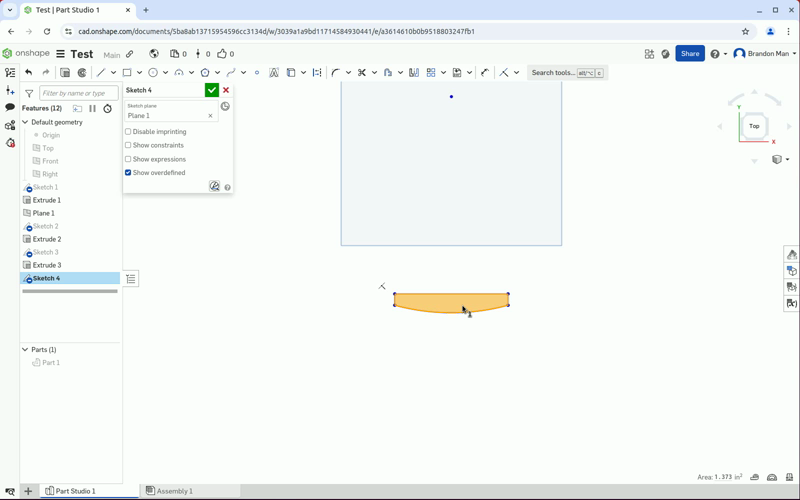
scroll(-6)
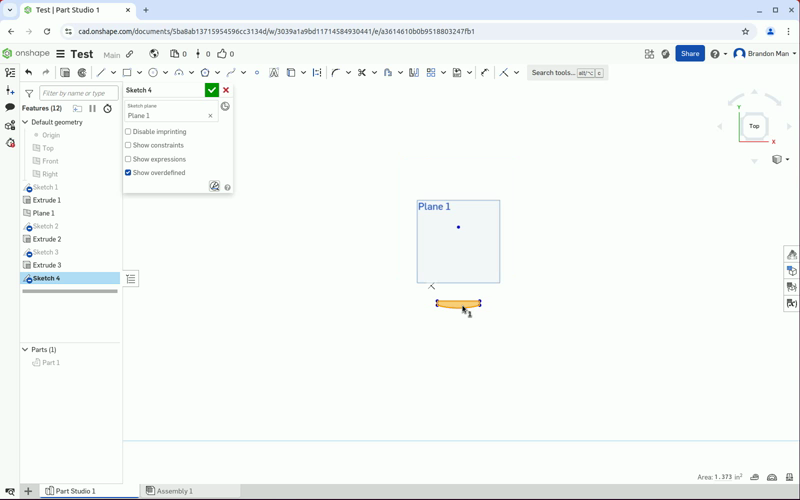
scroll(-6)
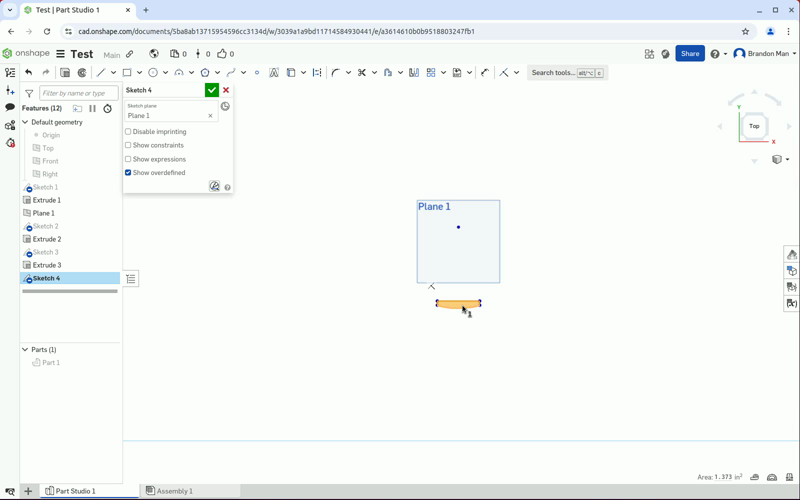
scroll(-6)
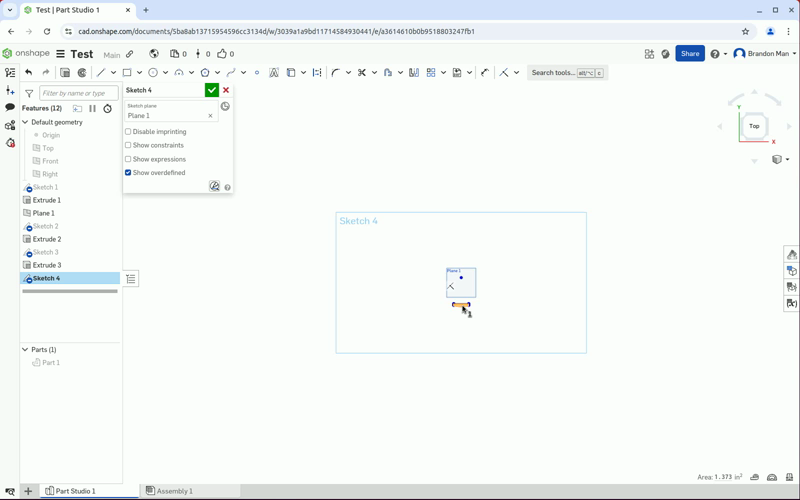
mouse_move(73, 352)
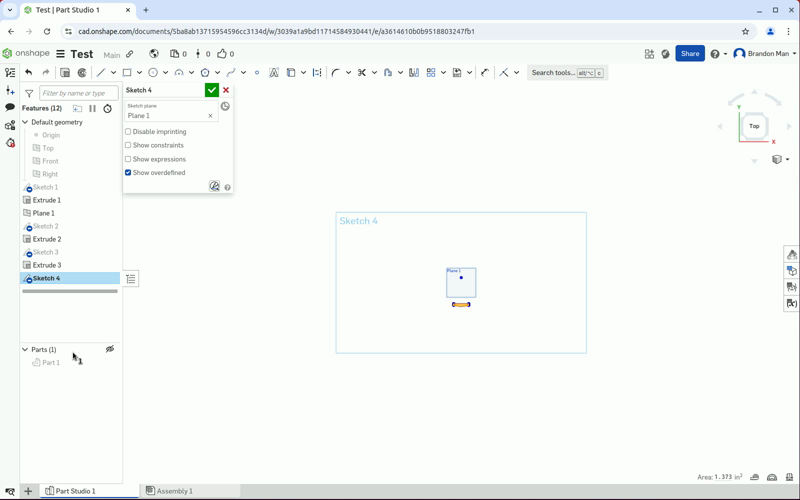
key(shift+y)
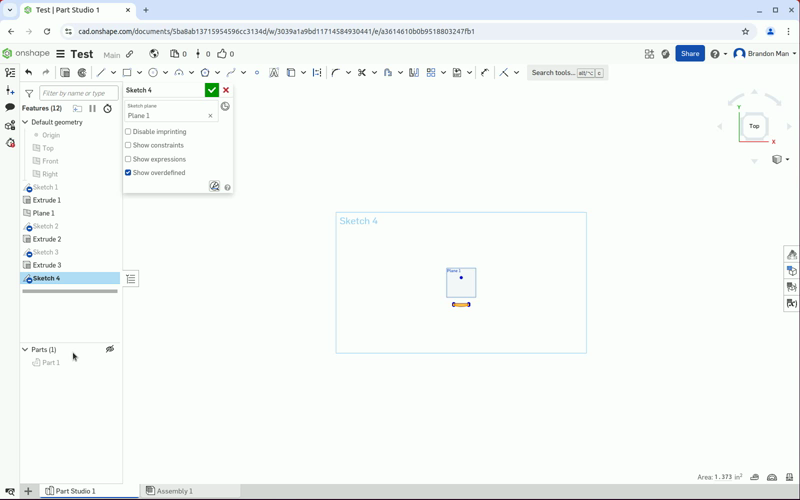
key(shift+e)
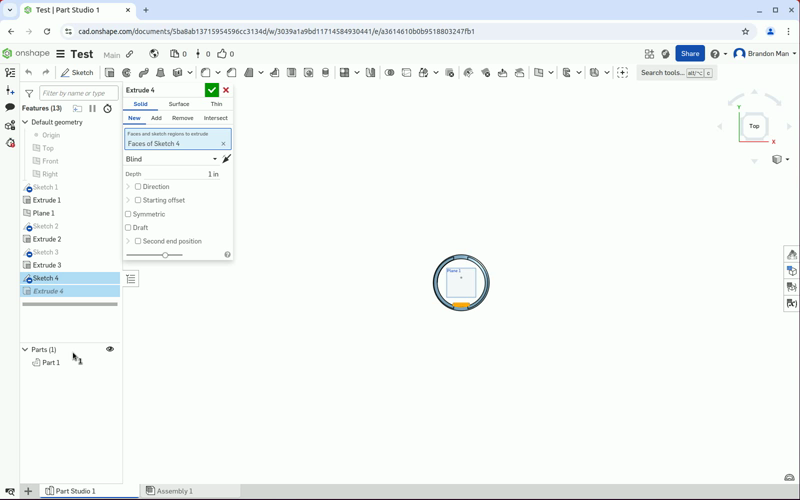
mouse_move(143, 106)
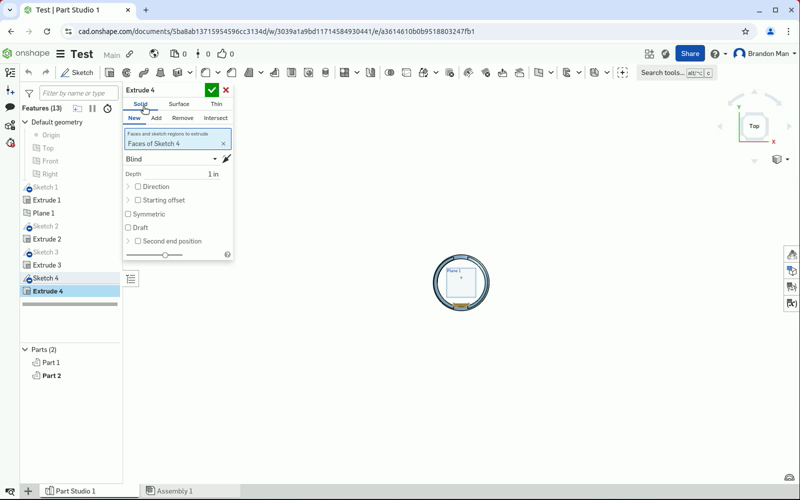
click(143, 106)
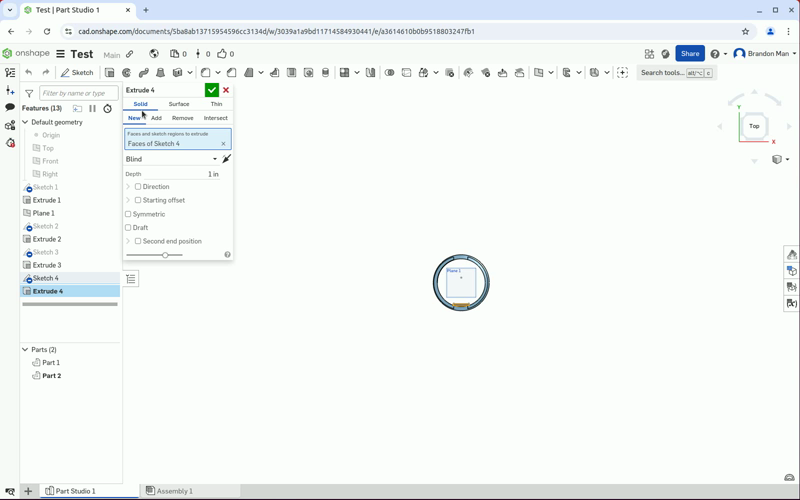
mouse_move(137, 120)
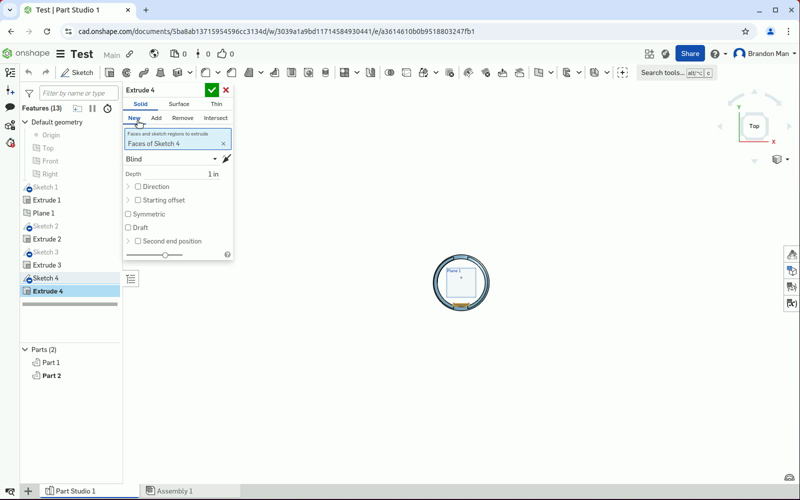
click(137, 120)
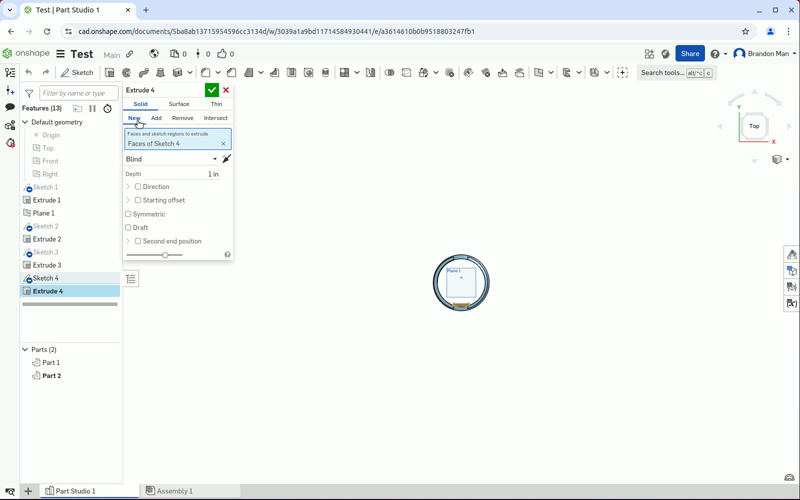
key(tab, 4)
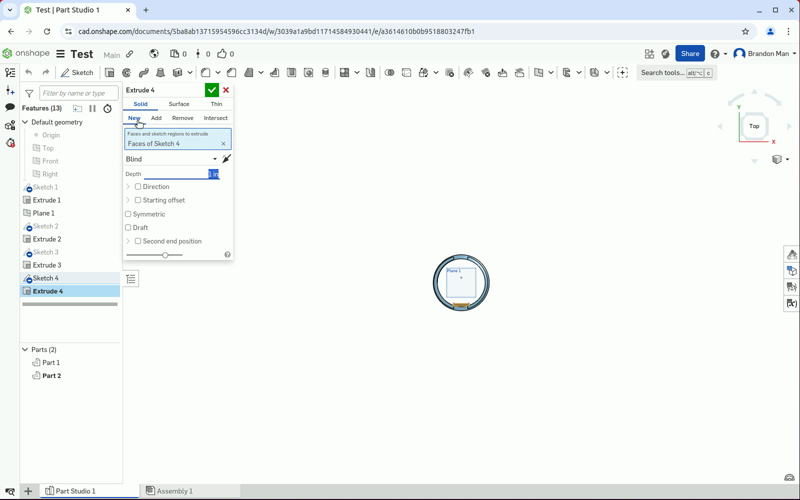
text(-2.407)
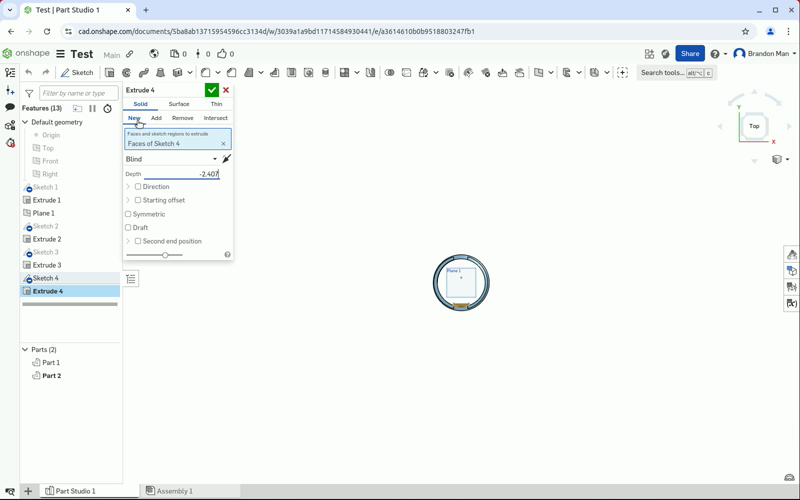
key(enter)
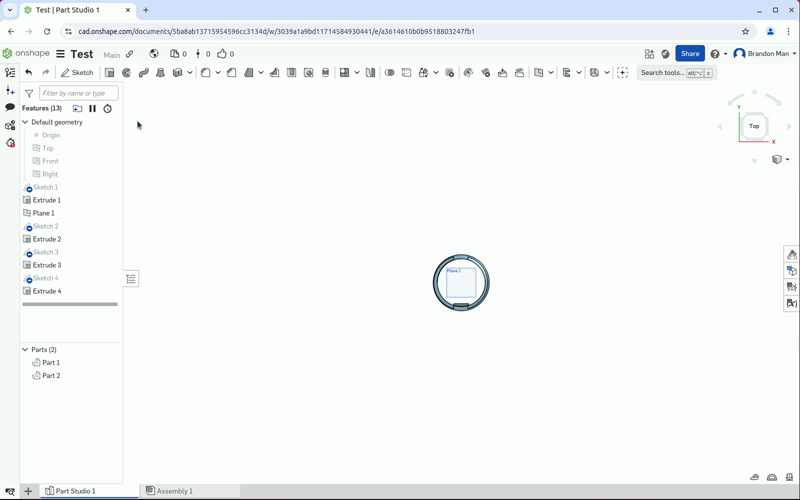
key(shift+h)
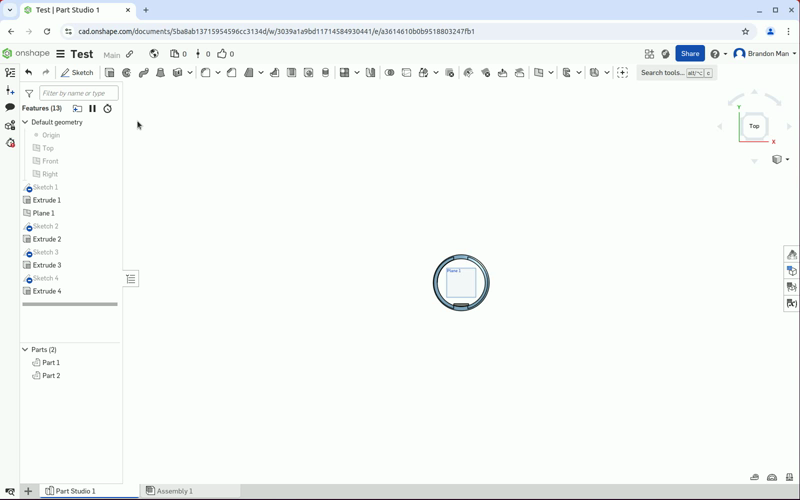
key(shift+h)
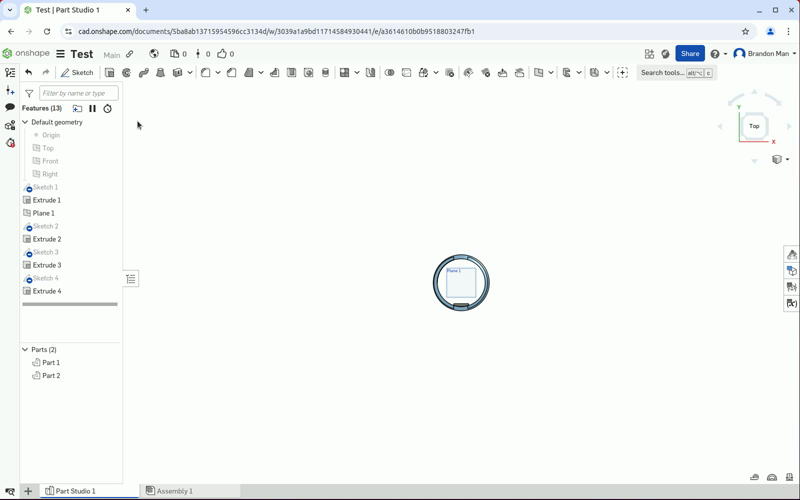
mouse_move(73, 189)
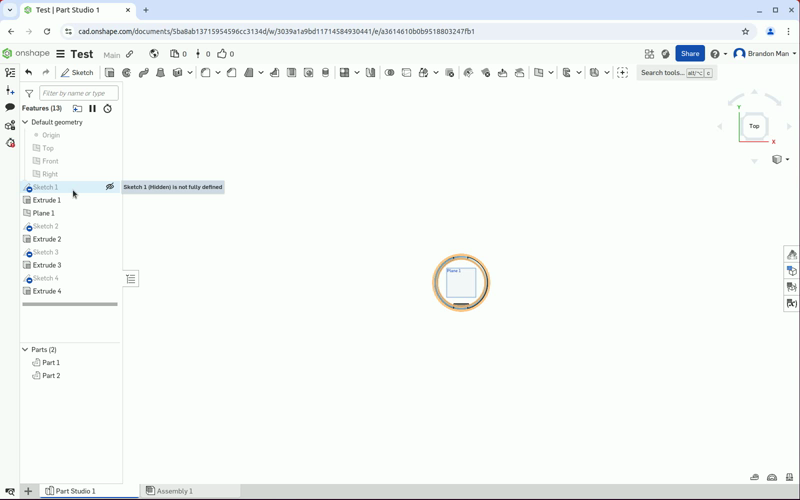
click(73, 189)
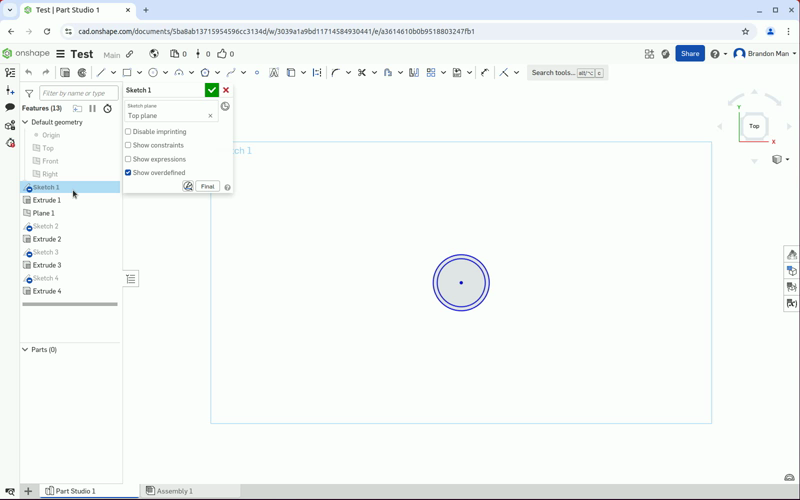
mouse_move(229, 92)
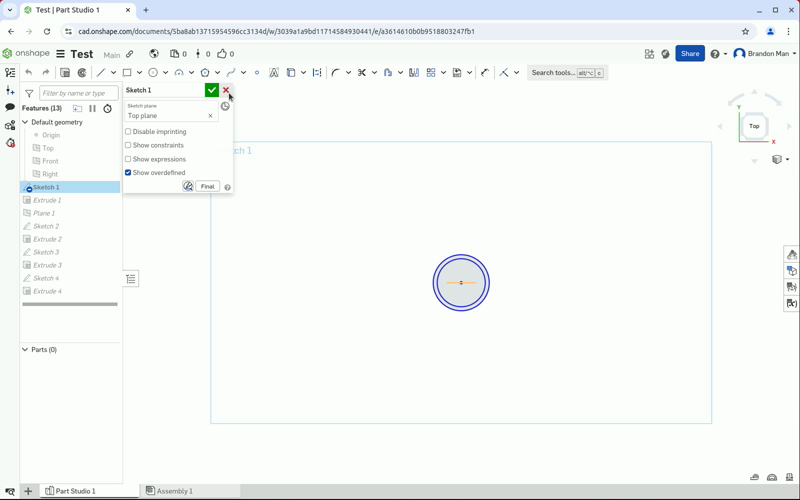
click(229, 92)
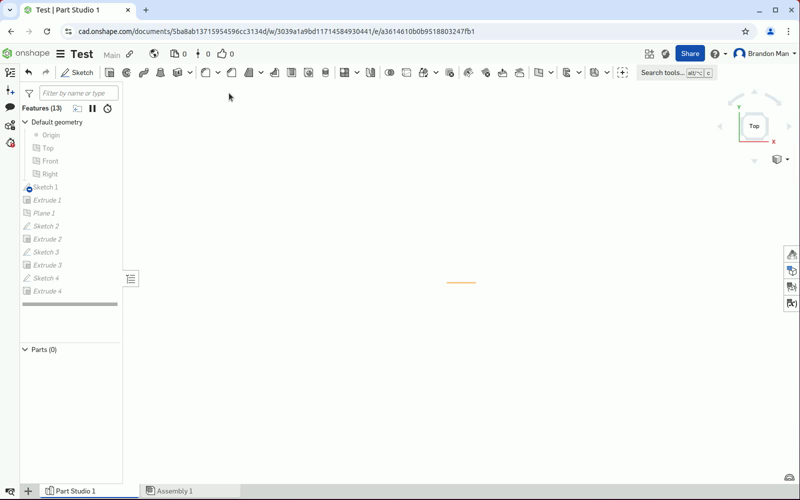
key(shift+s)
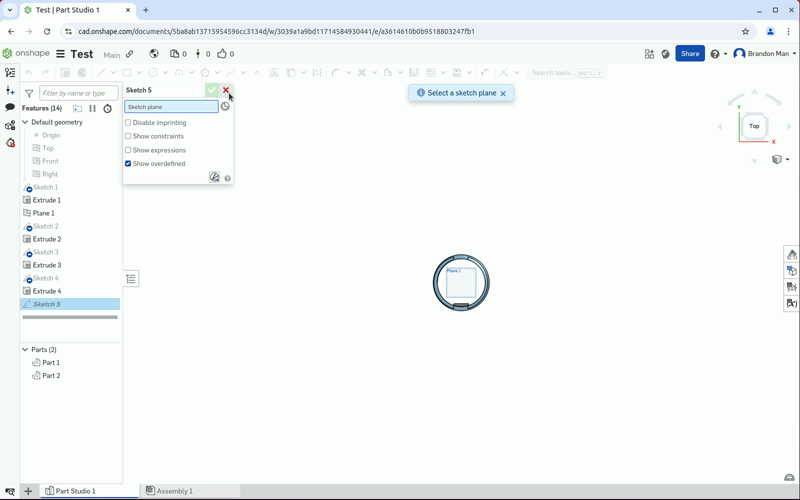
mouse_move(73, 215)
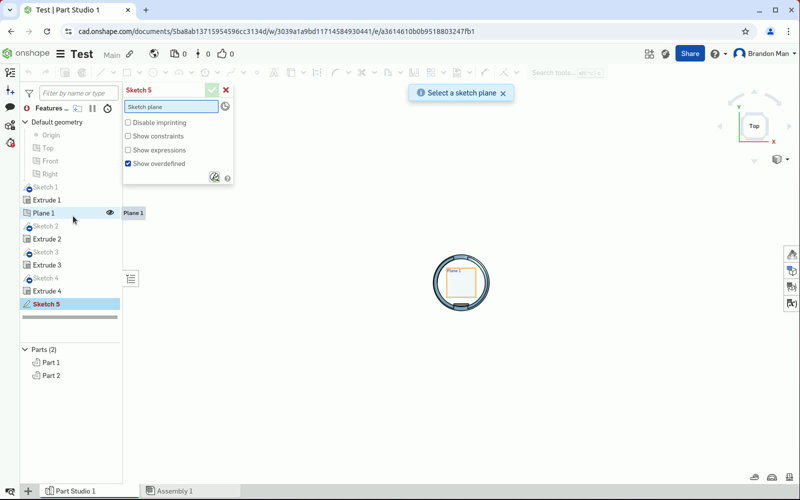
click(73, 215)
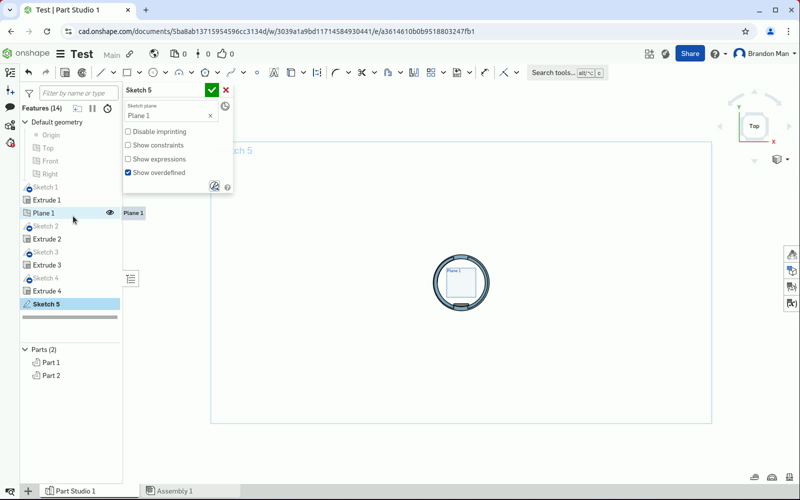
mouse_move(73, 352)
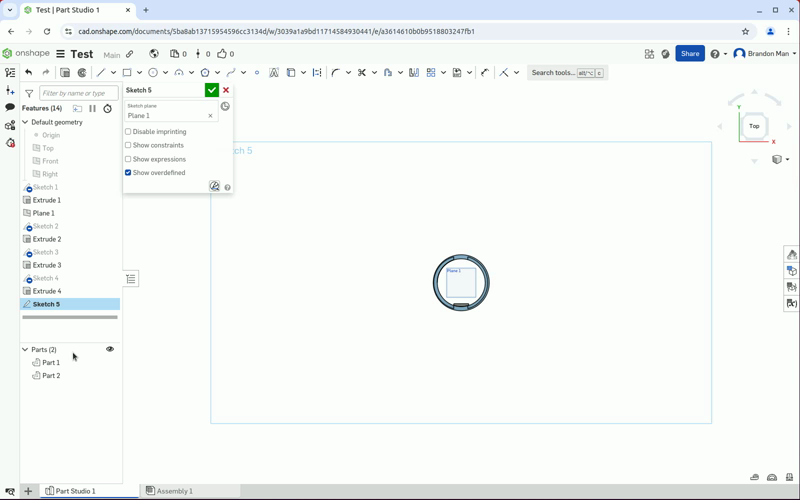
key(y)
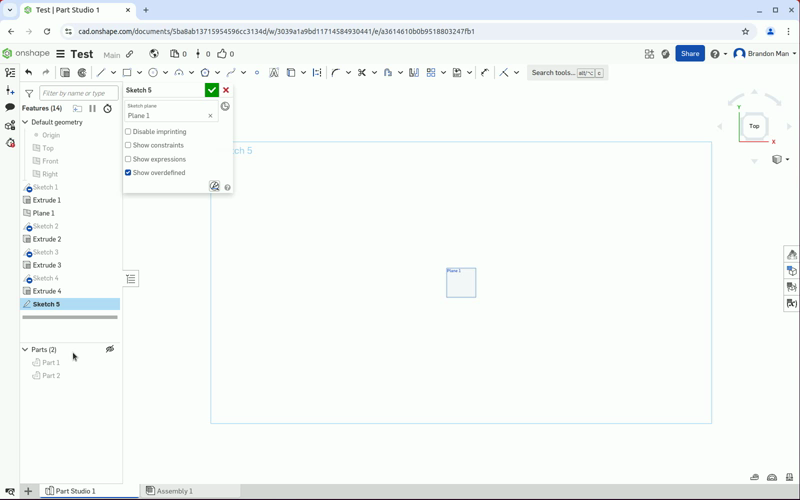
key(l)
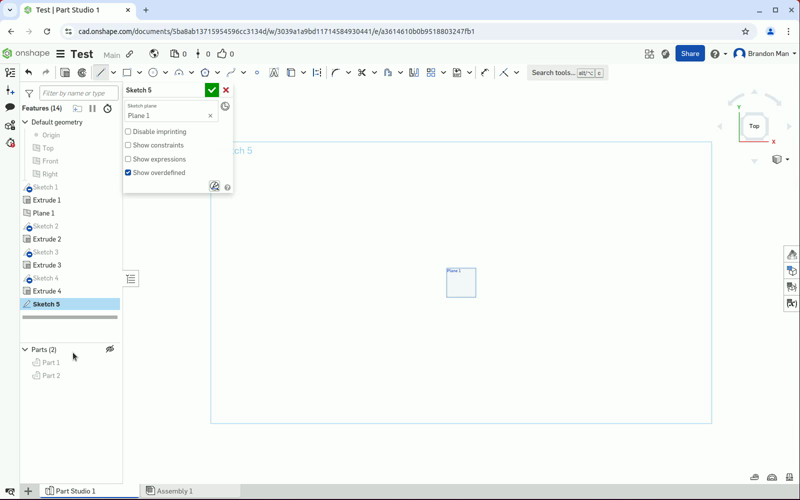
key_down(shift)
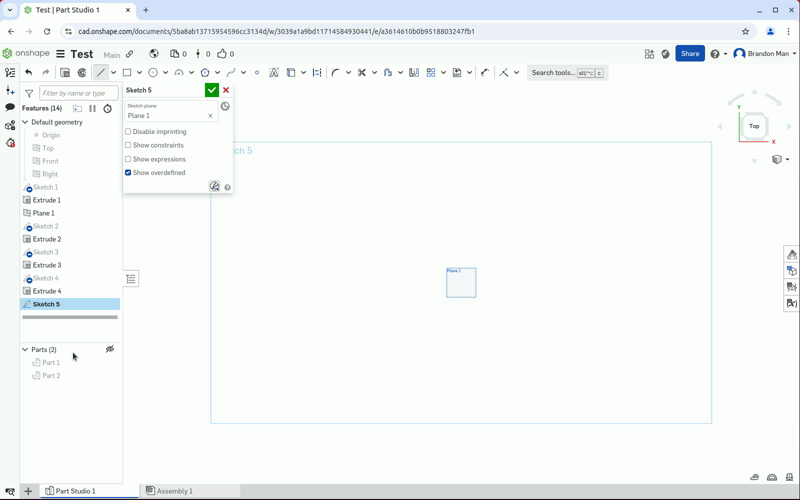
mouse_move(453, 261)
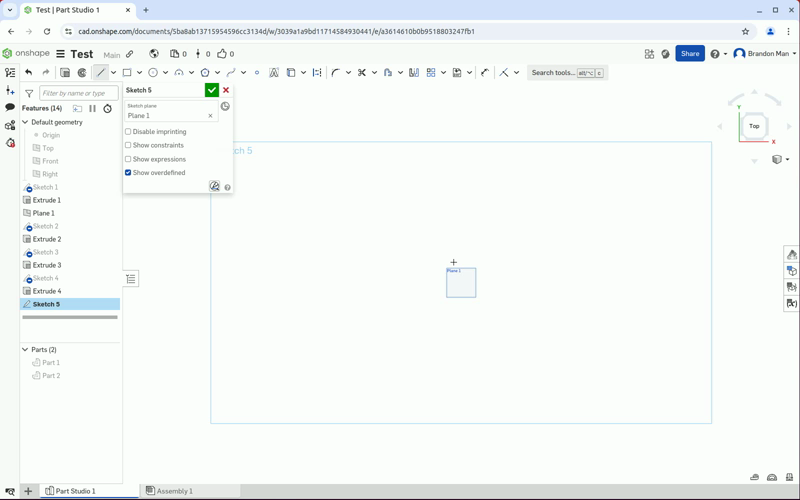
click(453, 261)
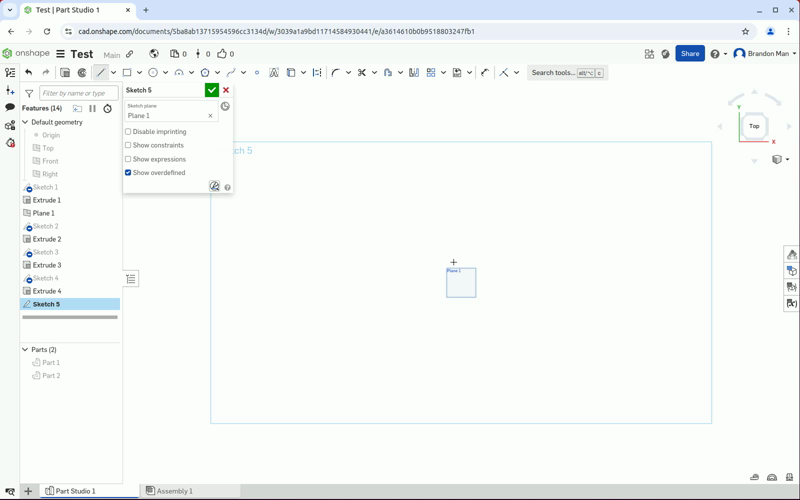
key_up(shift)
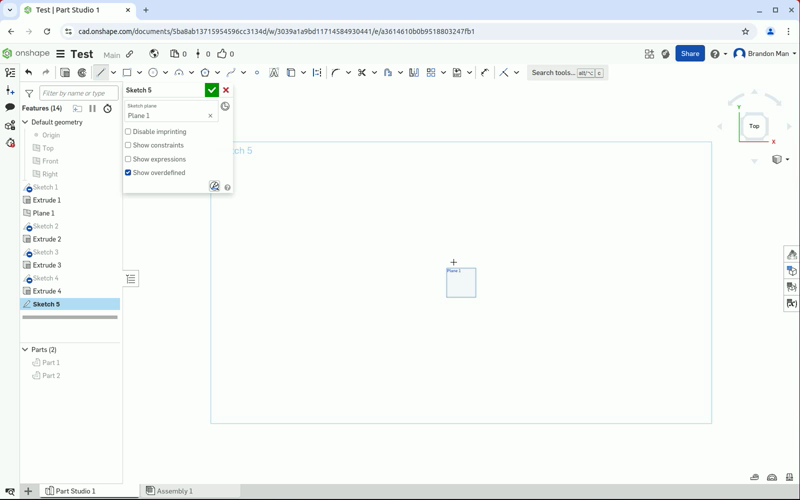
key_down(shift)
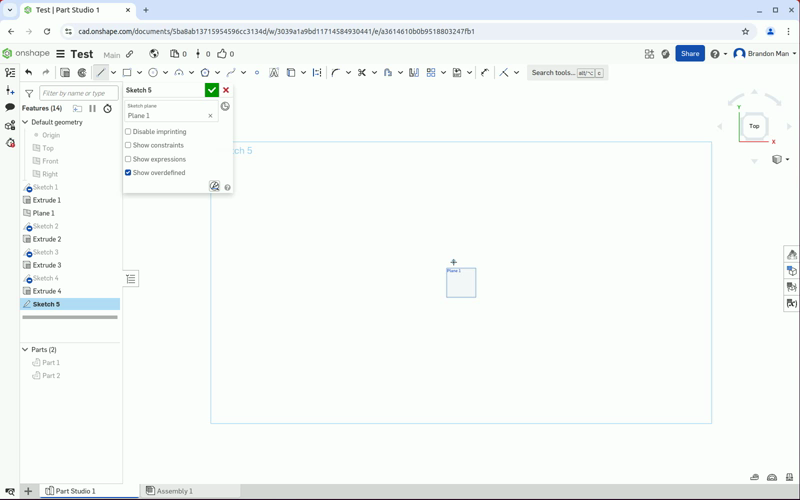
mouse_move(483, 261)
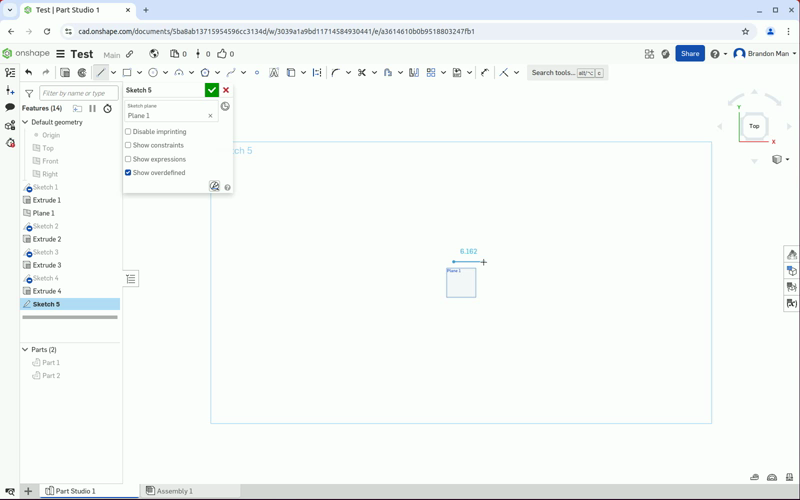
mouse_move(468, 261)
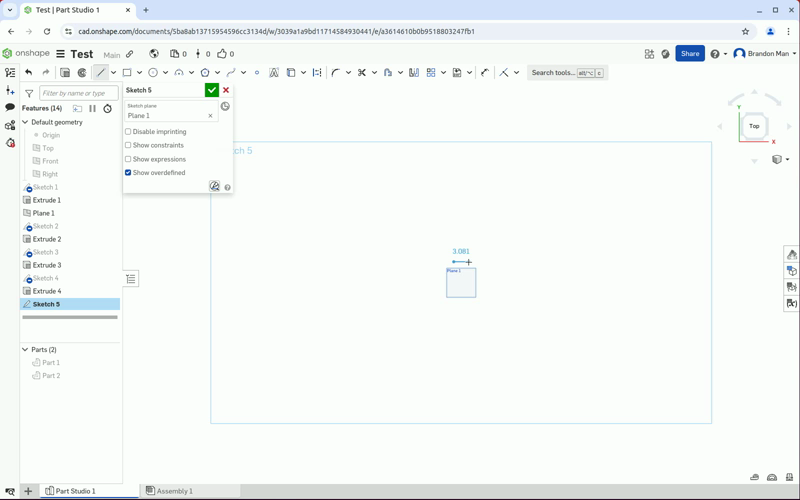
click(468, 261)
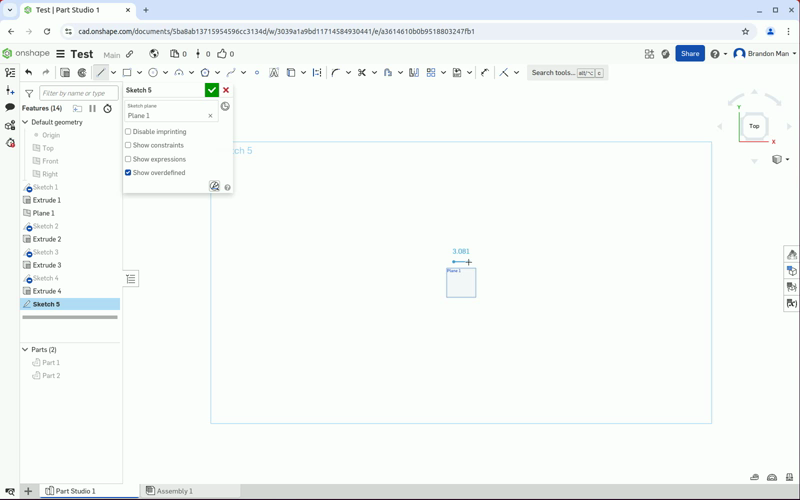
key_up(shift)
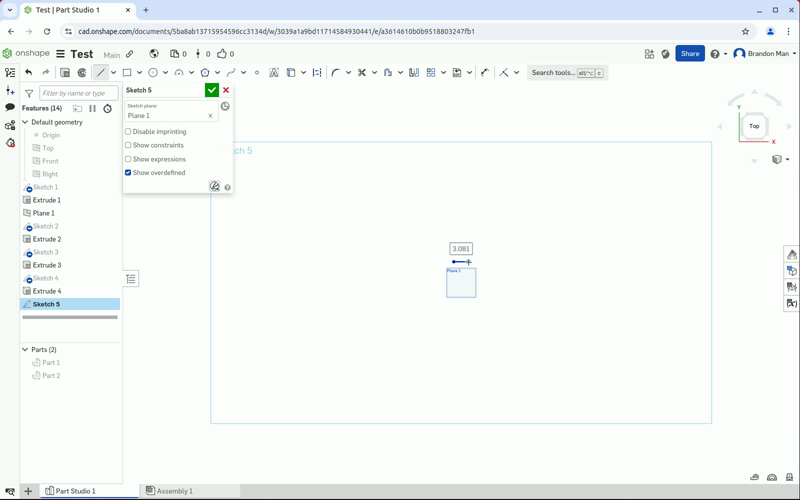
key_down(shift)
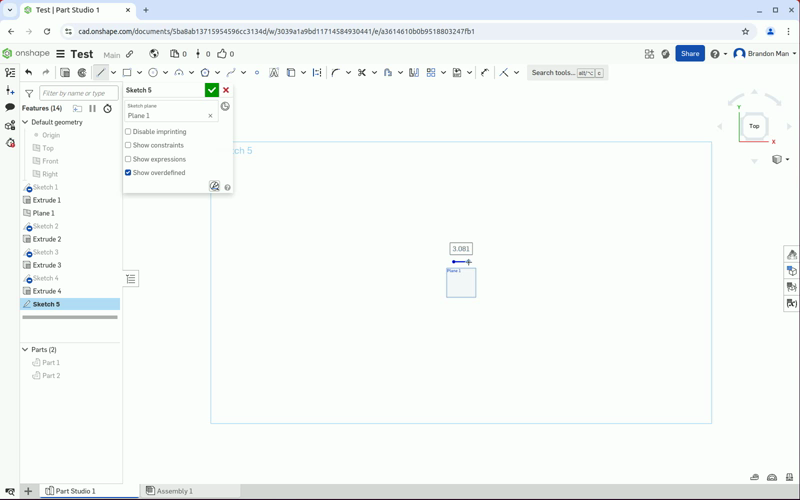
mouse_move(498, 261)
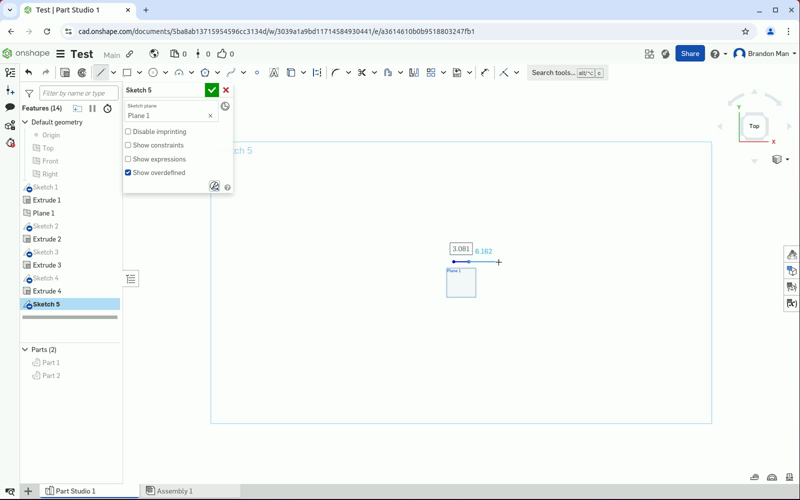
mouse_move(468, 260)
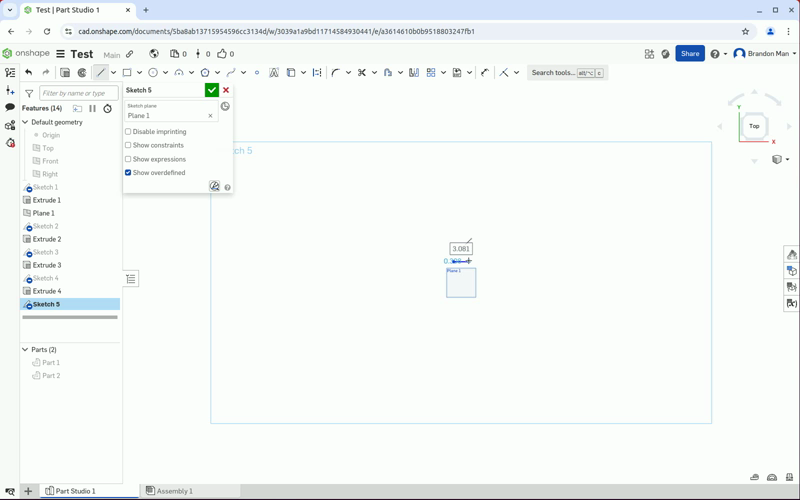
scroll(6)
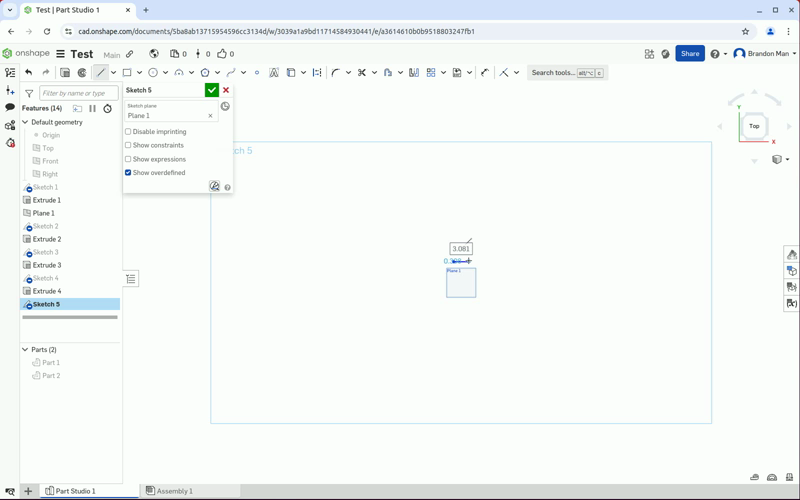
scroll(6)
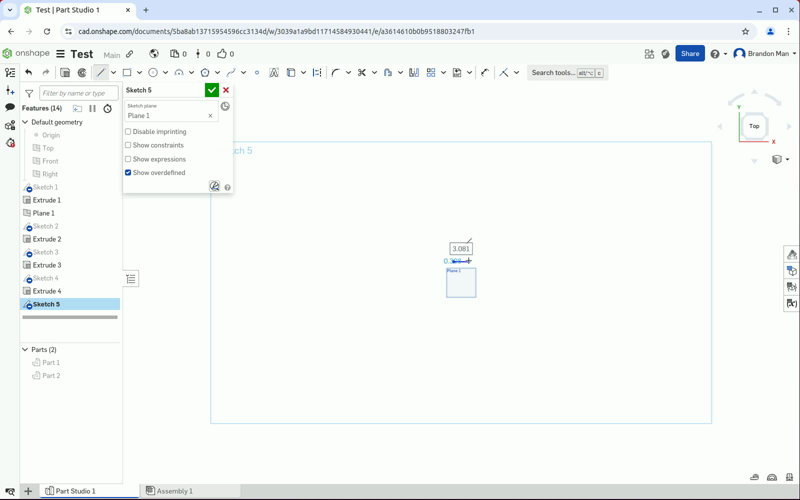
scroll(6)
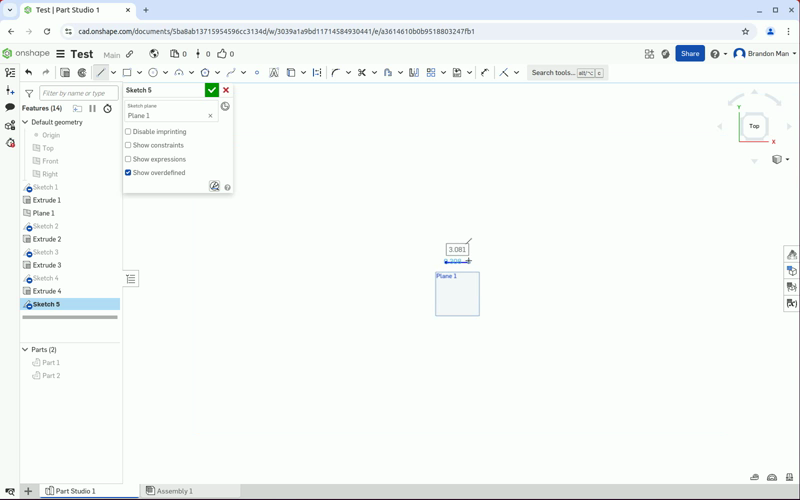
scroll(6)
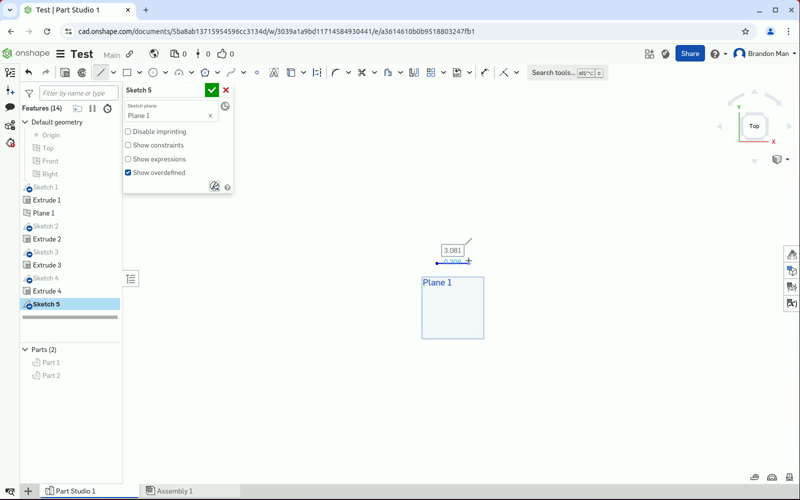
scroll(6)
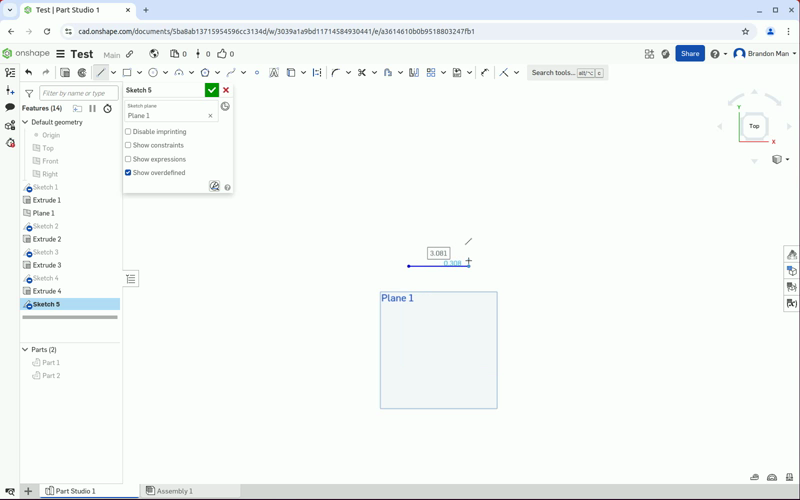
scroll(6)
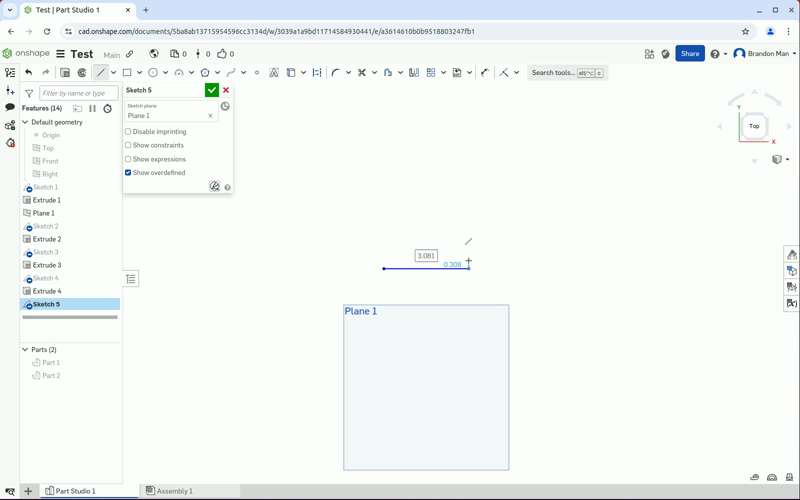
scroll(6)
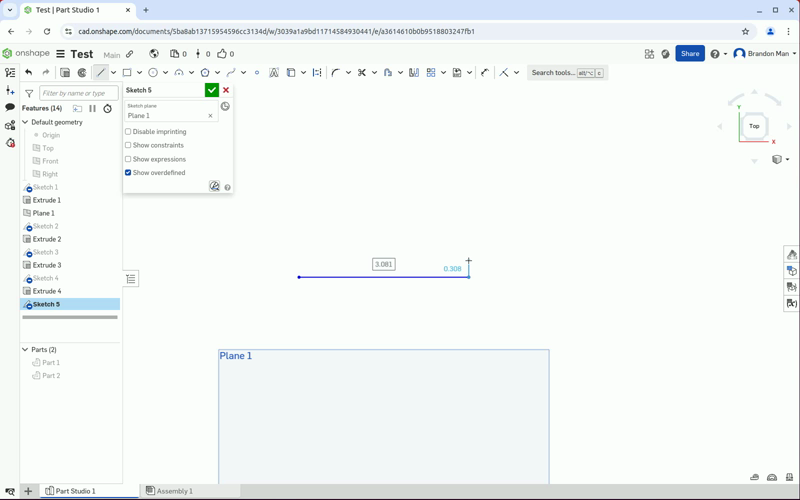
click(468, 260)
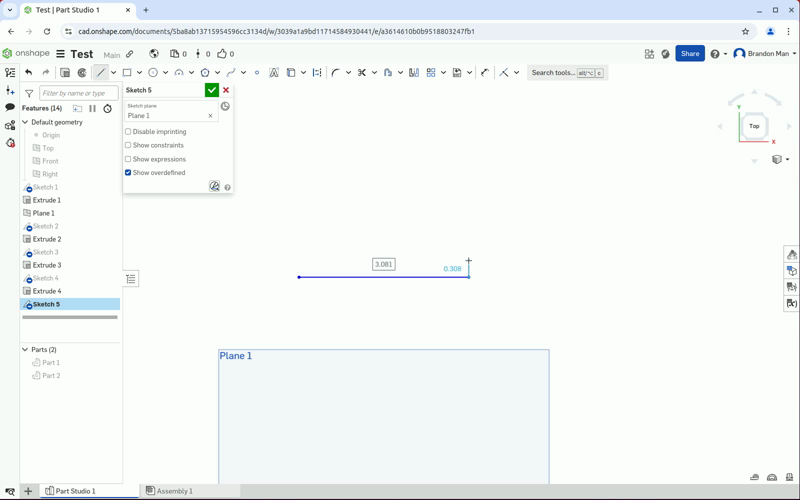
scroll(-6)
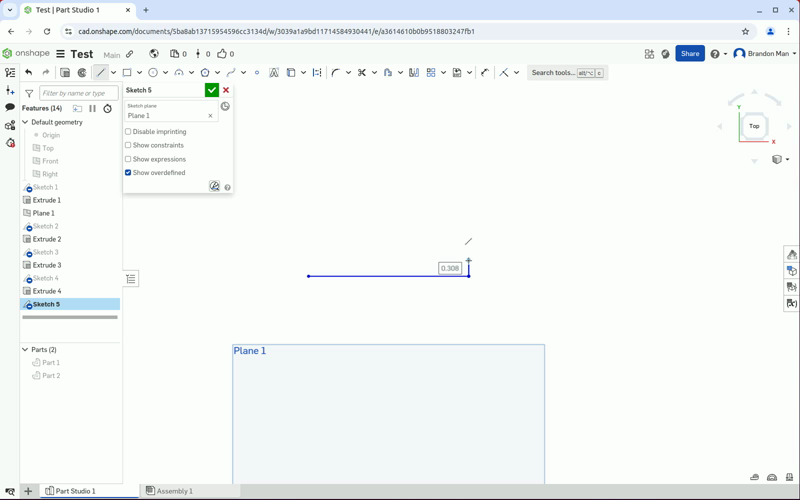
scroll(-6)
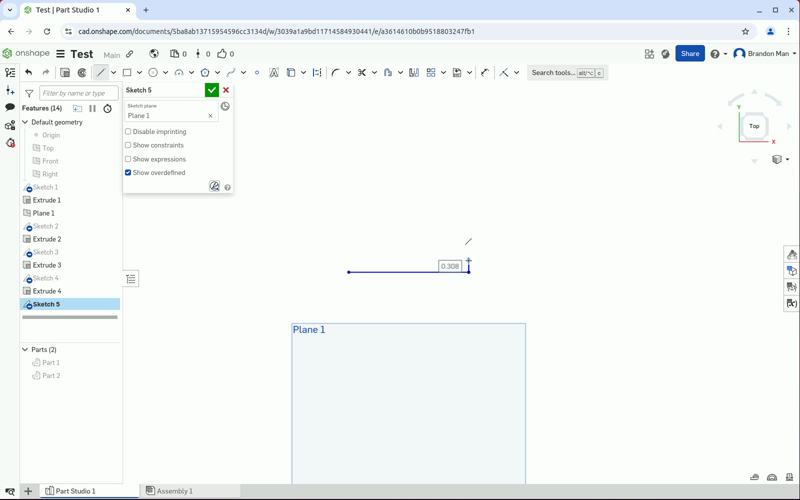
scroll(-6)
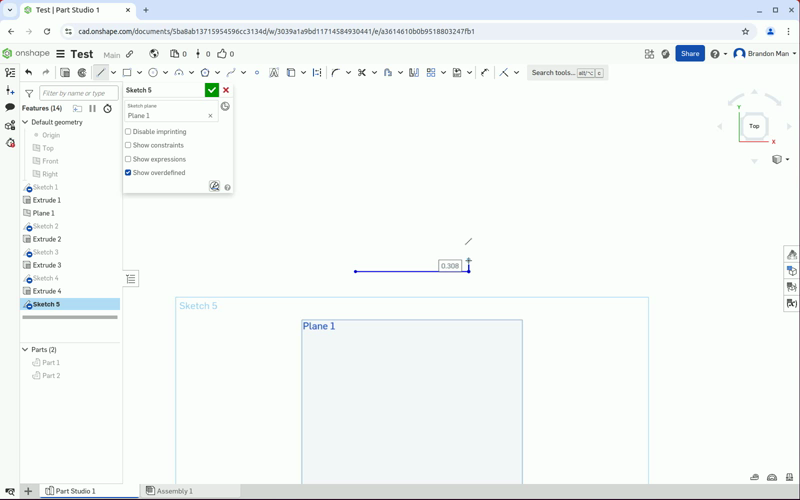
scroll(-6)
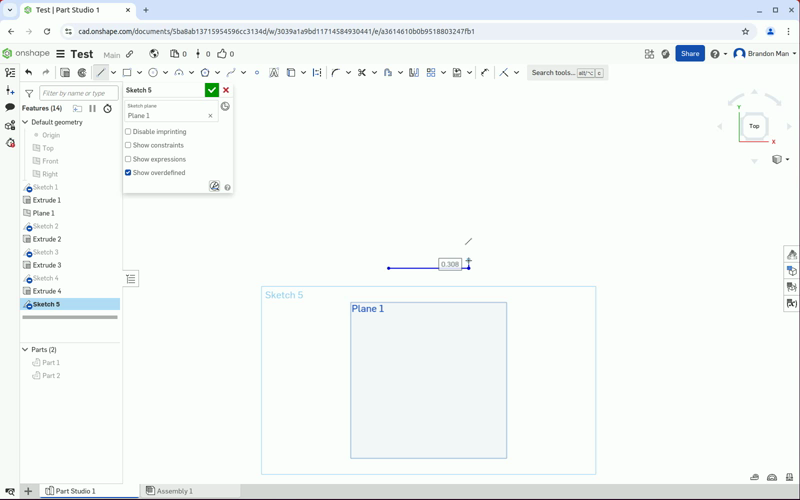
scroll(-6)
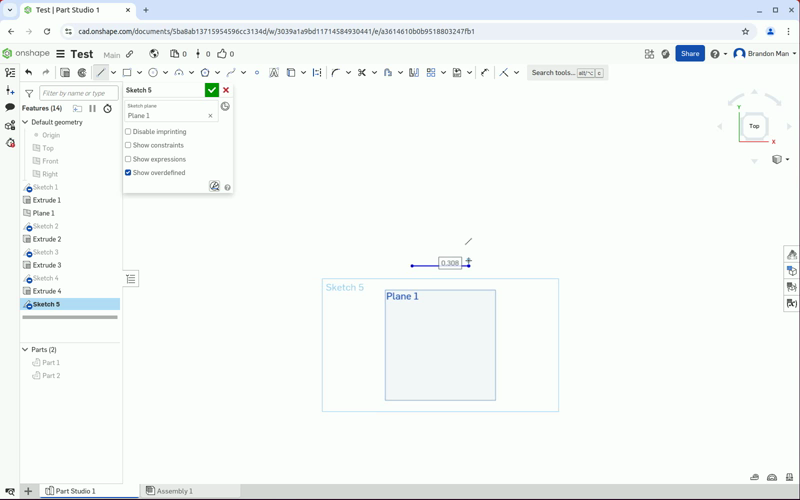
scroll(-6)
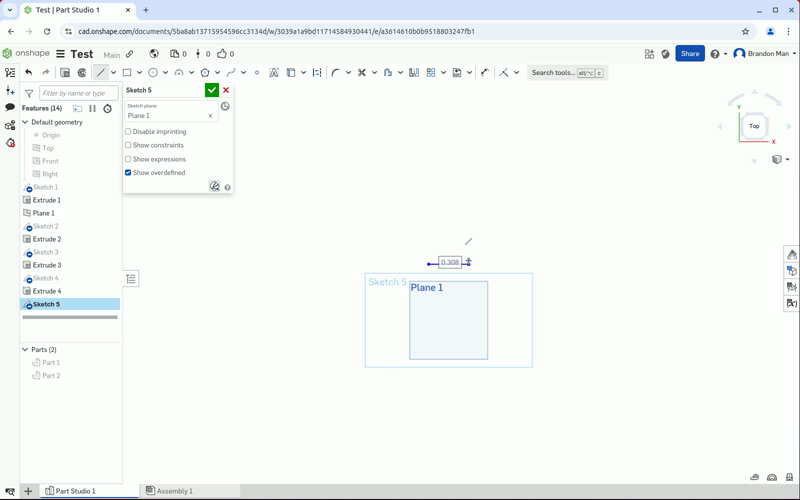
scroll(-6)
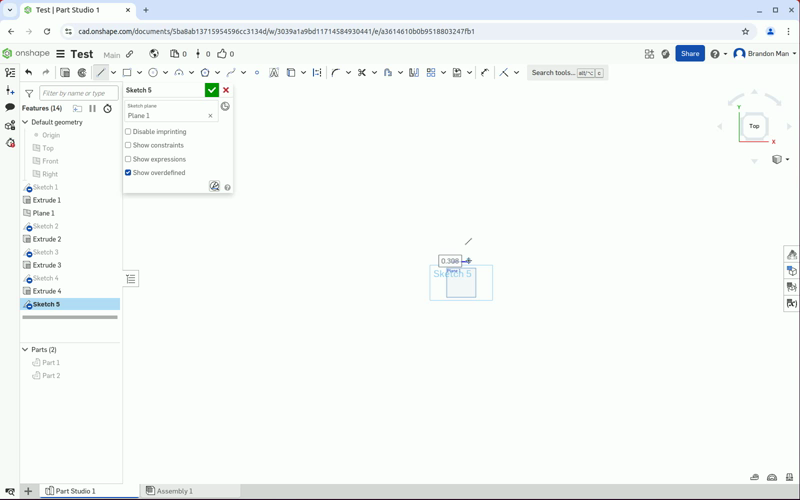
key_up(shift)
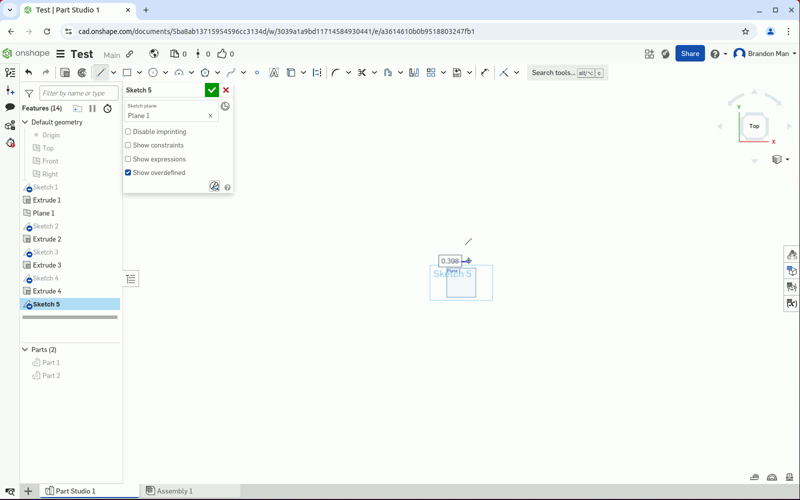
key(esc)
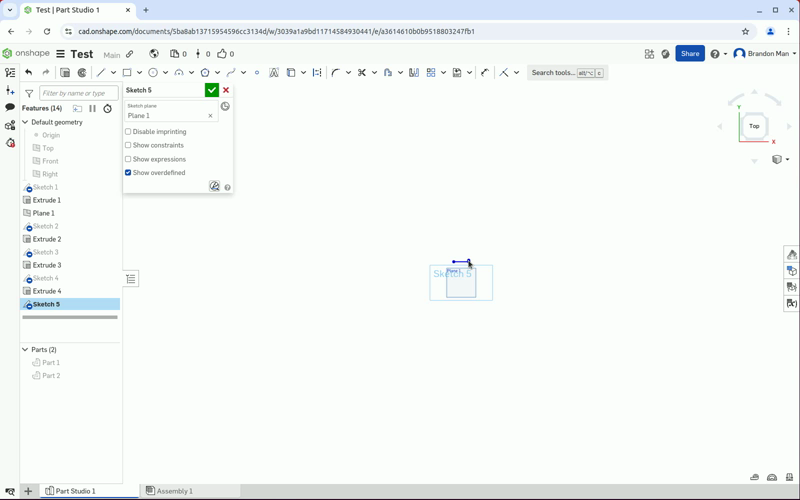
key(a)
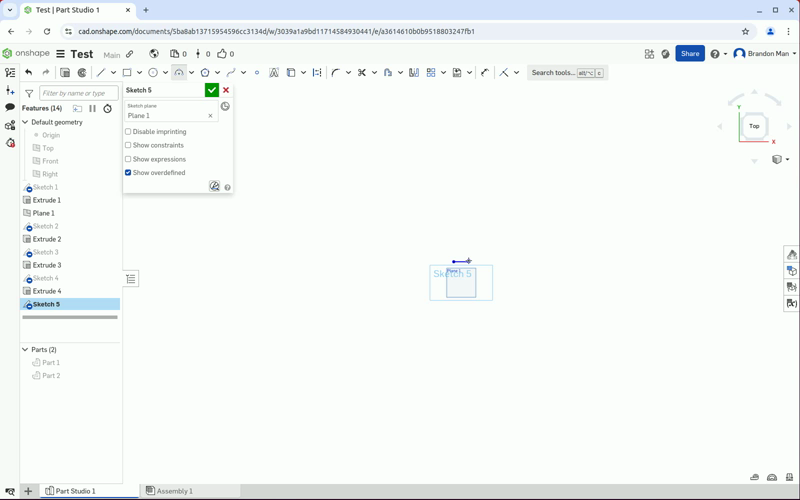
mouse_move(468, 260)
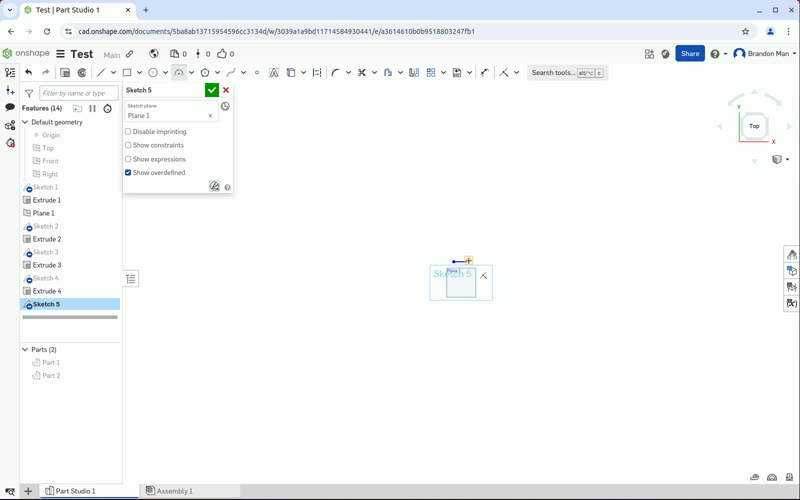
scroll(6)
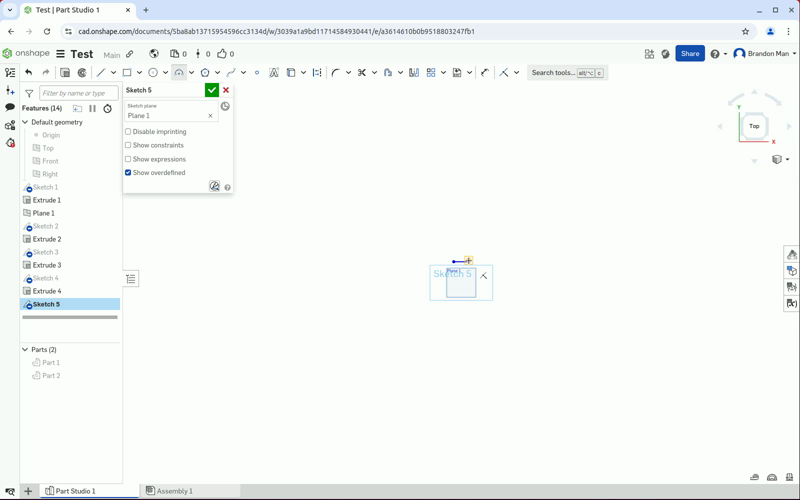
scroll(6)
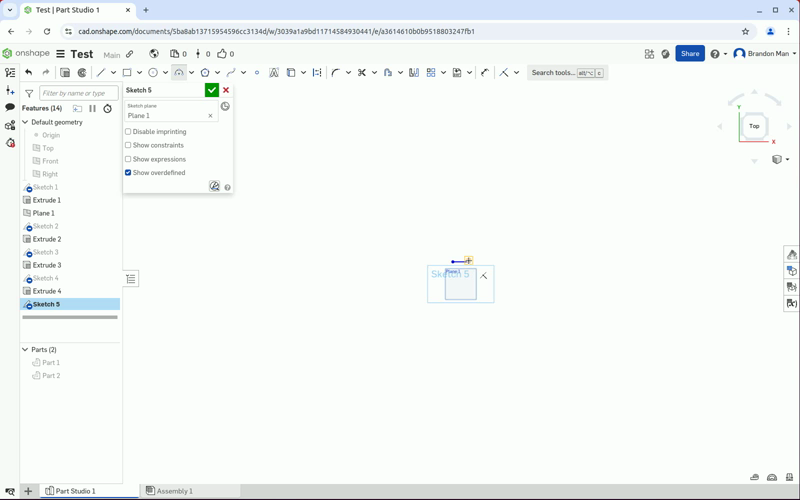
scroll(6)
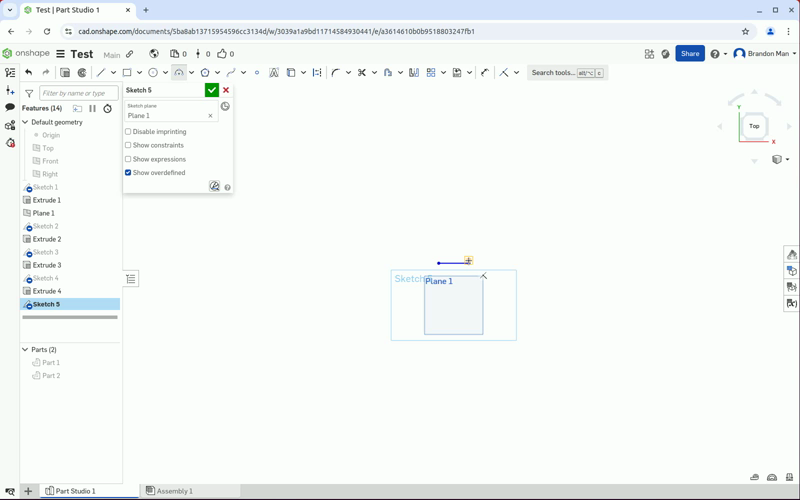
scroll(6)
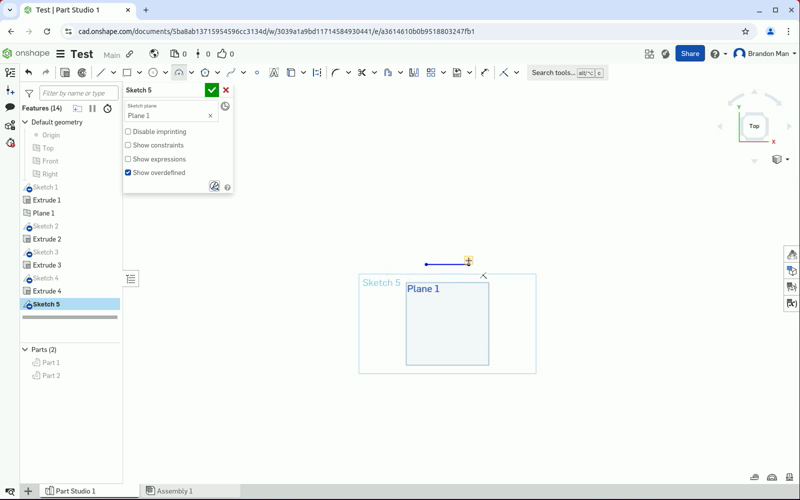
scroll(6)
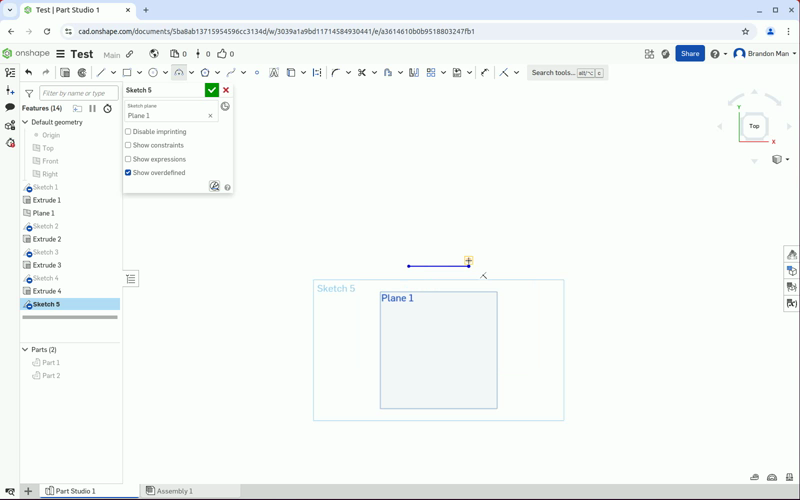
scroll(6)
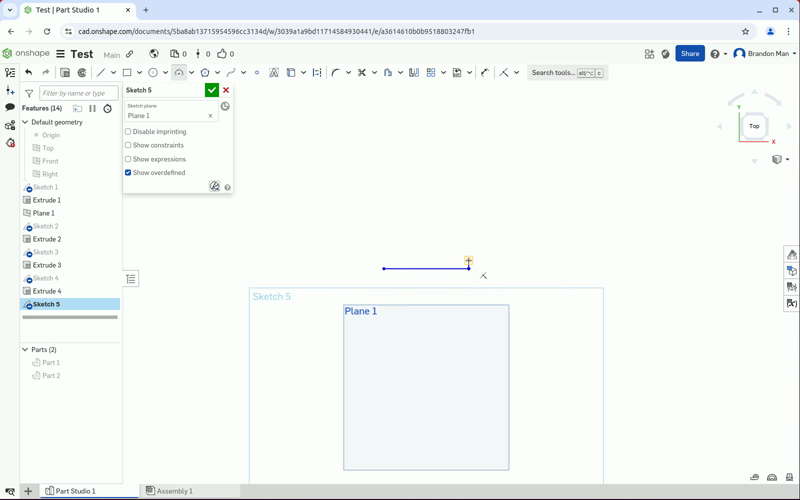
scroll(6)
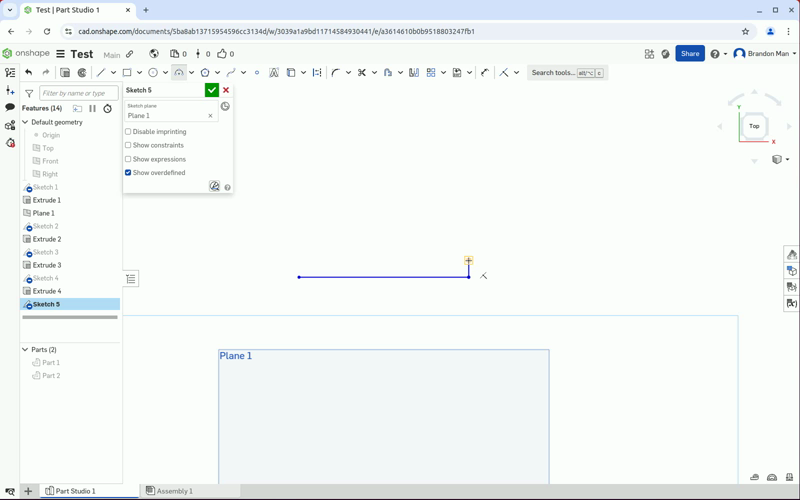
click(468, 260)
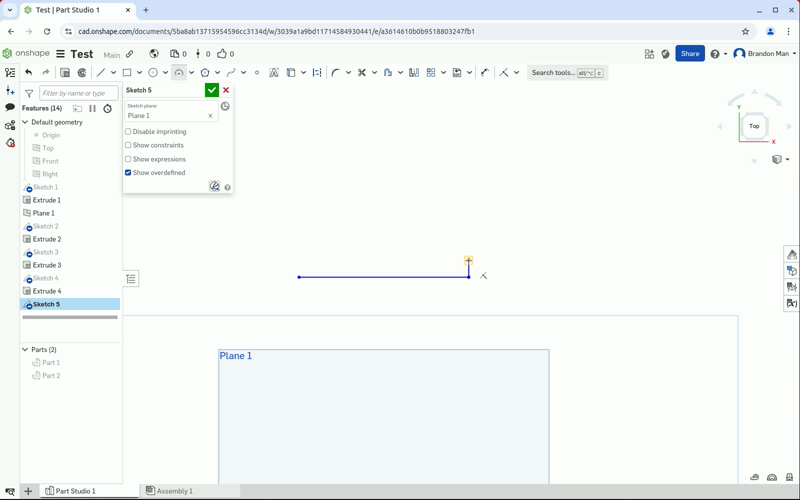
scroll(-6)
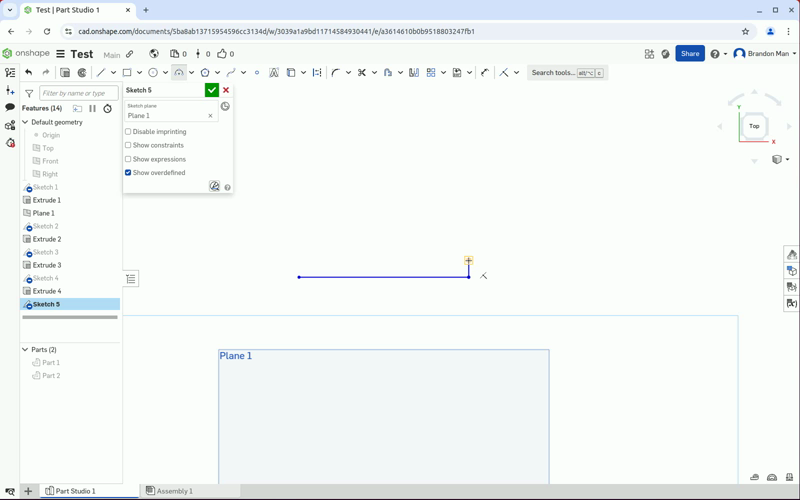
scroll(-6)
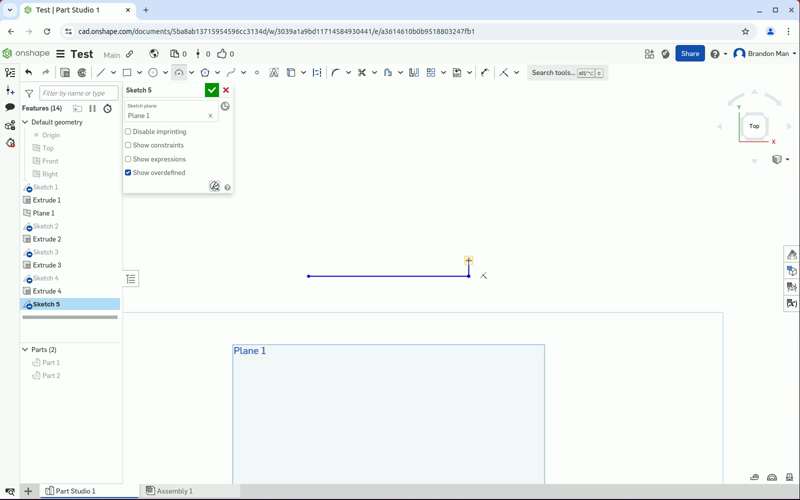
scroll(-6)
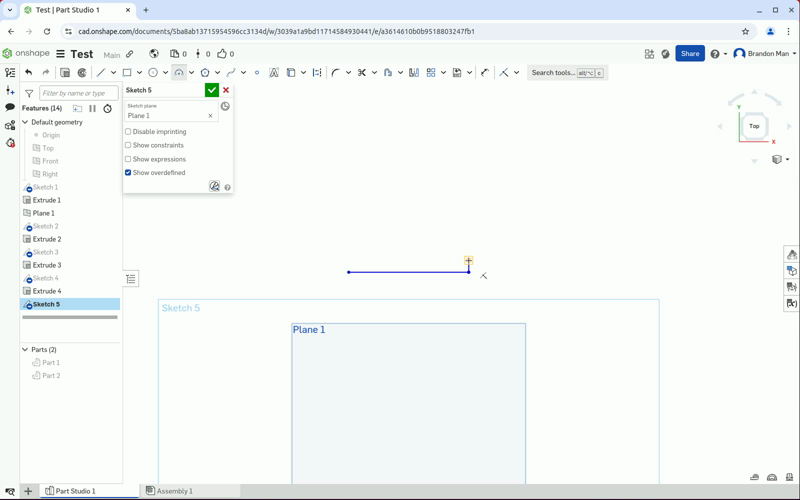
scroll(-6)
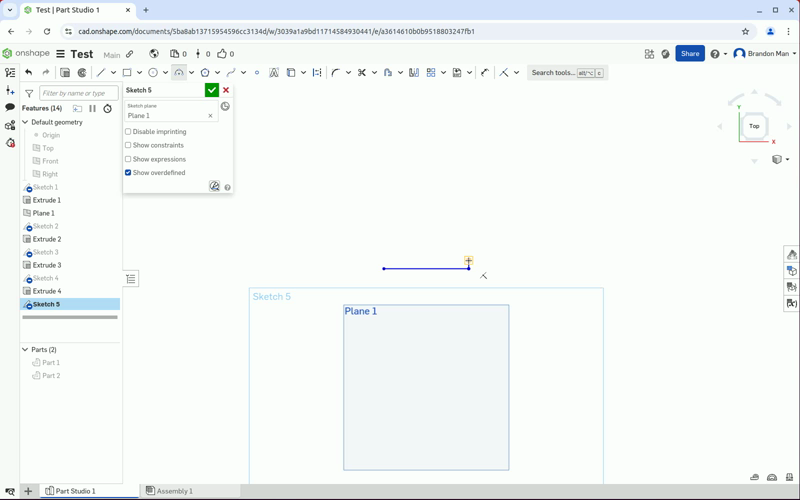
scroll(-6)
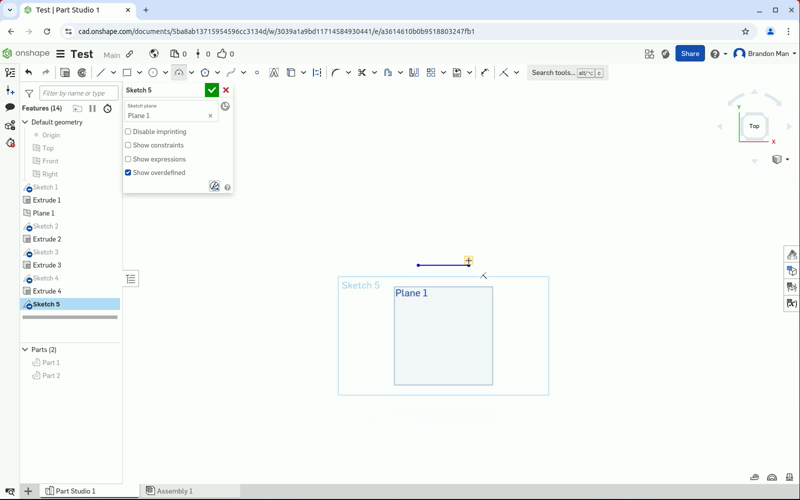
scroll(-6)
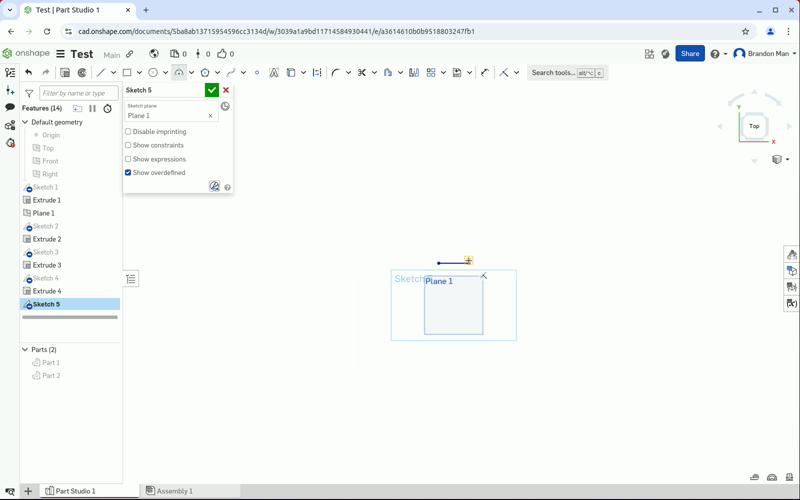
scroll(-6)
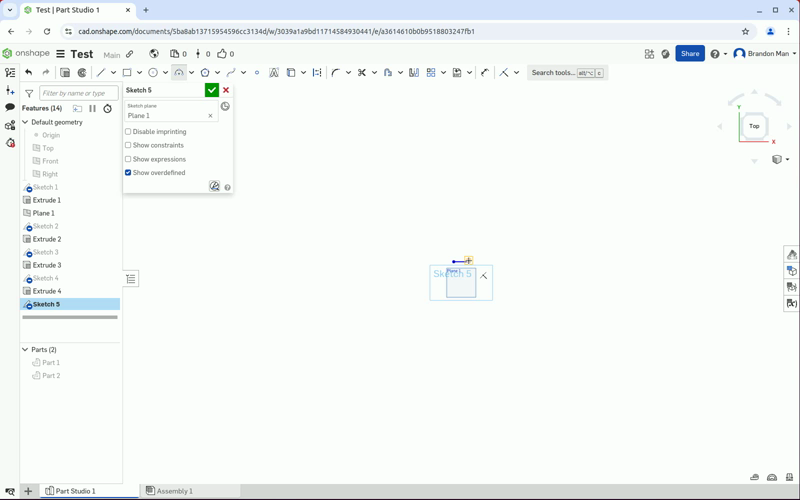
key_down(shift)
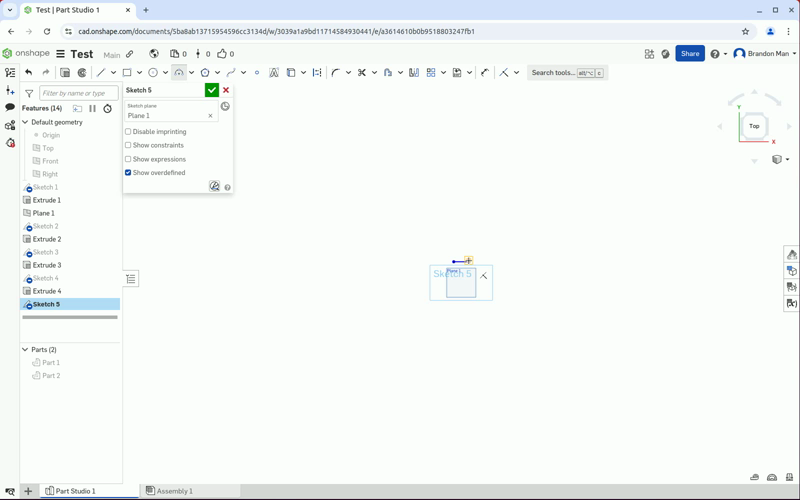
mouse_move(453, 260)
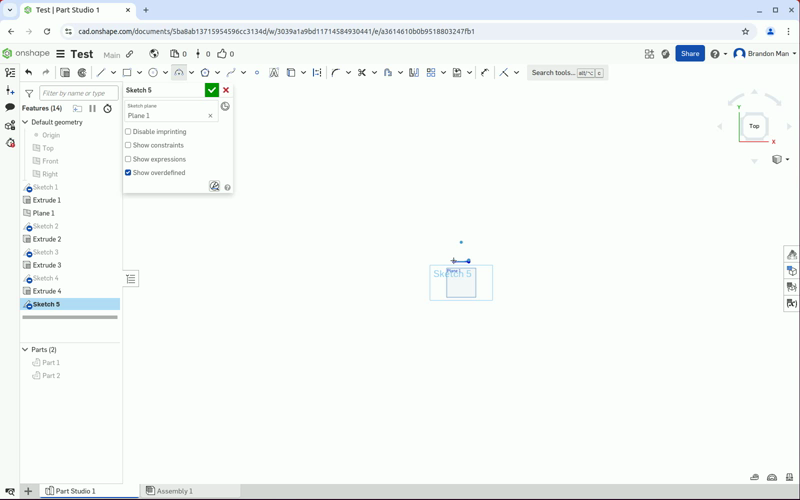
scroll(6)
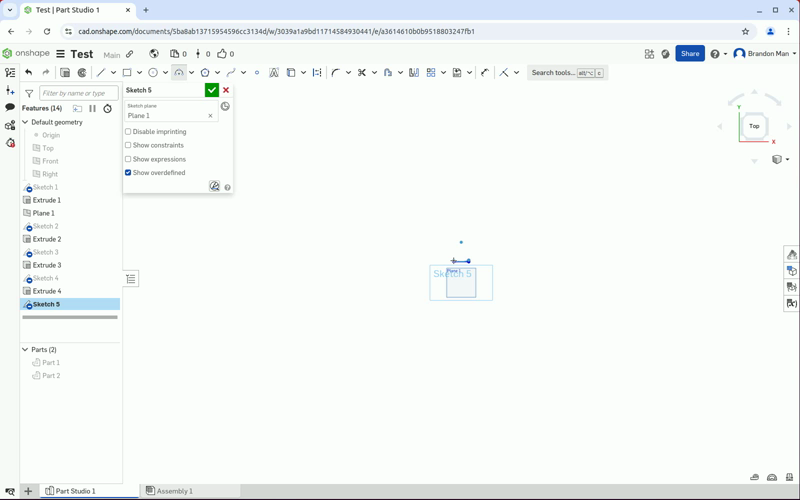
scroll(6)
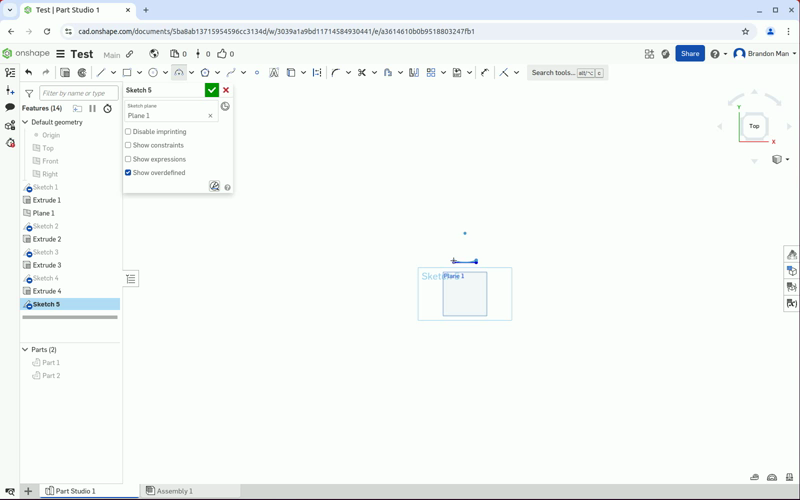
scroll(6)
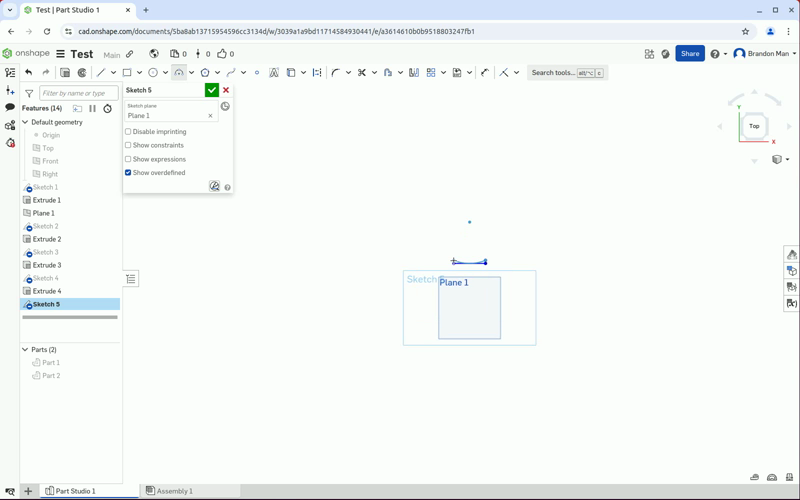
scroll(6)
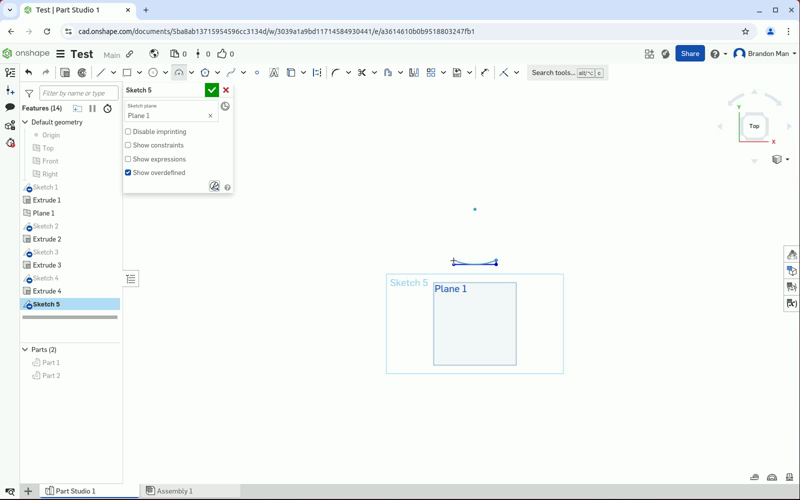
scroll(6)
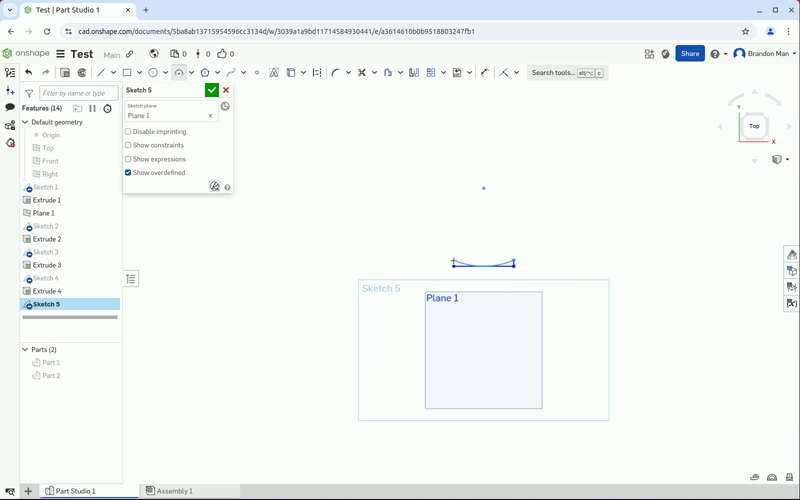
scroll(6)
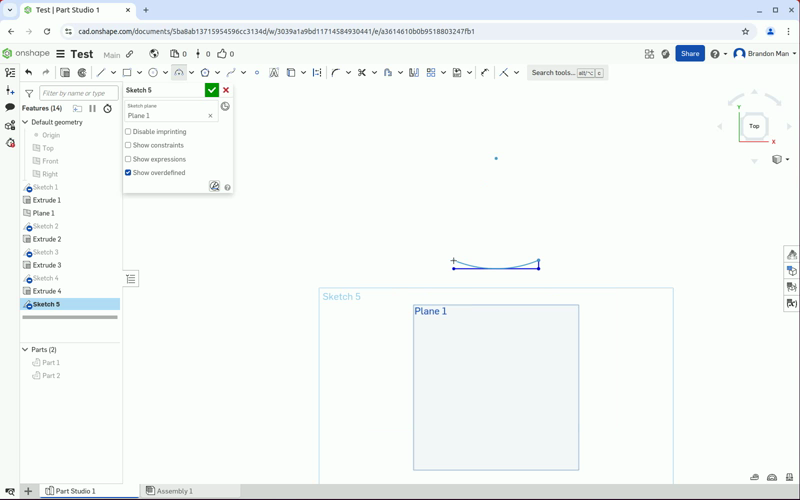
scroll(6)
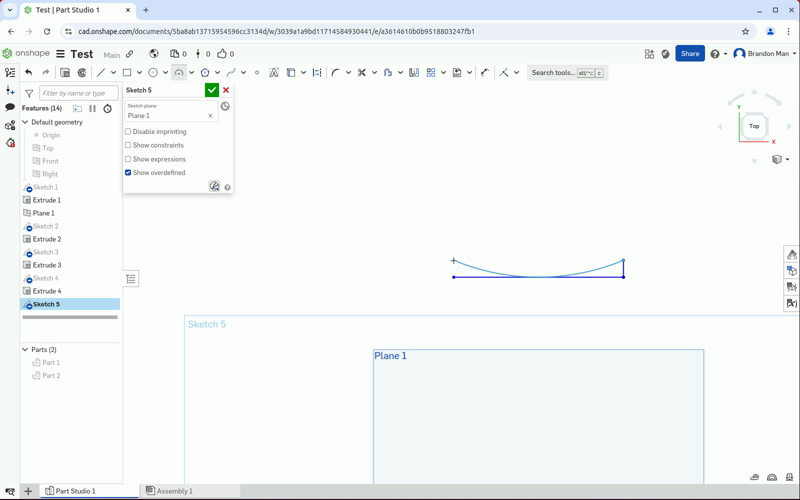
click(453, 260)
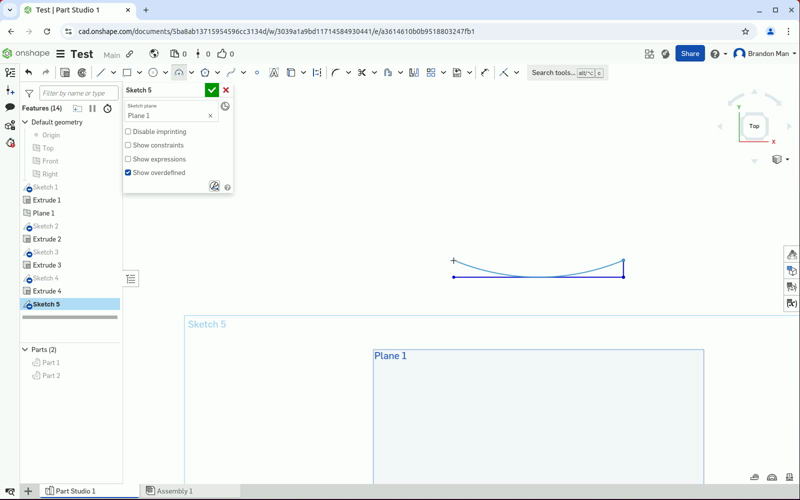
scroll(-6)
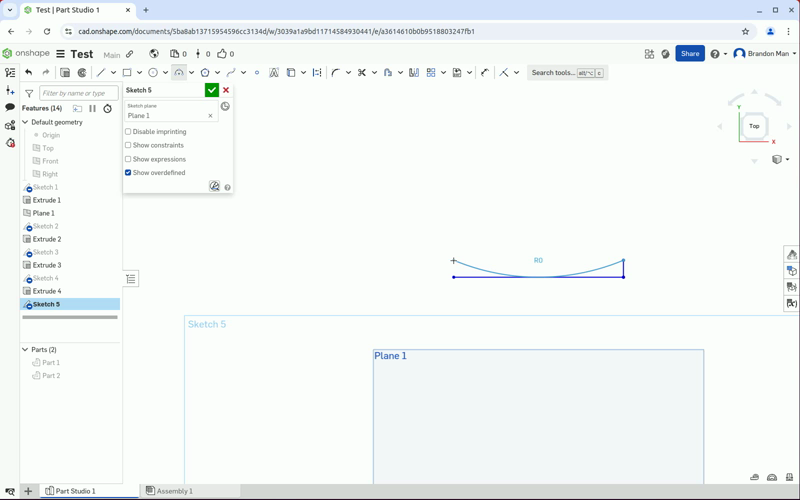
scroll(-6)
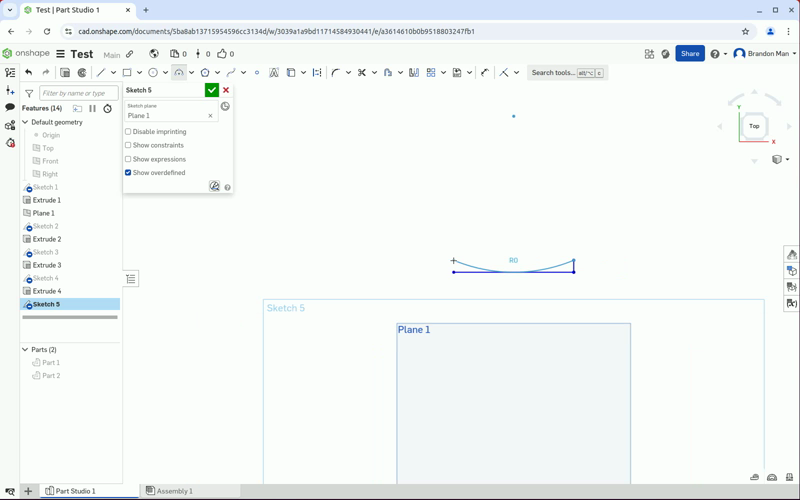
scroll(-6)
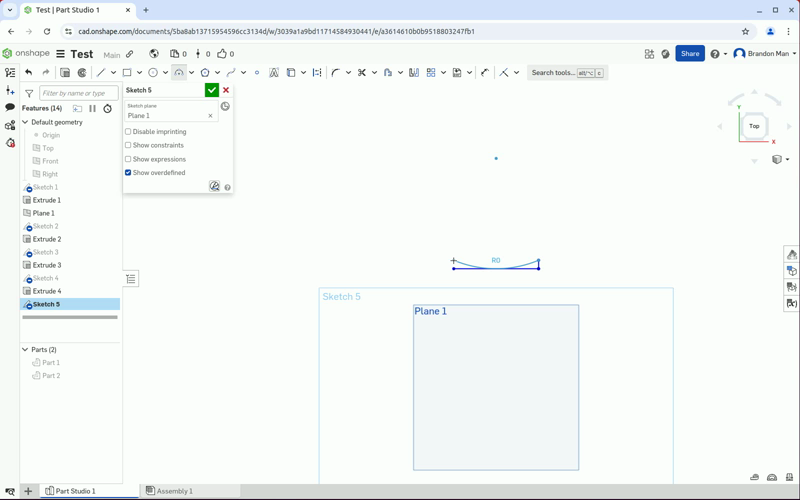
scroll(-6)
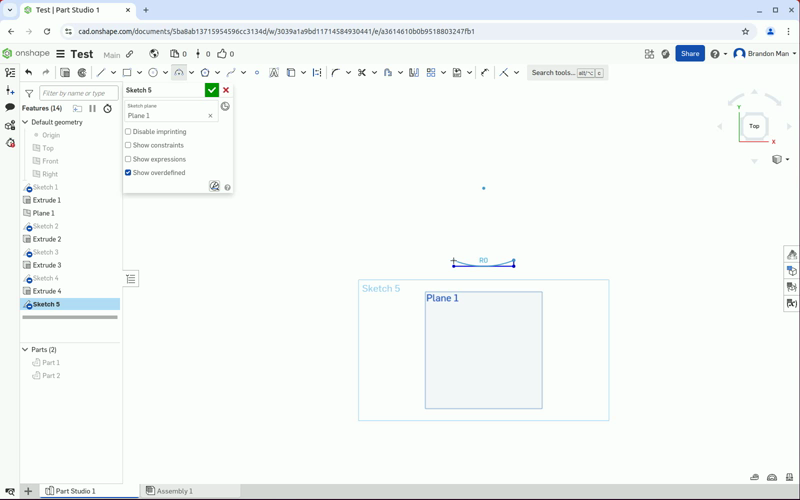
scroll(-6)
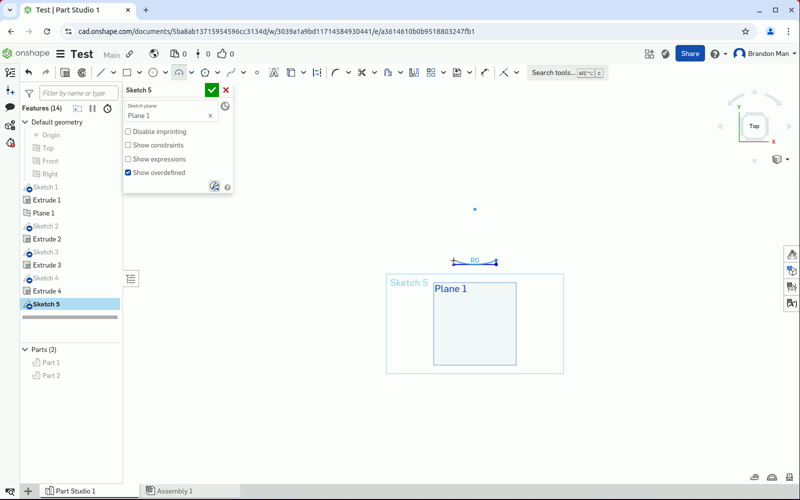
scroll(-6)
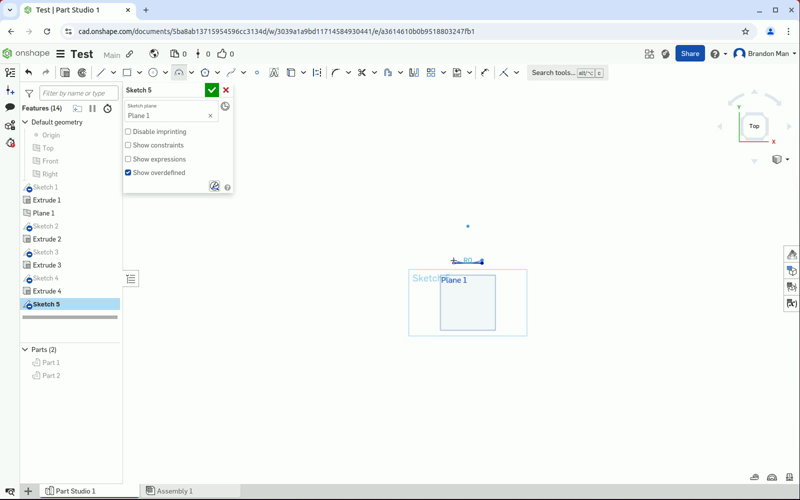
scroll(-6)
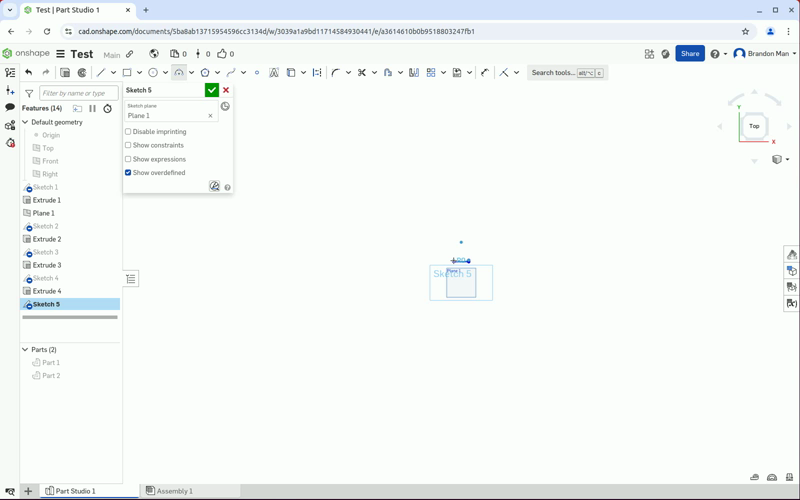
mouse_move(461, 259)
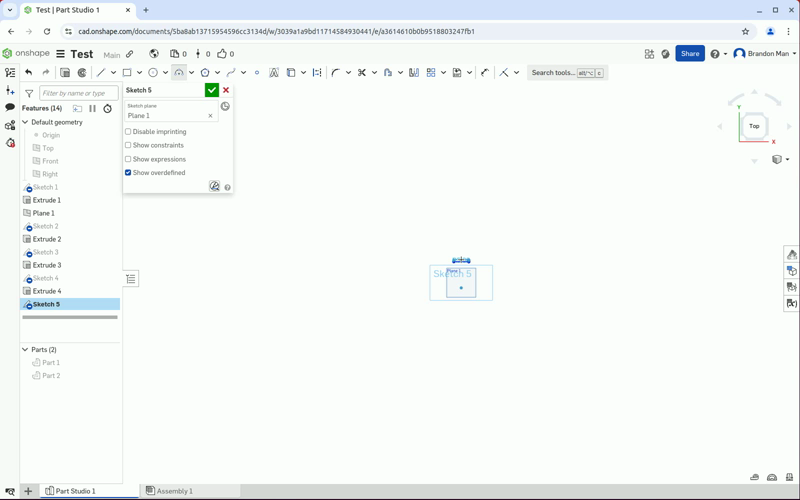
click(461, 259)
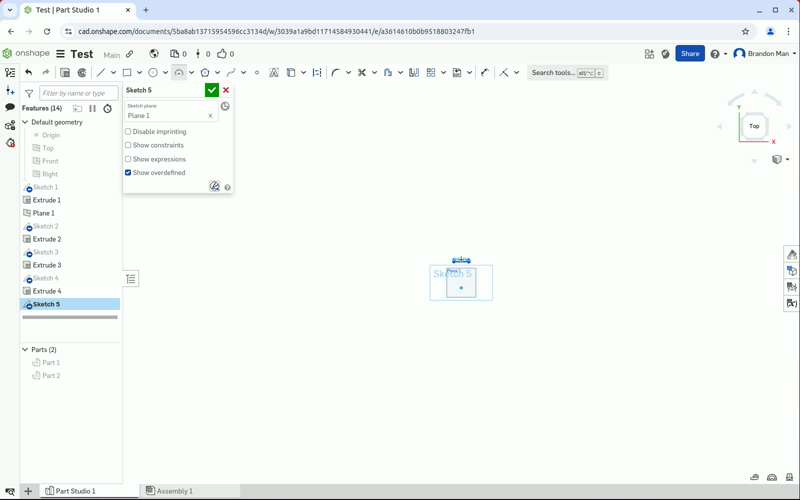
key_up(shift)
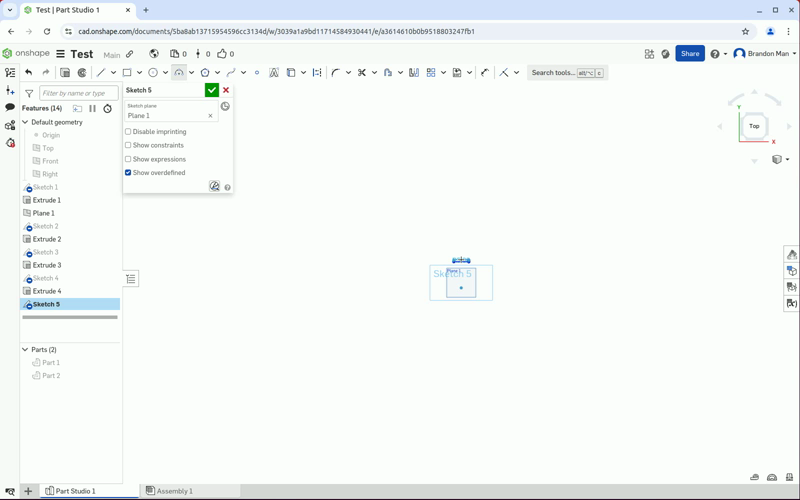
key(esc)
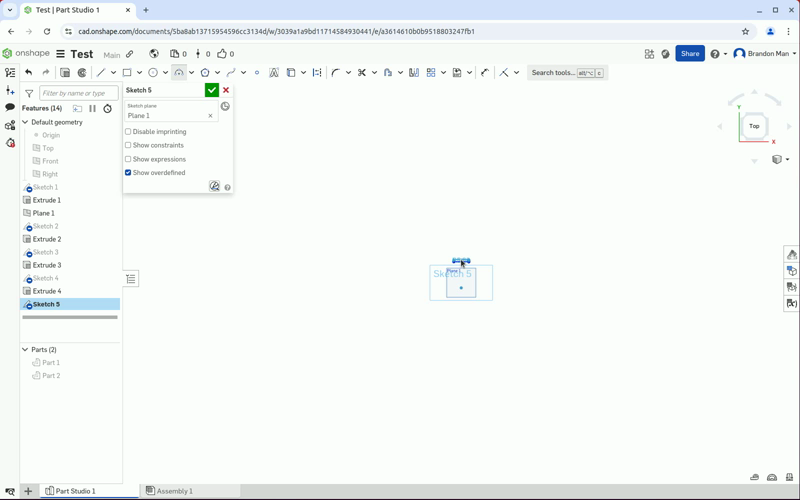
key(l)
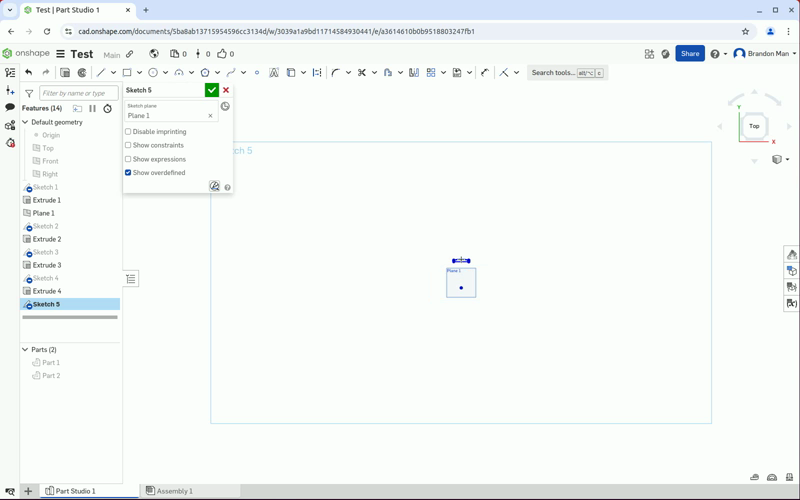
mouse_move(453, 260)
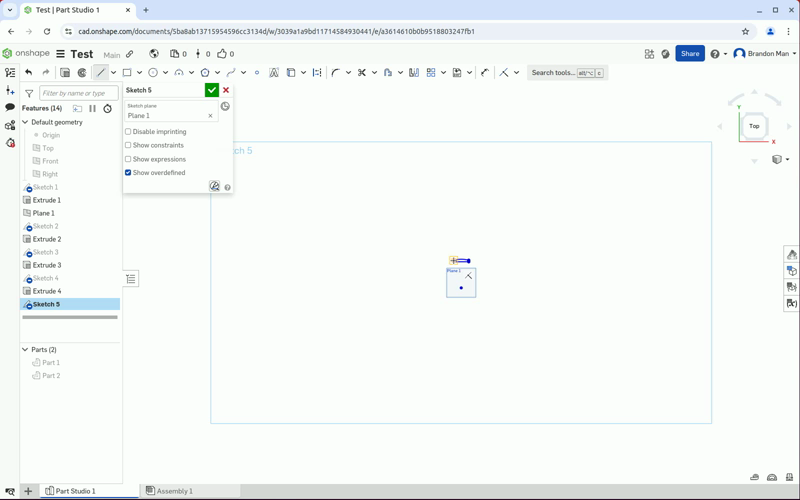
scroll(6)
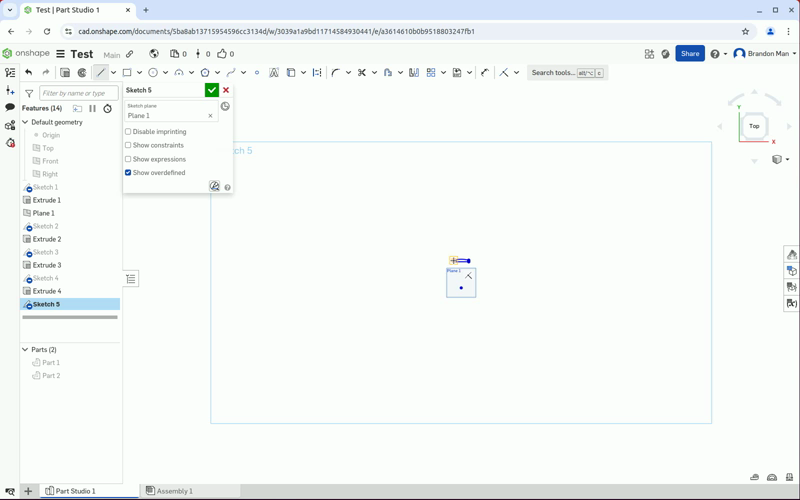
scroll(6)
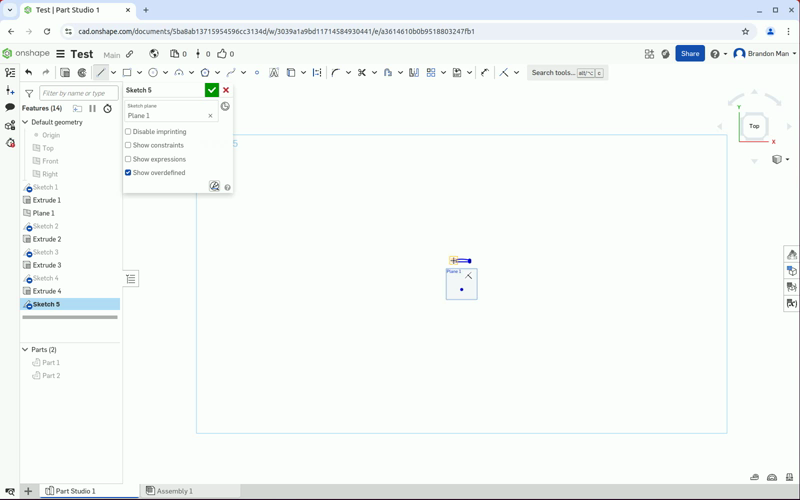
scroll(6)
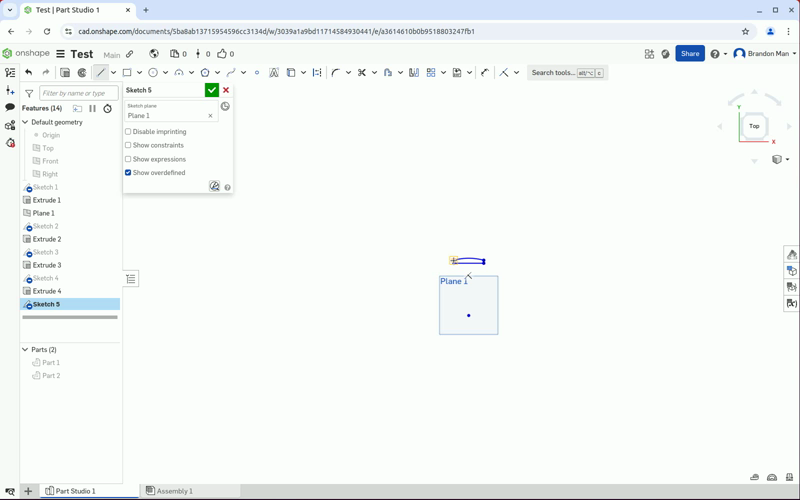
scroll(6)
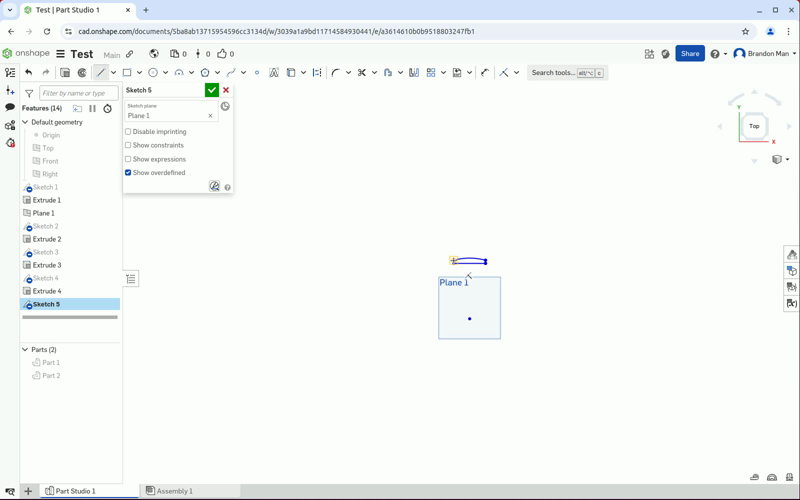
scroll(6)
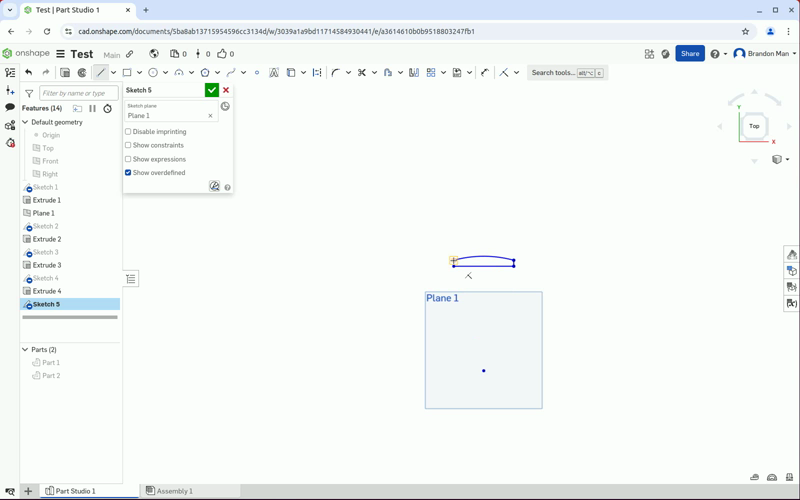
scroll(6)
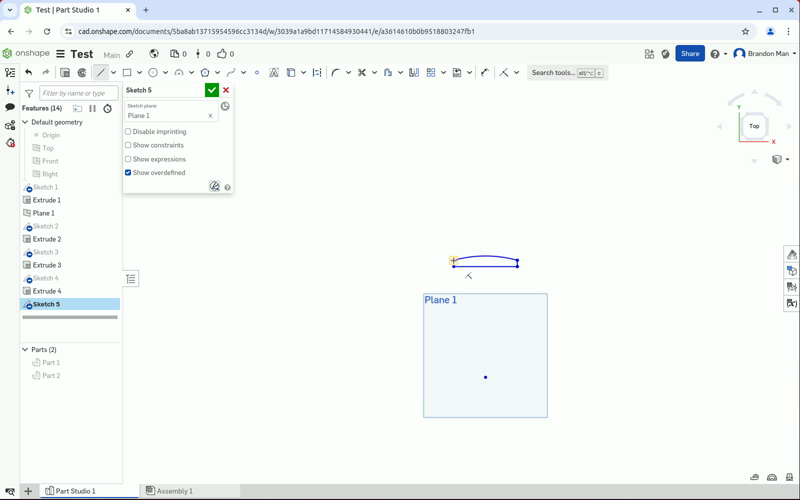
scroll(6)
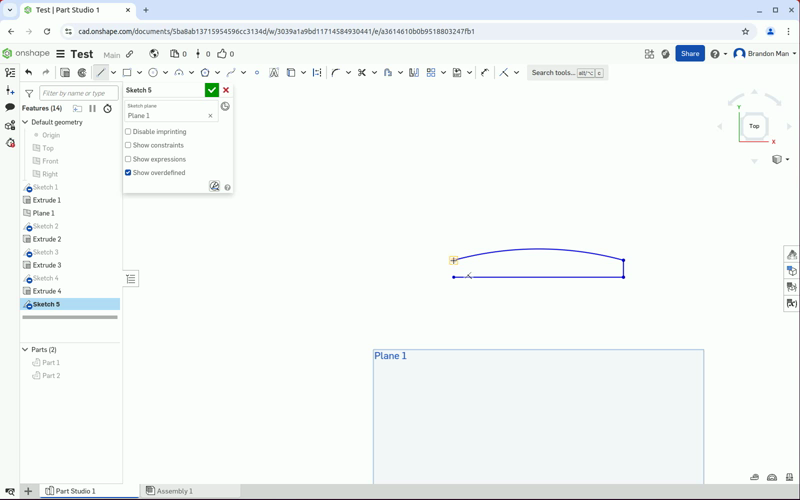
click(453, 260)
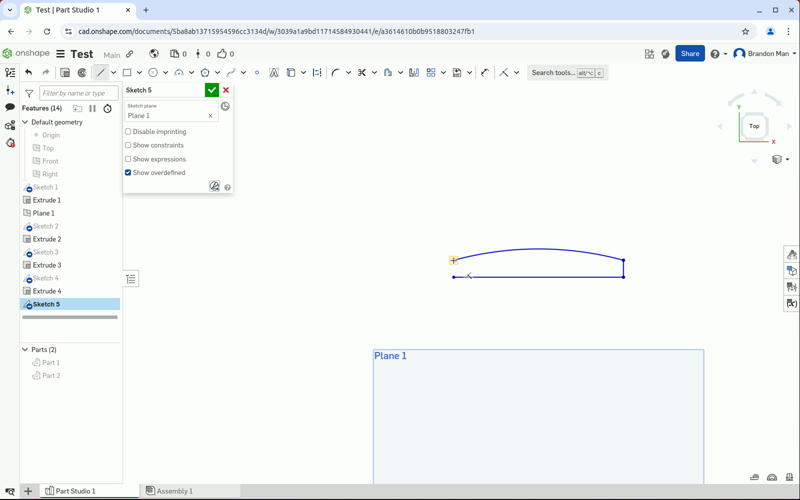
scroll(-6)
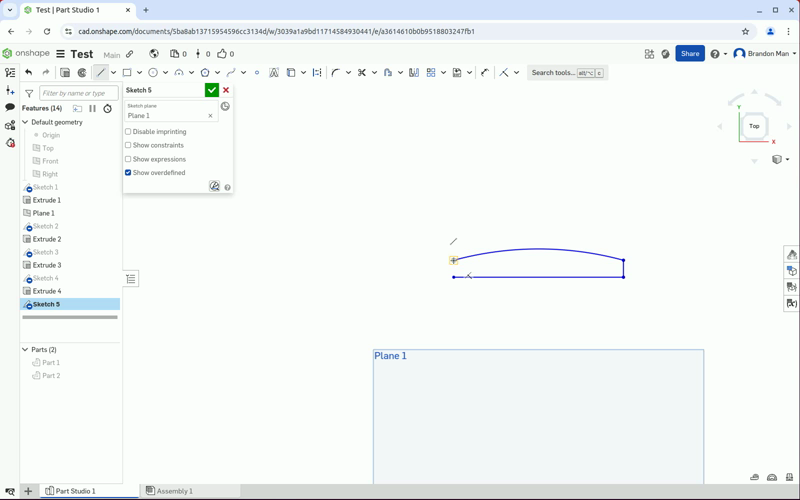
scroll(-6)
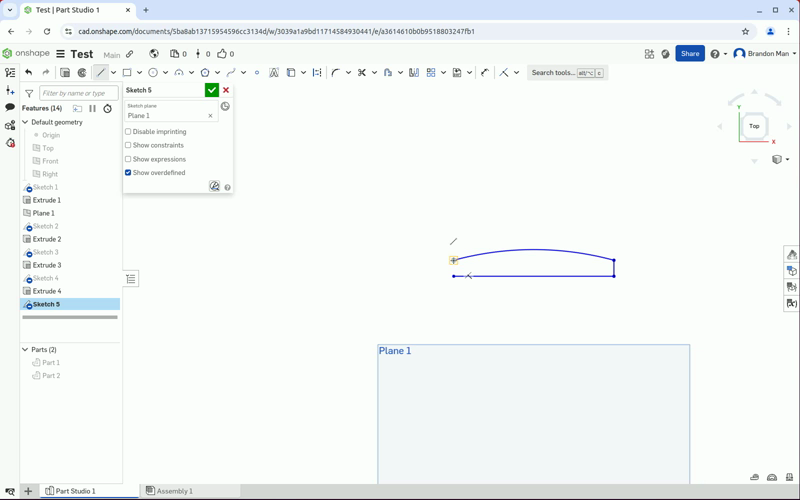
scroll(-6)
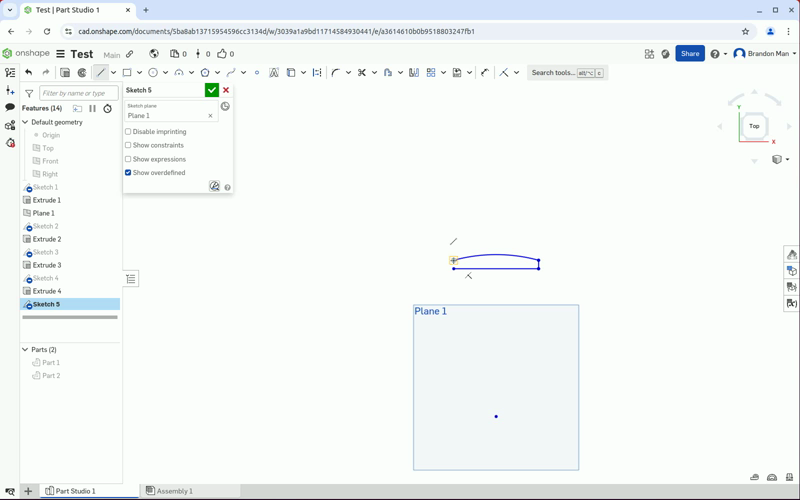
scroll(-6)
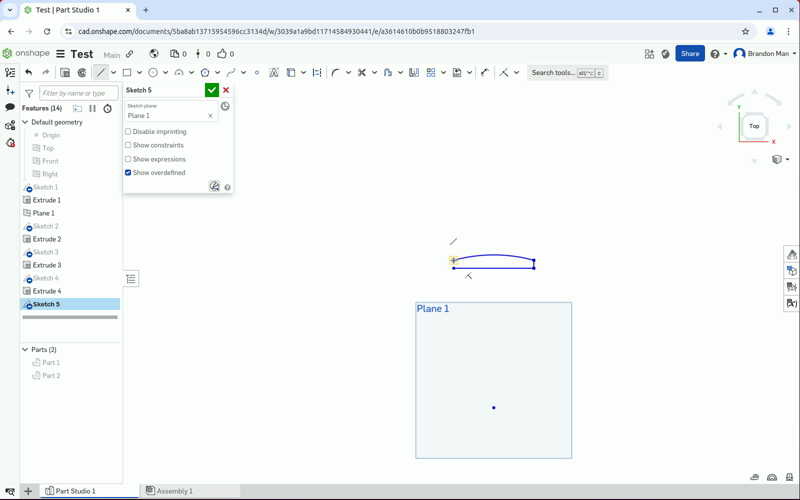
scroll(-6)
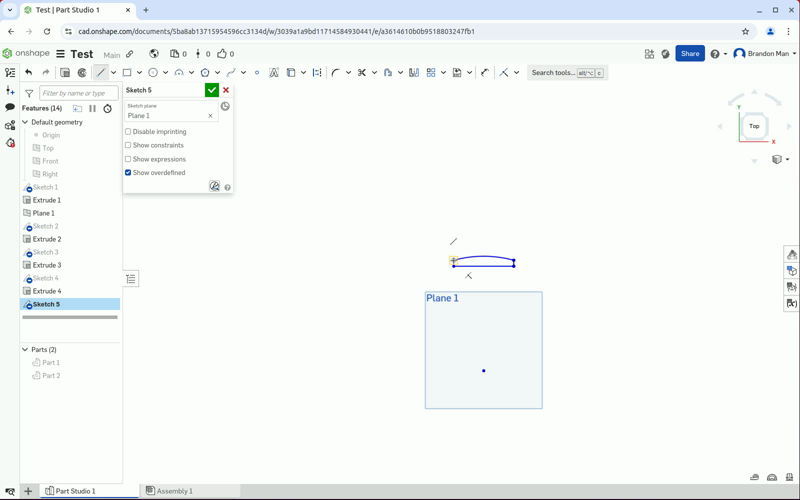
scroll(-6)
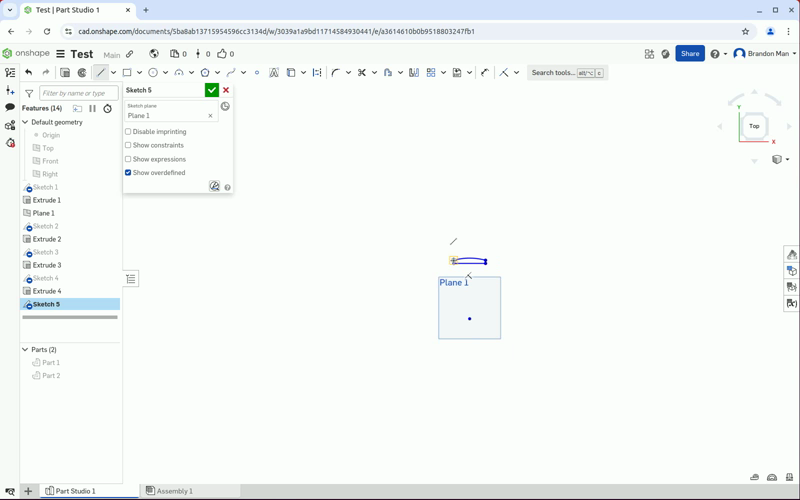
scroll(-6)
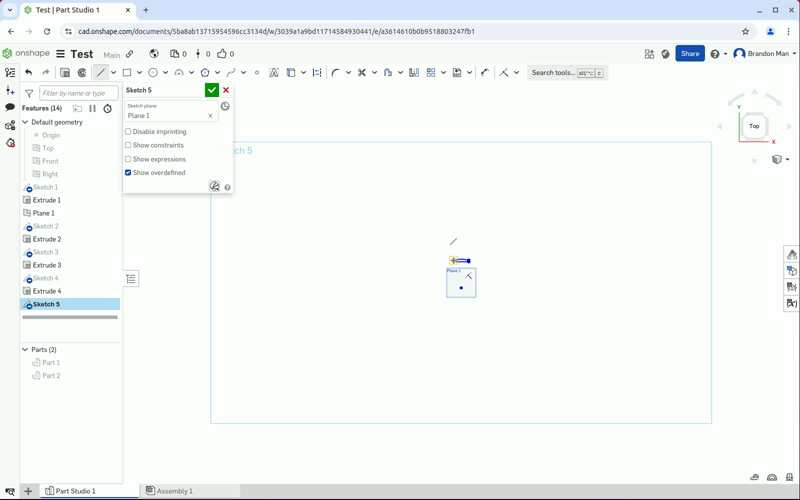
mouse_move(483, 260)
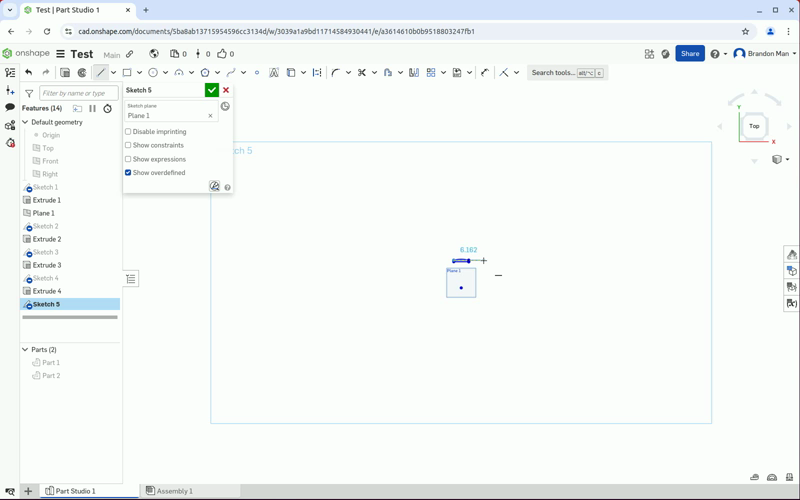
key_down(shift)
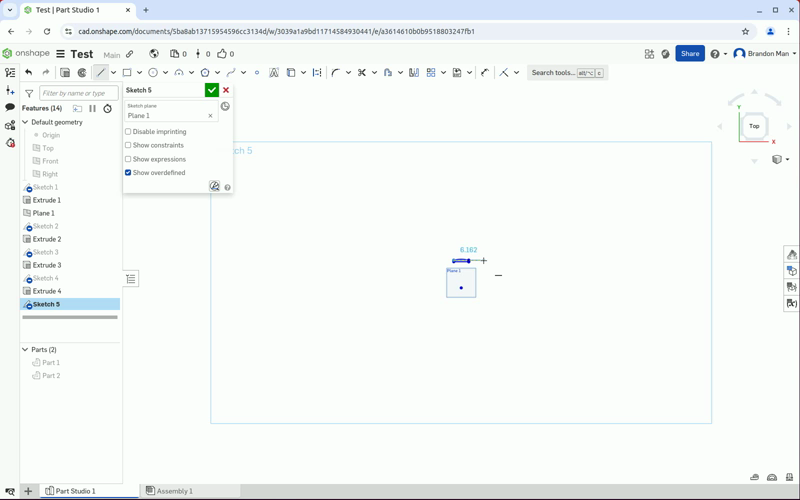
mouse_move(453, 261)
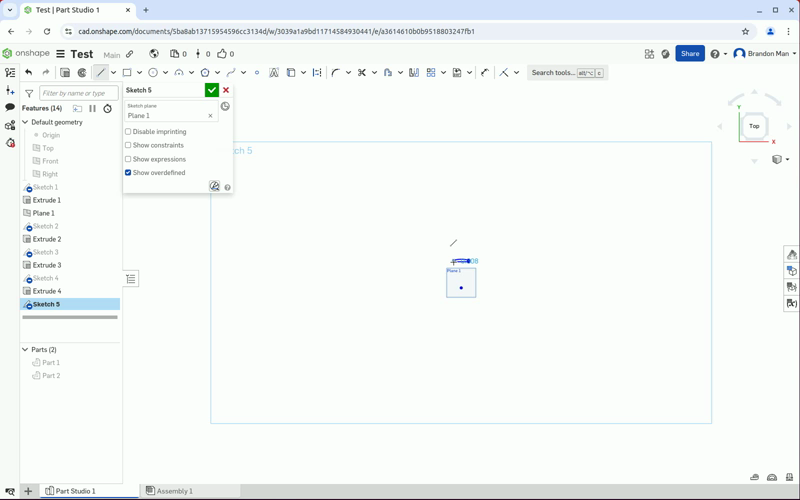
scroll(6)
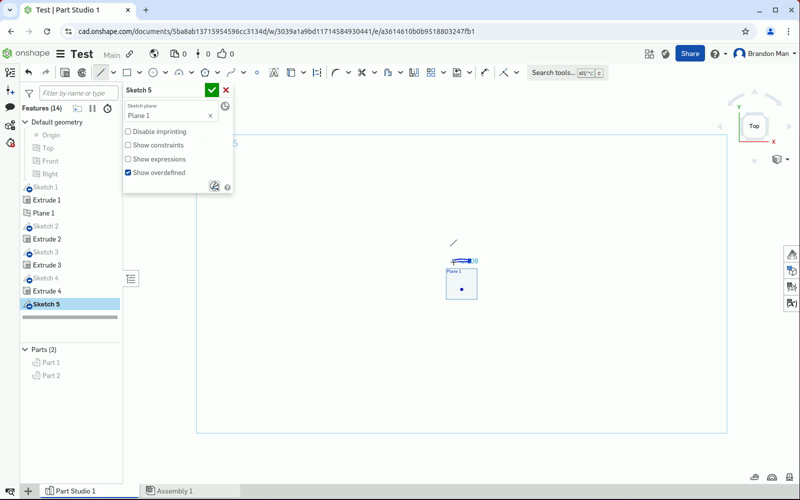
scroll(6)
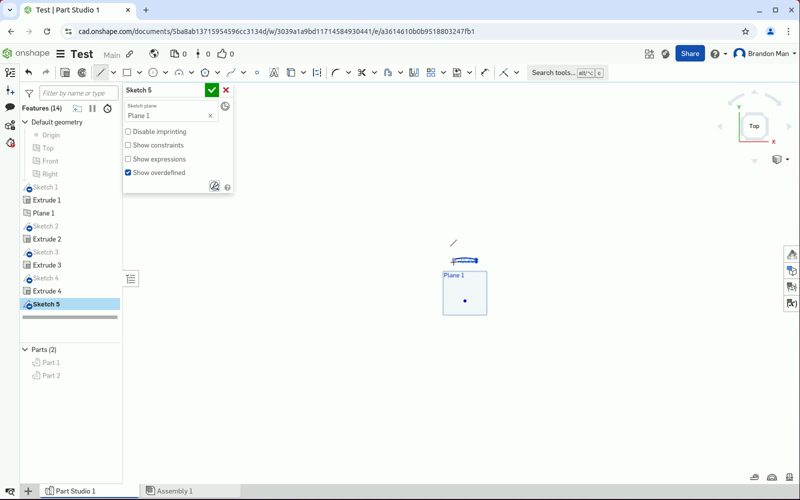
scroll(6)
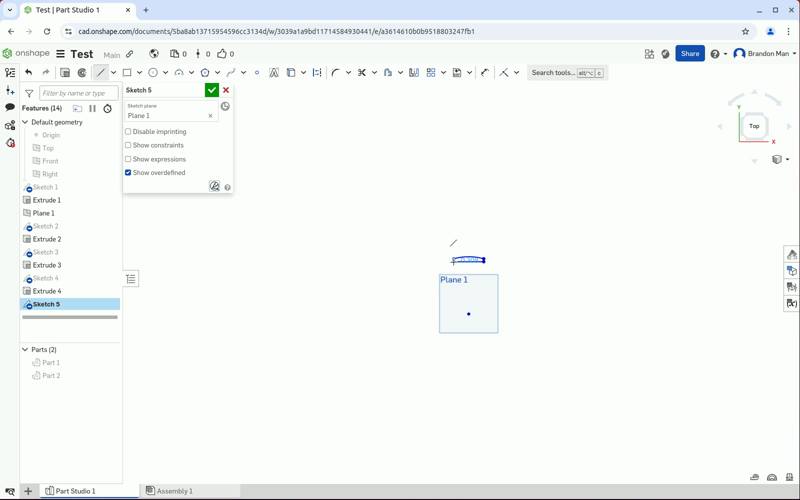
scroll(6)
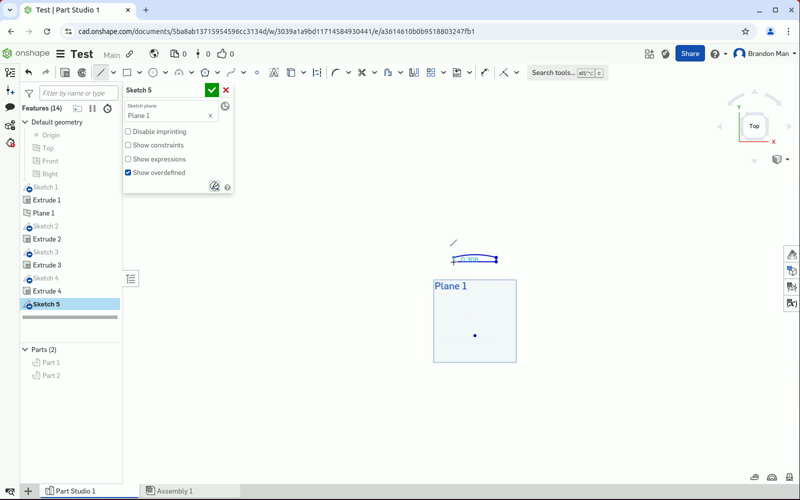
scroll(6)
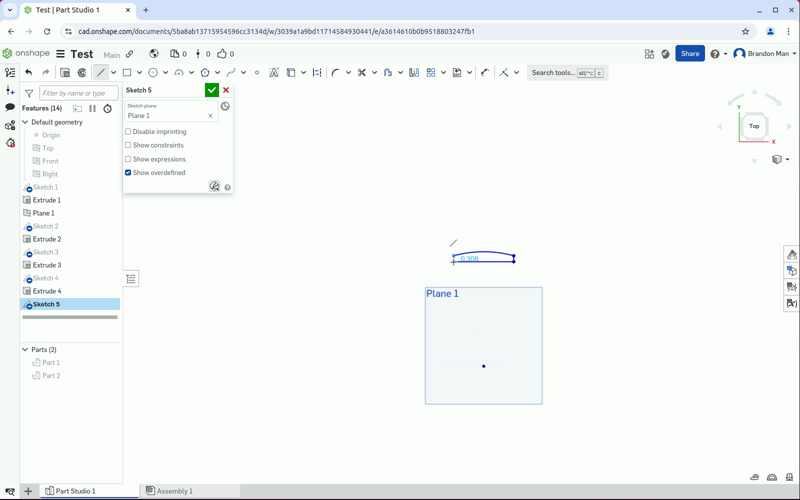
scroll(6)
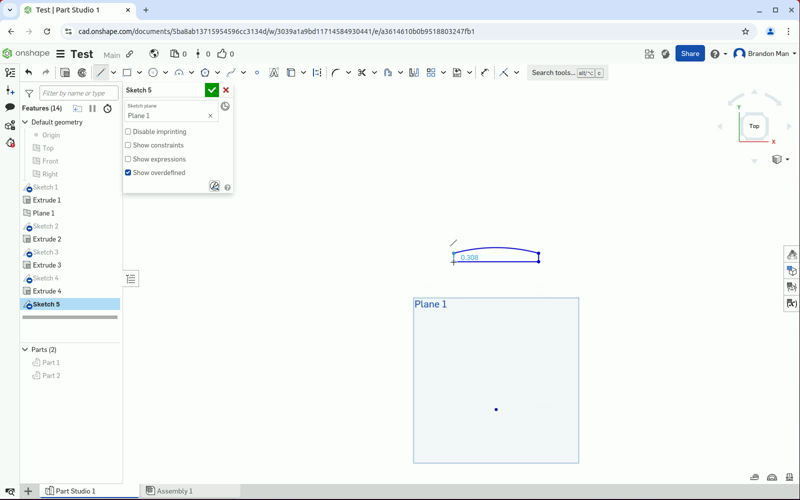
scroll(6)
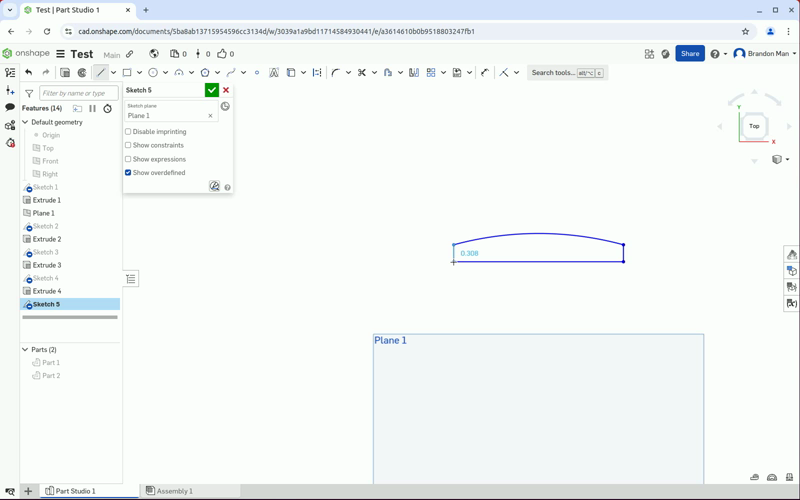
key_up(shift)
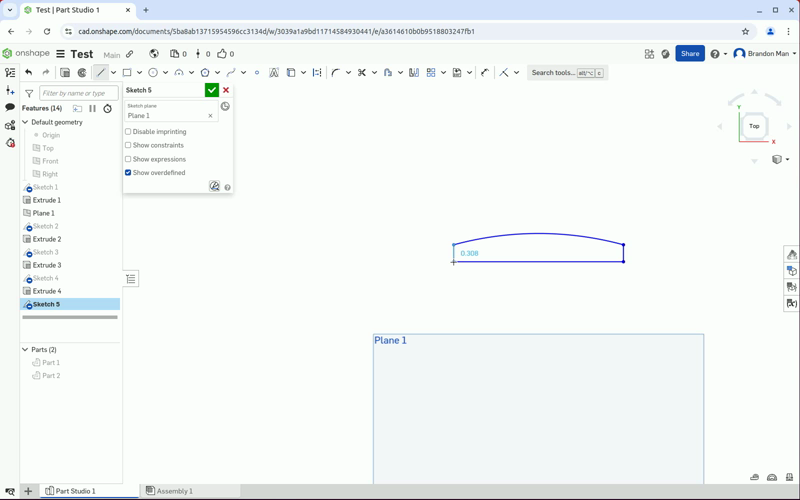
click(453, 261)
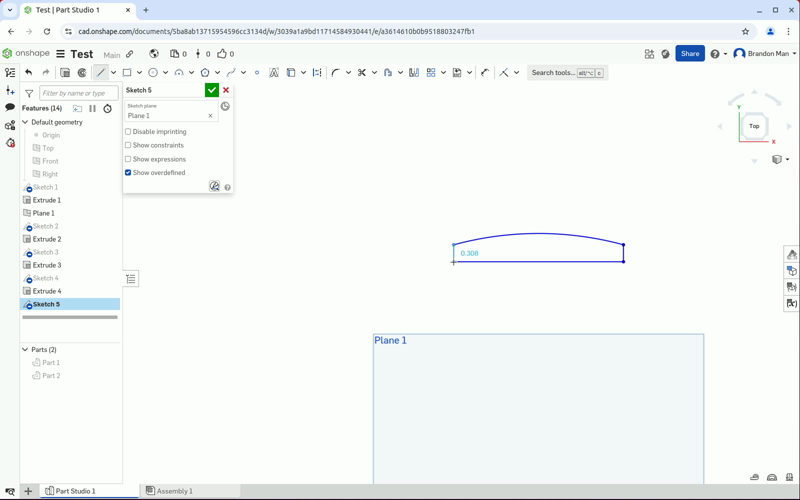
scroll(-6)
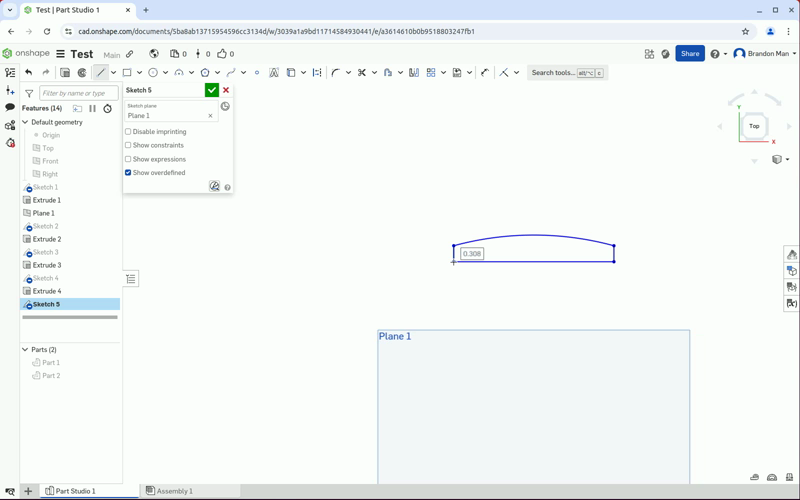
scroll(-6)
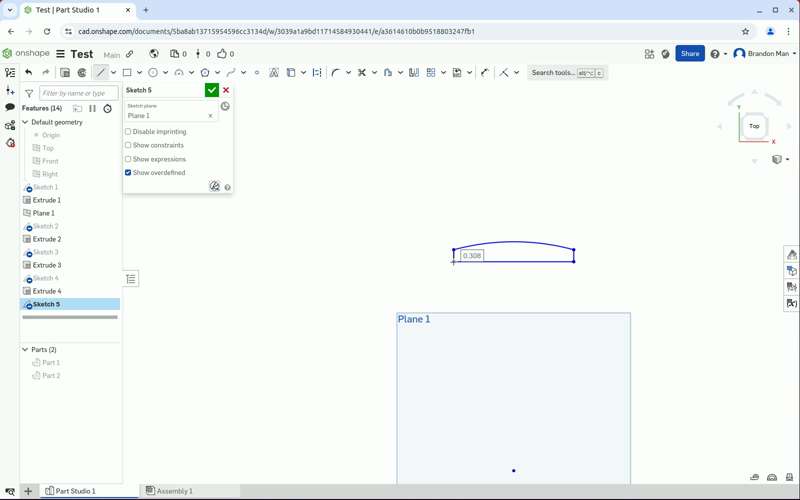
scroll(-6)
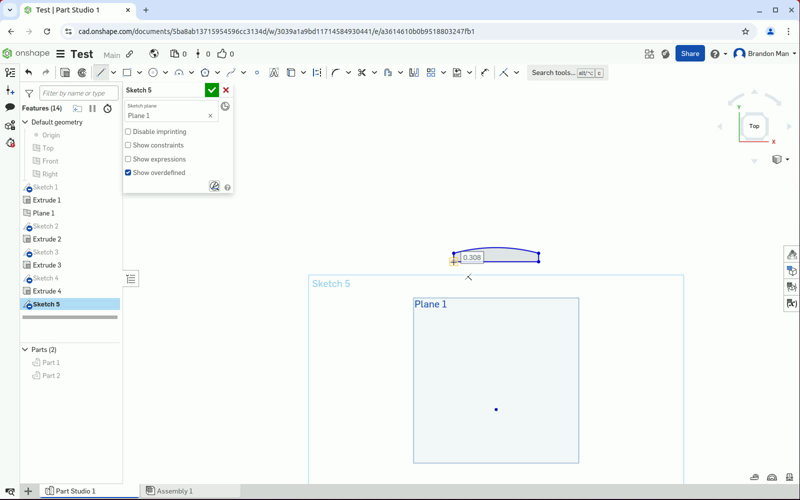
scroll(-6)
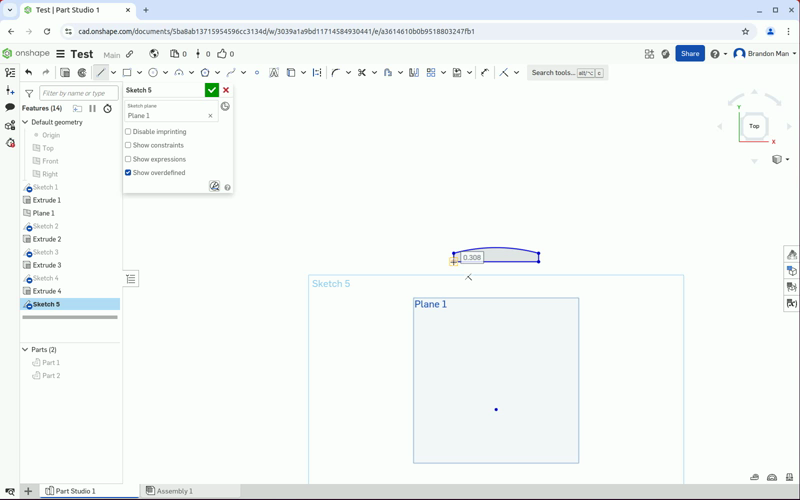
scroll(-6)
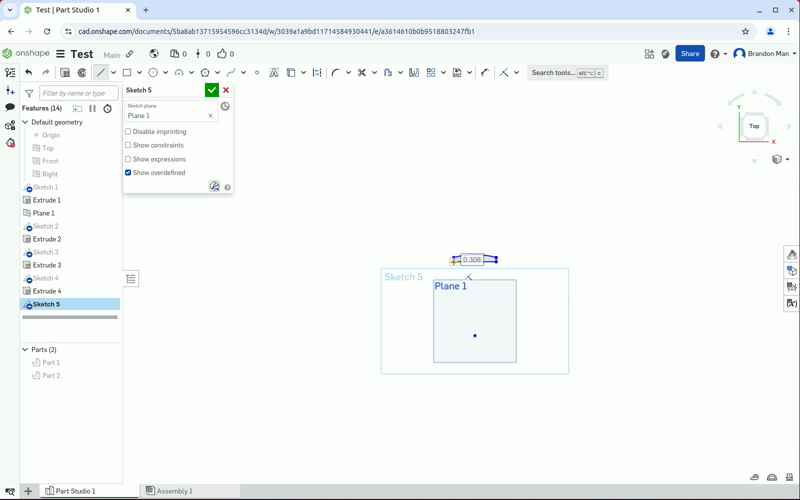
scroll(-6)
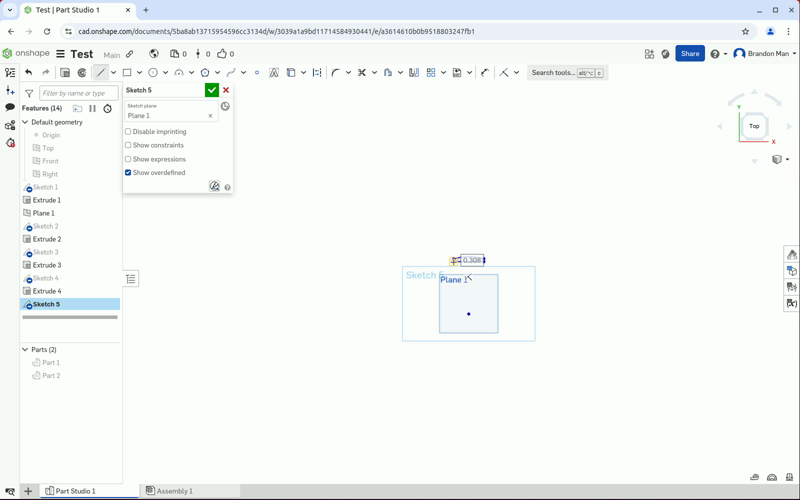
scroll(-6)
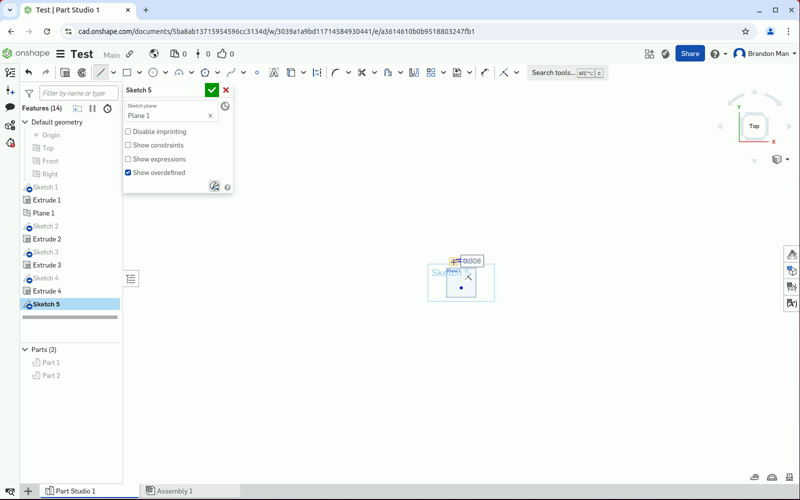
key(esc)
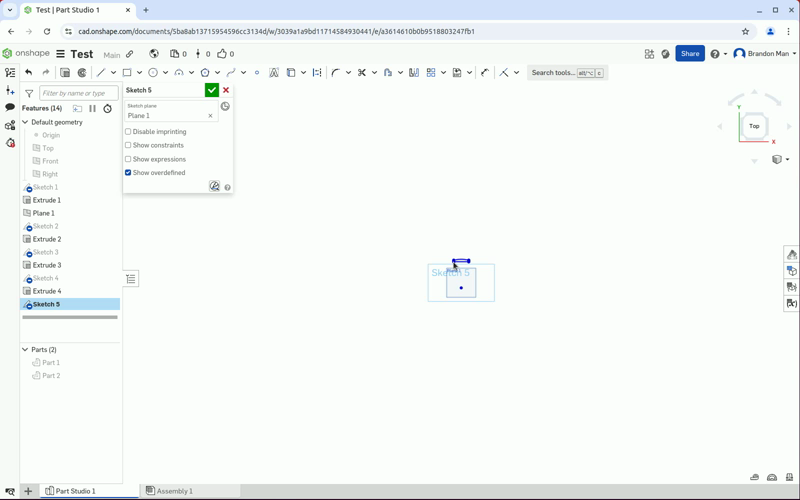
mouse_move(460, 260)
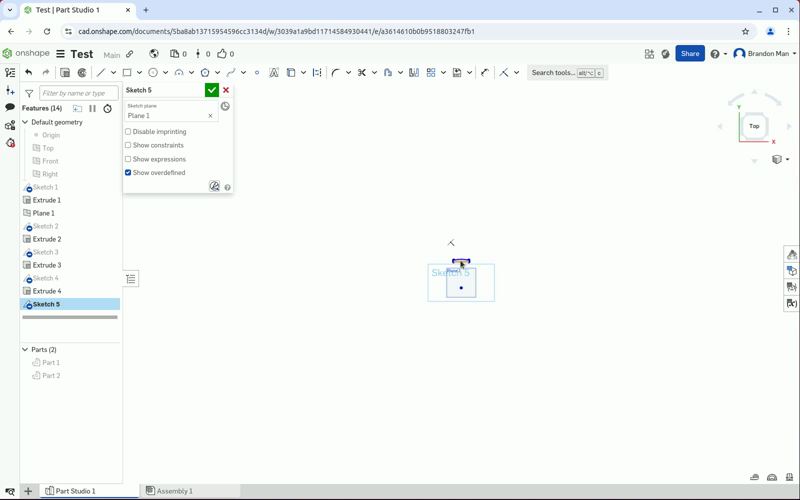
scroll(6)
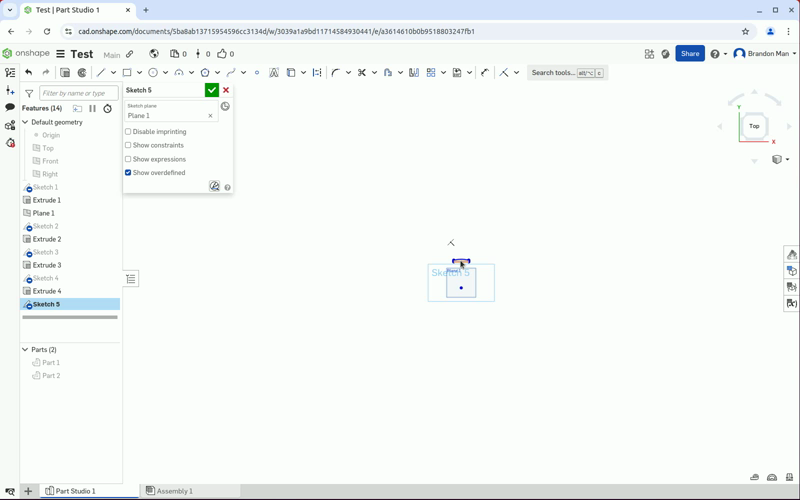
scroll(6)
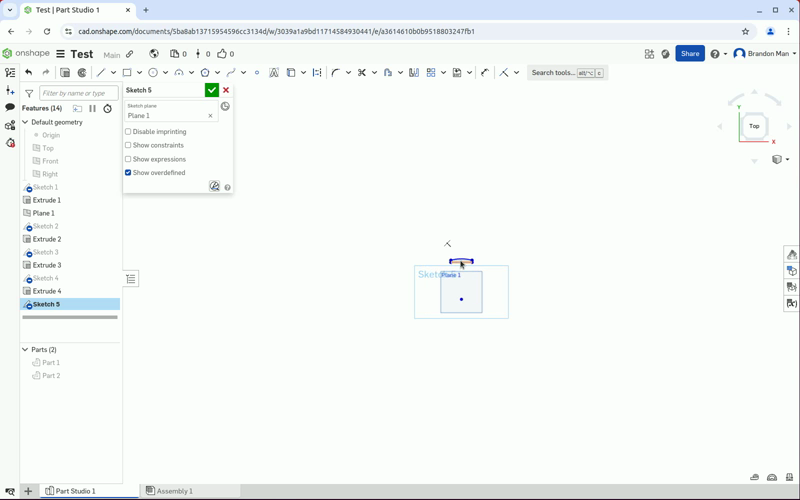
scroll(6)
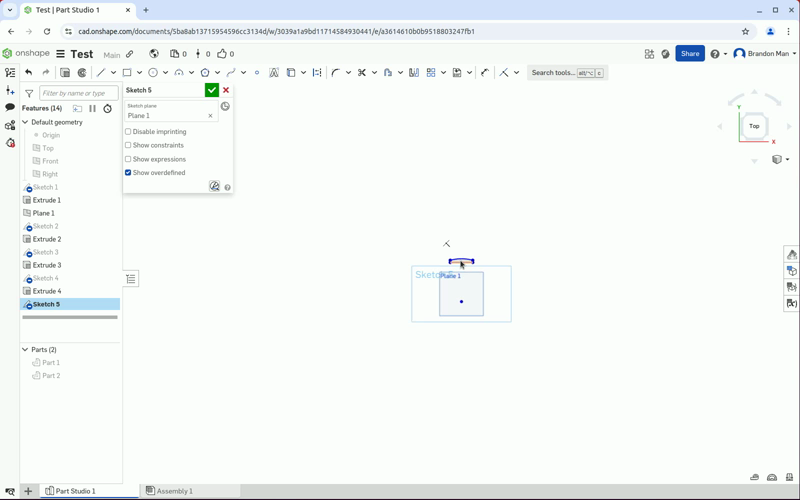
scroll(6)
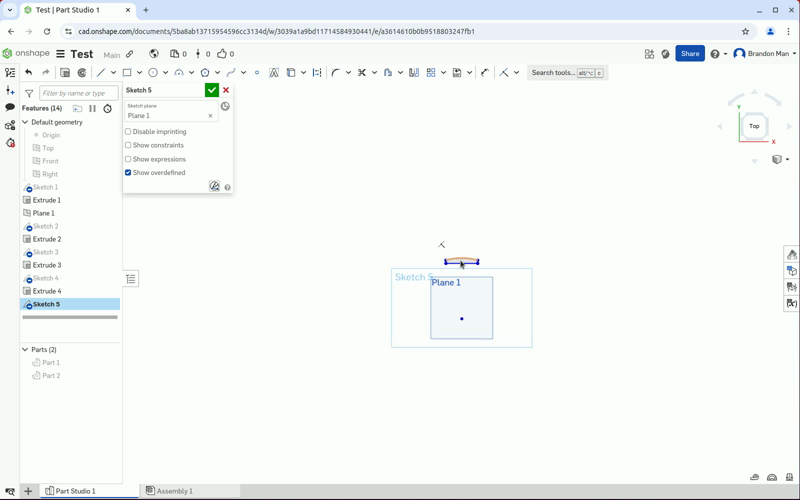
scroll(6)
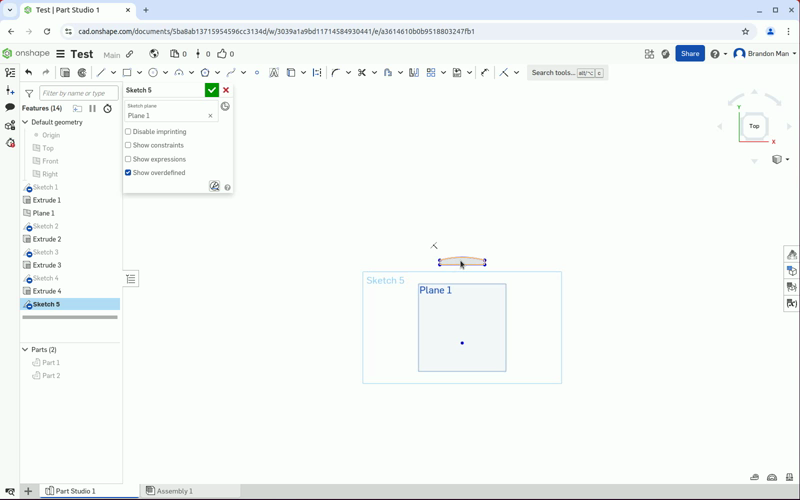
scroll(6)
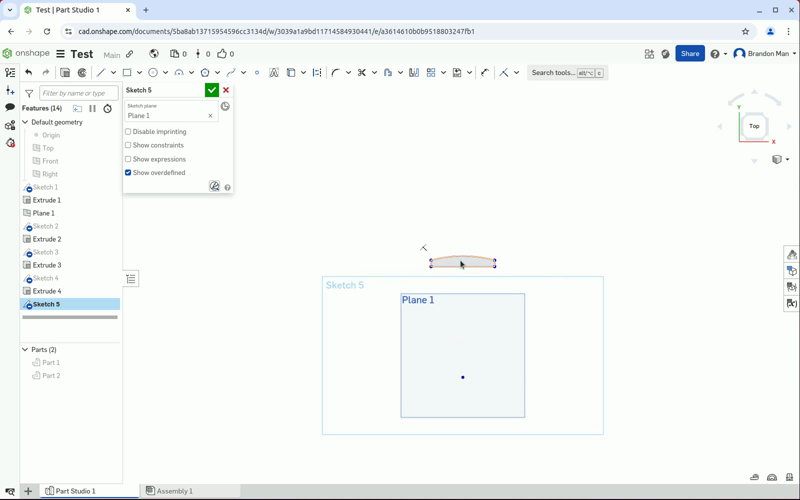
scroll(6)
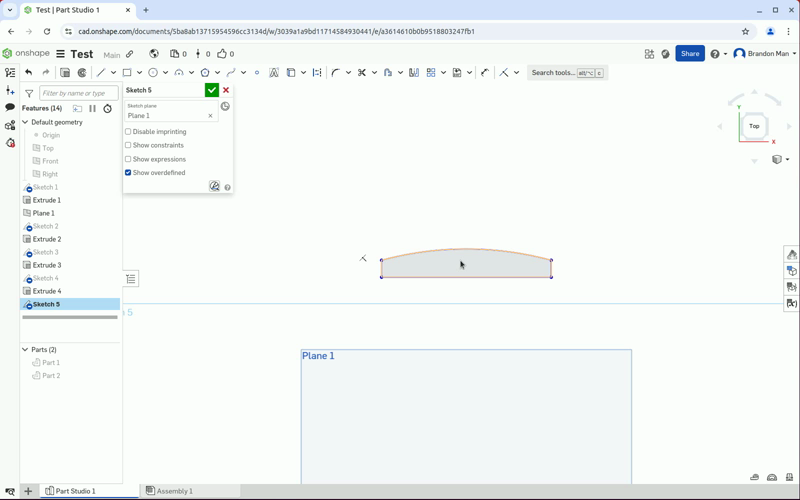
click(460, 260)
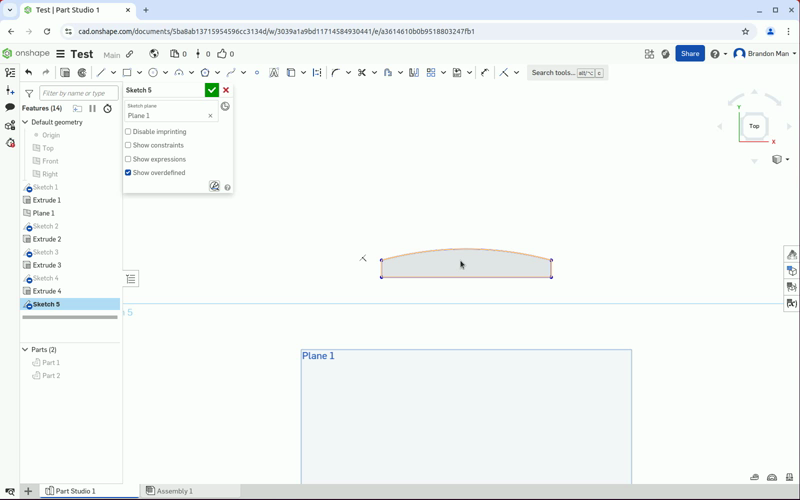
scroll(-6)
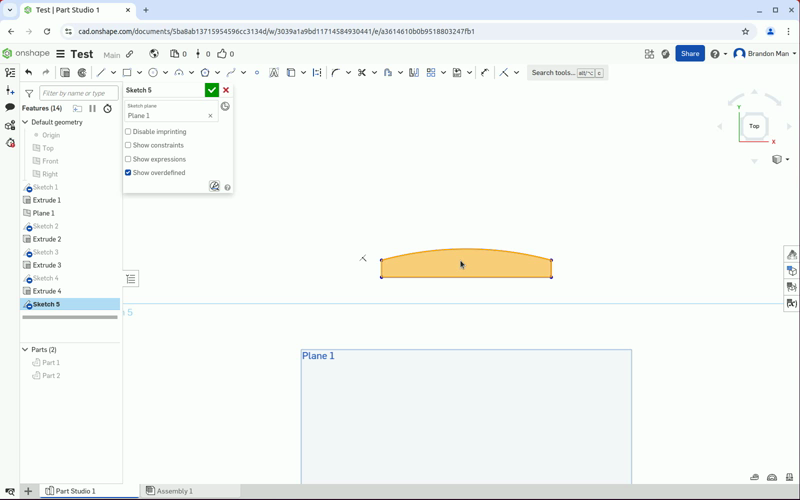
scroll(-6)
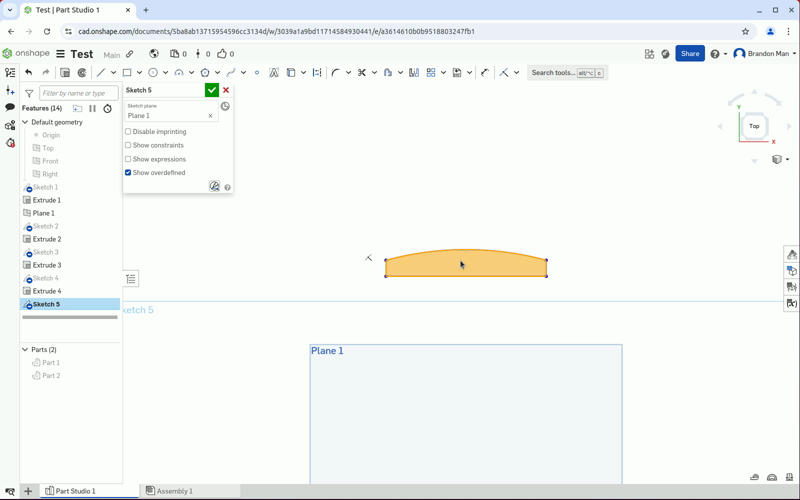
scroll(-6)
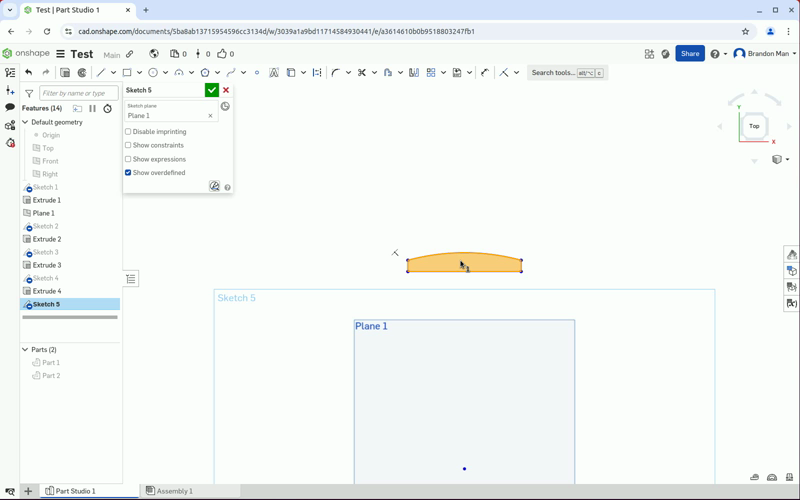
scroll(-6)
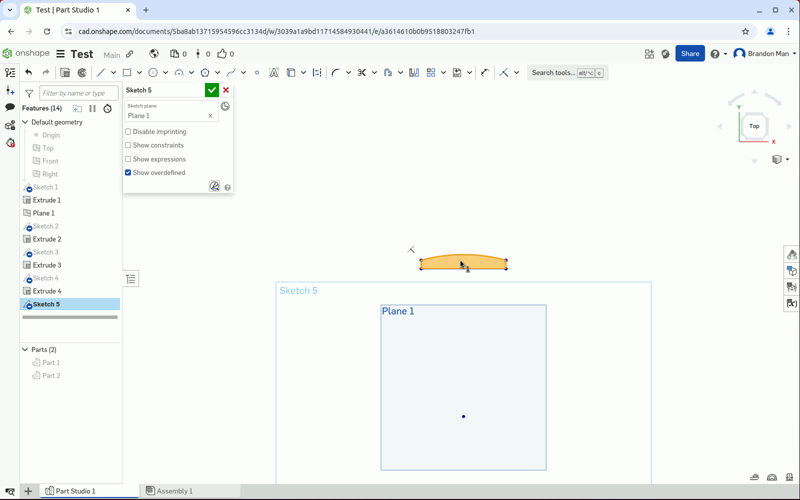
scroll(-6)
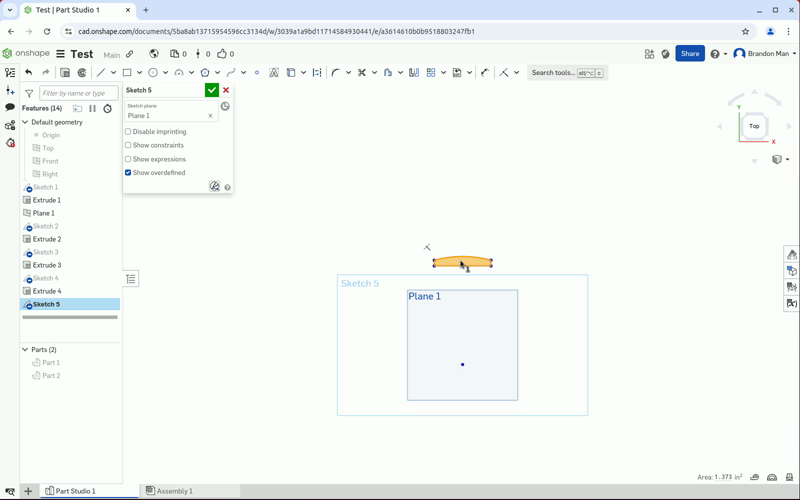
scroll(-6)
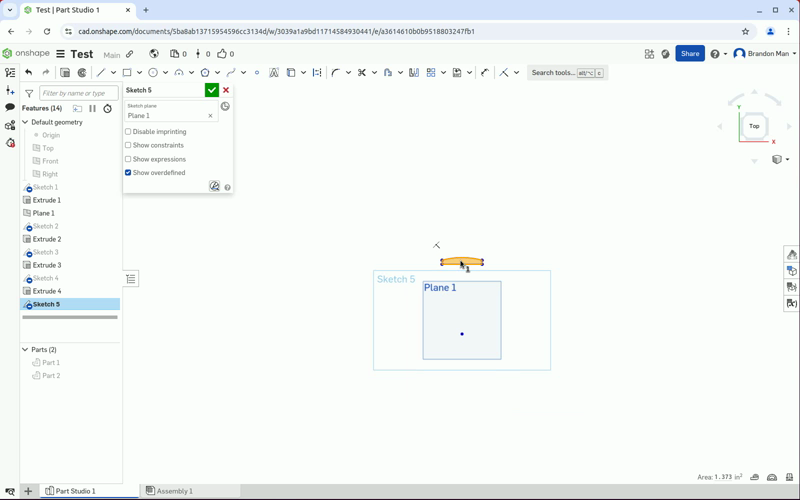
scroll(-6)
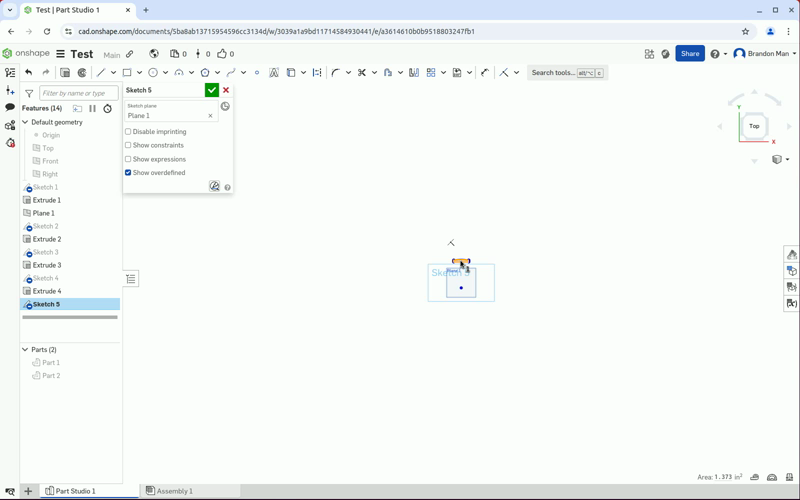
mouse_move(73, 352)
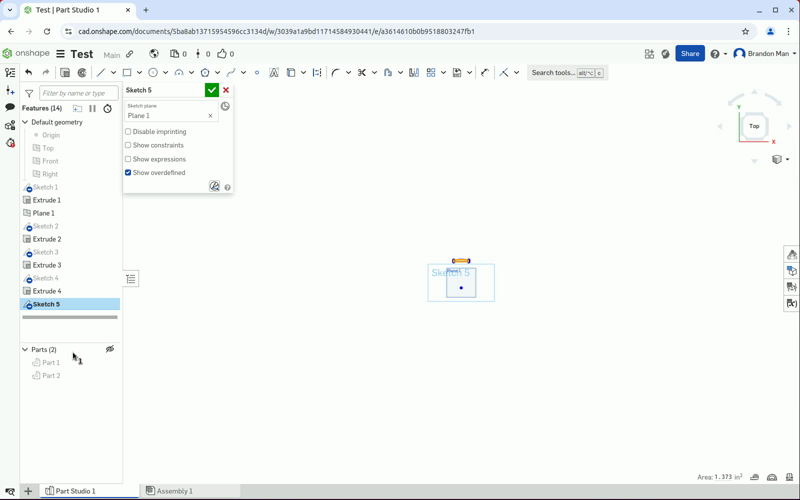
key(shift+y)
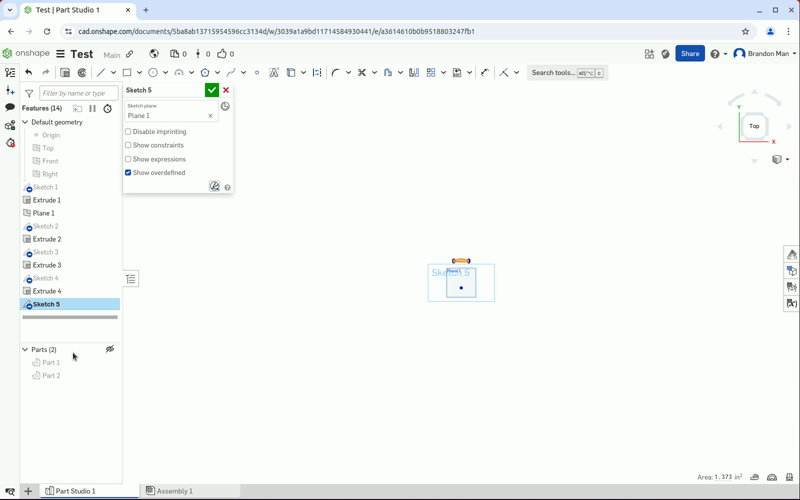
key(shift+e)
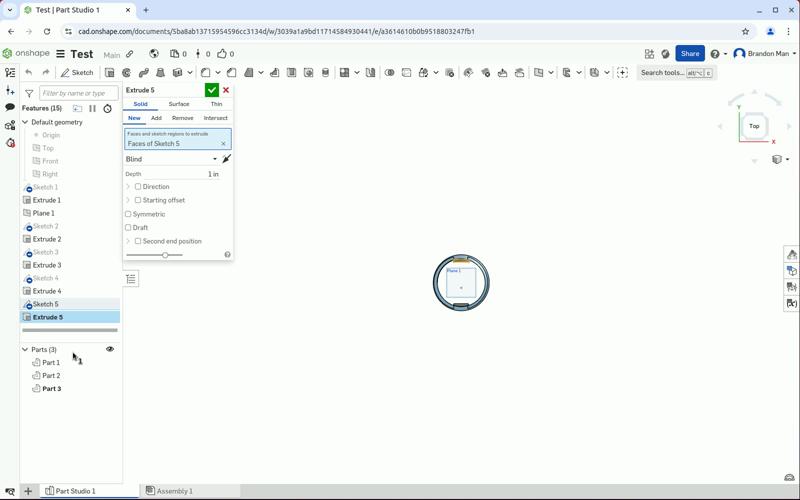
mouse_move(143, 106)
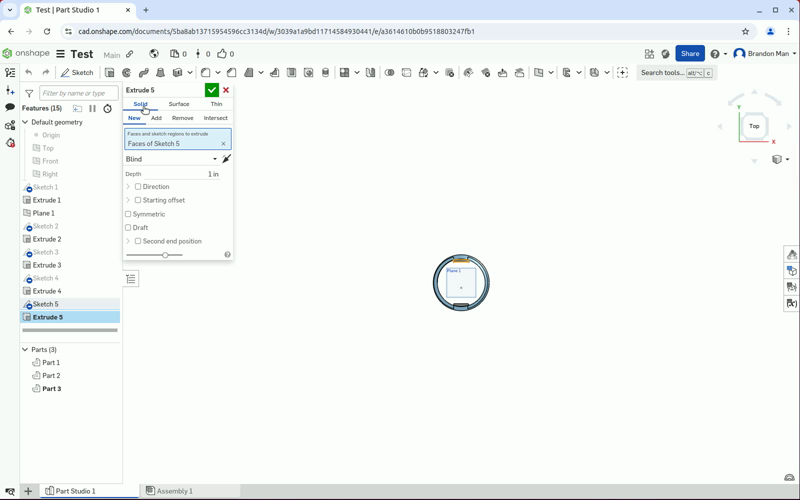
click(143, 106)
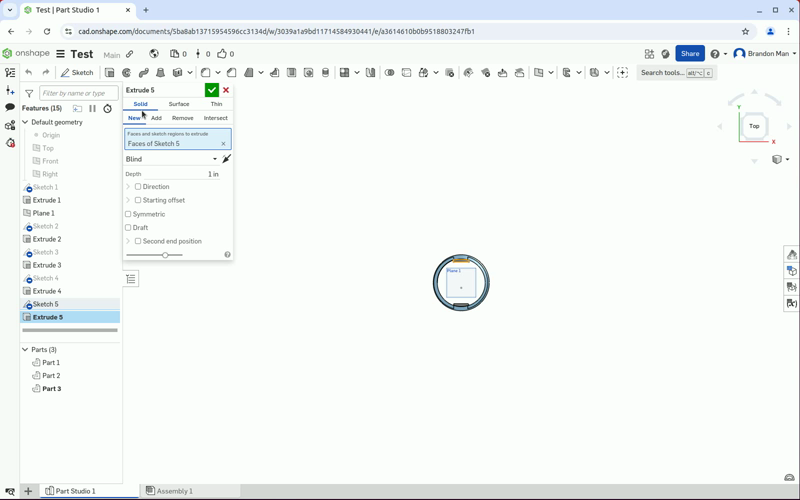
mouse_move(137, 120)
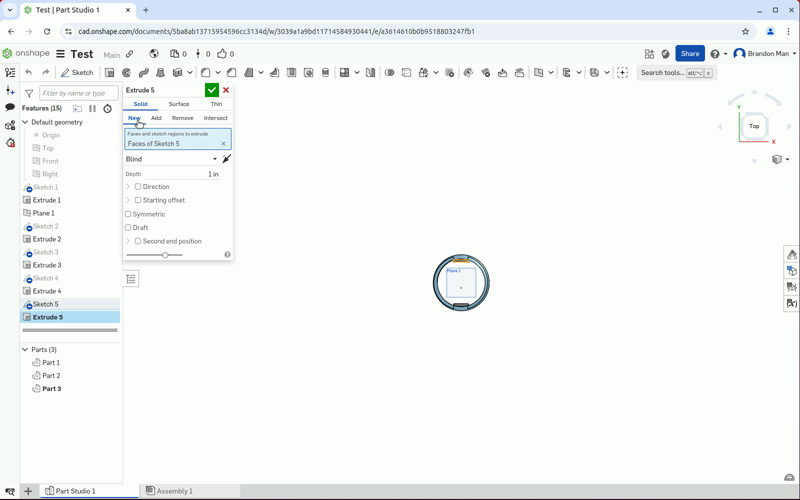
click(137, 120)
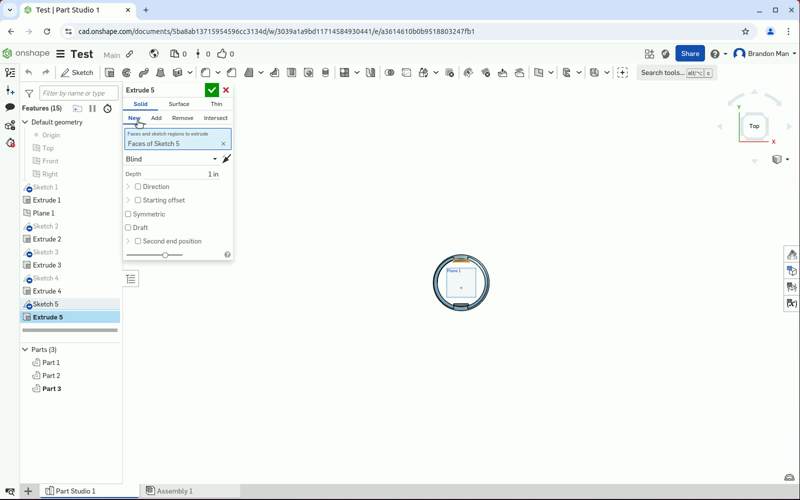
key(tab, 4)
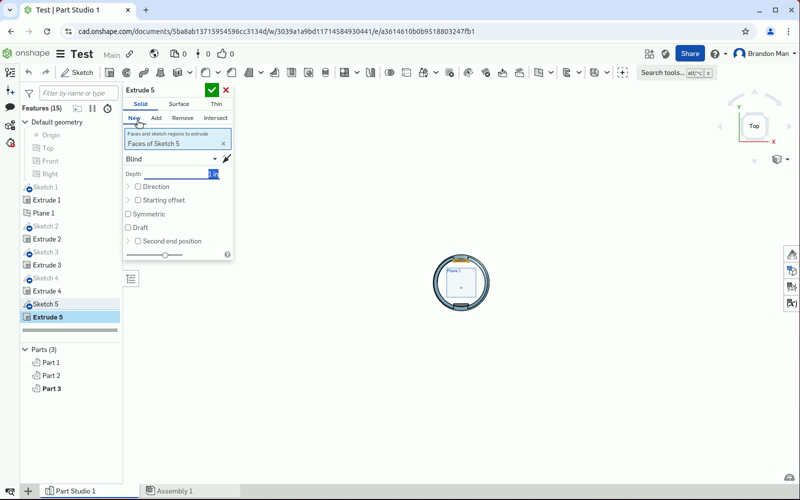
text(-2.407)
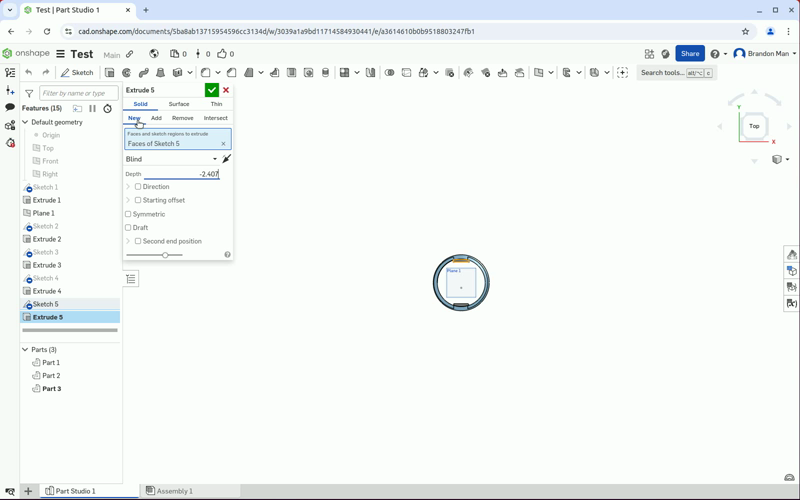
key(enter)
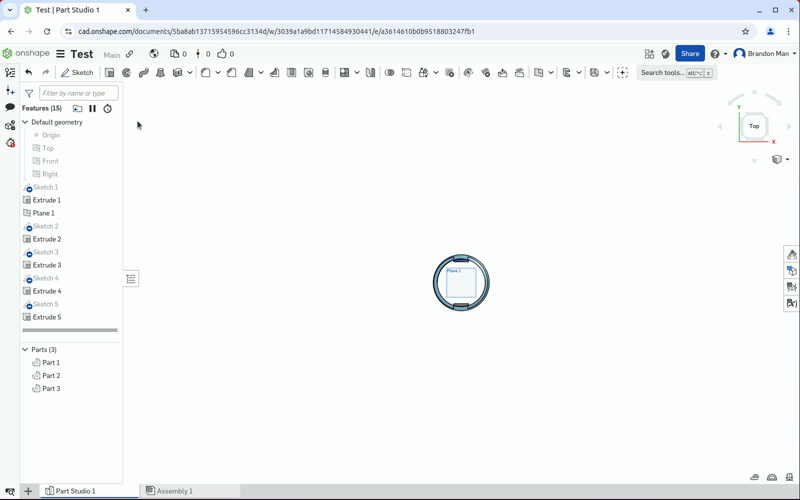
key(shift+h)
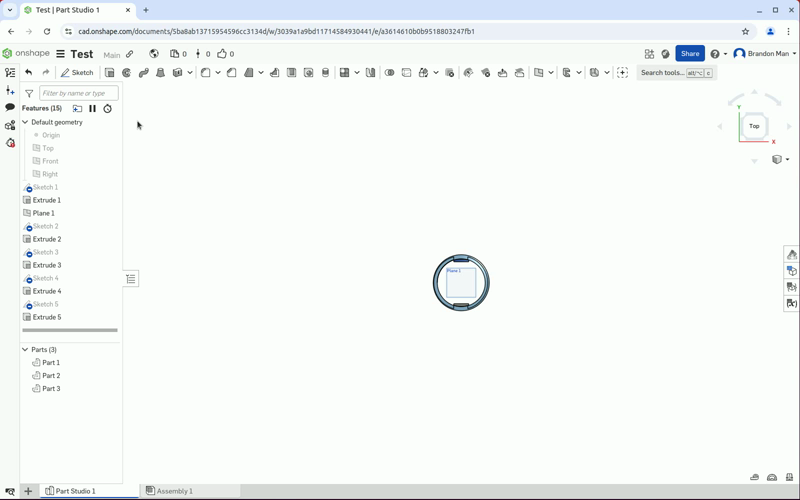
key(shift+h)
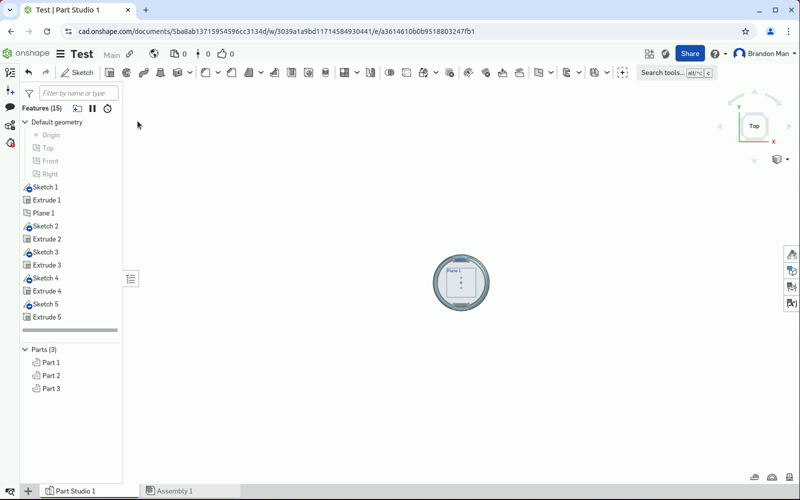
key(shift+7)
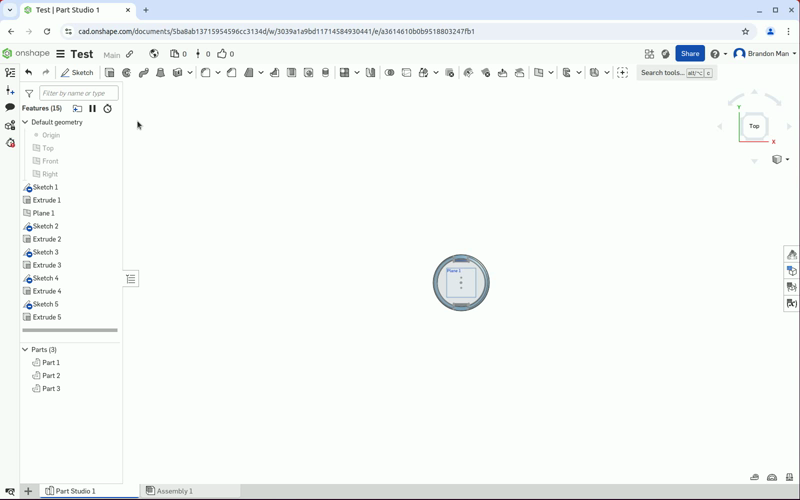
key(up, 3)
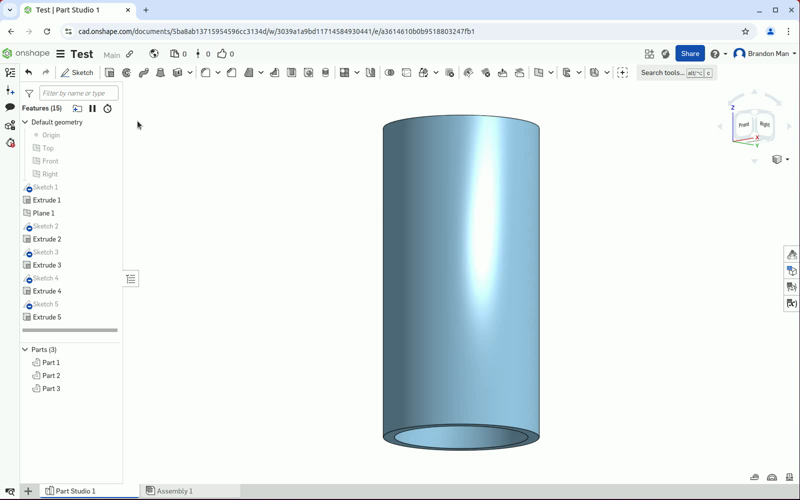
key(left, 3)
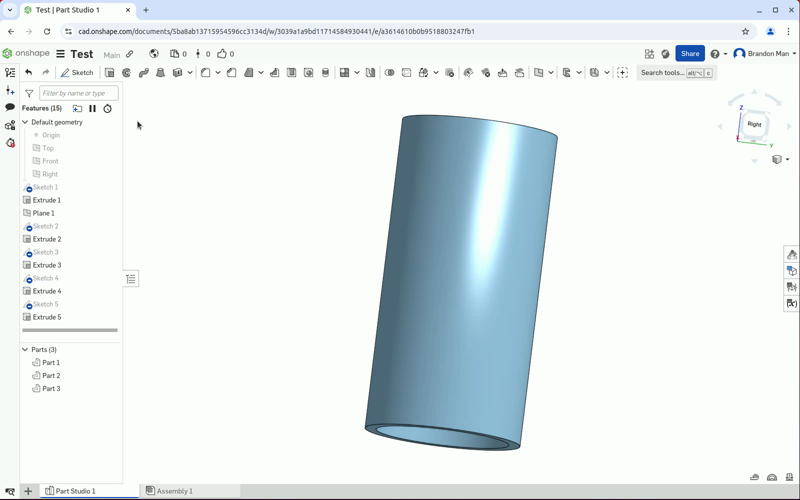
key(right, 3)
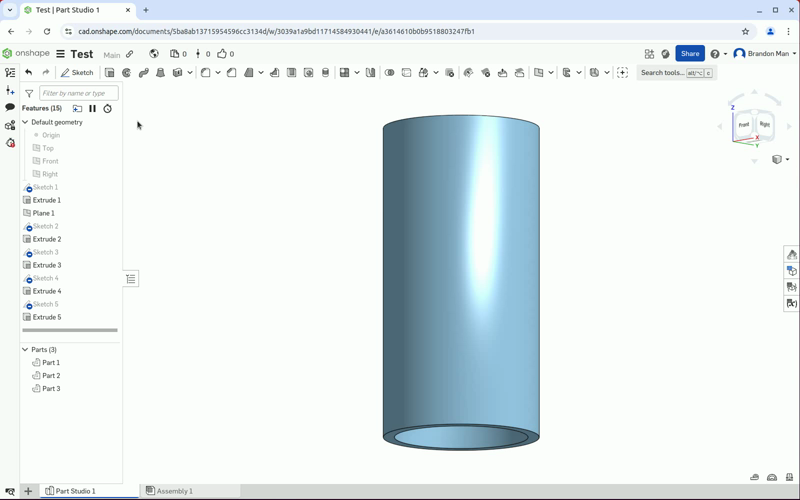
key(down, 3)
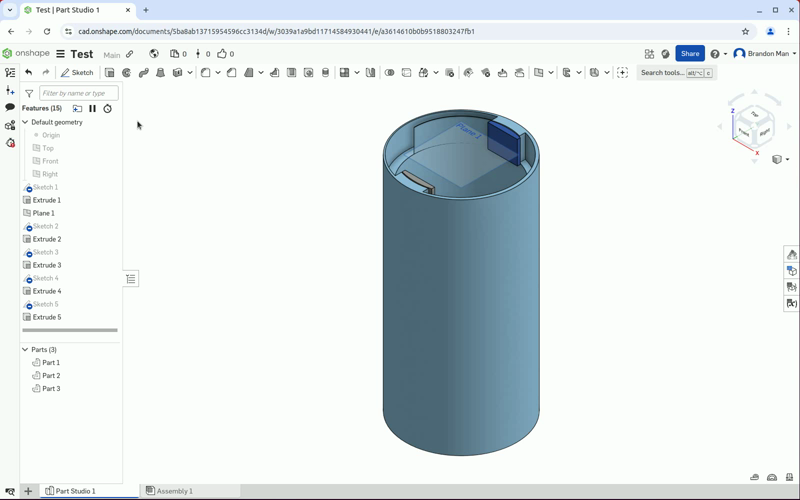
mouse_move(73, 189)
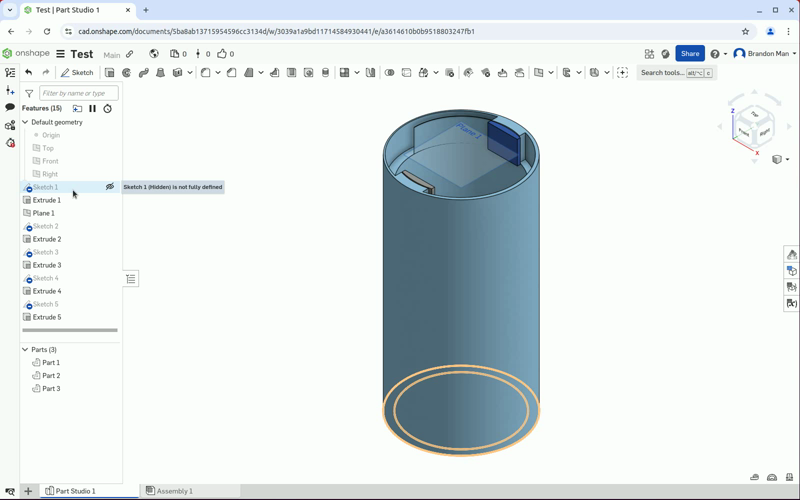
click(73, 189)